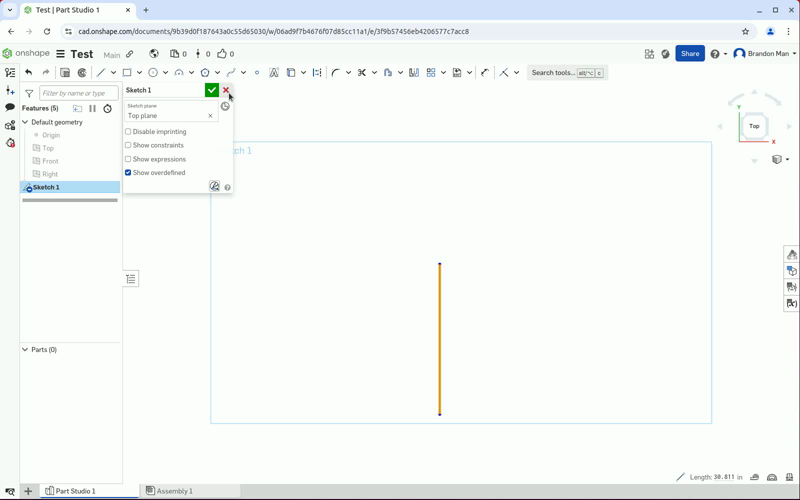
key(shift+h)
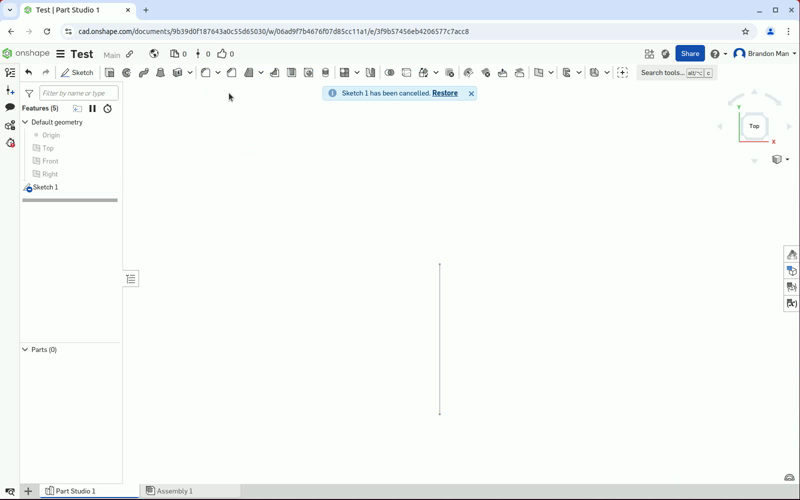
key(shift+s)
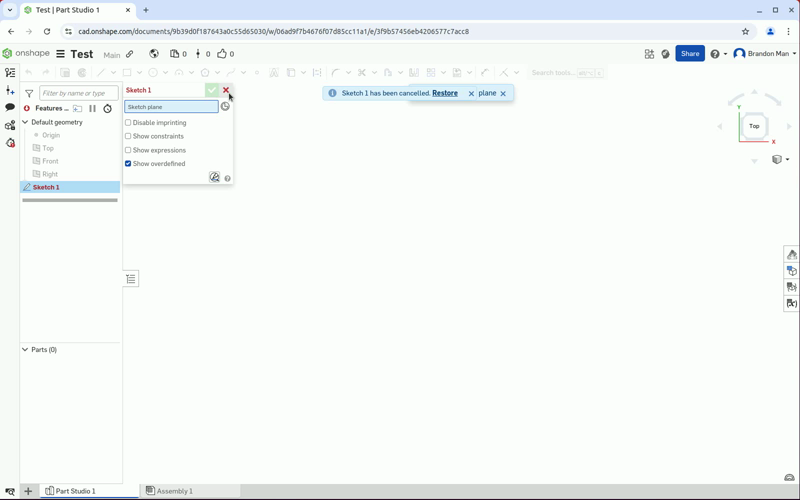
mouse_move(73, 150)
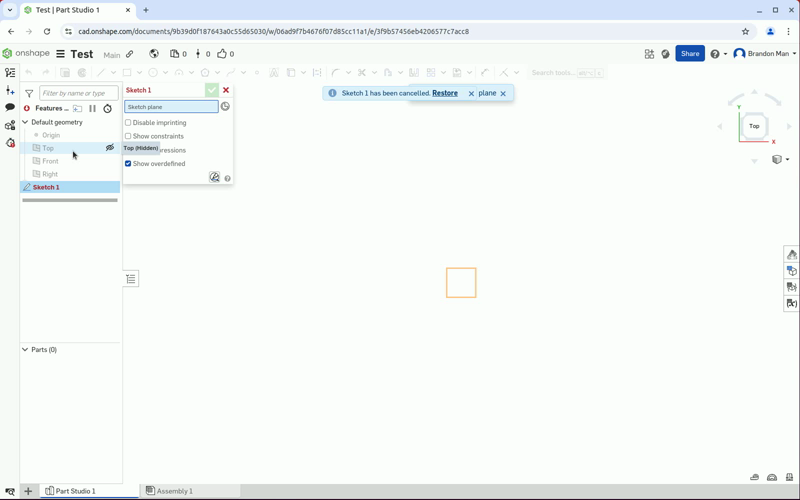
click(73, 150)
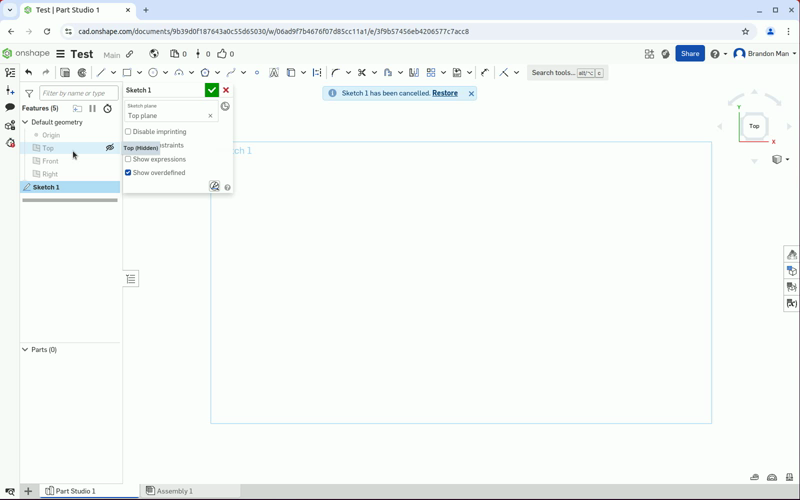
mouse_move(73, 352)
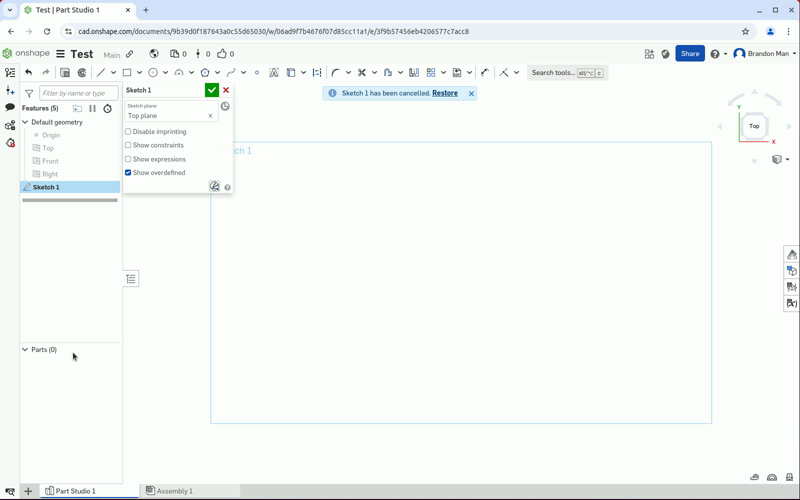
key(y)
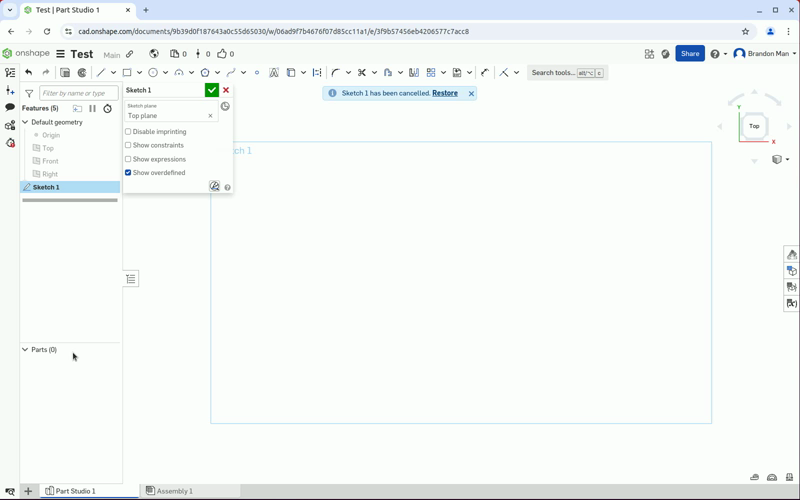
key(l)
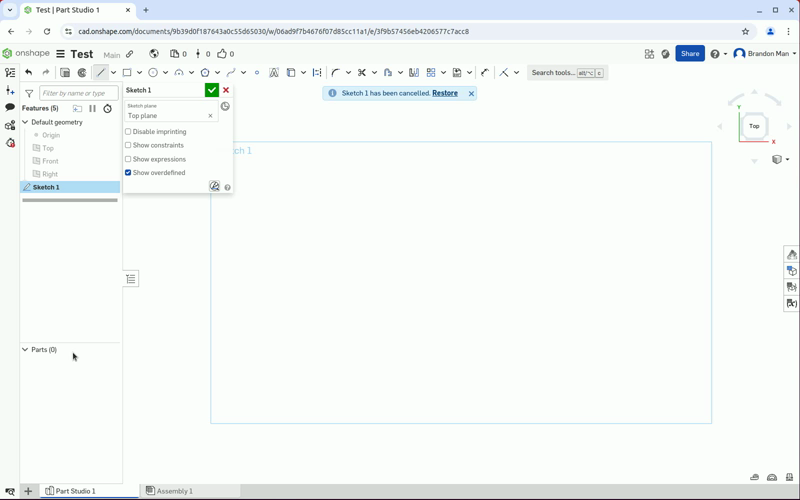
key_down(shift)
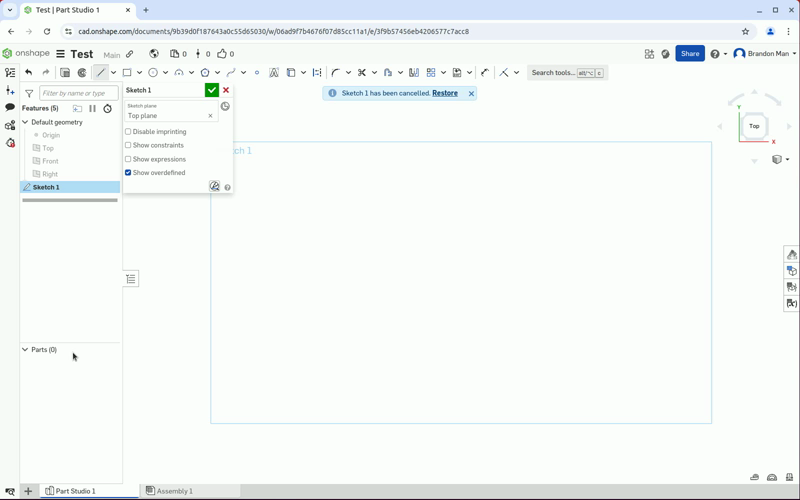
mouse_move(363, 339)
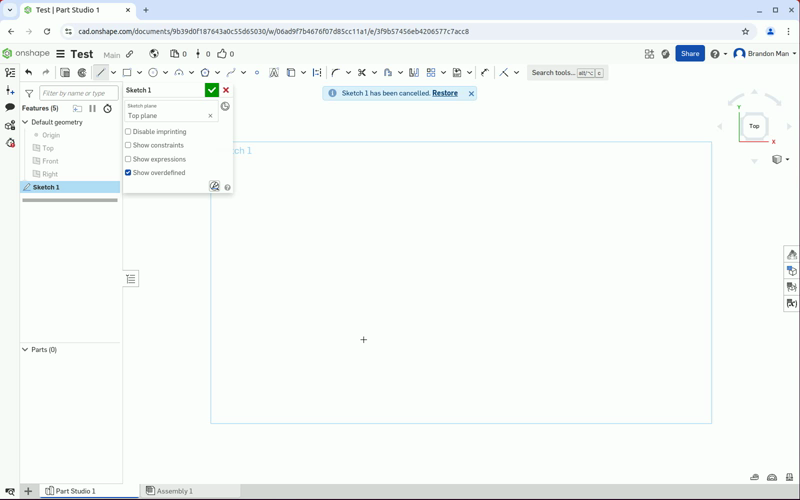
click(363, 339)
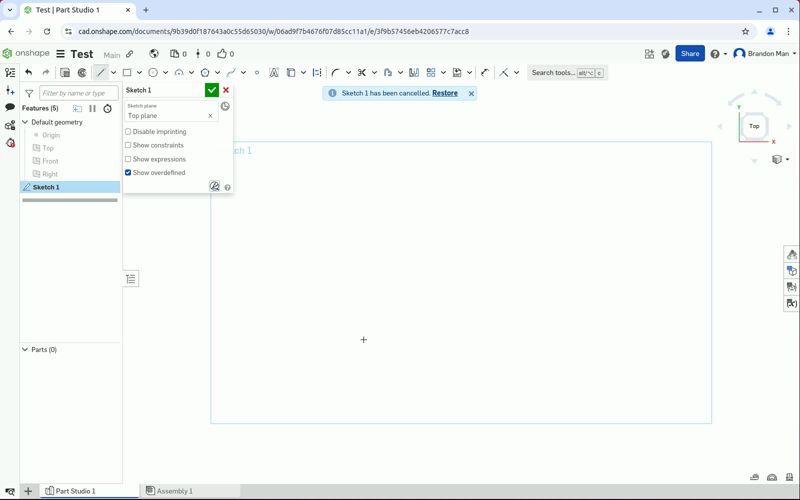
key_up(shift)
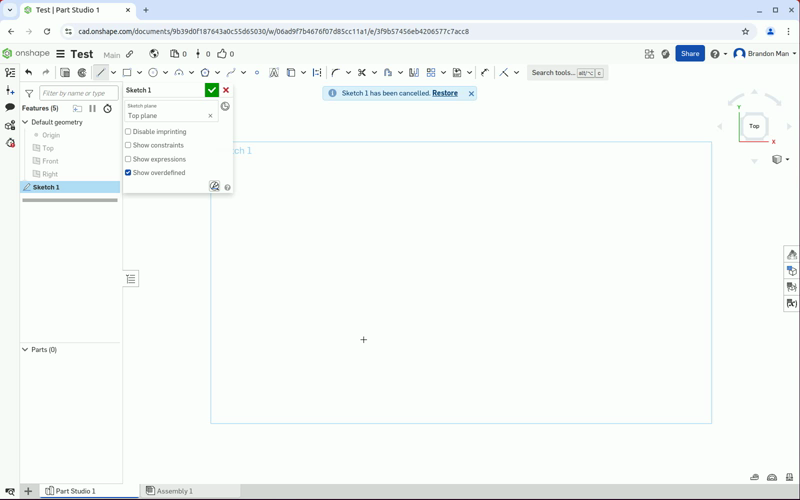
key_down(shift)
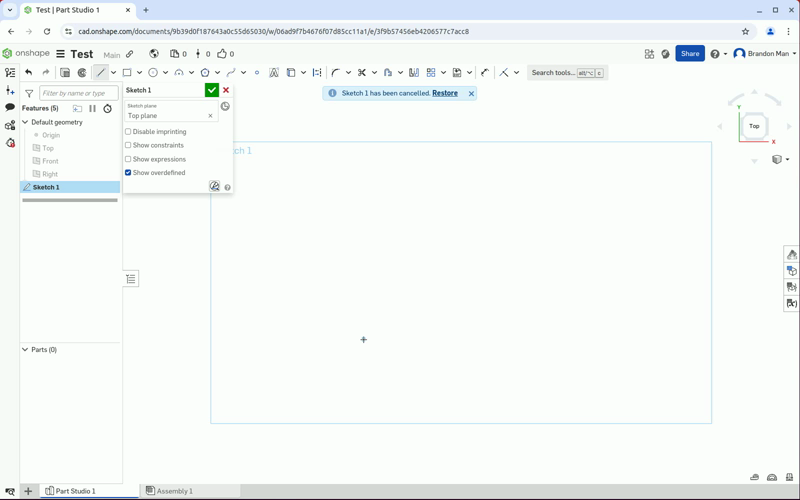
mouse_move(393, 339)
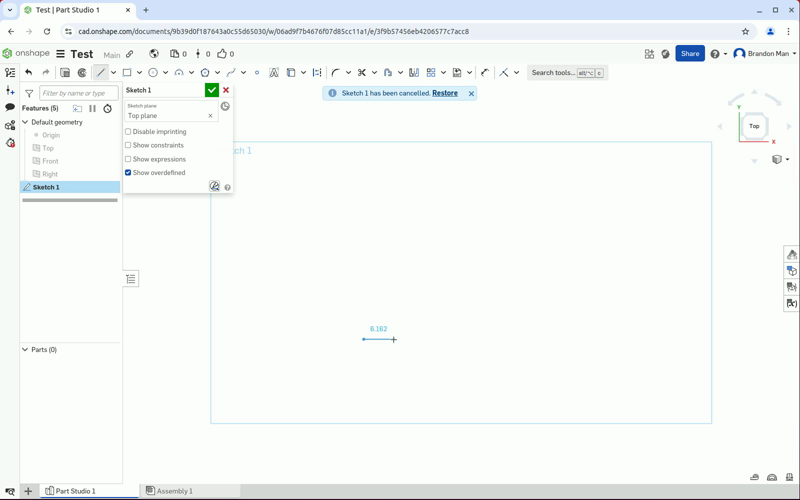
mouse_move(406, 323)
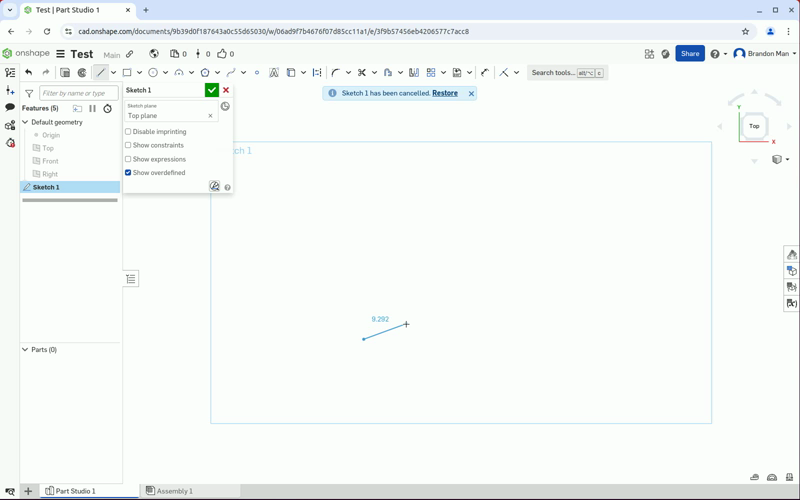
click(406, 323)
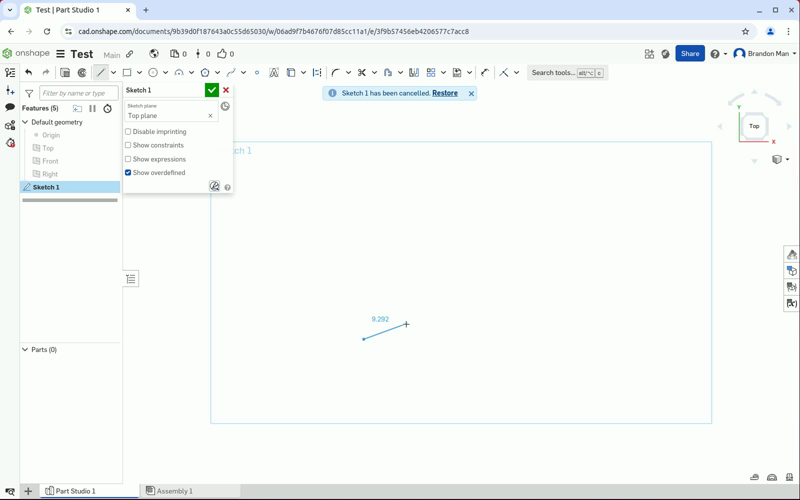
key_up(shift)
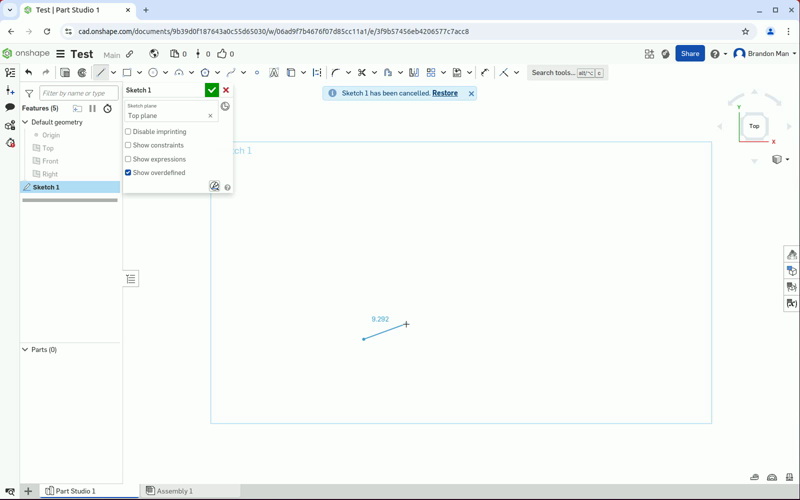
key_down(shift)
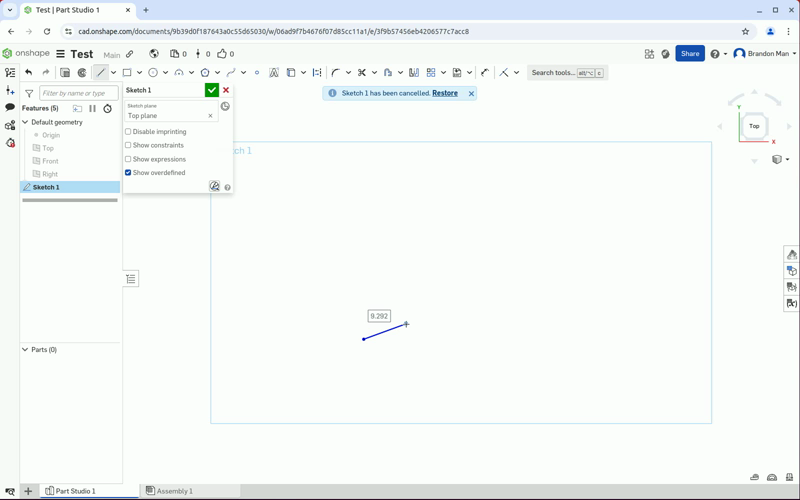
mouse_move(436, 323)
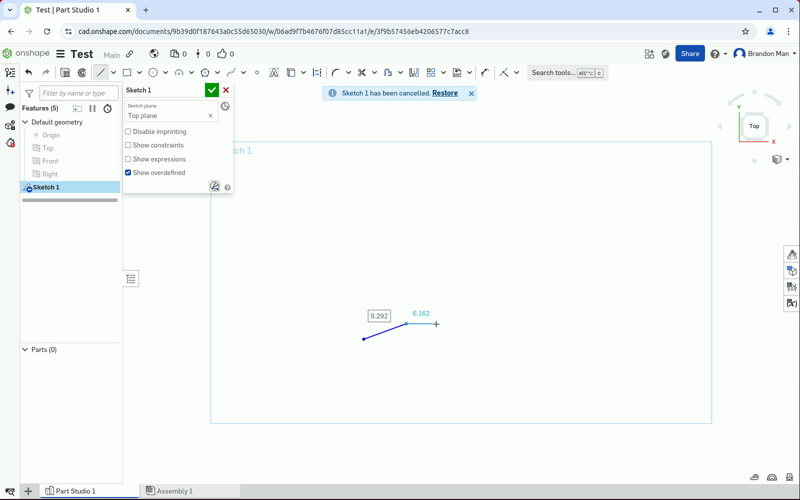
mouse_move(434, 313)
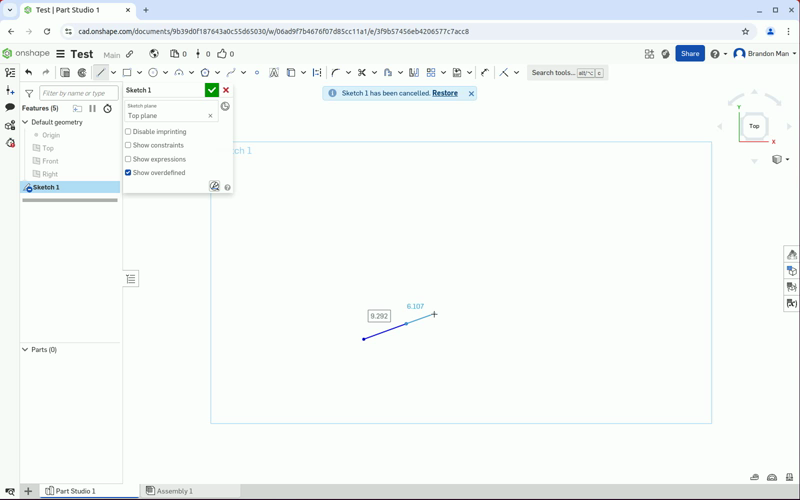
click(434, 313)
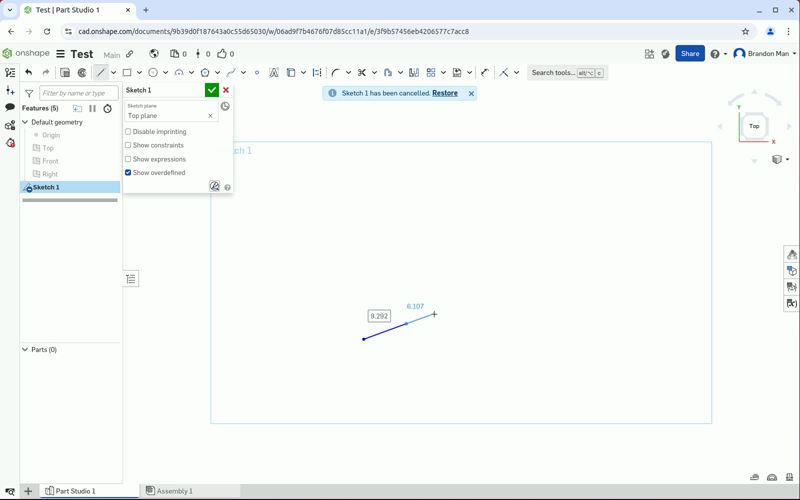
key_up(shift)
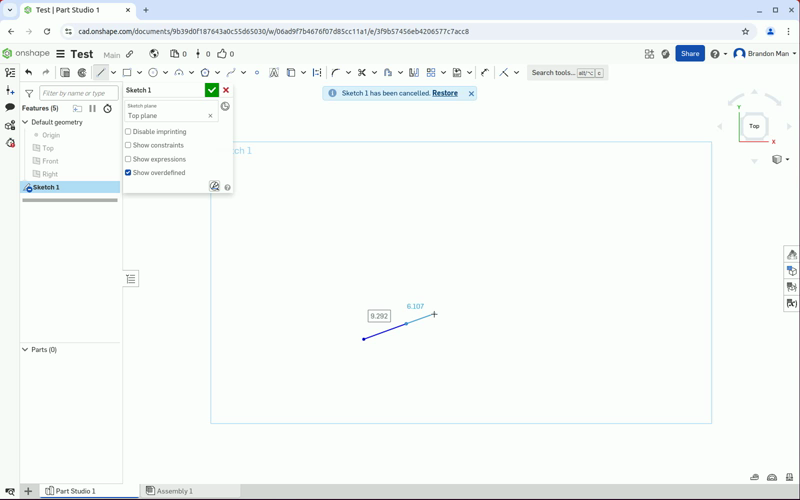
key_down(shift)
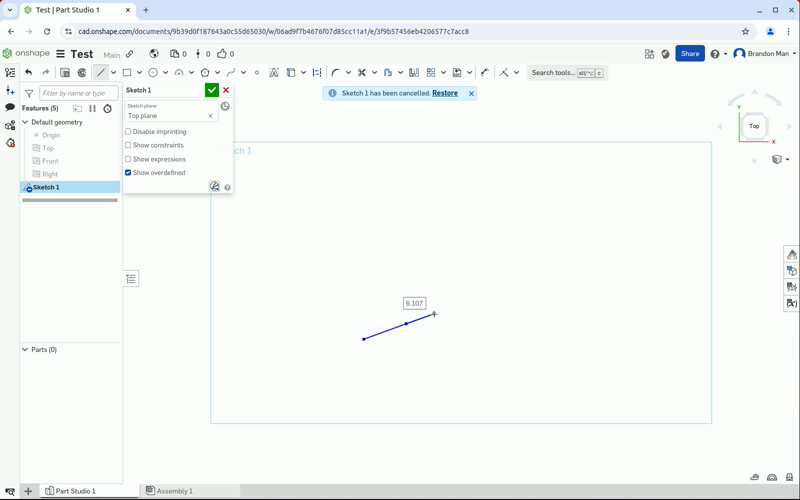
mouse_move(464, 313)
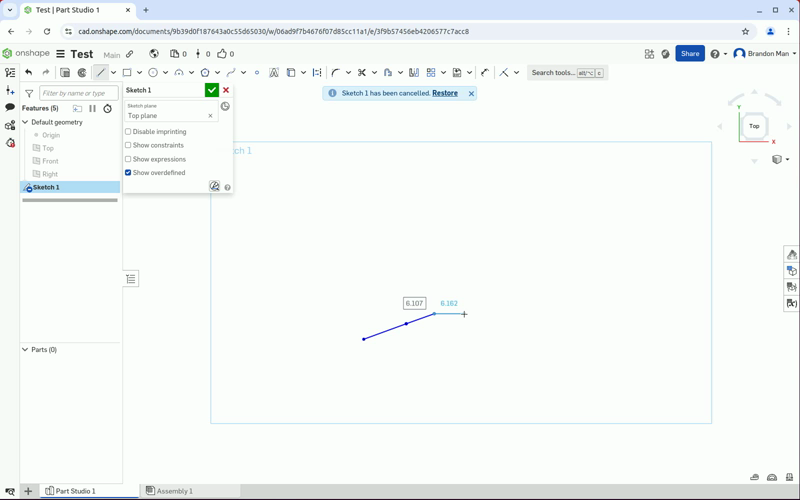
mouse_move(449, 298)
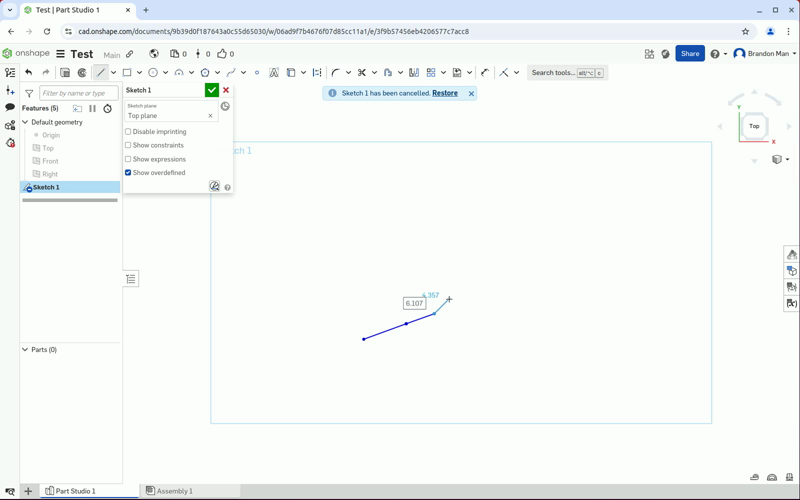
click(449, 298)
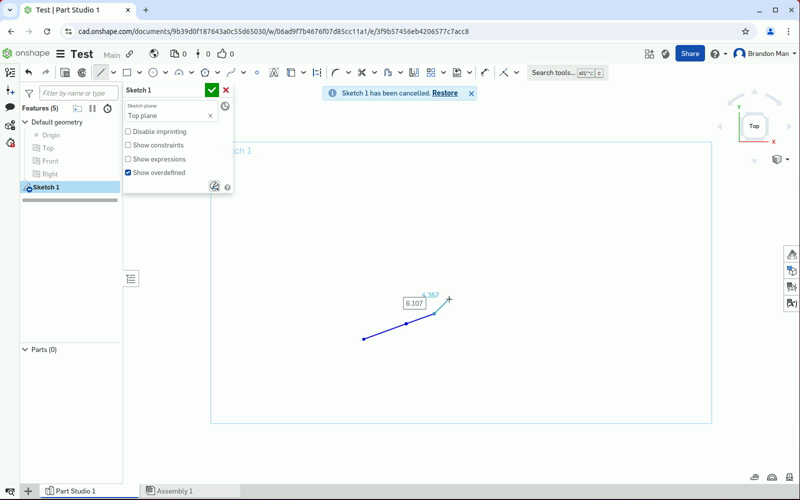
key_up(shift)
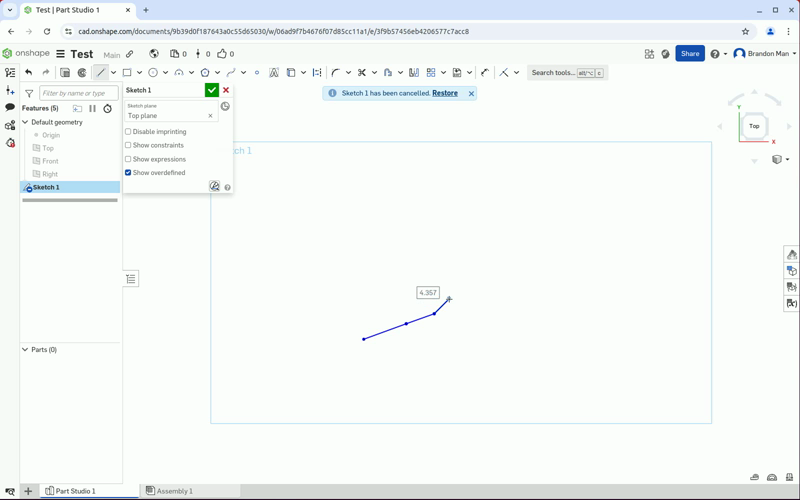
key(esc)
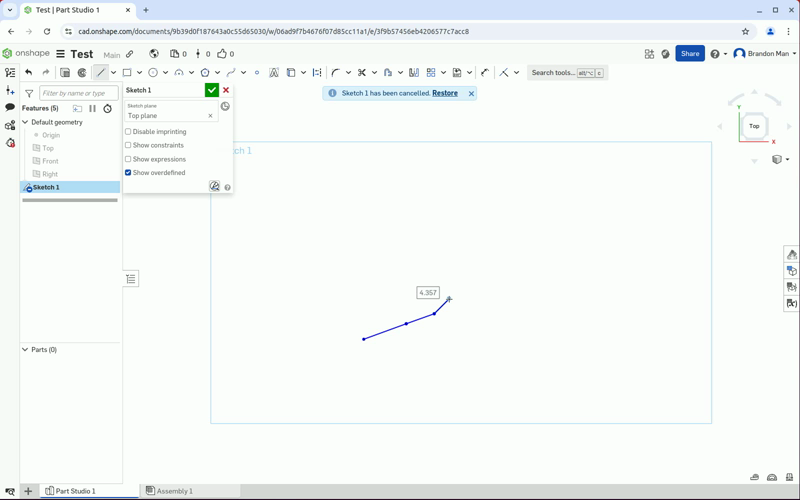
key(a)
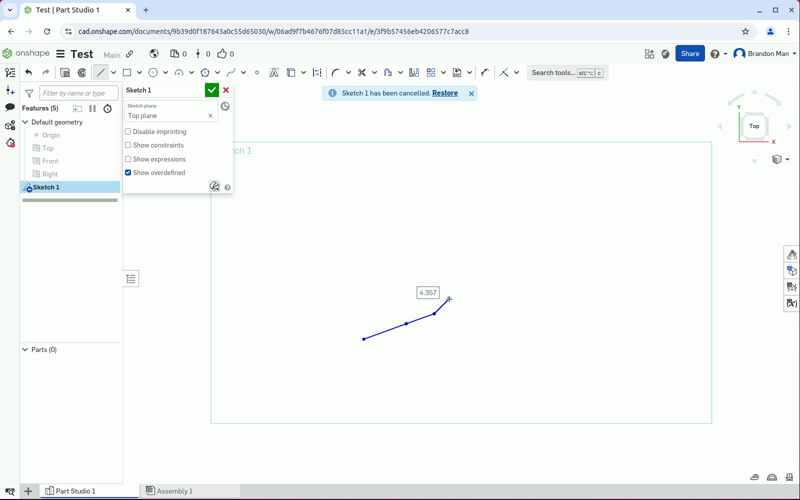
mouse_move(449, 298)
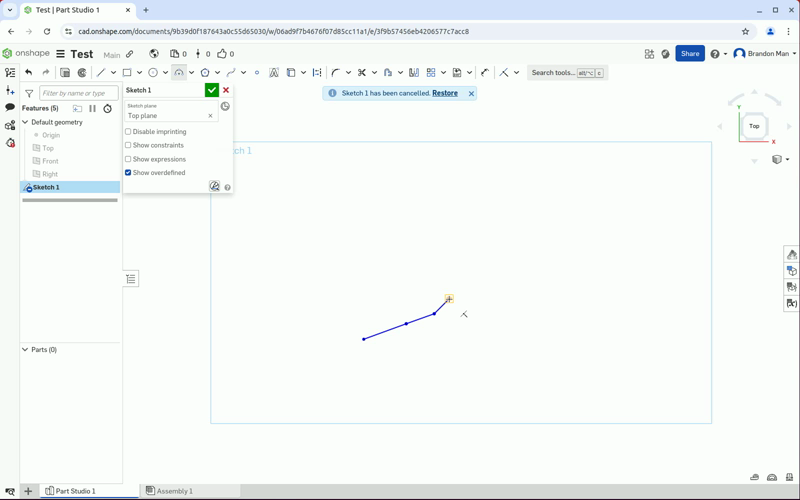
click(449, 298)
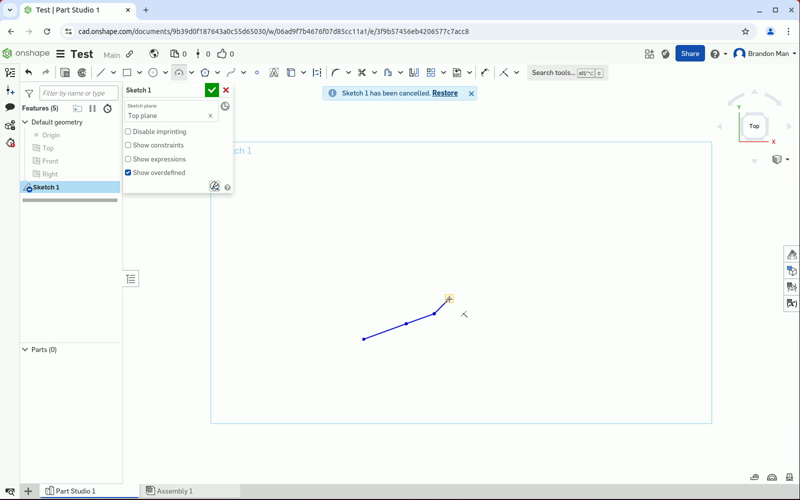
key_down(shift)
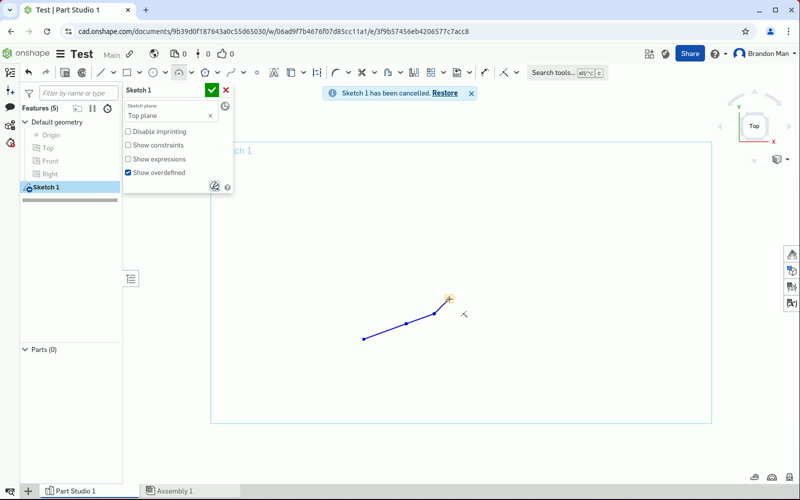
mouse_move(441, 285)
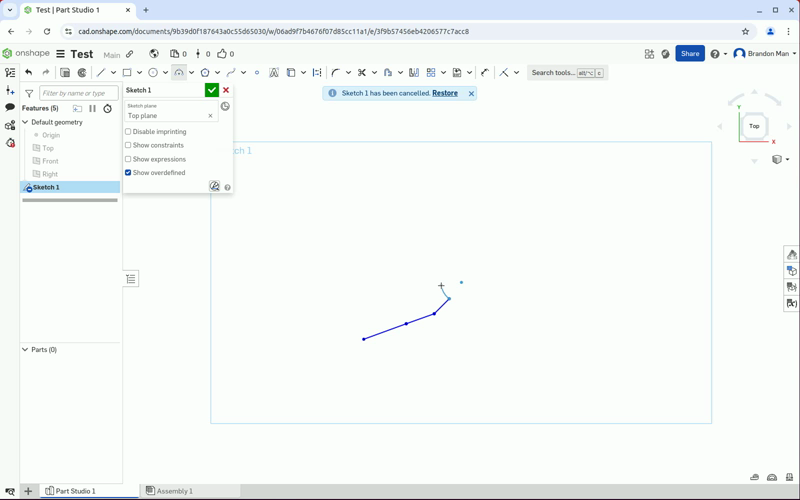
click(441, 285)
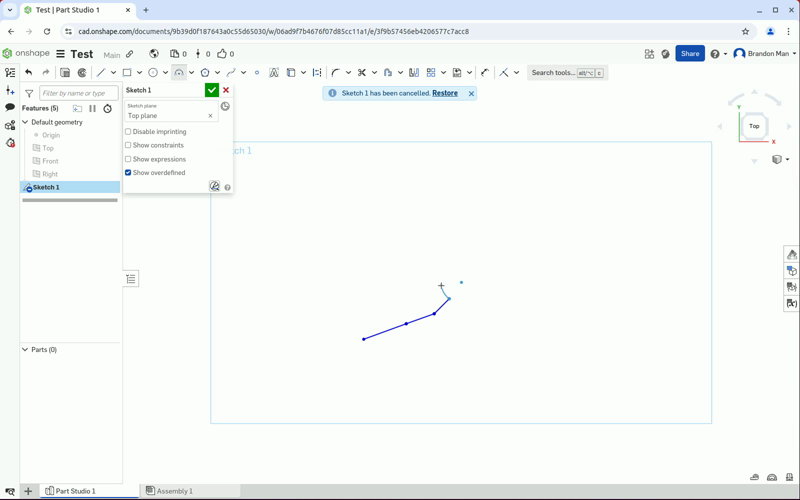
mouse_move(444, 292)
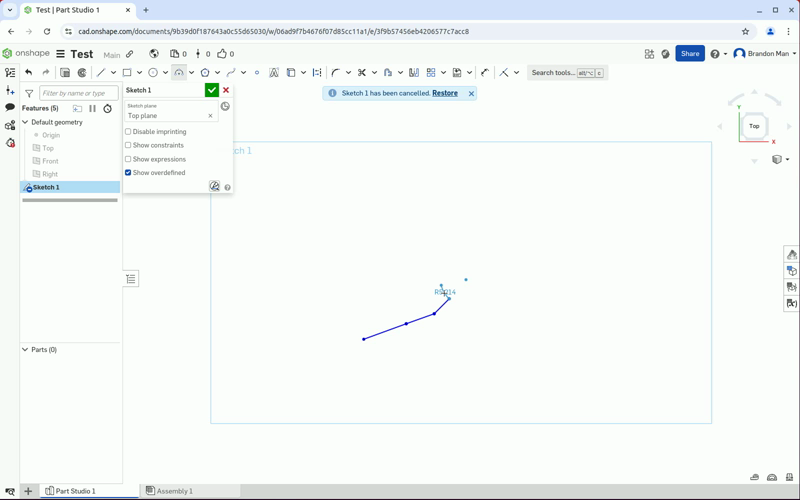
click(444, 292)
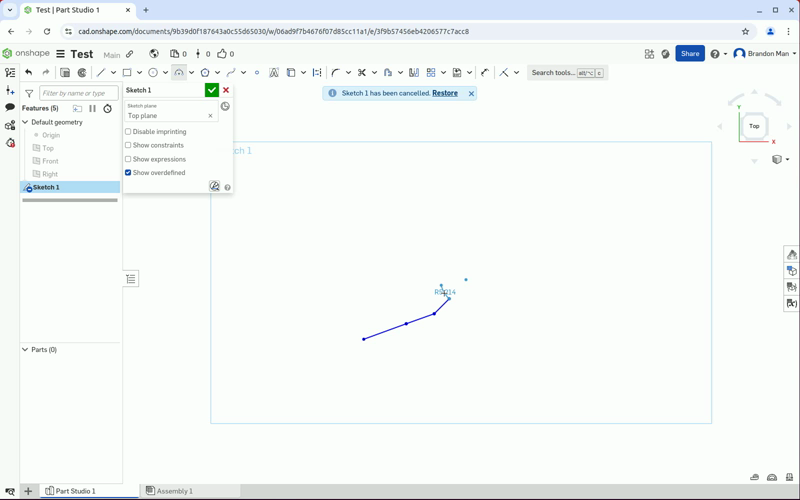
key_up(shift)
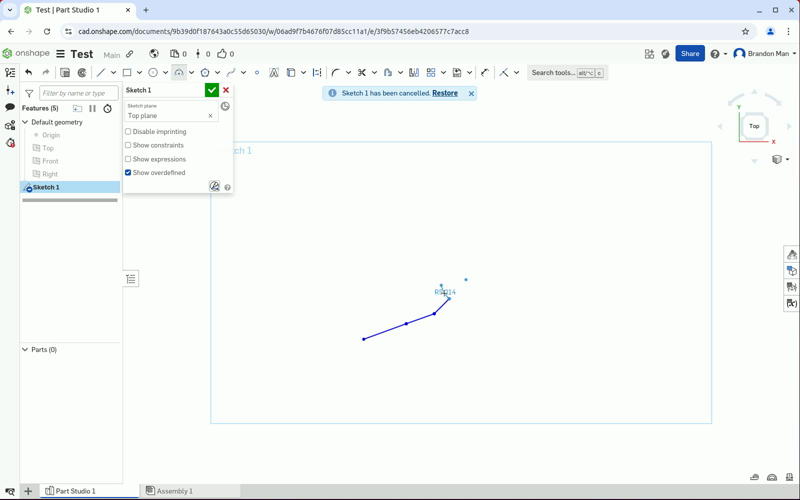
key(esc)
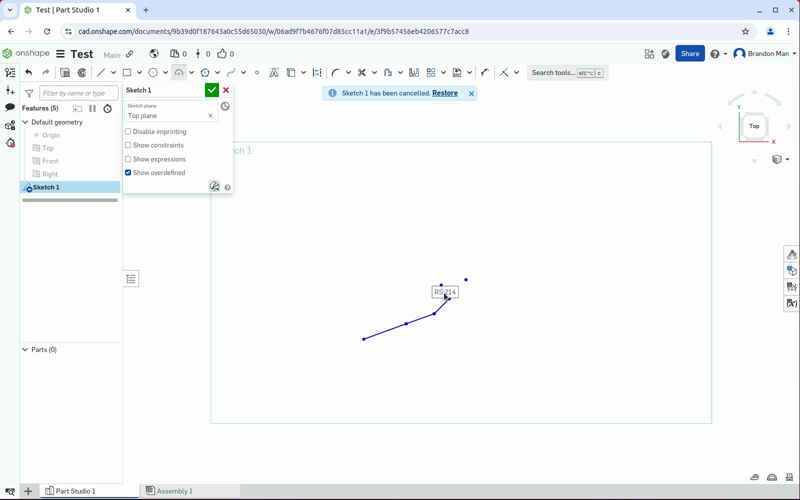
key(l)
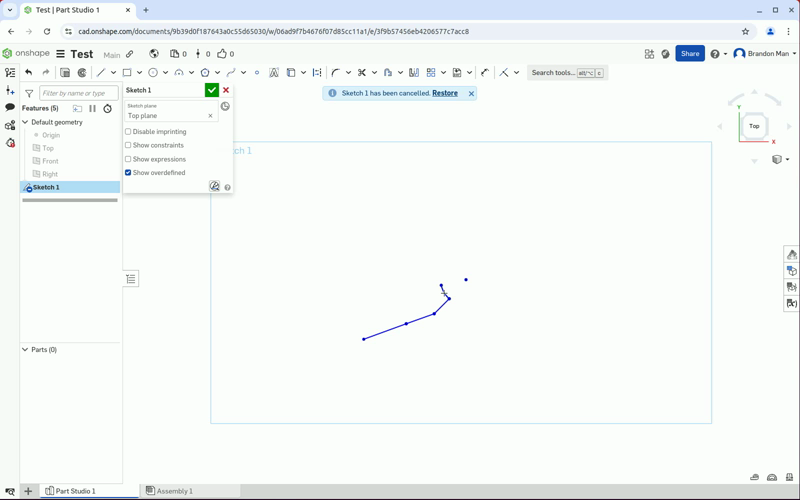
mouse_move(441, 285)
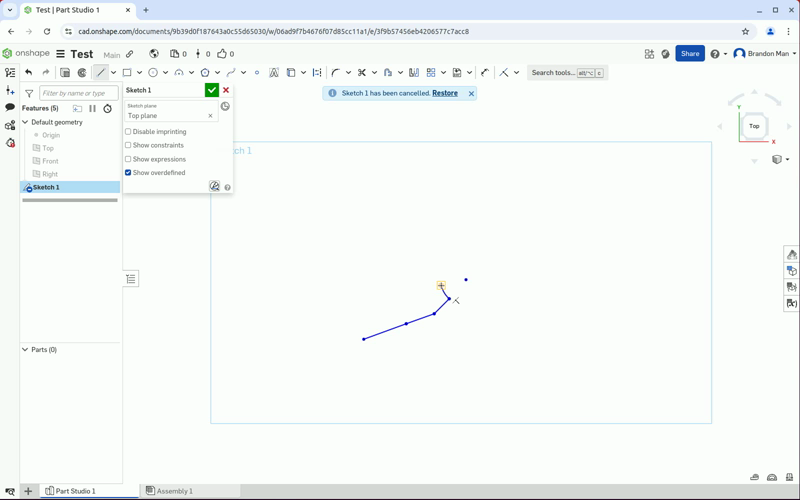
click(441, 285)
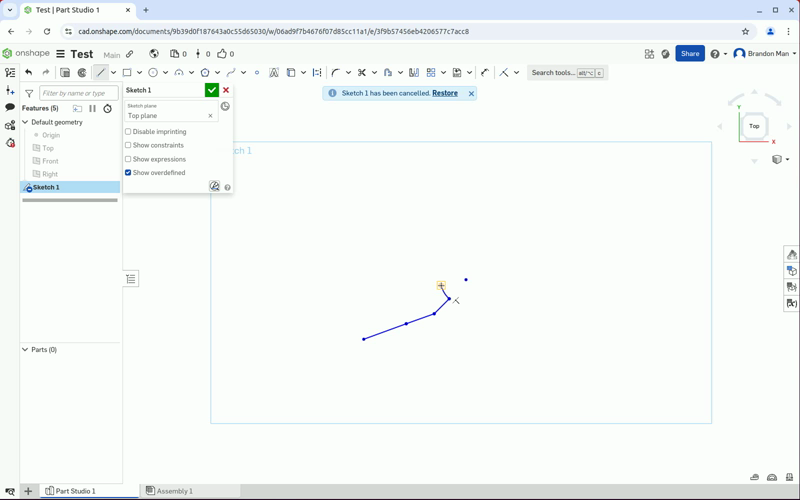
key_down(shift)
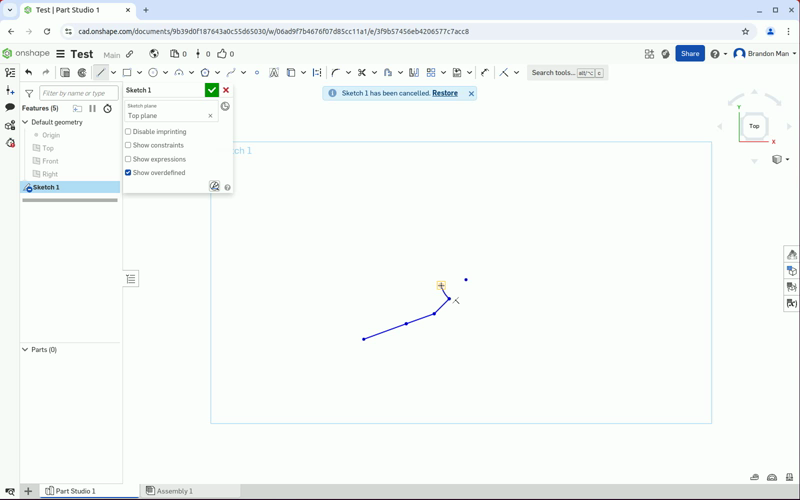
mouse_move(471, 285)
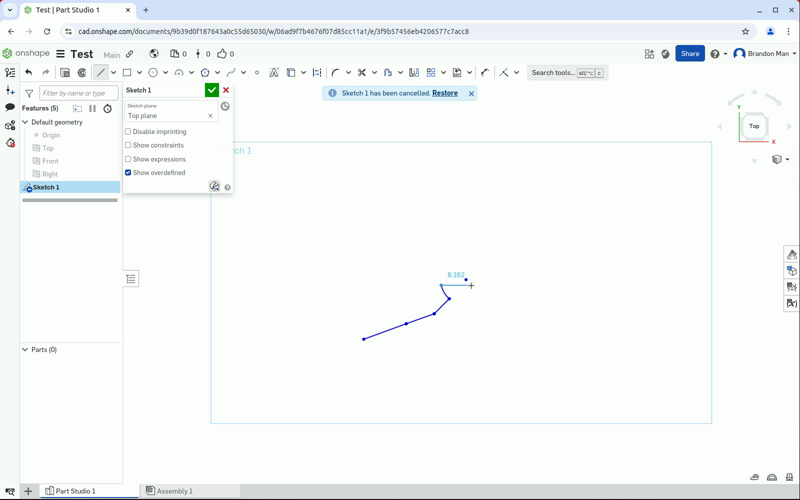
mouse_move(421, 290)
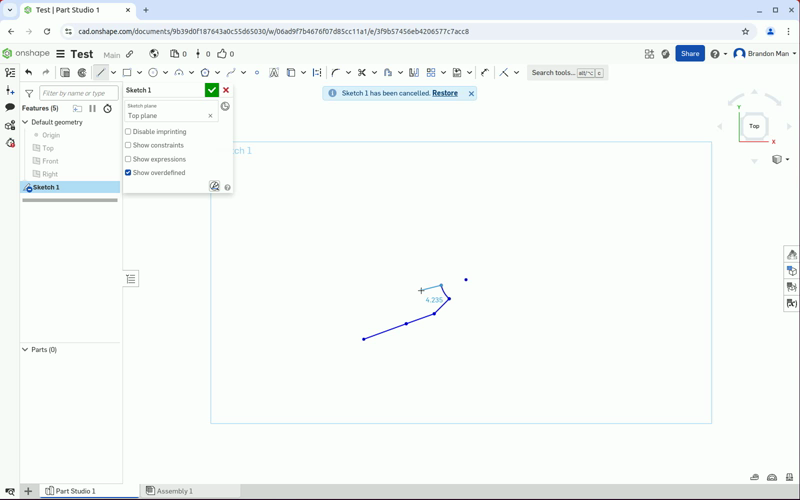
click(421, 290)
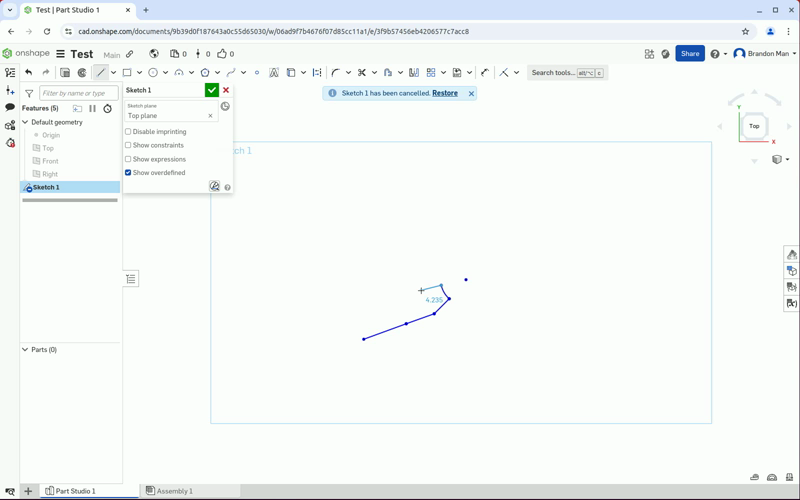
key_up(shift)
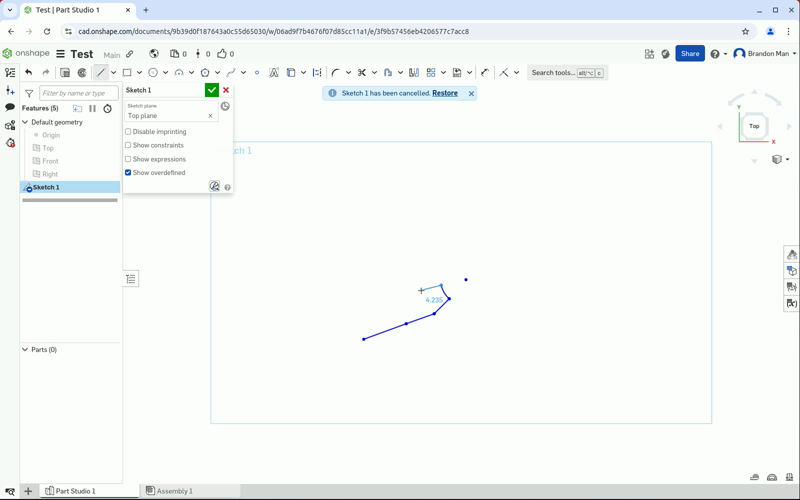
key_down(shift)
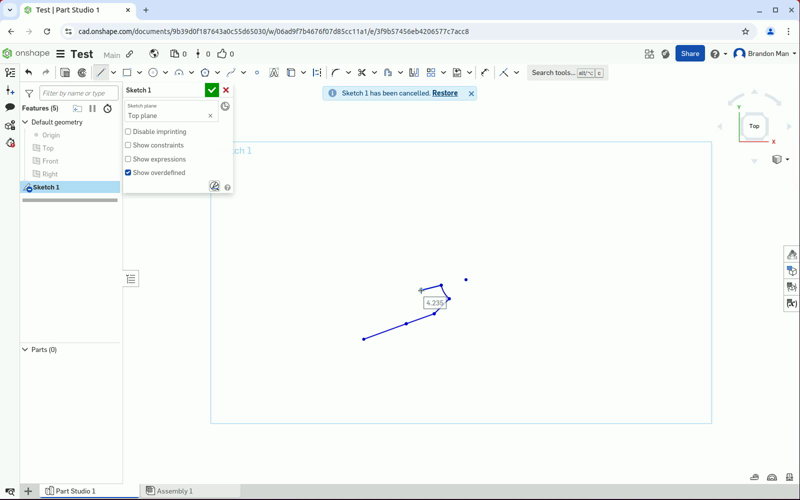
mouse_move(451, 290)
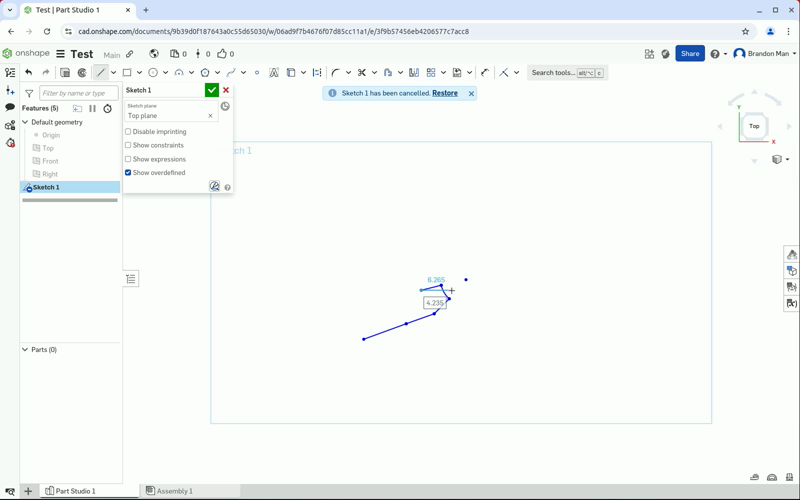
mouse_move(397, 310)
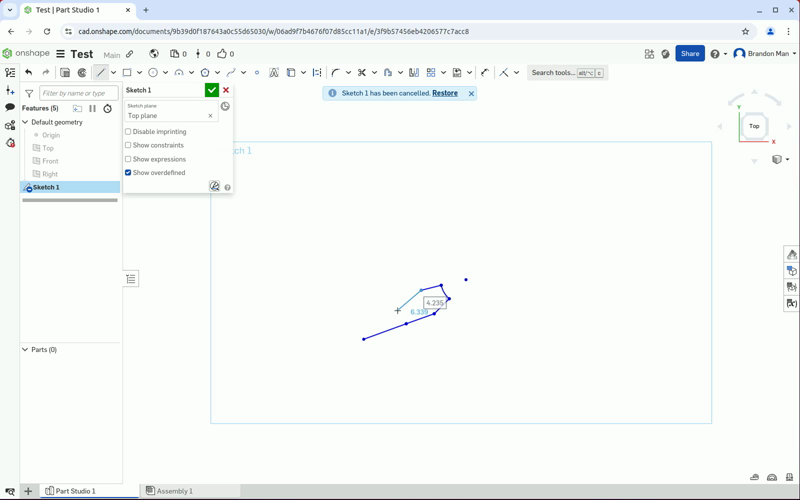
click(397, 310)
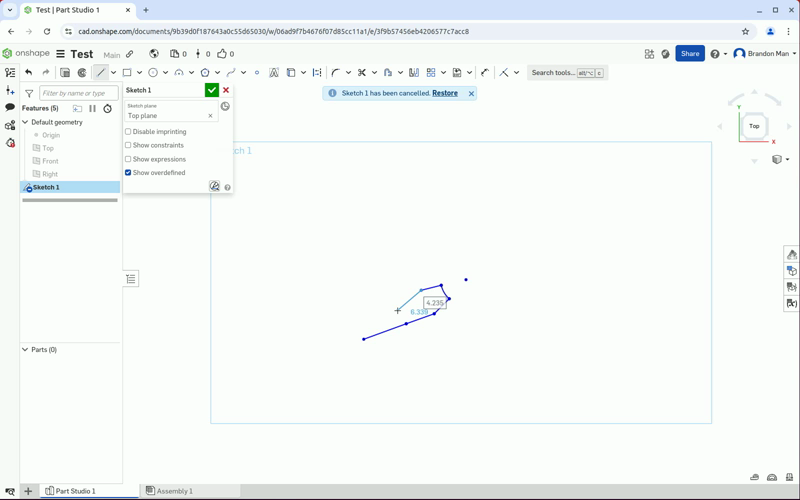
key_up(shift)
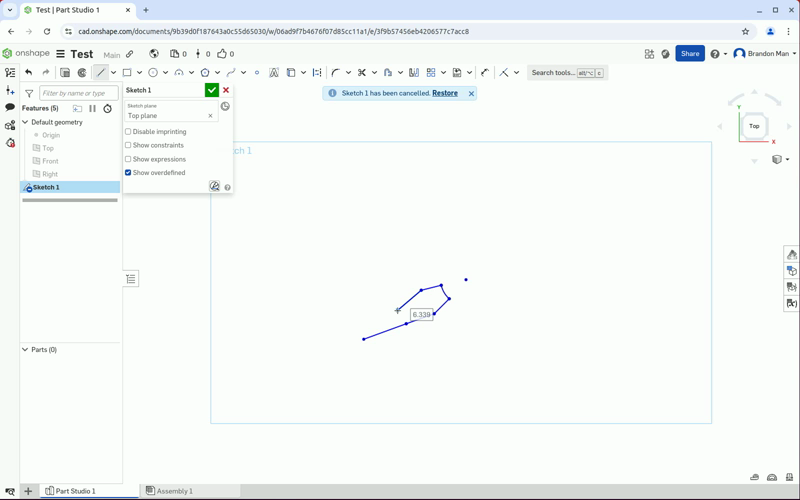
mouse_move(427, 310)
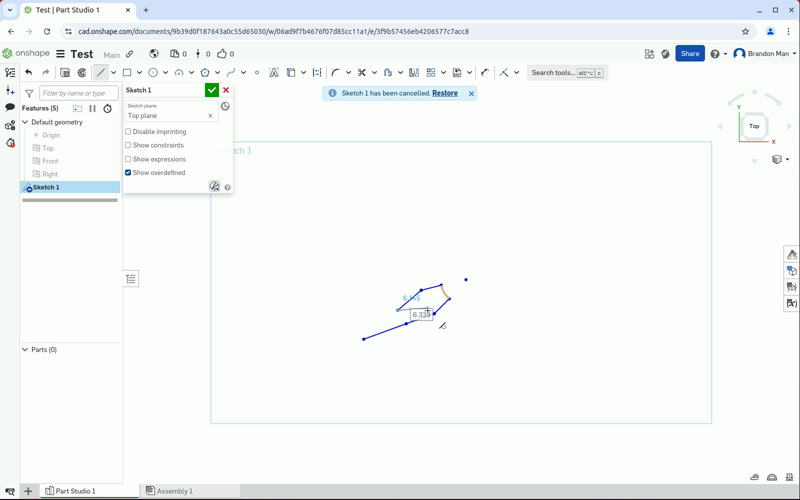
key_down(shift)
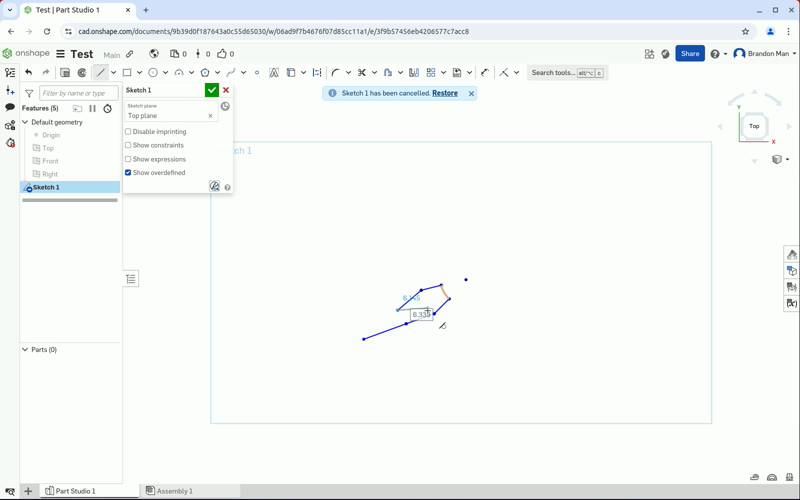
mouse_move(363, 339)
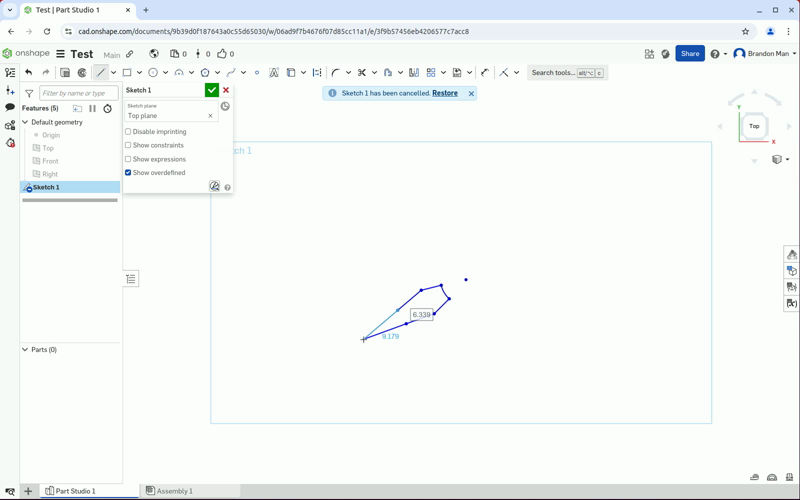
key_up(shift)
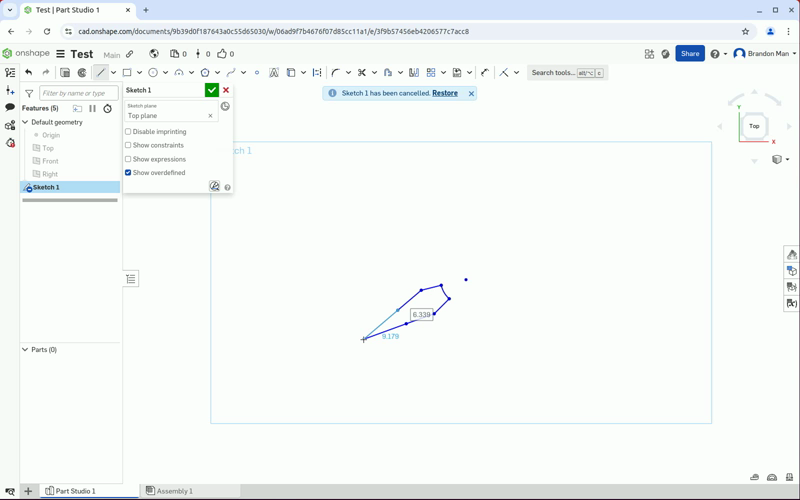
click(363, 339)
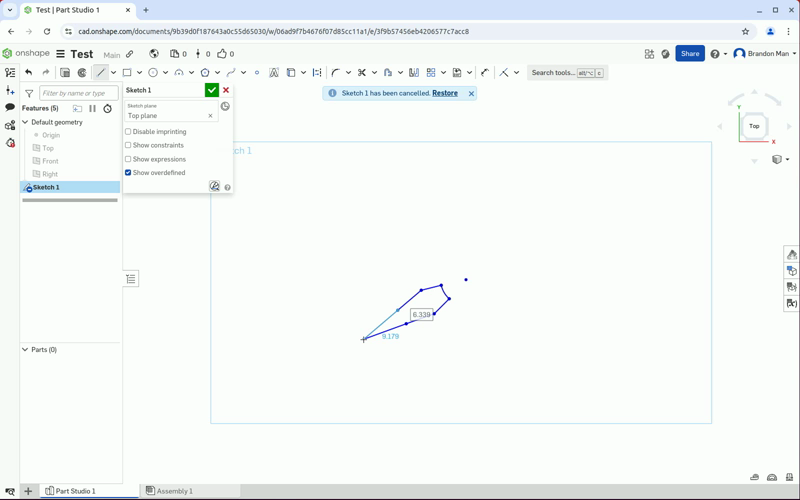
key(esc)
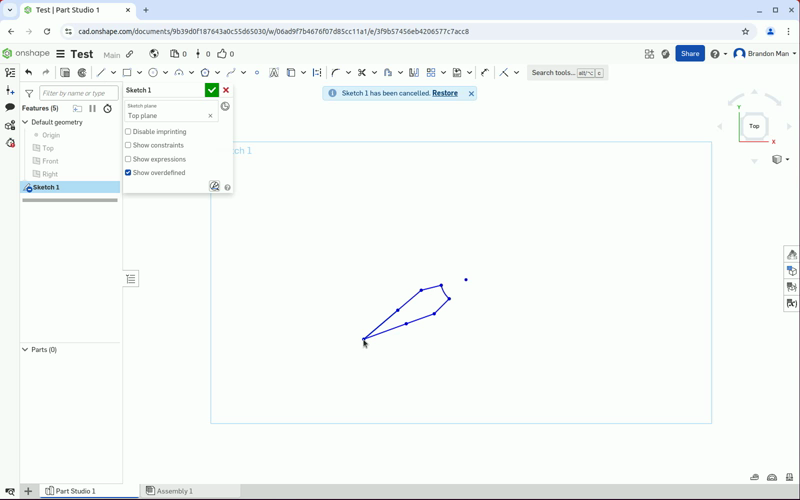
mouse_move(417, 313)
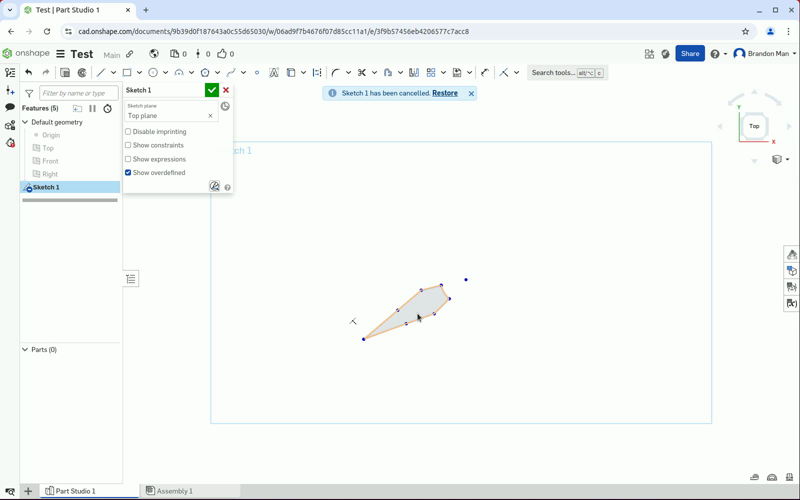
scroll(6)
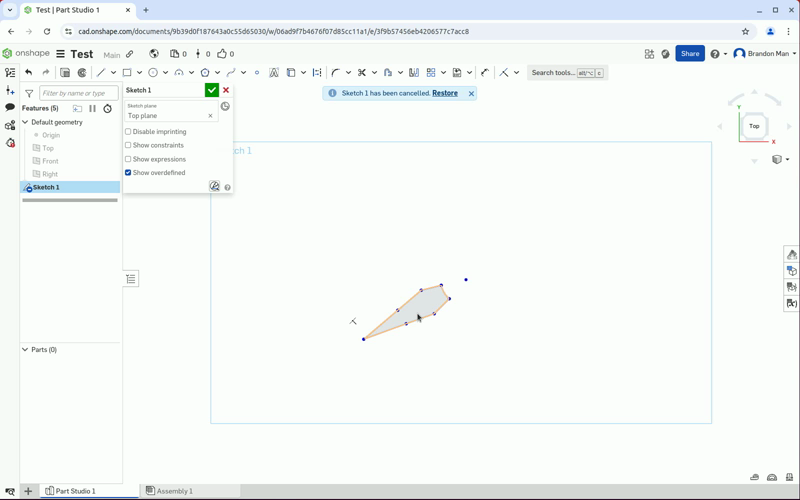
scroll(6)
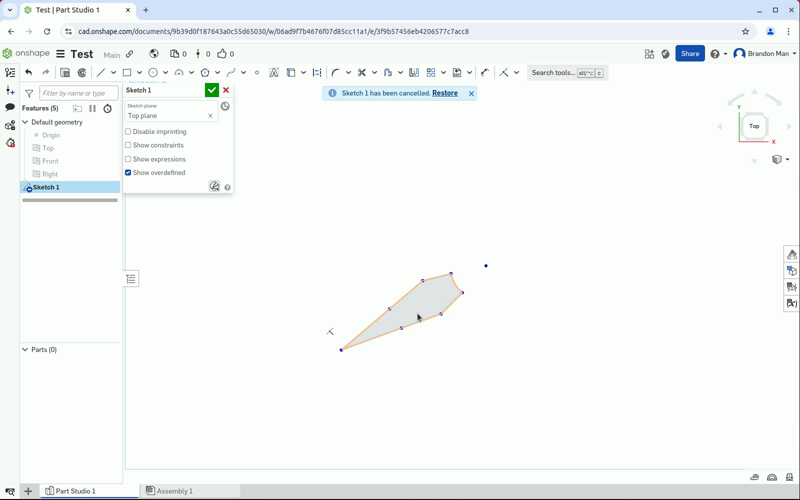
scroll(6)
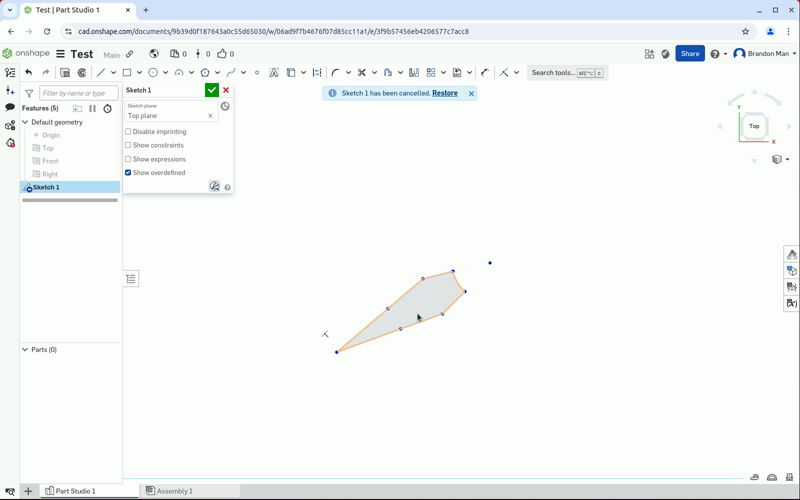
scroll(6)
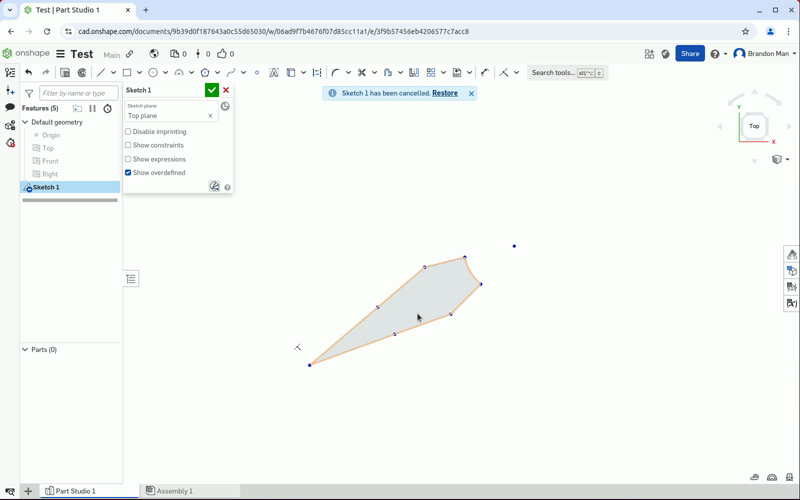
scroll(6)
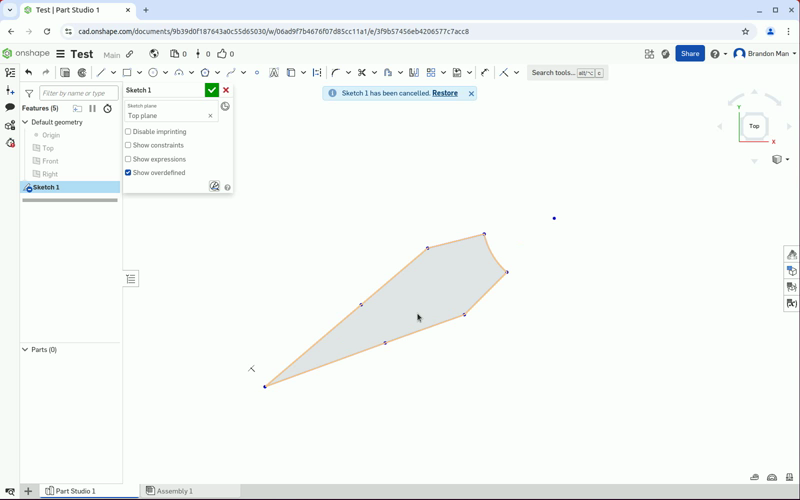
scroll(6)
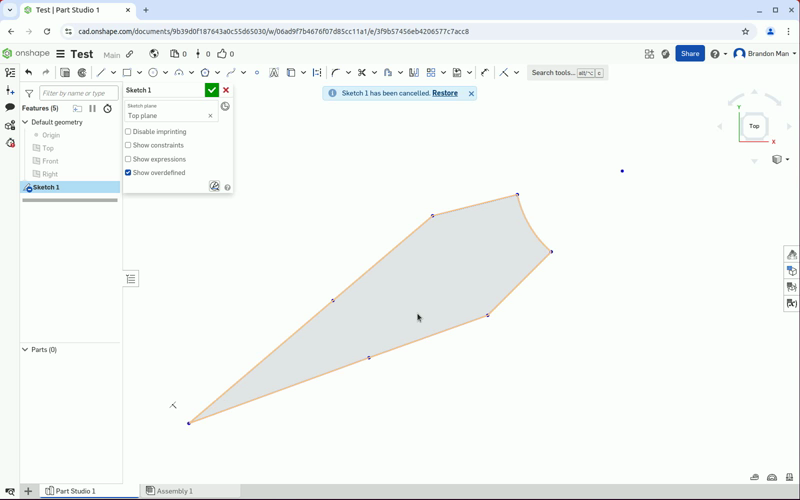
scroll(6)
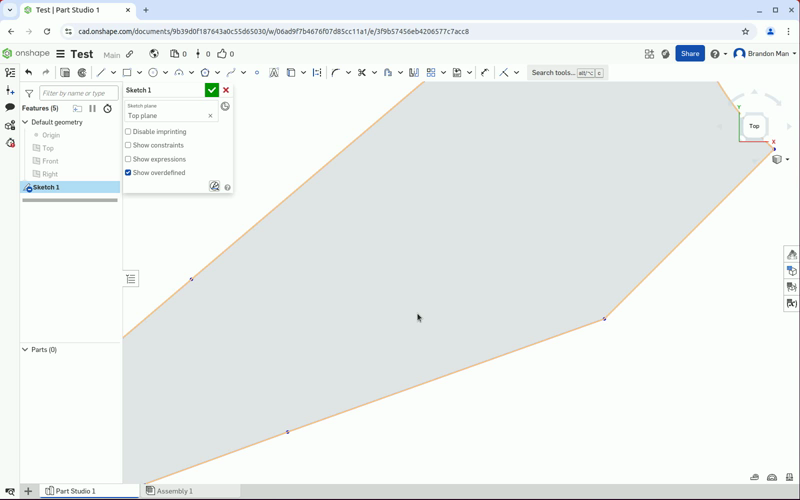
click(417, 313)
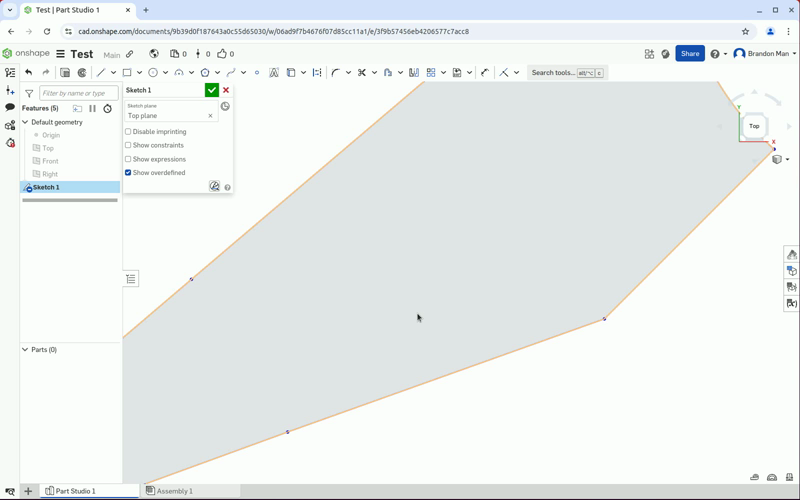
scroll(-6)
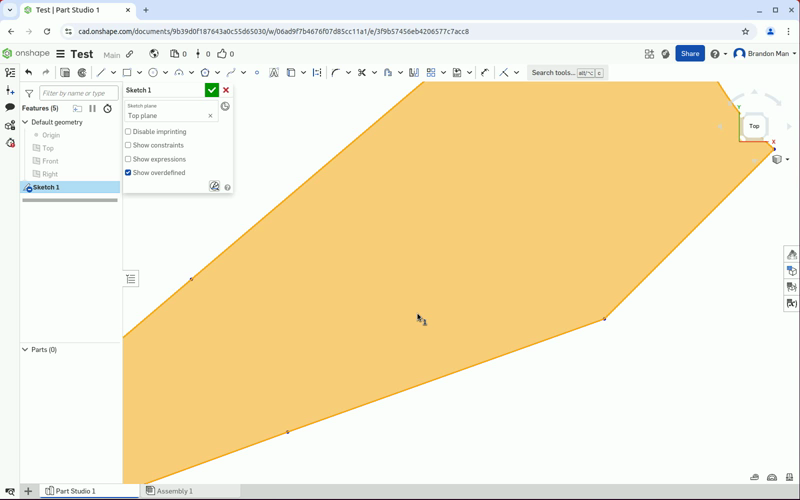
scroll(-6)
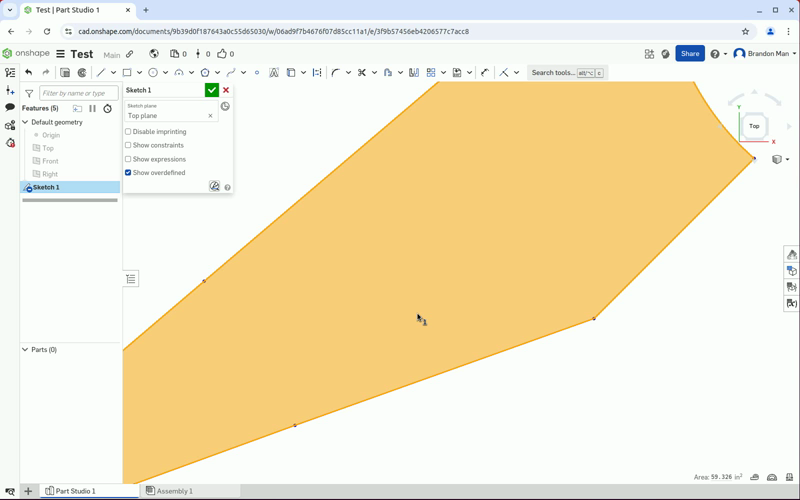
scroll(-6)
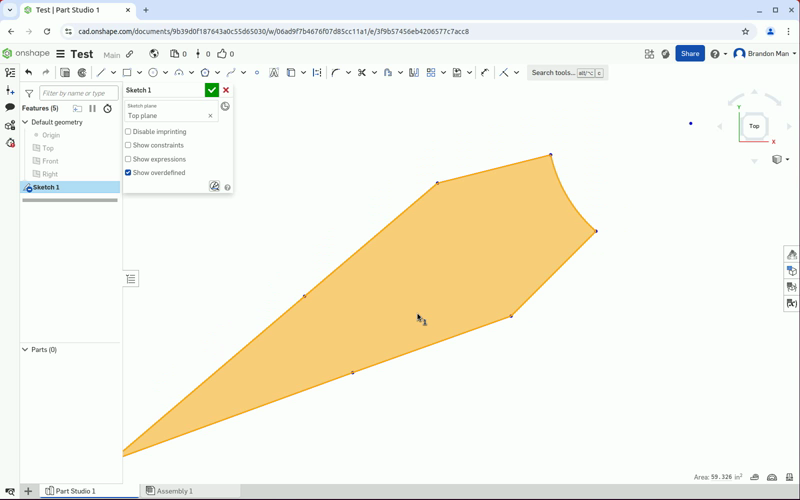
scroll(-6)
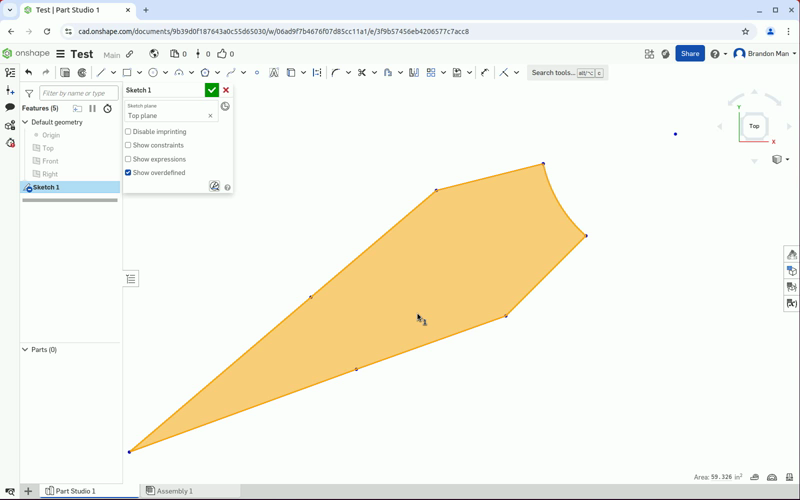
scroll(-6)
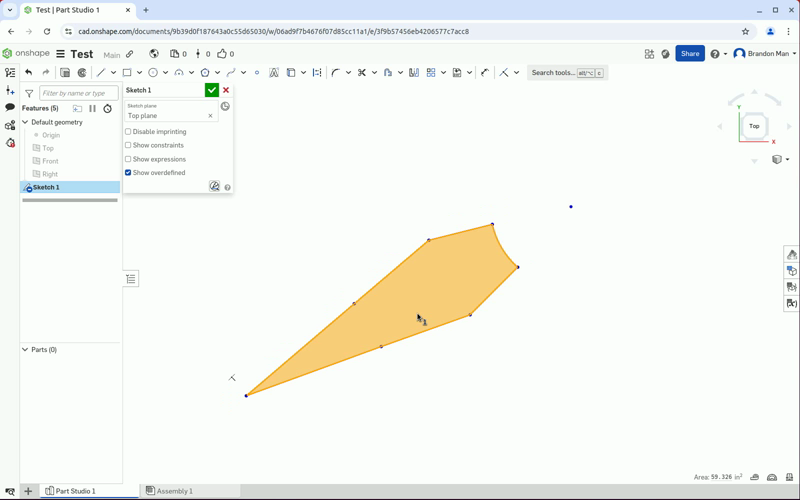
scroll(-6)
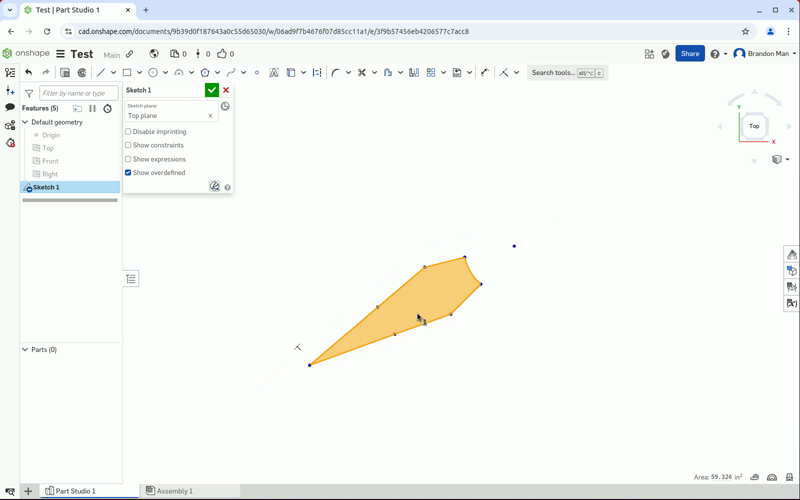
scroll(-6)
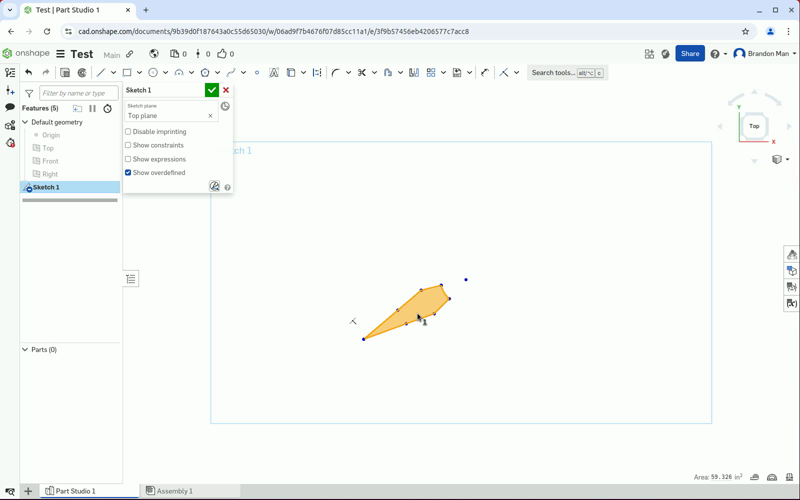
mouse_move(73, 352)
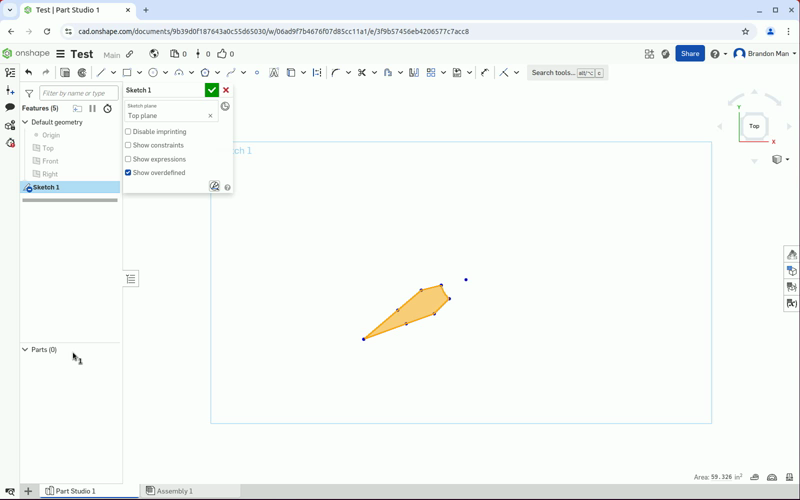
key(shift+y)
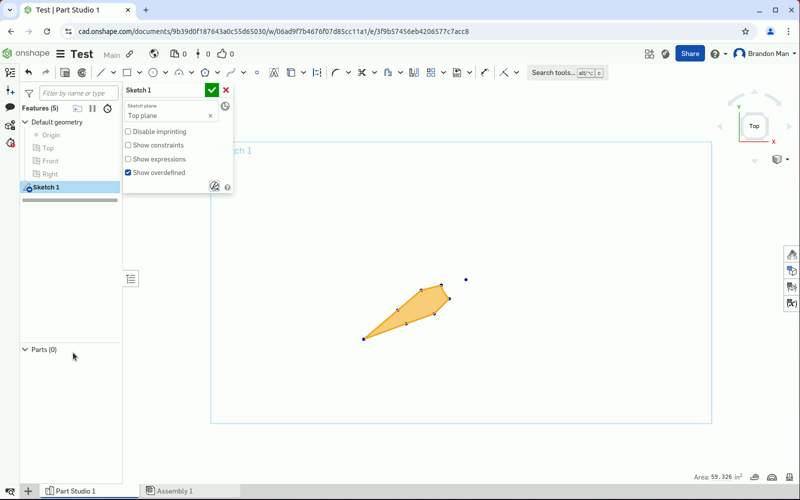
key(shift+e)
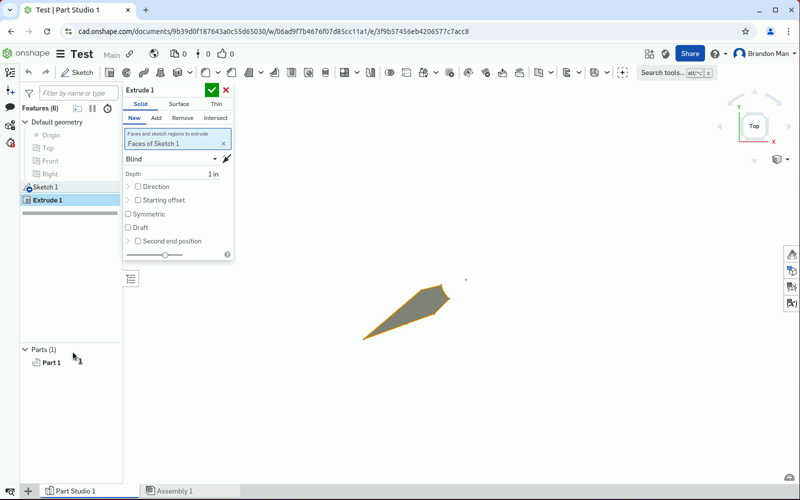
mouse_move(143, 106)
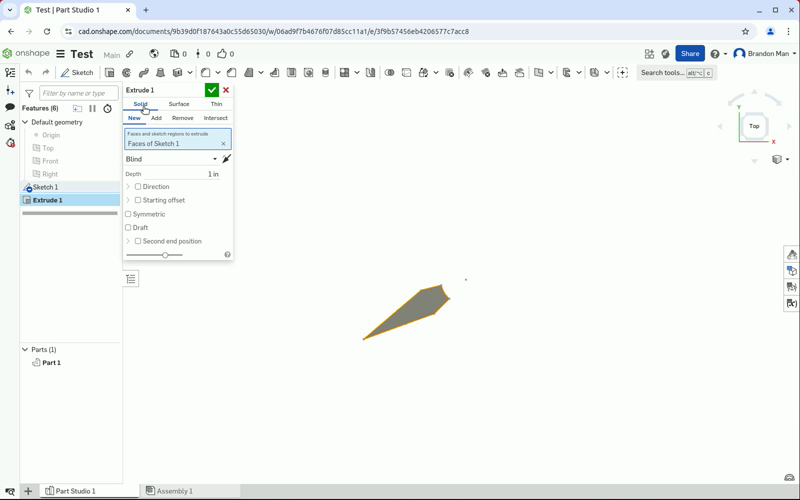
click(143, 106)
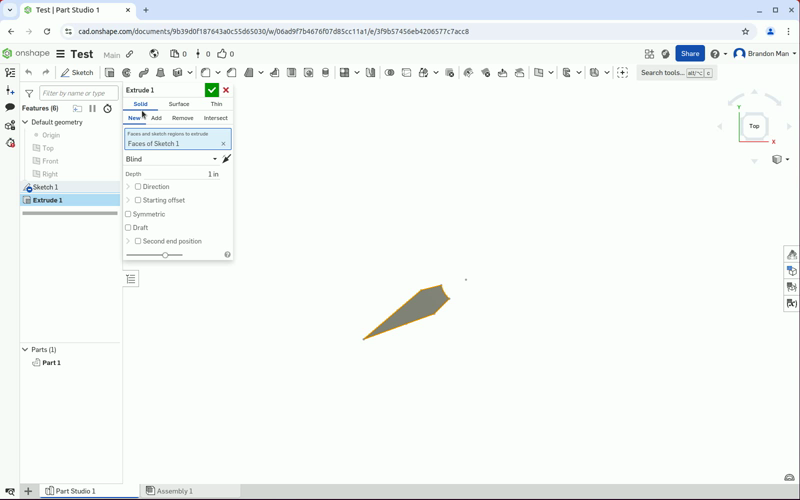
mouse_move(137, 120)
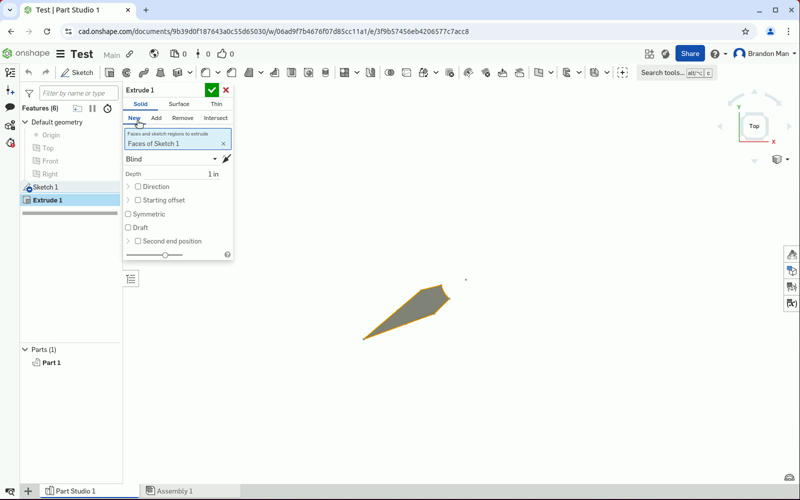
click(137, 120)
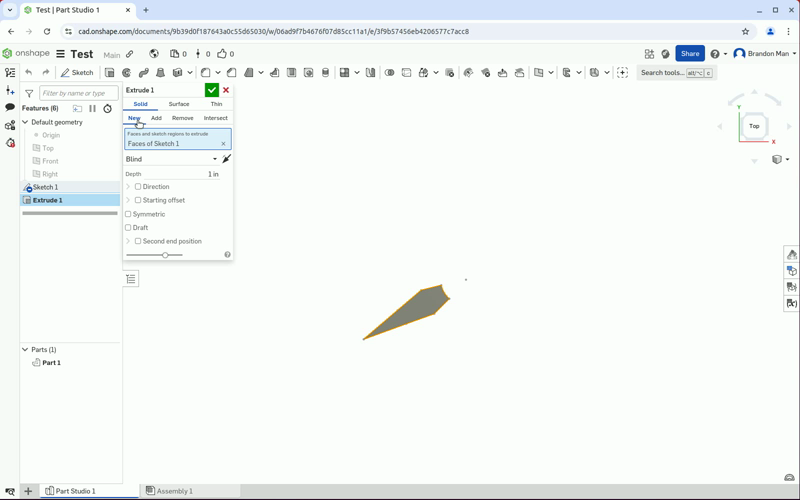
key(tab, 4)
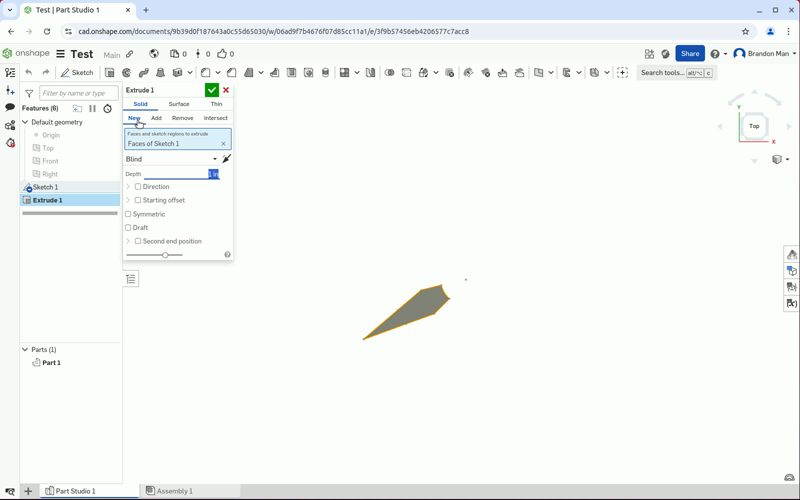
text(4.814)
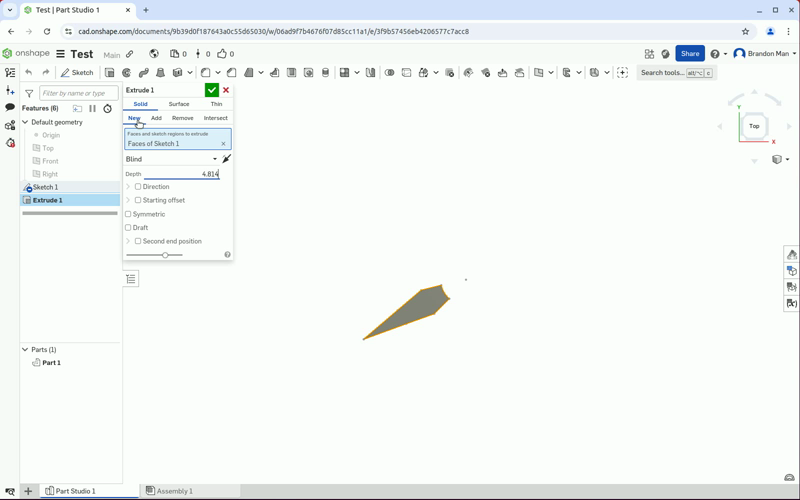
key(enter)
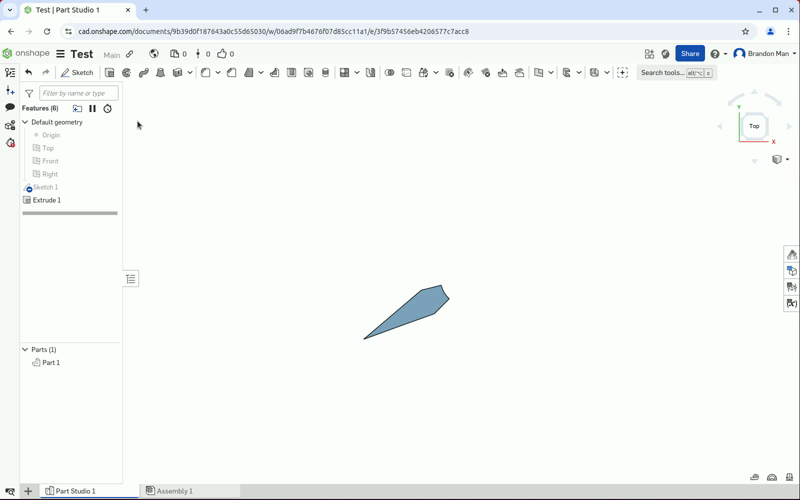
key(shift+h)
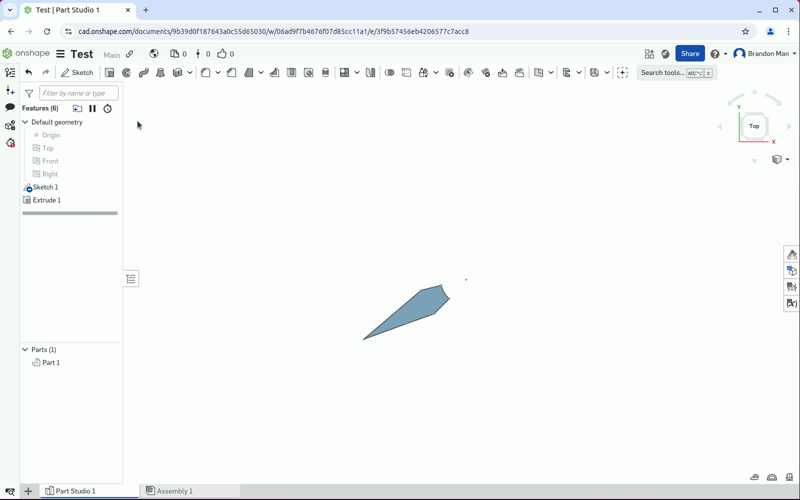
key(shift+h)
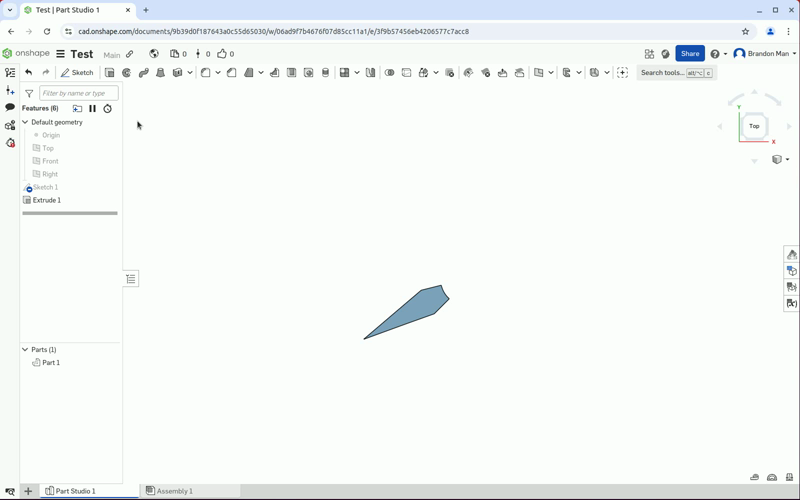
mouse_move(73, 189)
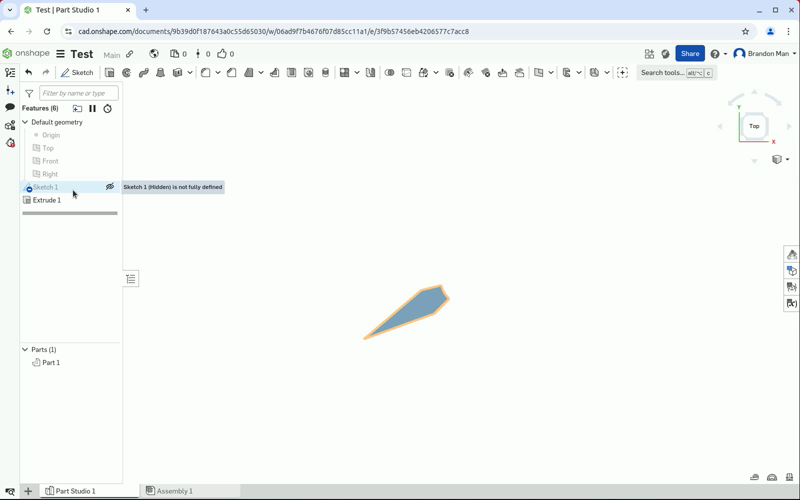
click(73, 189)
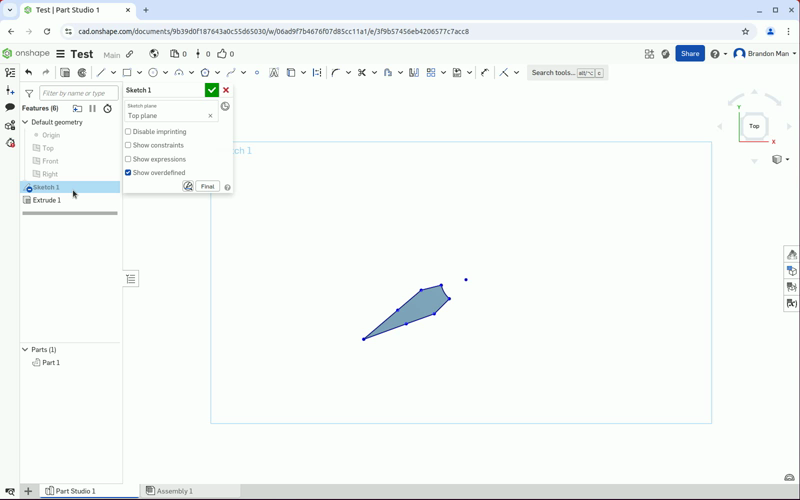
mouse_move(229, 92)
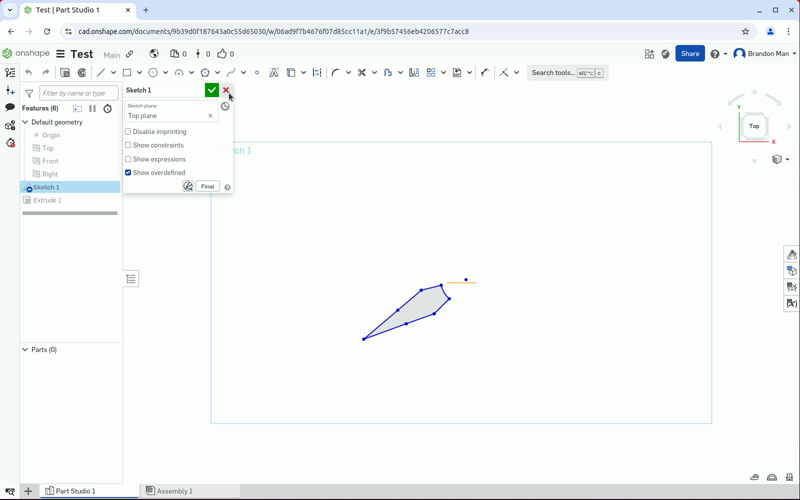
click(229, 92)
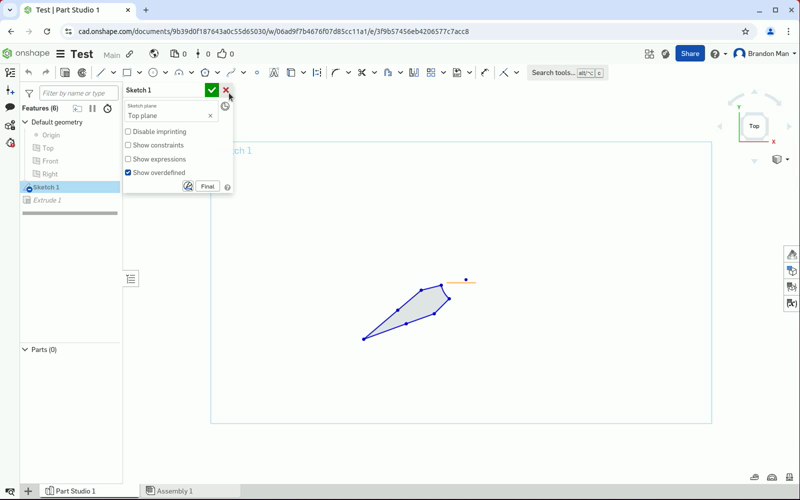
key(shift+s)
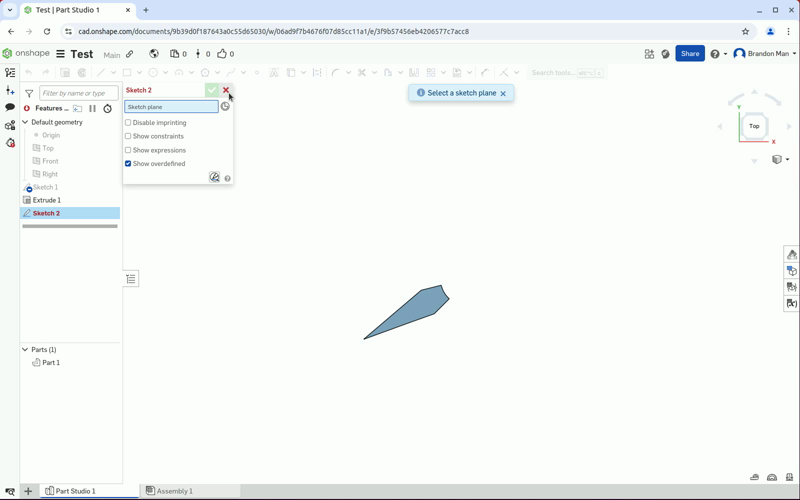
mouse_move(73, 150)
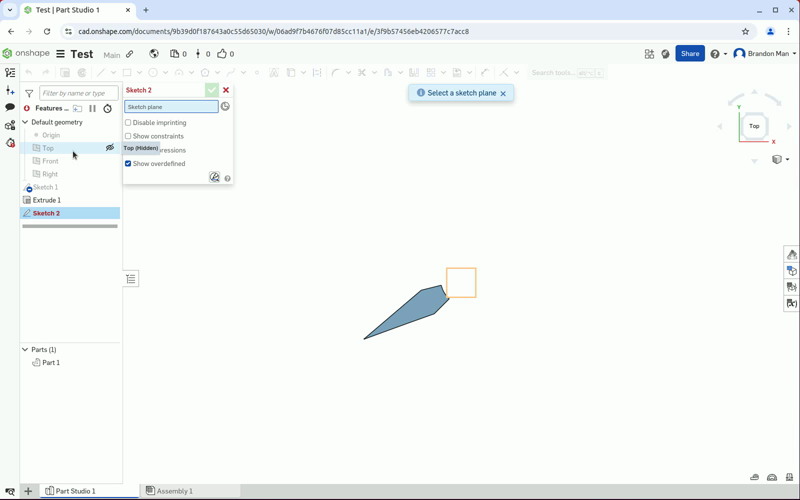
click(73, 150)
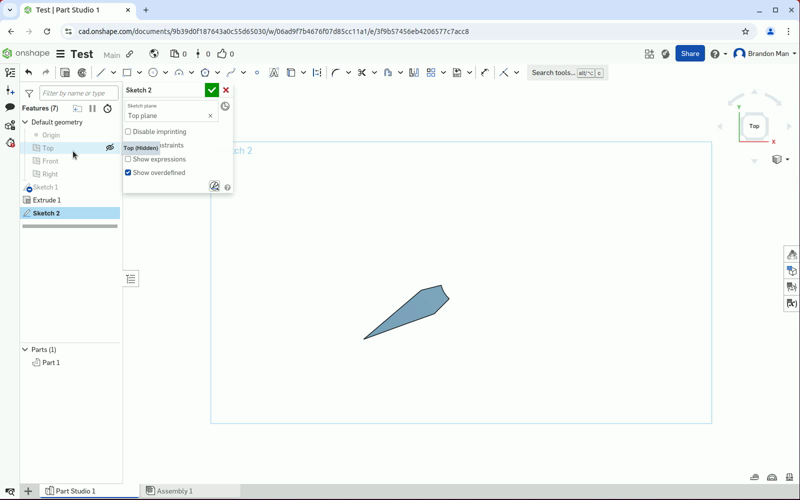
mouse_move(73, 352)
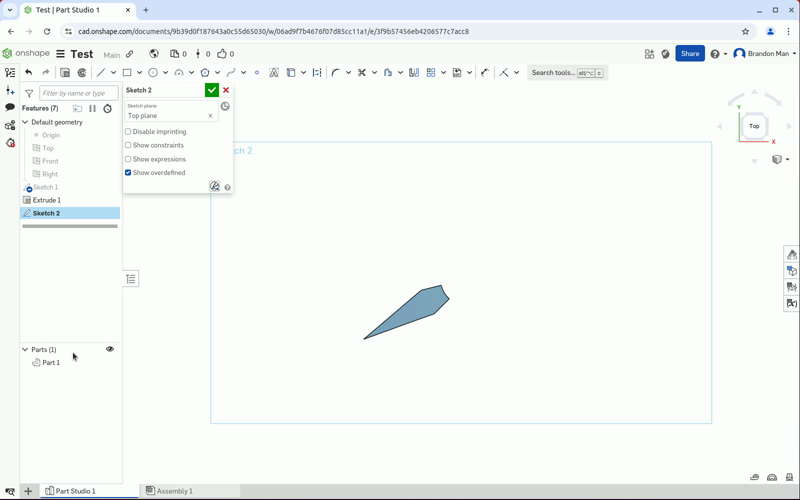
key(y)
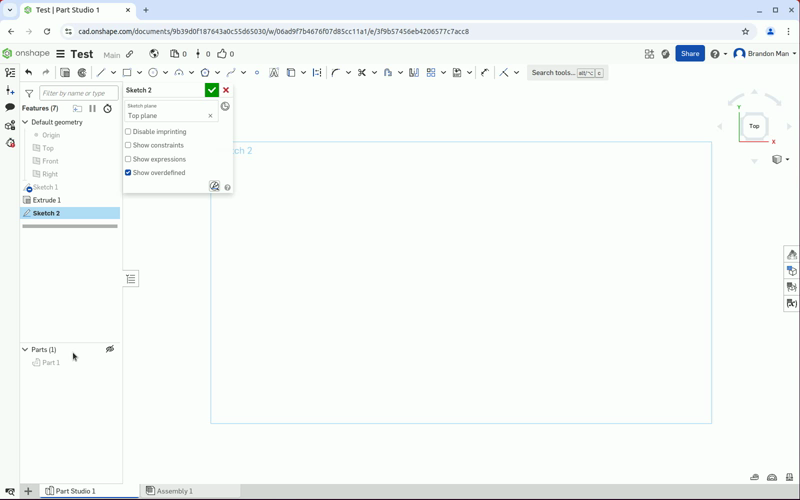
key(l)
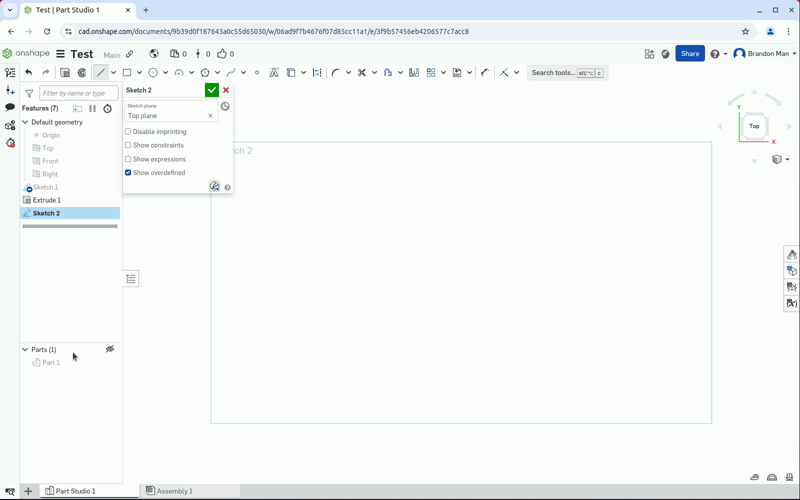
key_down(shift)
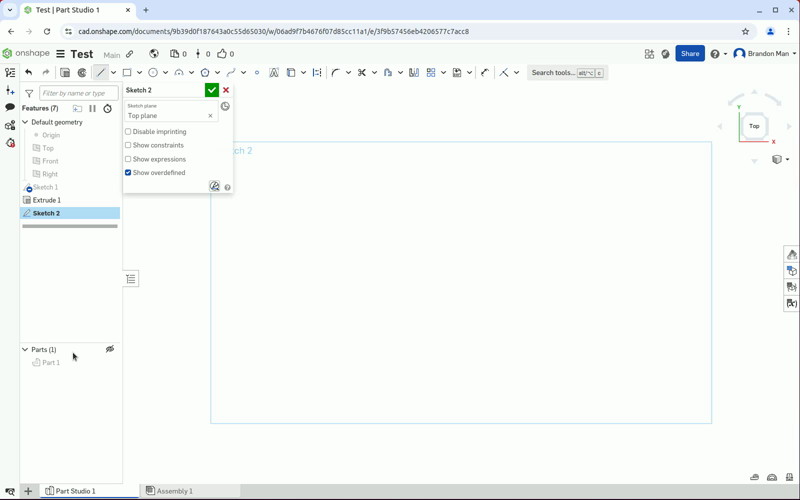
mouse_move(472, 298)
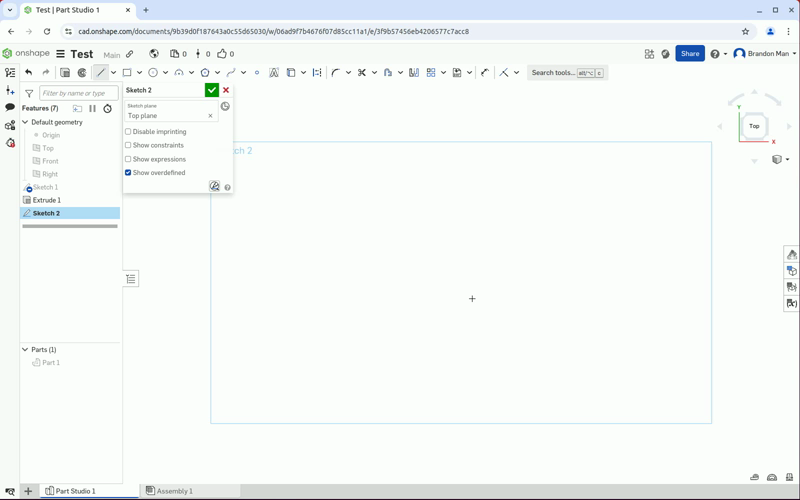
click(472, 298)
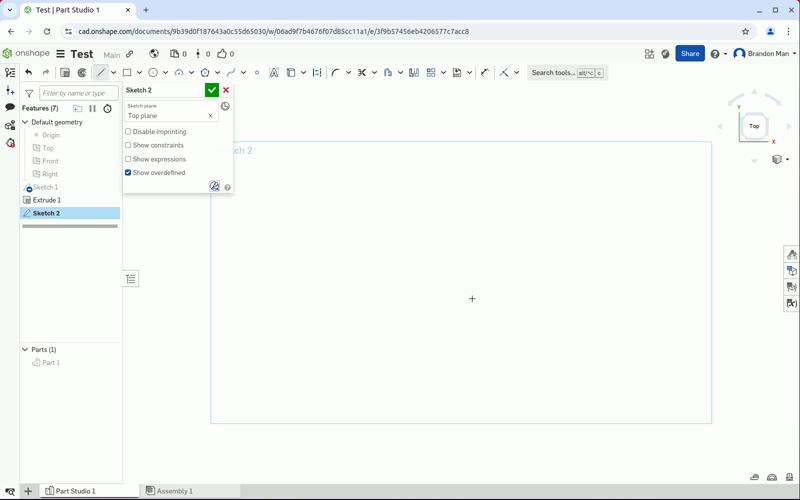
key_up(shift)
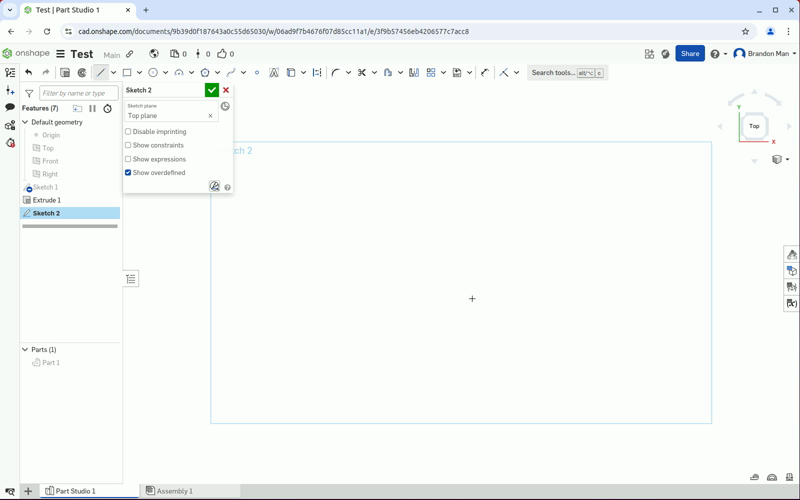
key_down(shift)
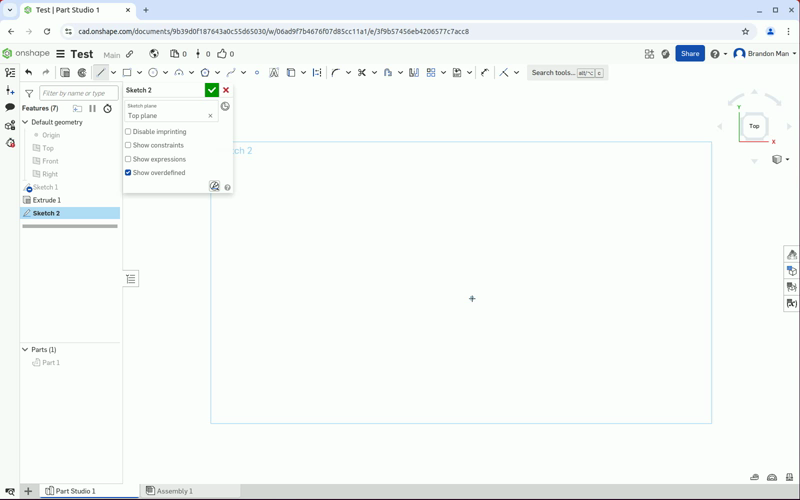
mouse_move(502, 298)
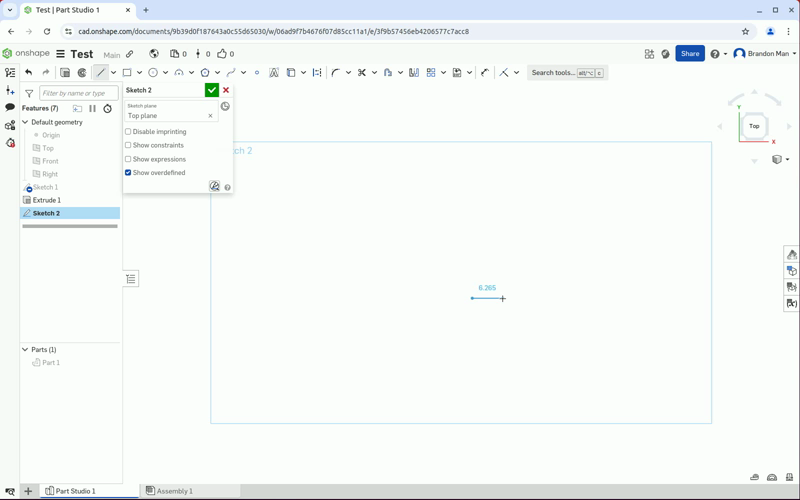
mouse_move(487, 312)
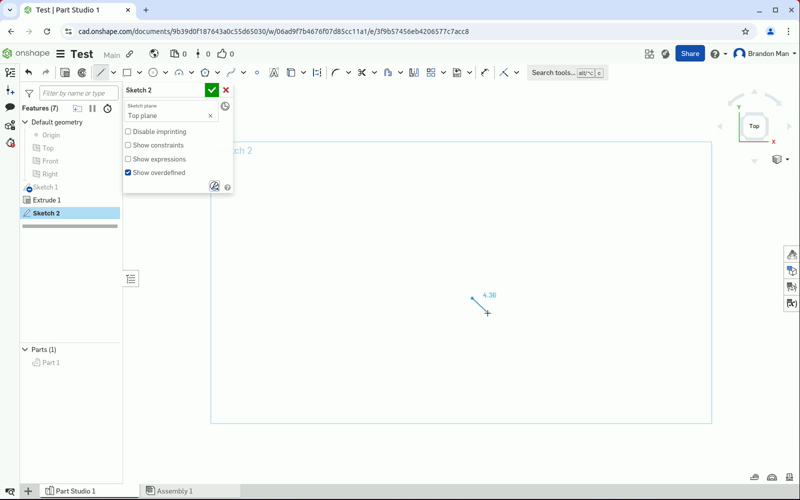
click(487, 312)
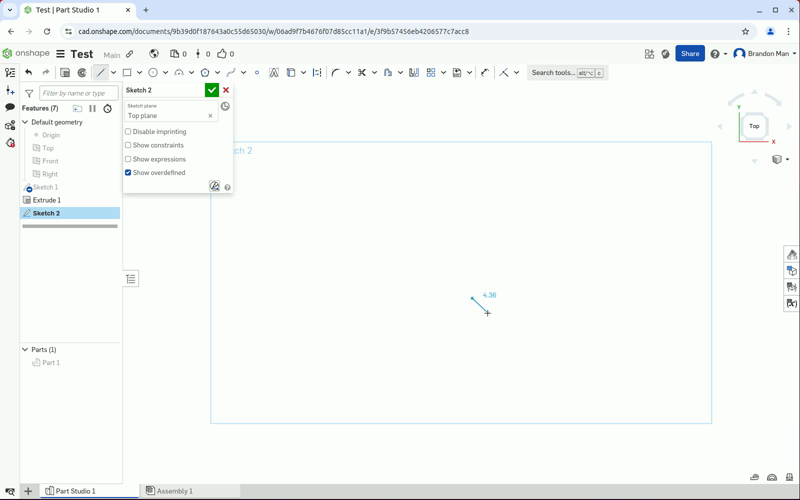
key_up(shift)
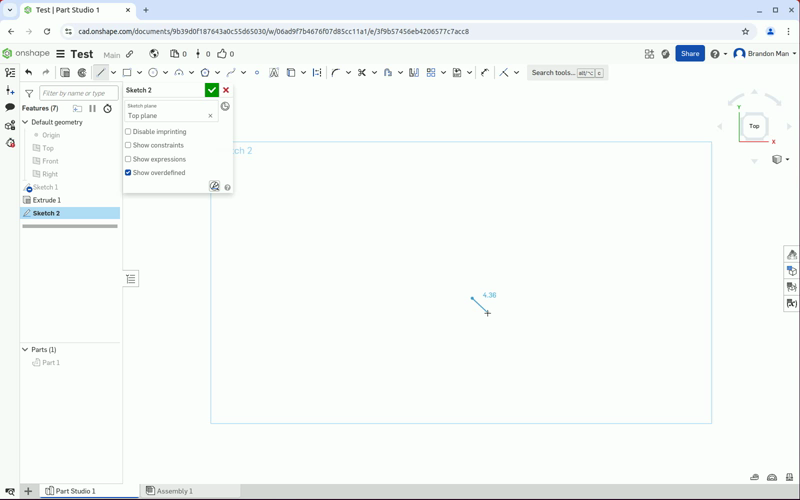
key_down(shift)
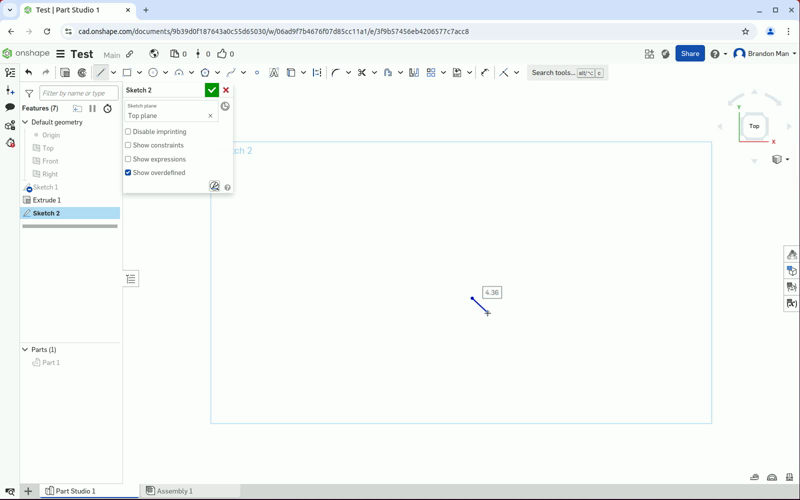
mouse_move(517, 312)
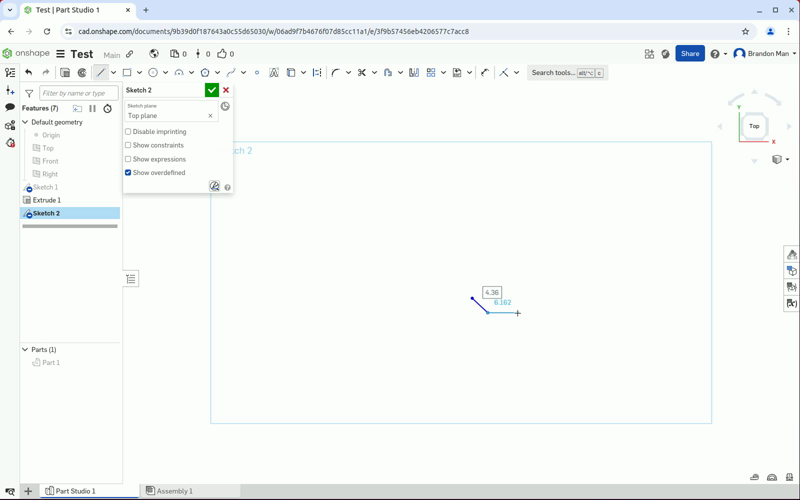
mouse_move(516, 323)
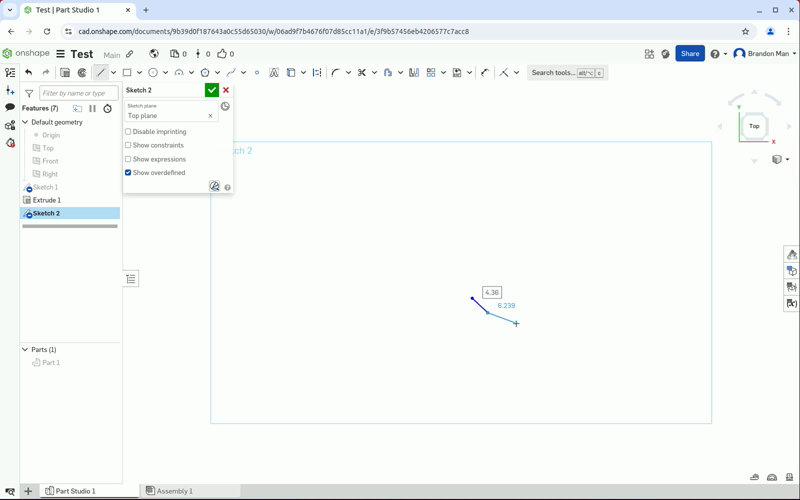
click(516, 323)
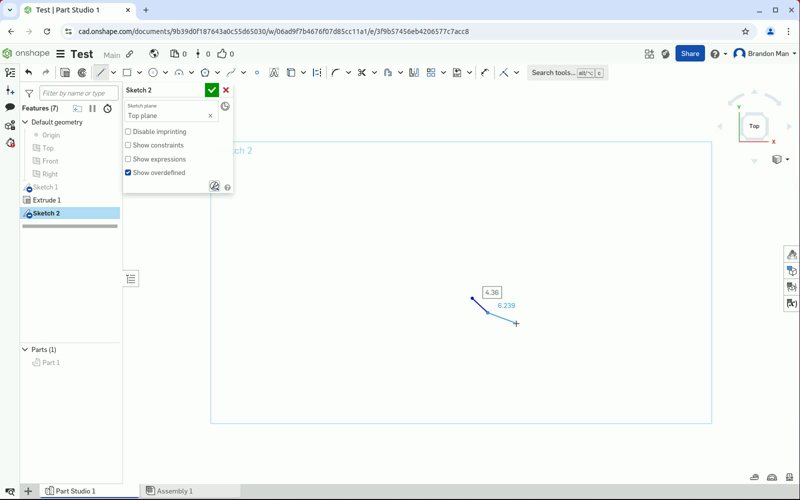
key_up(shift)
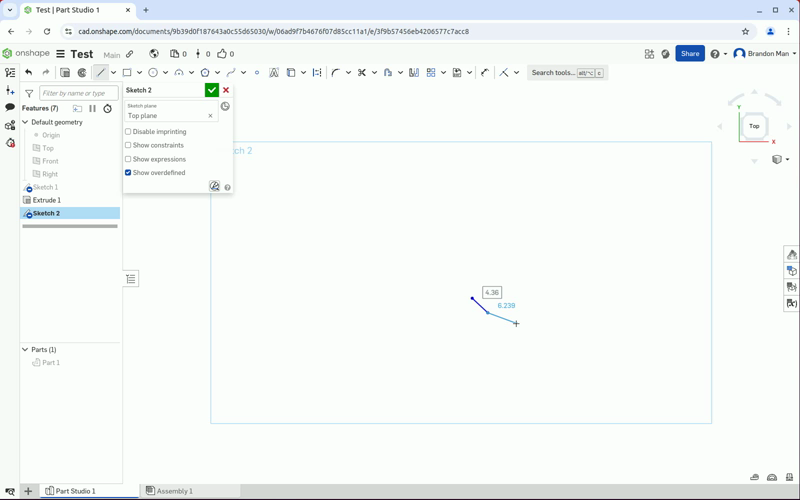
key_down(shift)
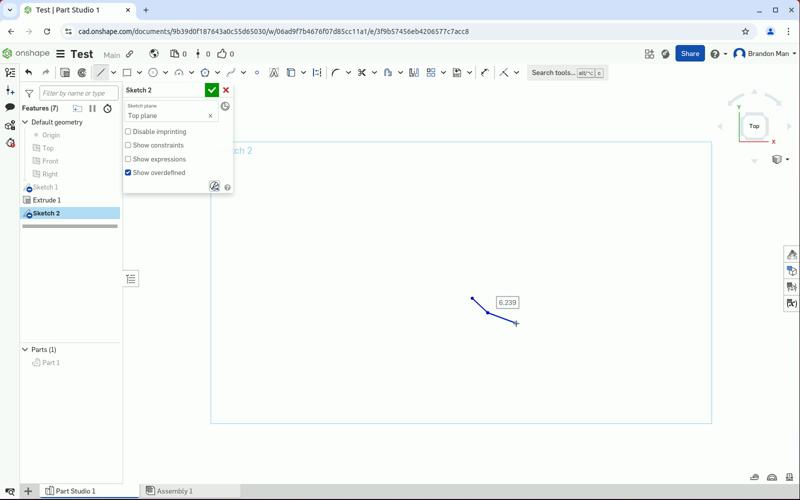
mouse_move(546, 323)
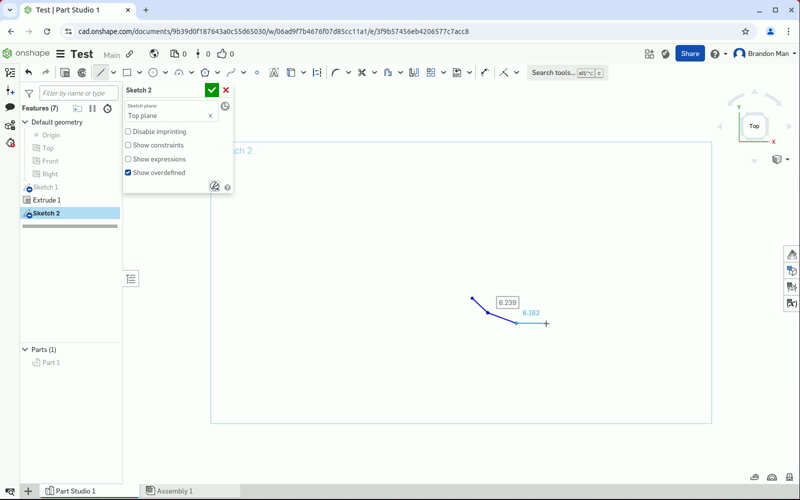
mouse_move(558, 338)
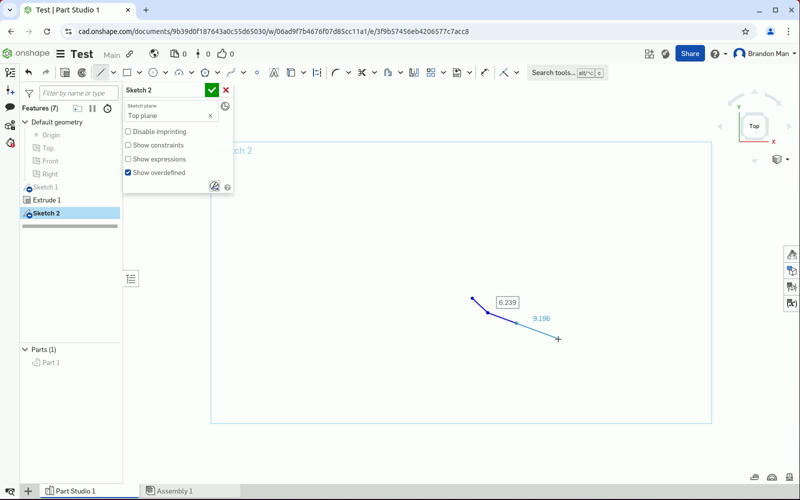
click(558, 338)
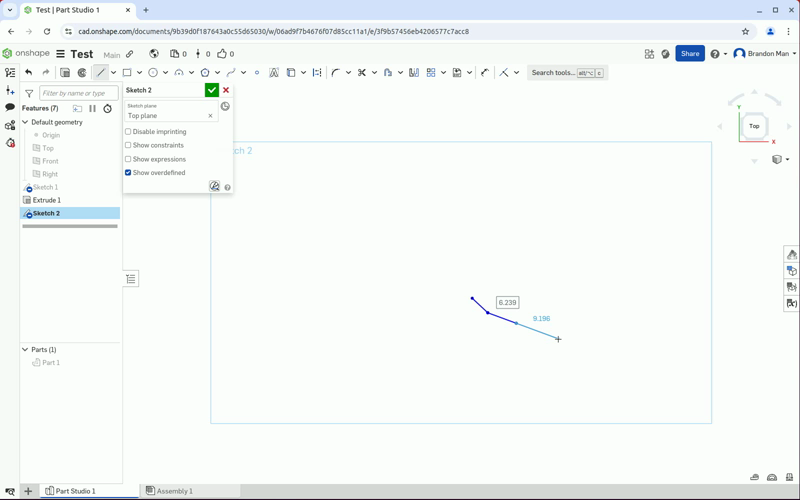
key_up(shift)
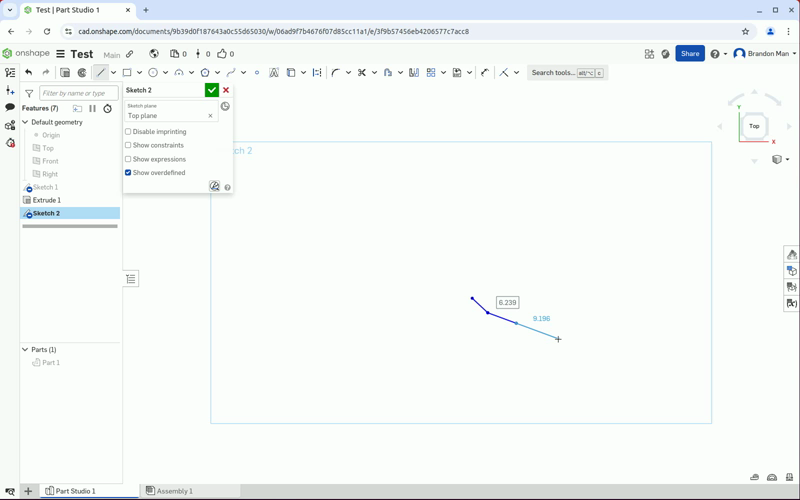
key_down(shift)
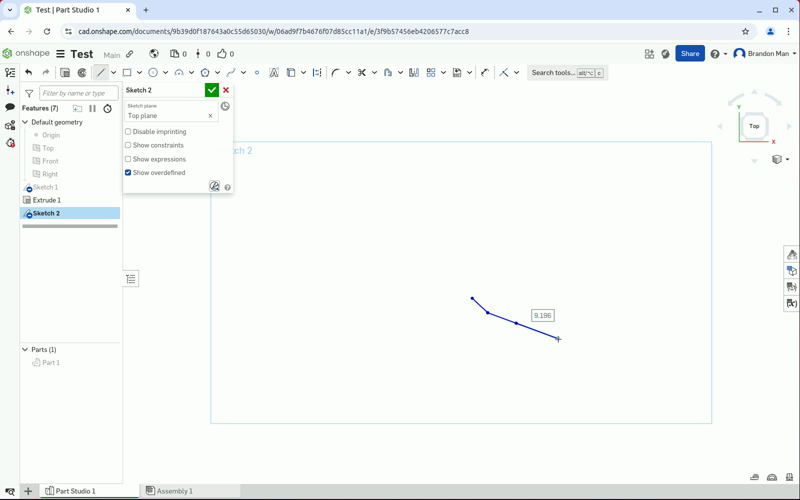
mouse_move(588, 338)
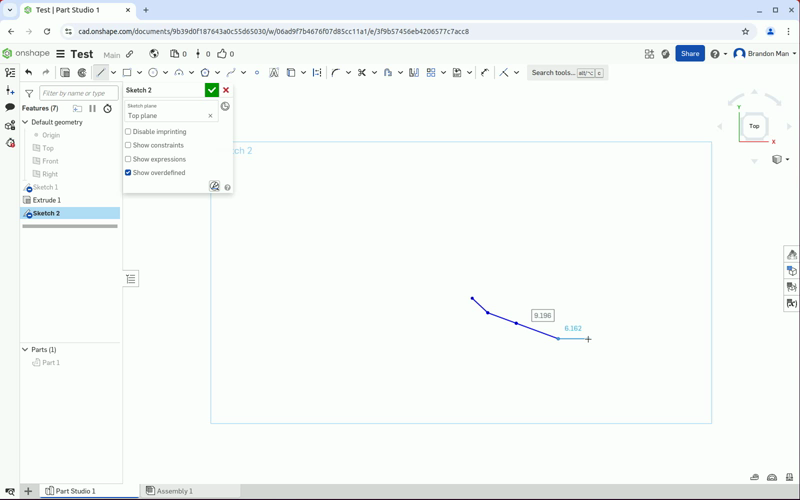
mouse_move(524, 309)
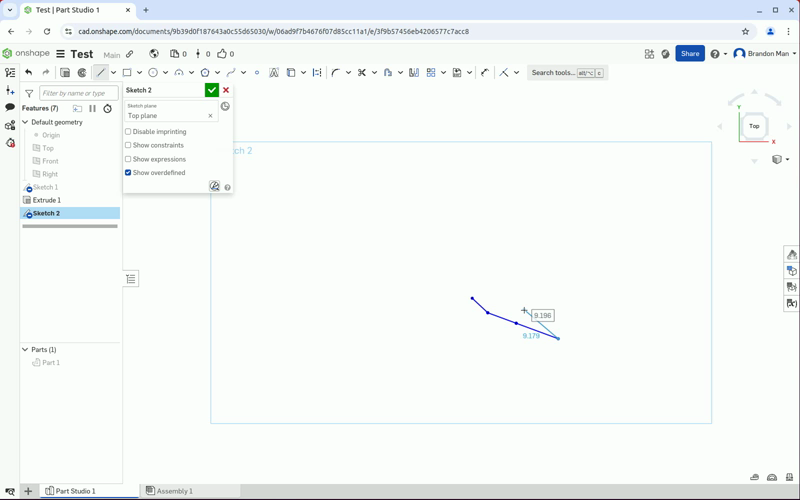
click(524, 309)
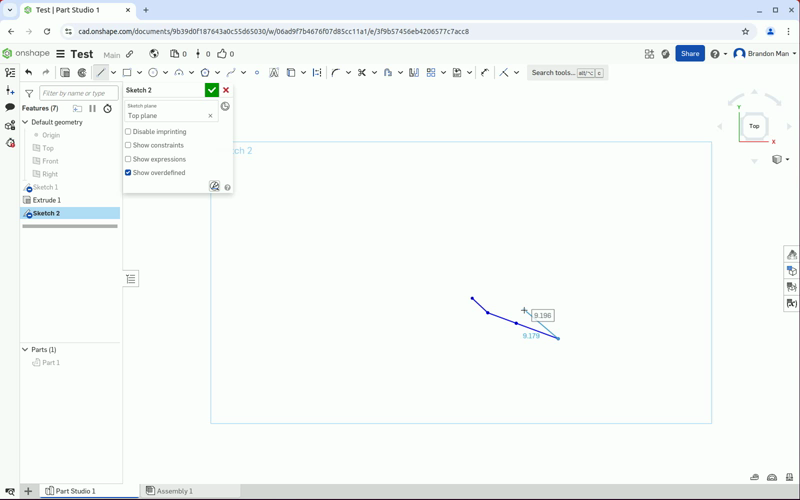
key_up(shift)
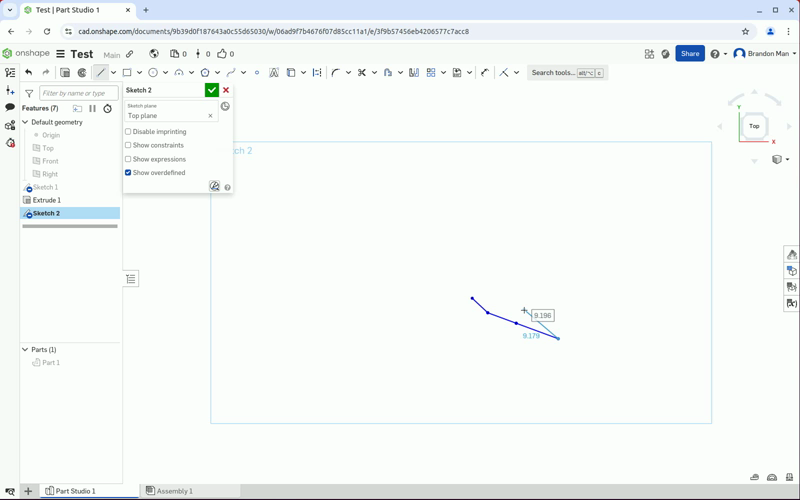
key_down(shift)
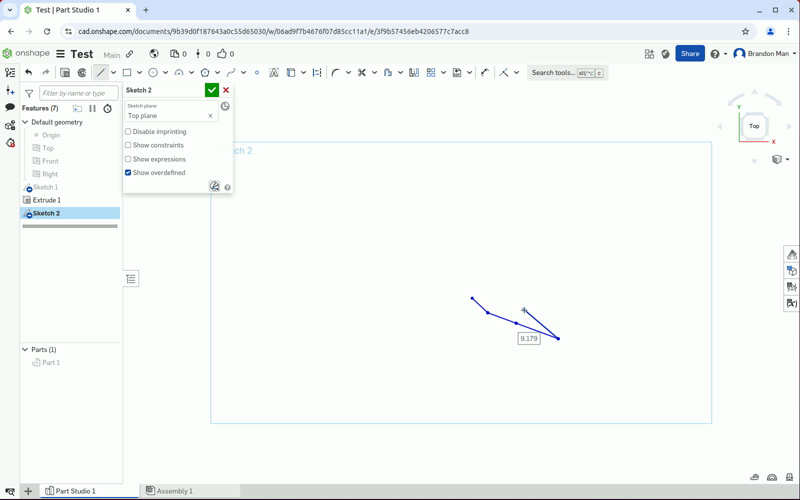
mouse_move(554, 309)
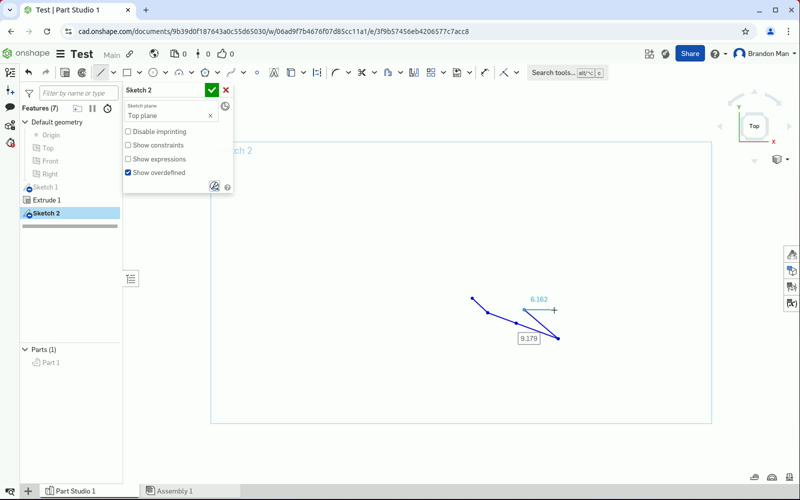
mouse_move(500, 290)
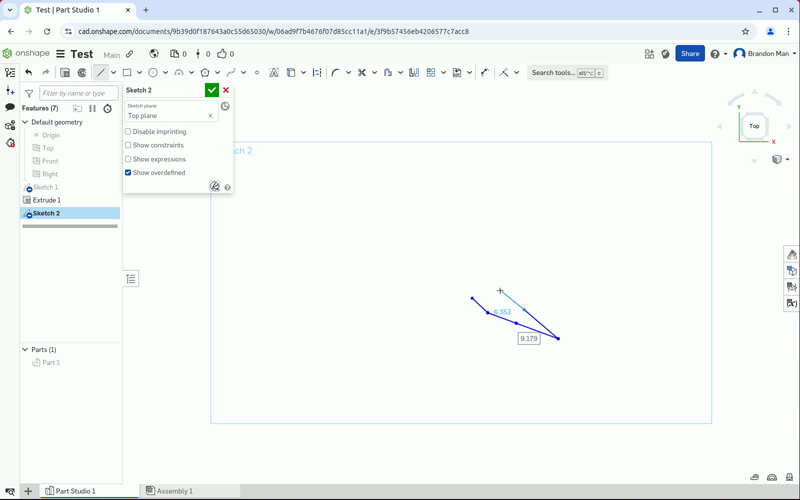
click(500, 290)
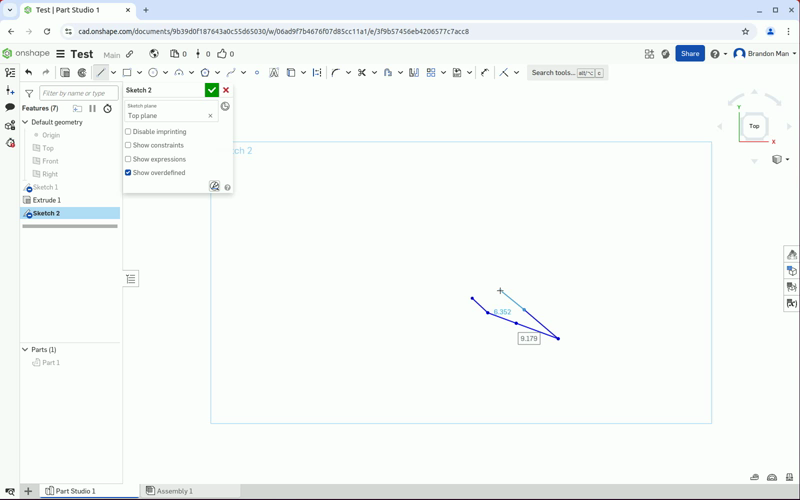
key_up(shift)
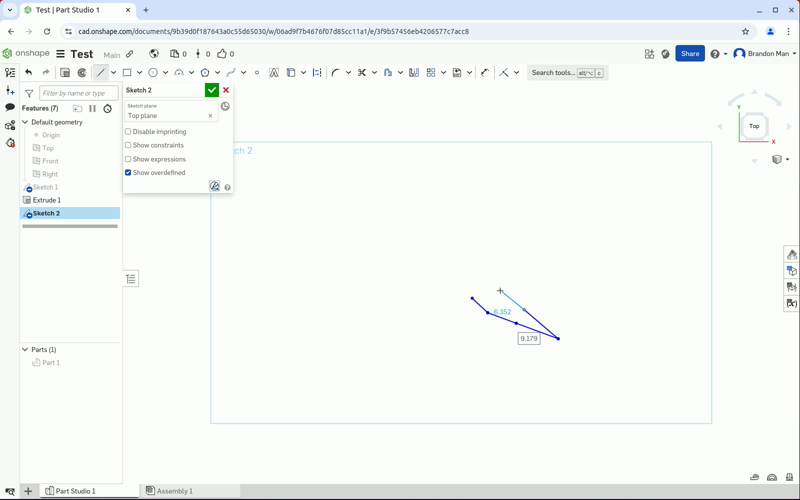
key_down(shift)
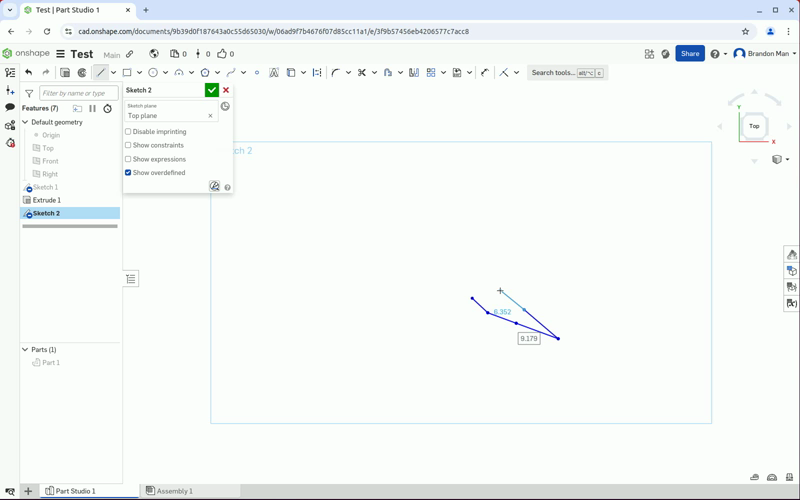
mouse_move(530, 290)
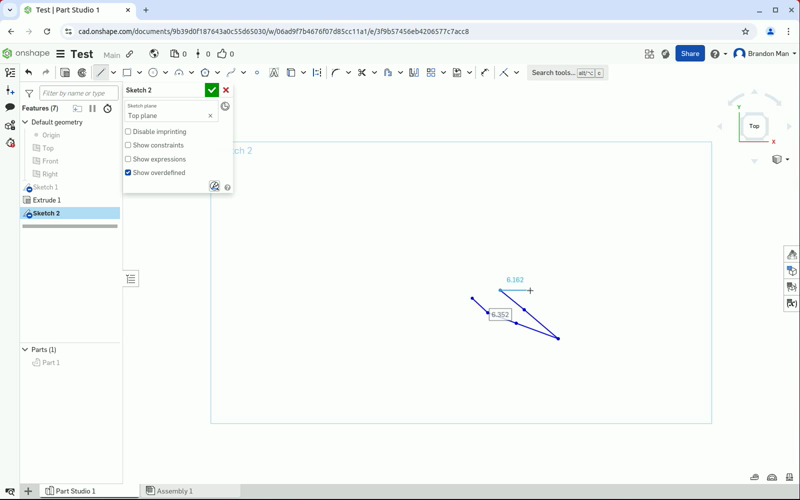
mouse_move(480, 284)
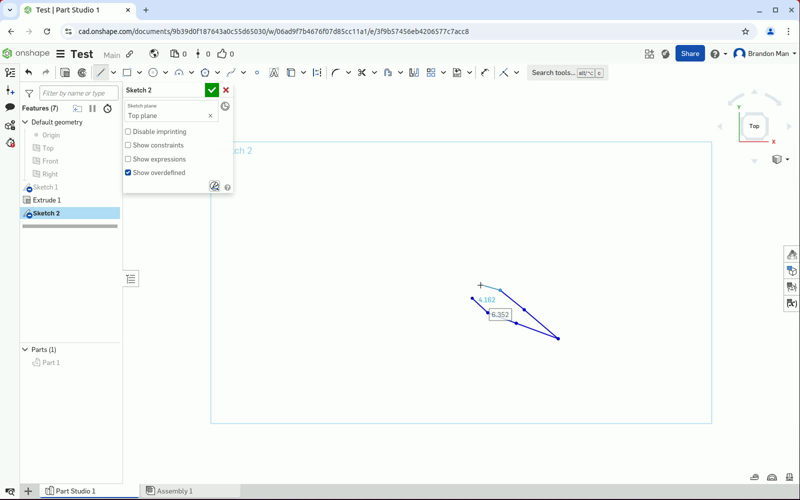
click(480, 284)
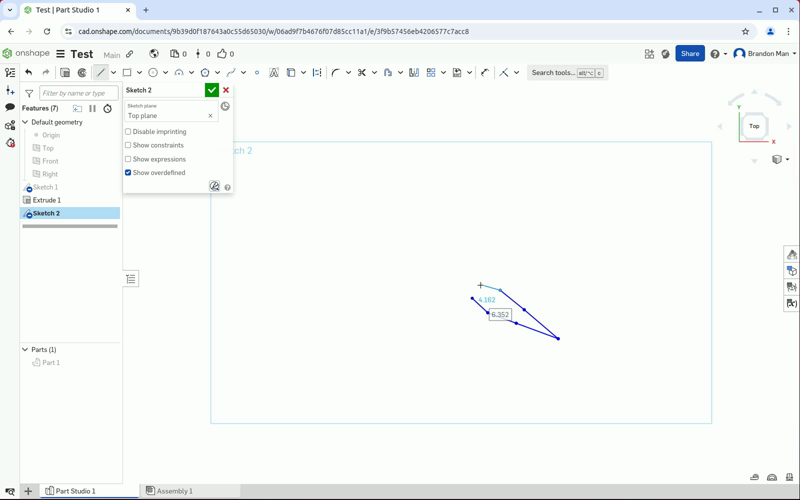
key_up(shift)
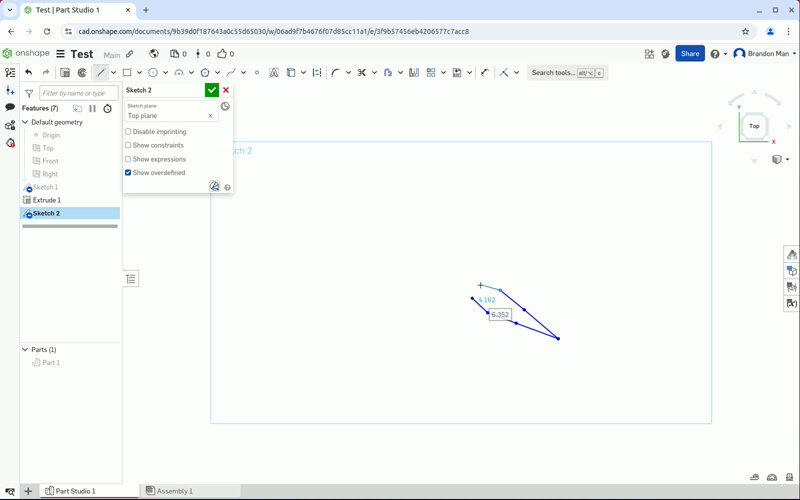
key(esc)
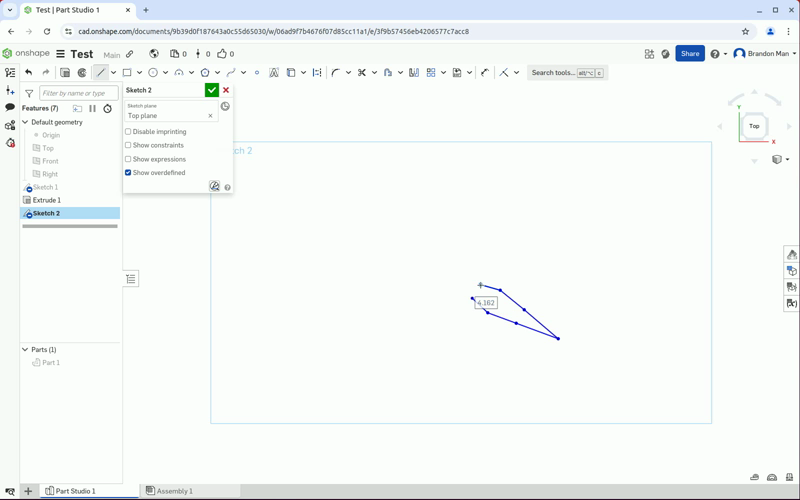
key(a)
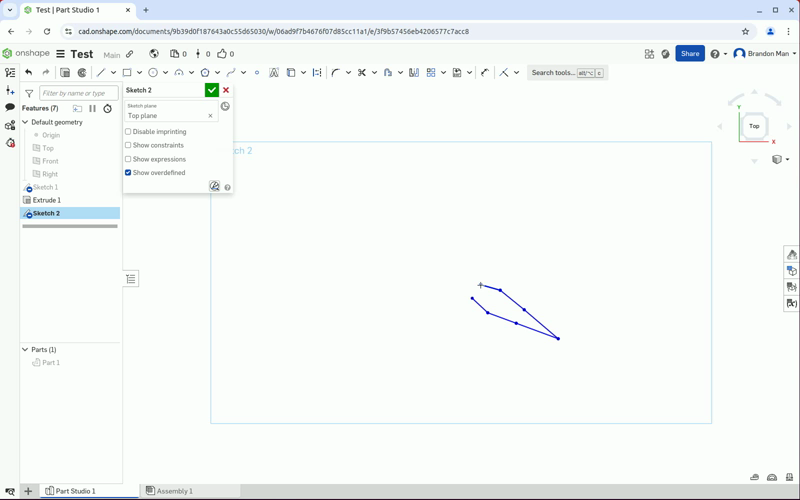
mouse_move(480, 284)
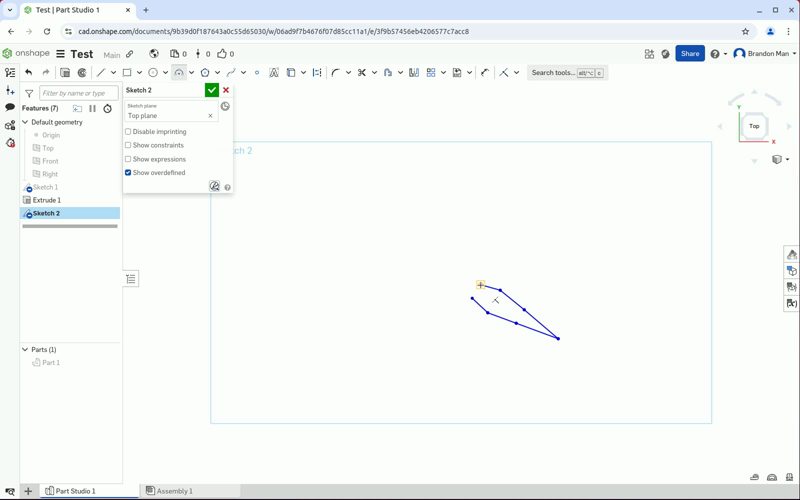
click(480, 284)
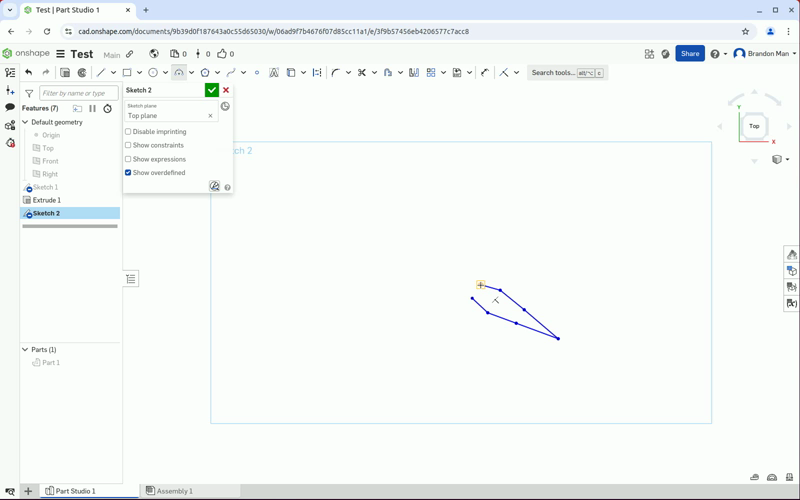
mouse_move(472, 298)
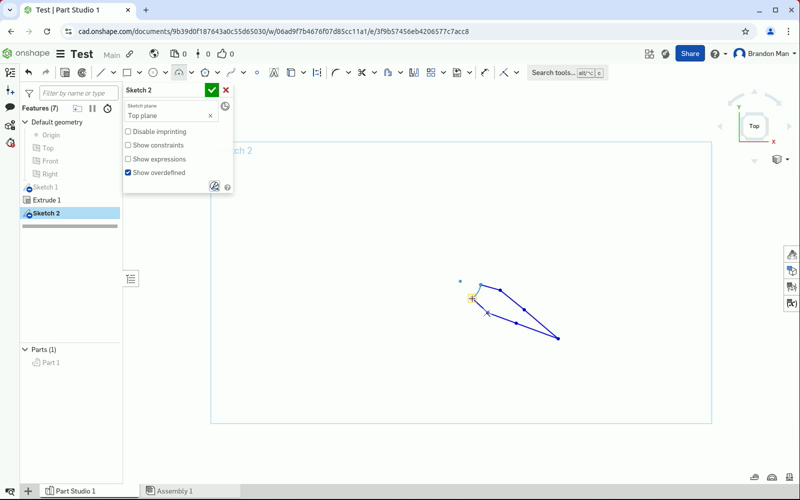
click(472, 298)
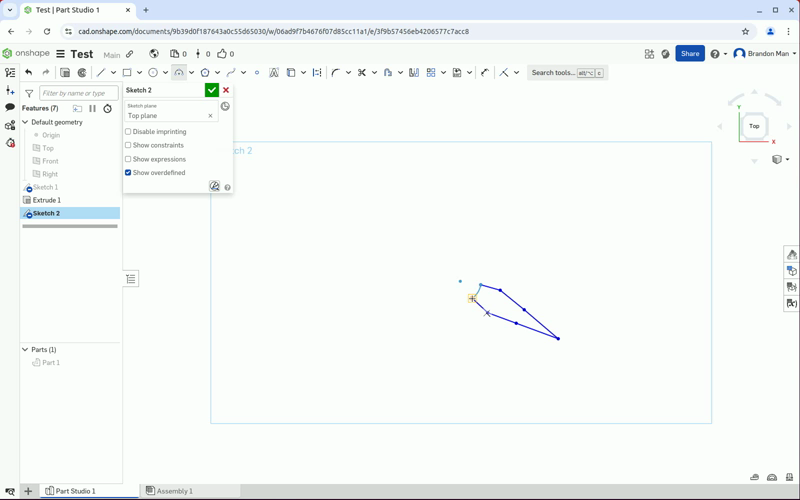
key_down(shift)
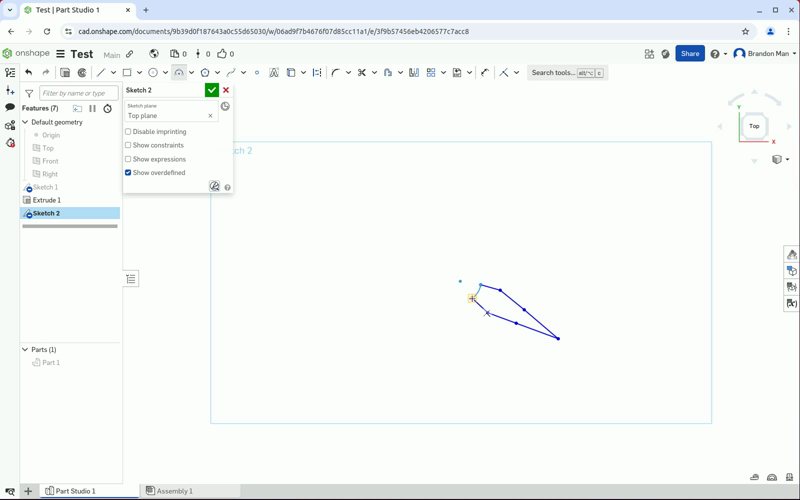
mouse_move(477, 292)
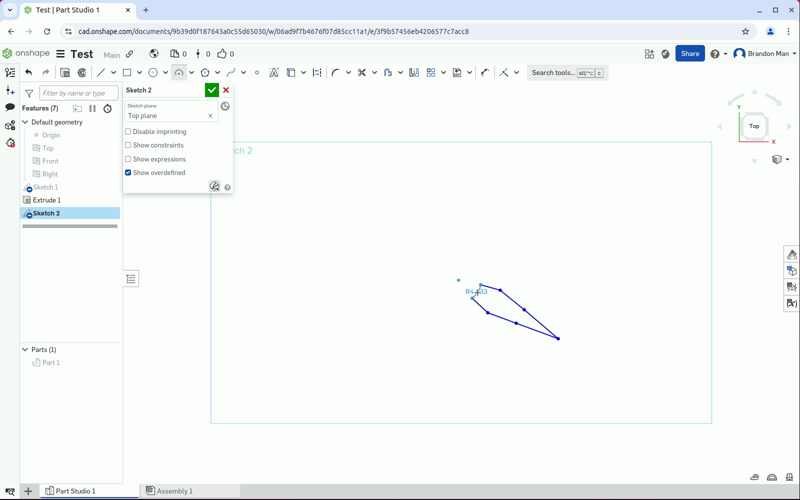
click(477, 292)
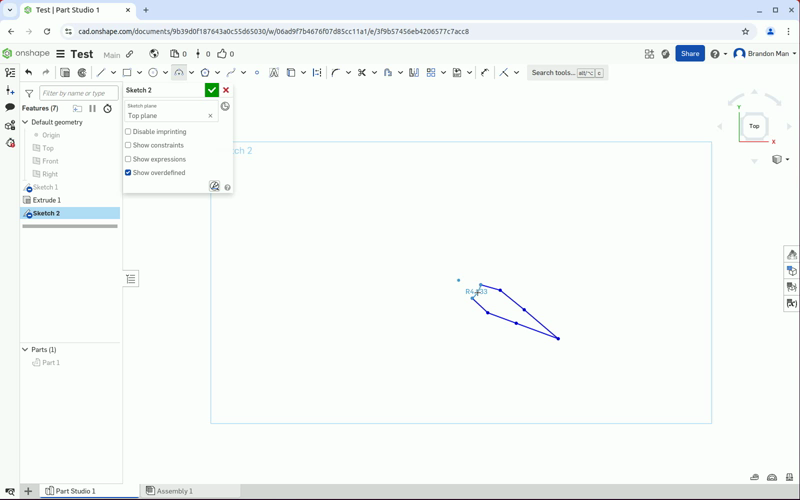
key_up(shift)
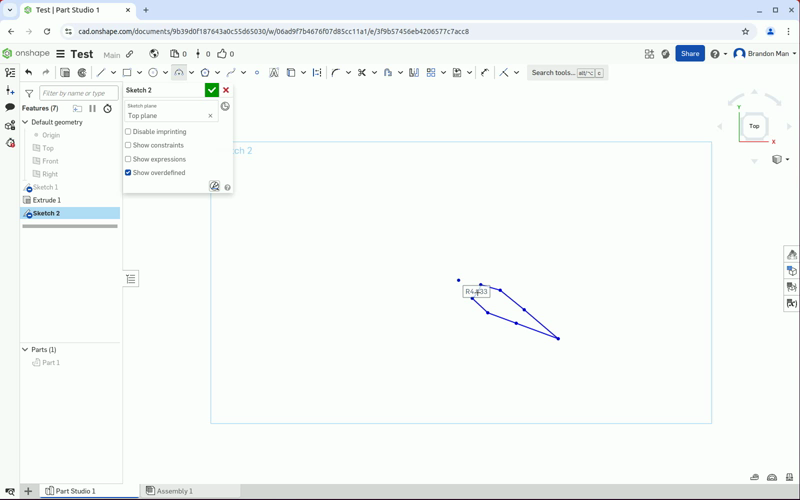
key(esc)
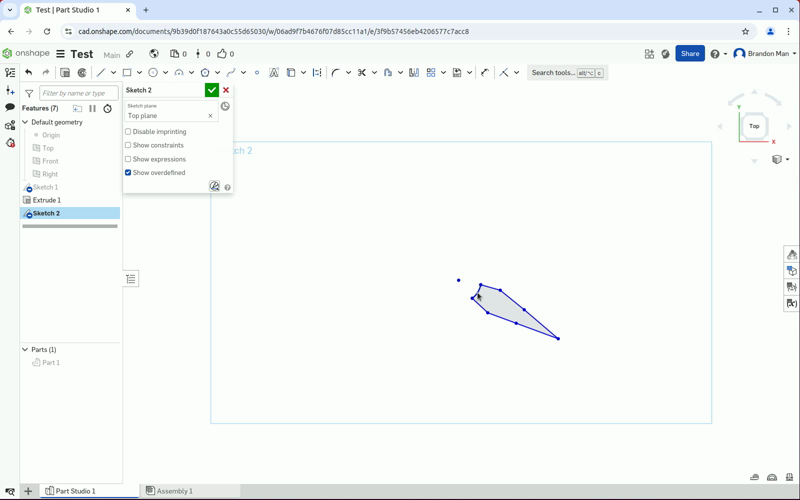
mouse_move(527, 317)
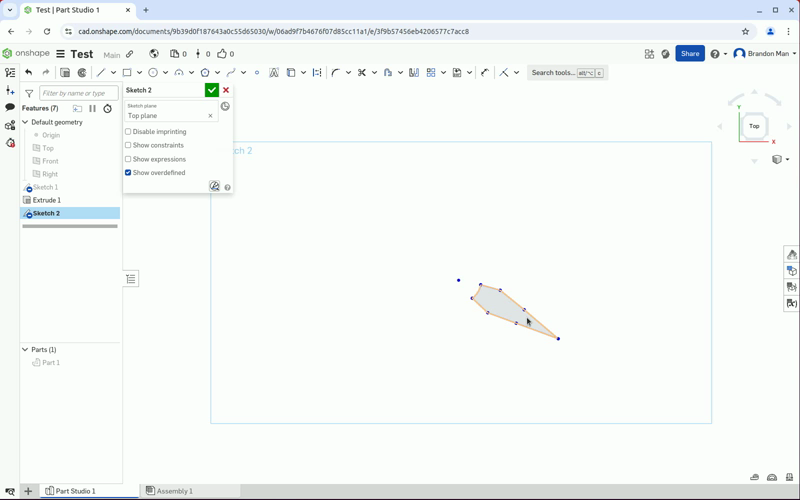
scroll(6)
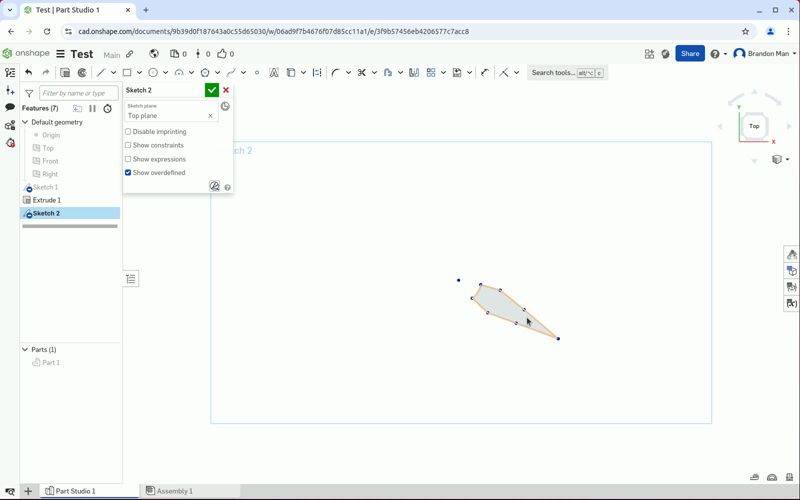
scroll(6)
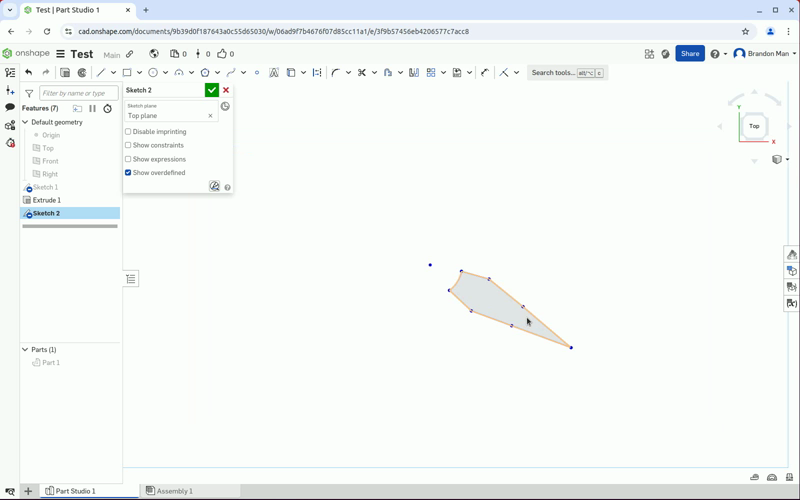
scroll(6)
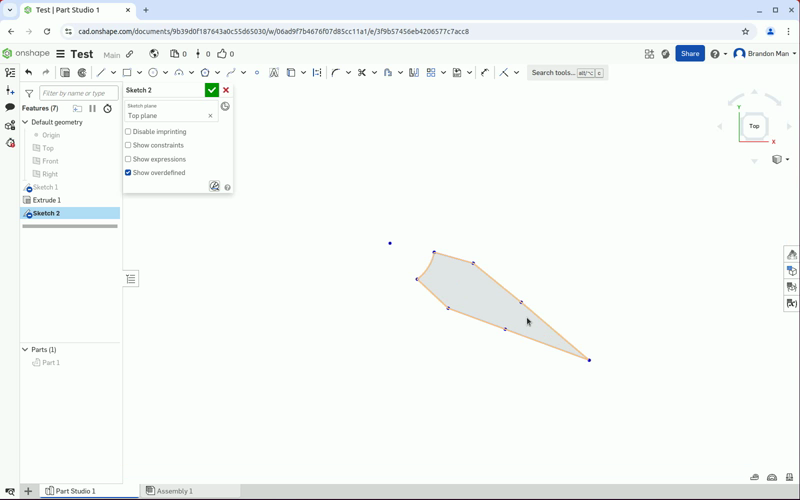
scroll(6)
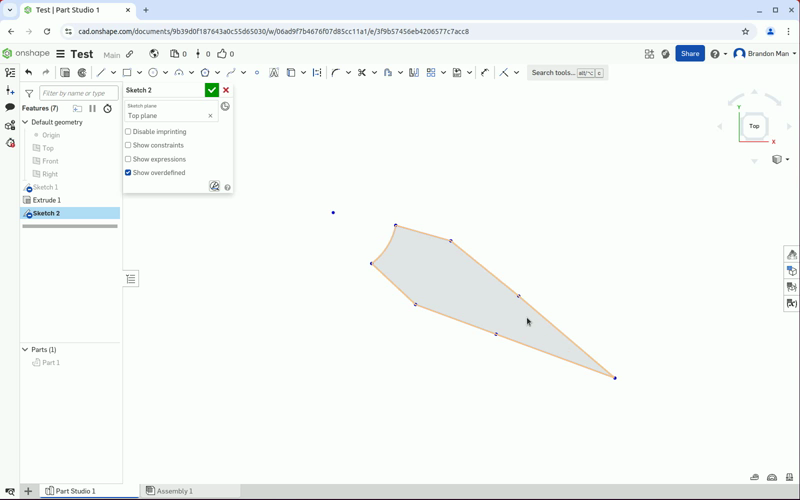
scroll(6)
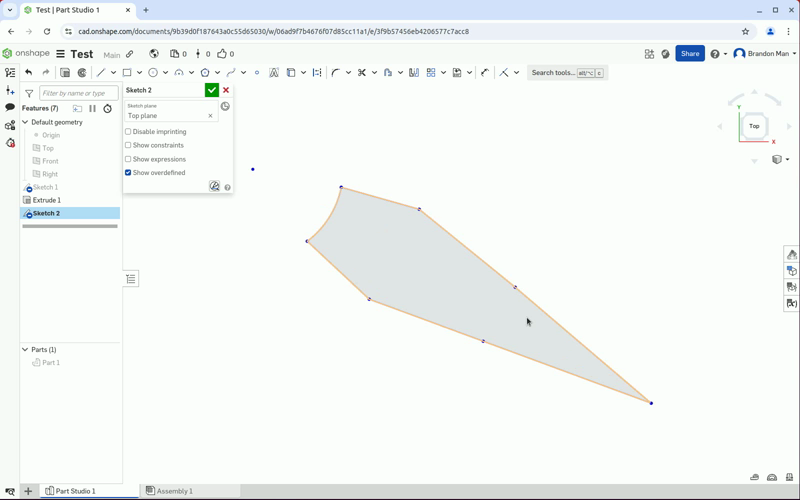
scroll(6)
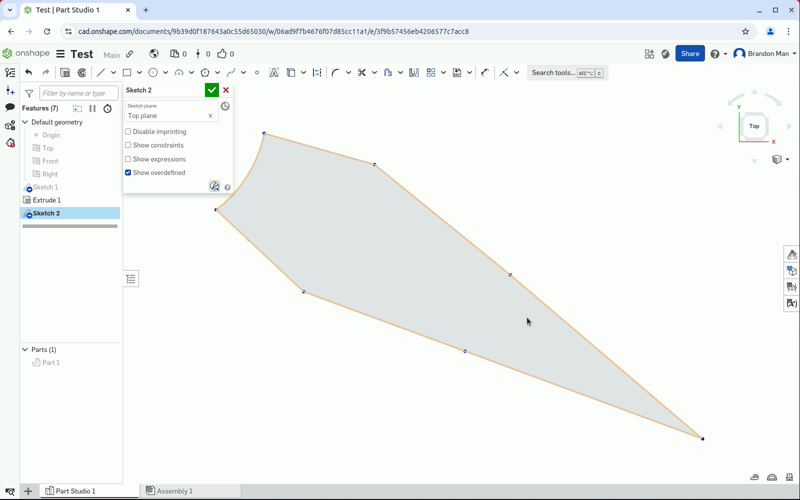
scroll(6)
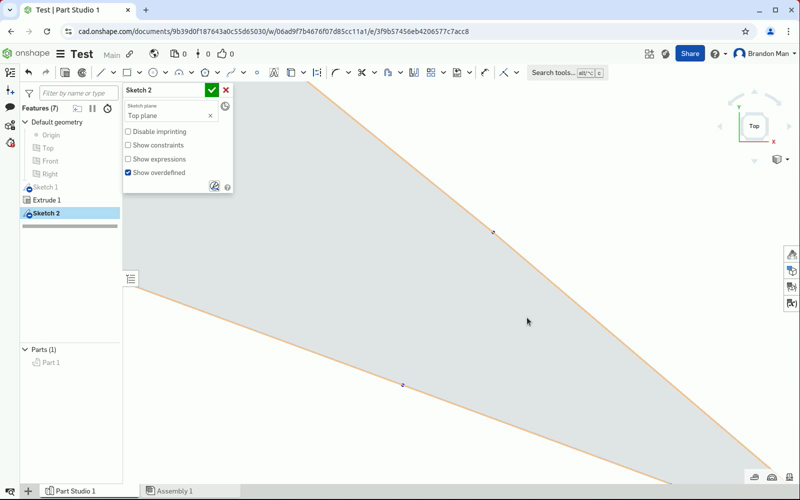
click(527, 317)
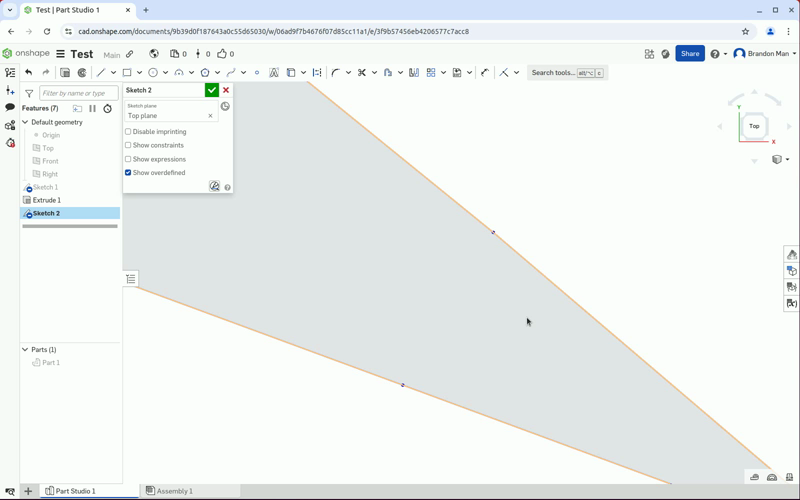
scroll(-6)
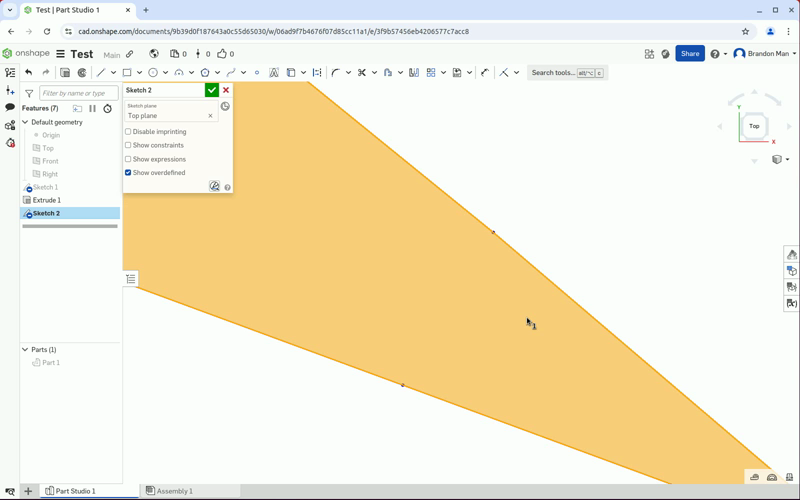
scroll(-6)
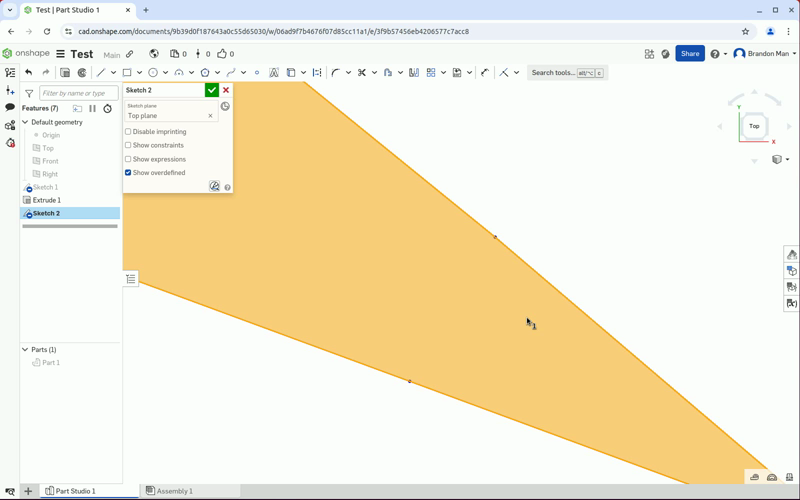
scroll(-6)
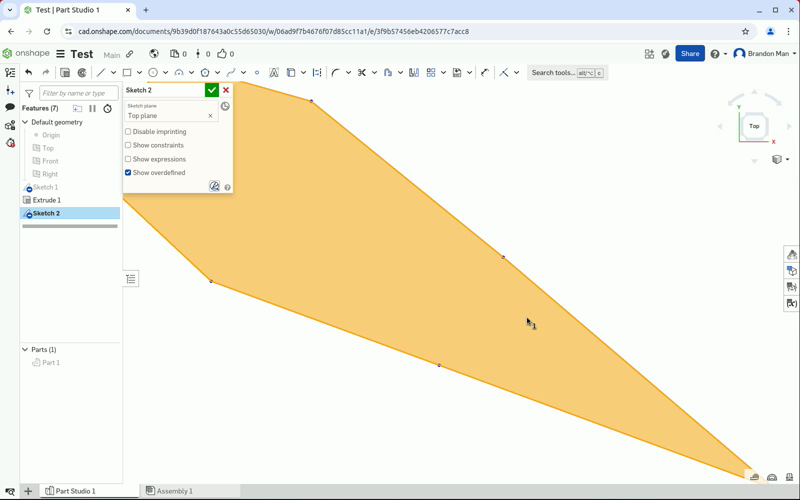
scroll(-6)
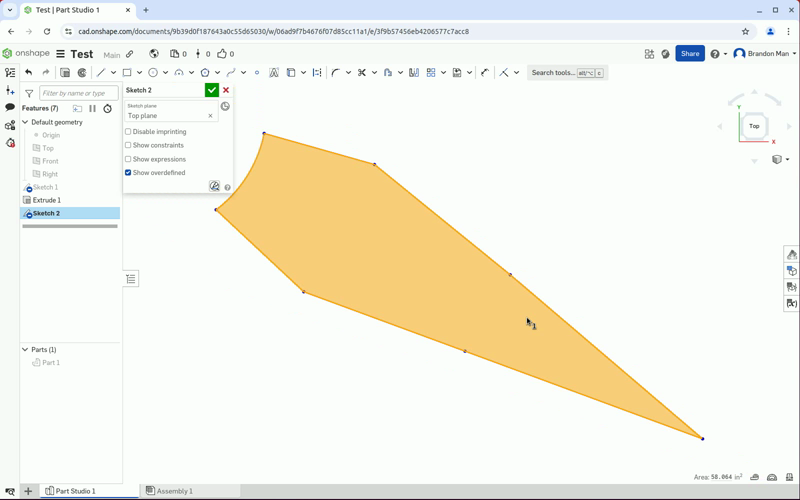
scroll(-6)
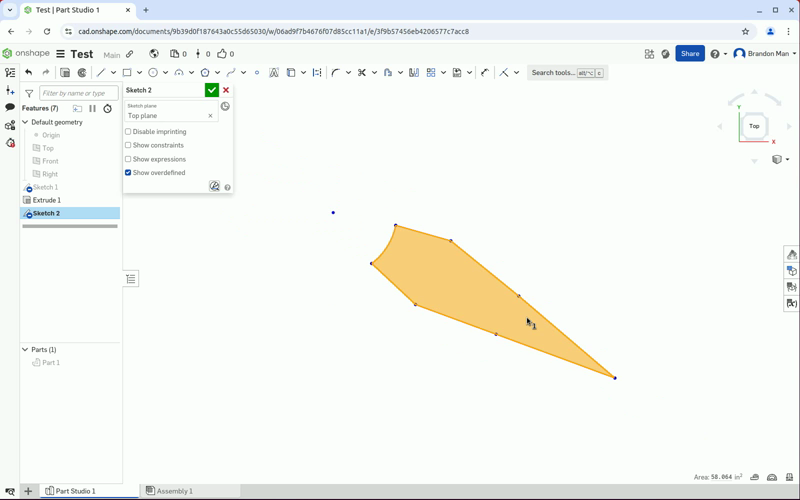
scroll(-6)
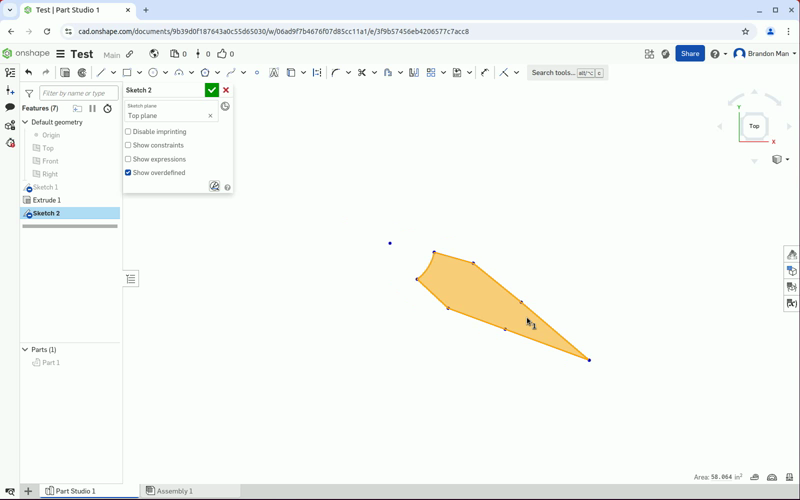
scroll(-6)
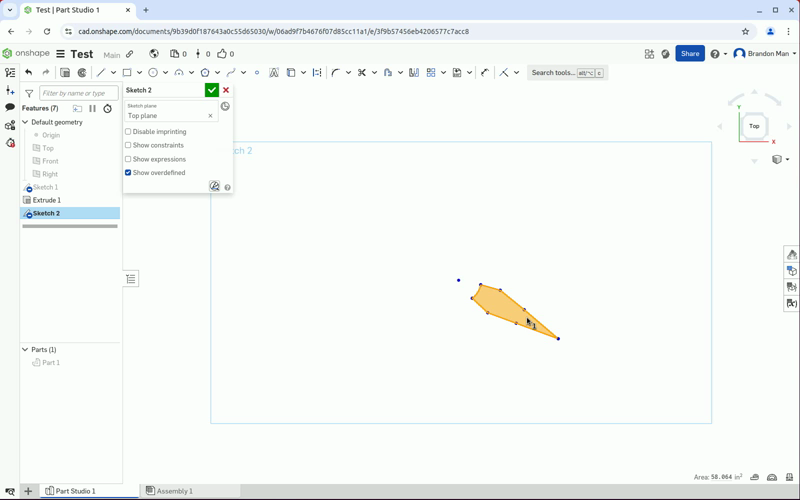
mouse_move(73, 352)
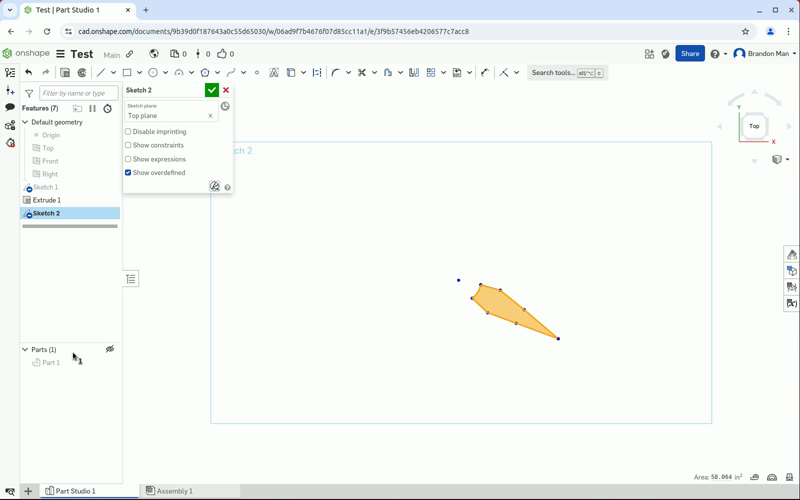
key(shift+y)
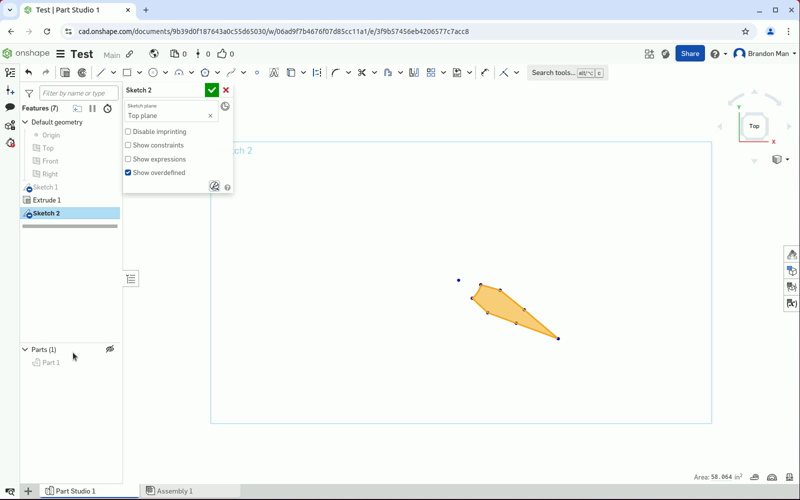
key(shift+e)
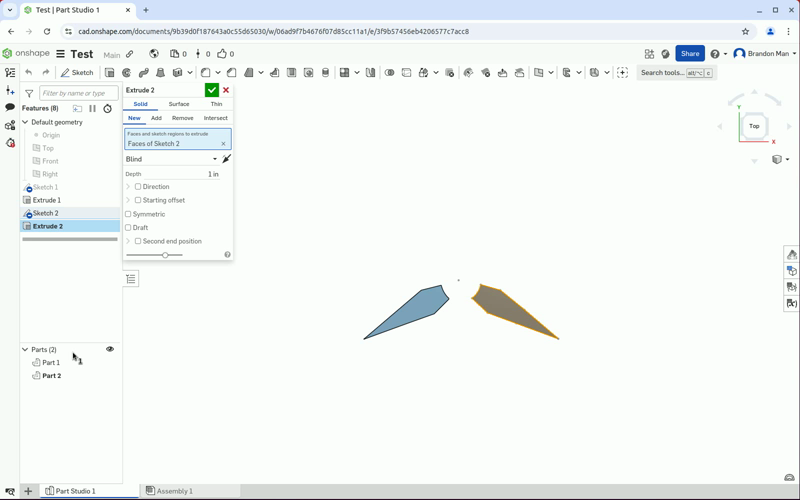
mouse_move(143, 106)
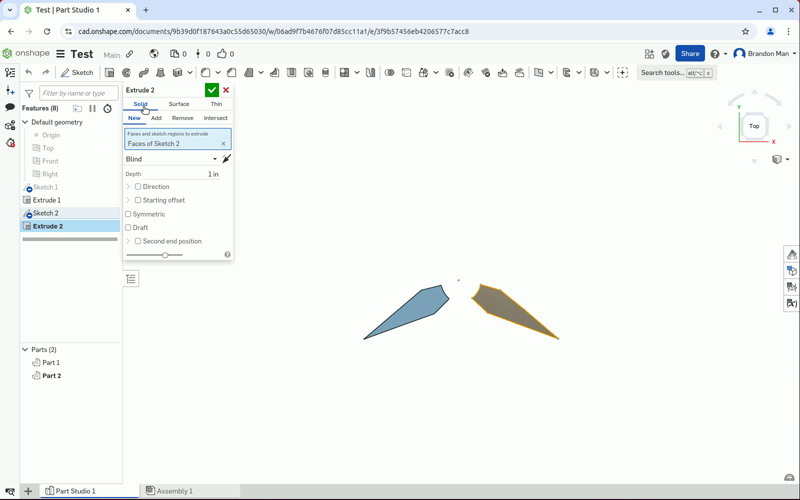
click(143, 106)
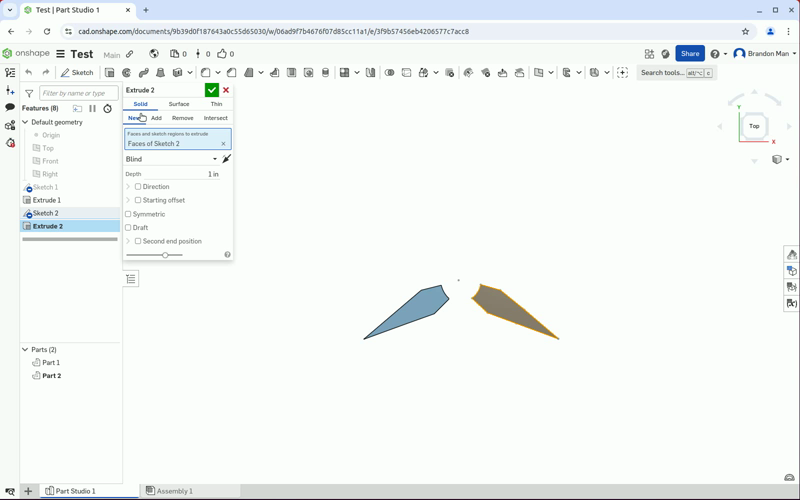
mouse_move(137, 120)
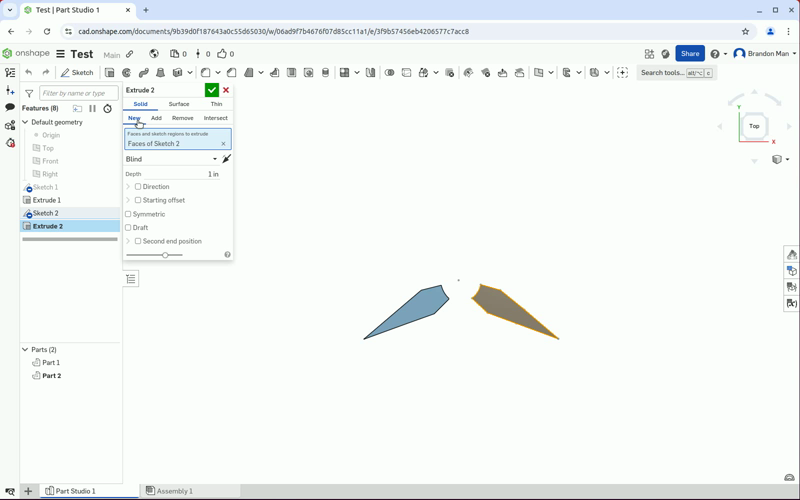
click(137, 120)
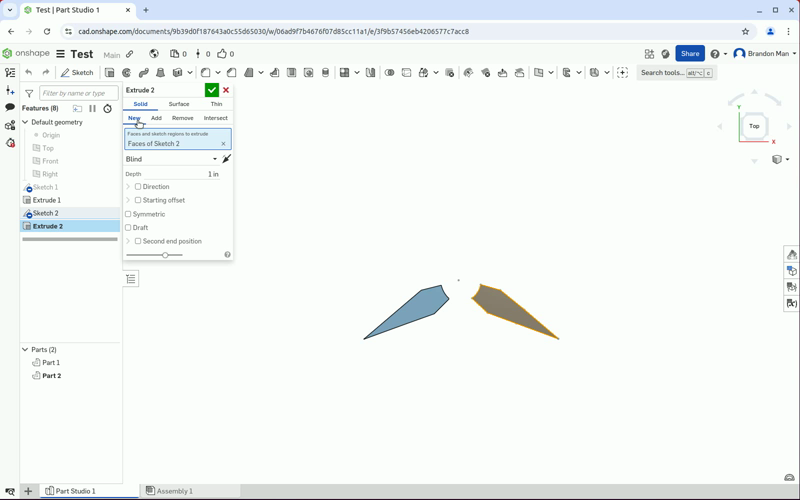
key(tab, 4)
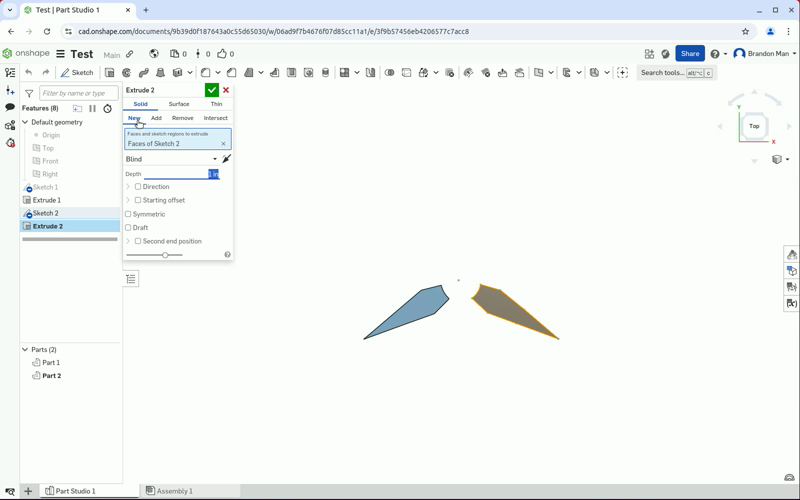
text(4.814)
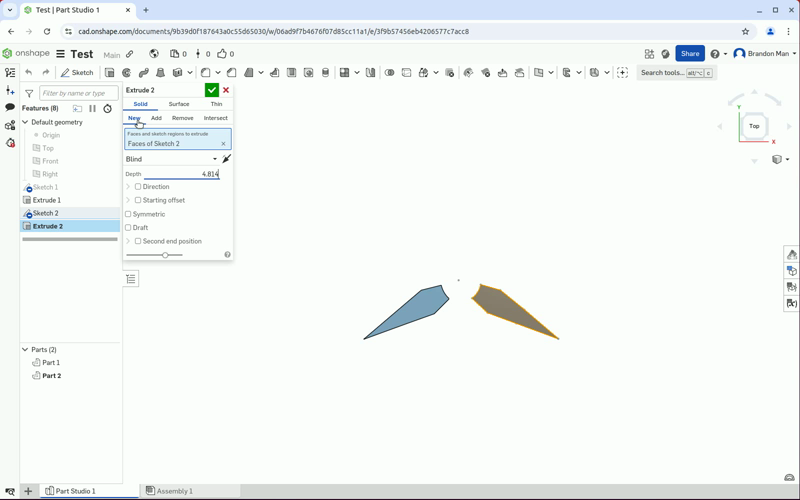
key(enter)
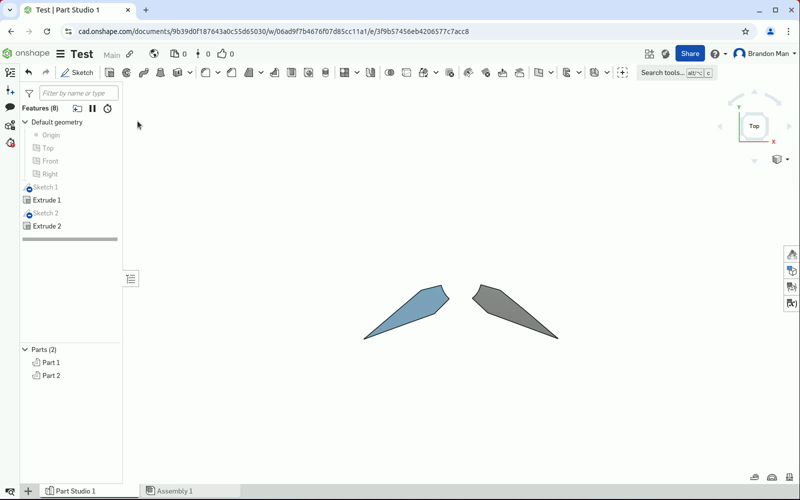
key(shift+h)
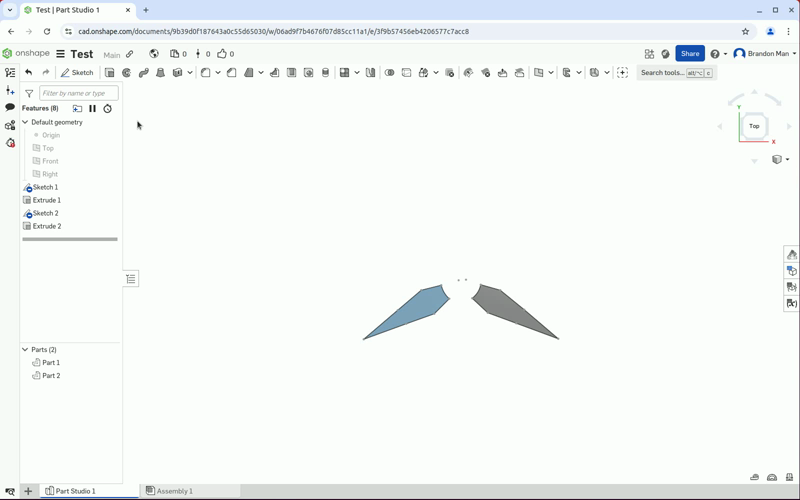
key(shift+h)
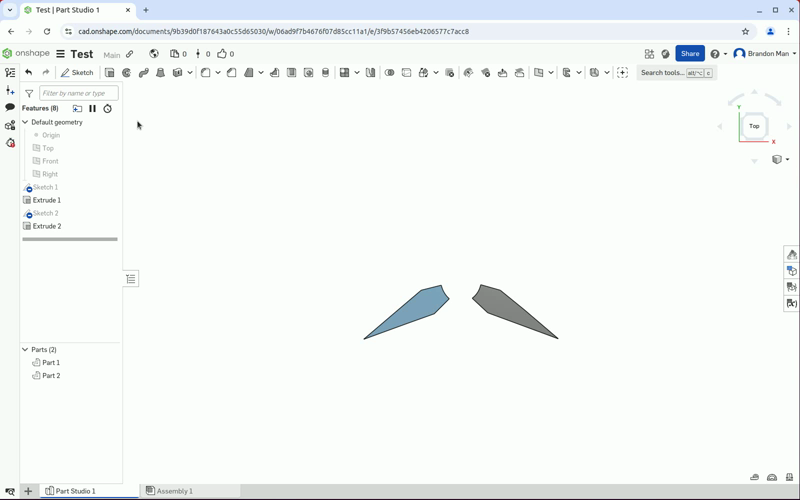
mouse_move(73, 189)
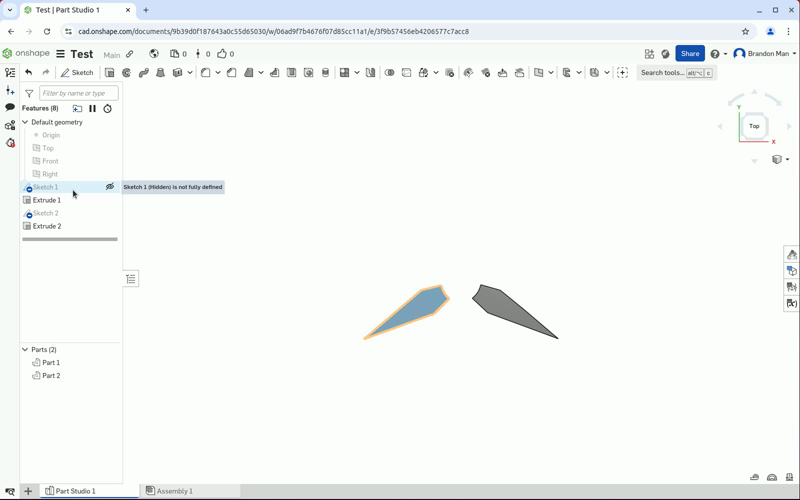
click(73, 189)
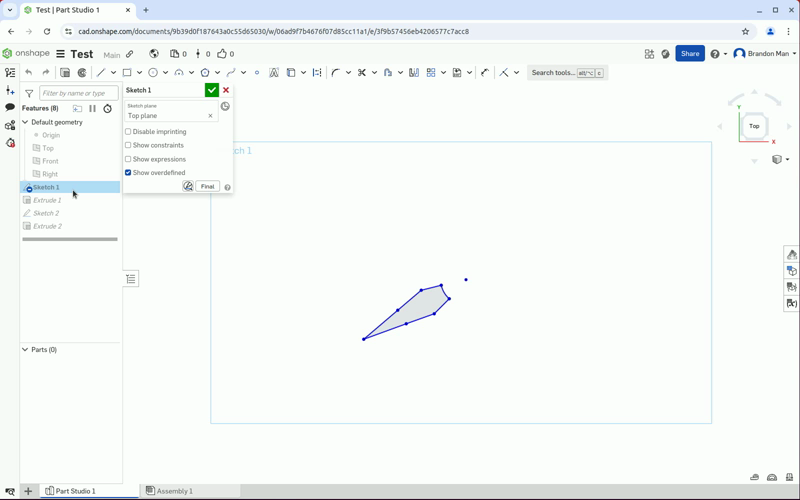
mouse_move(229, 92)
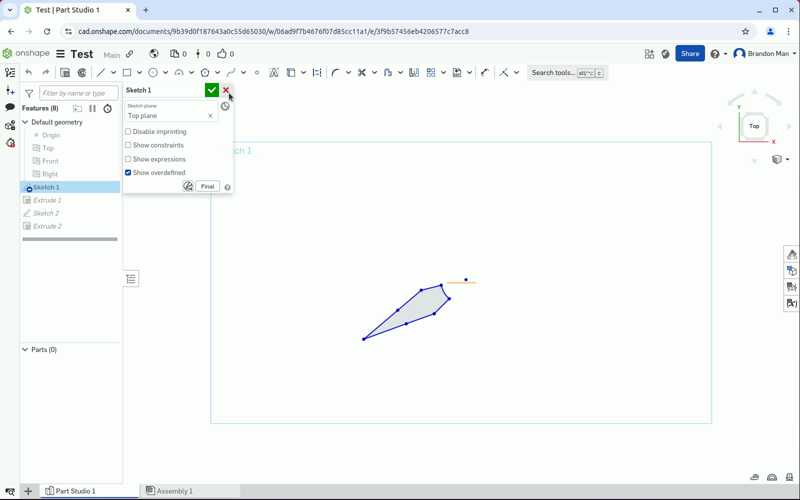
click(229, 92)
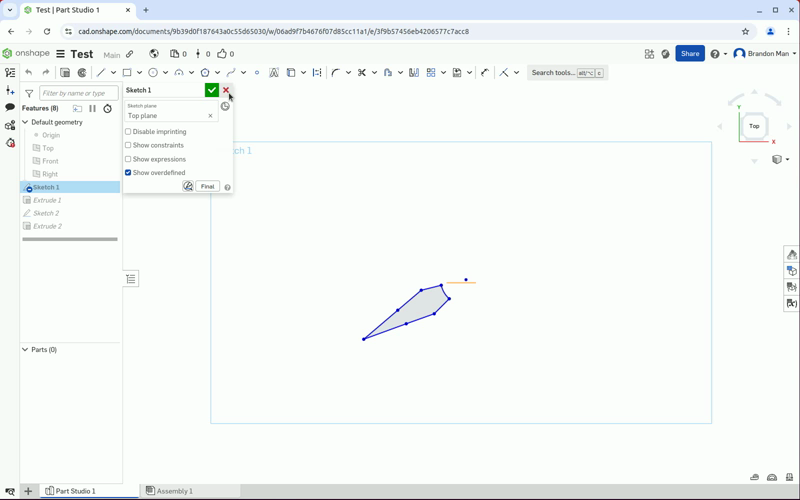
key(shift+s)
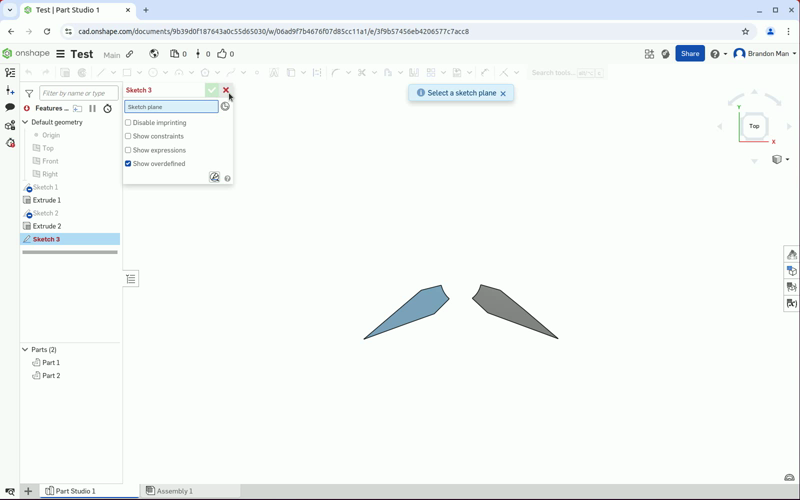
mouse_move(73, 150)
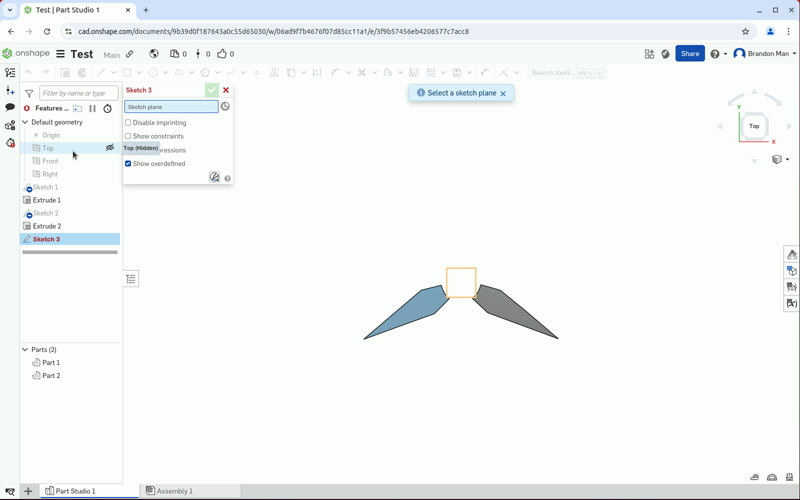
click(73, 150)
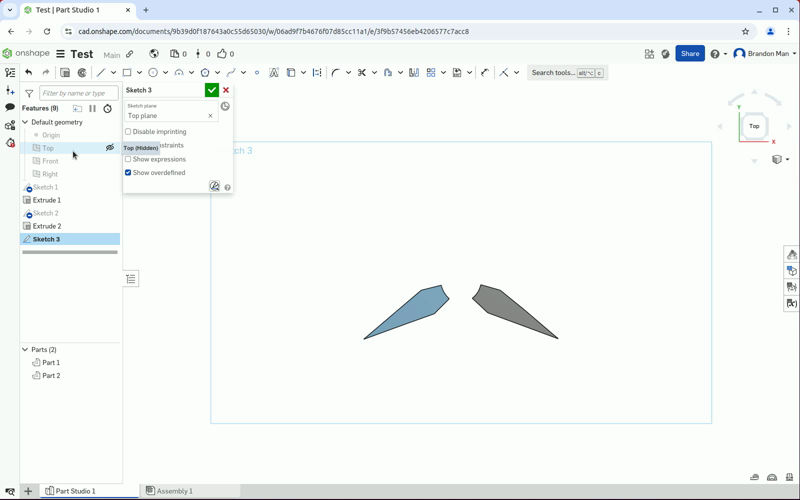
mouse_move(73, 352)
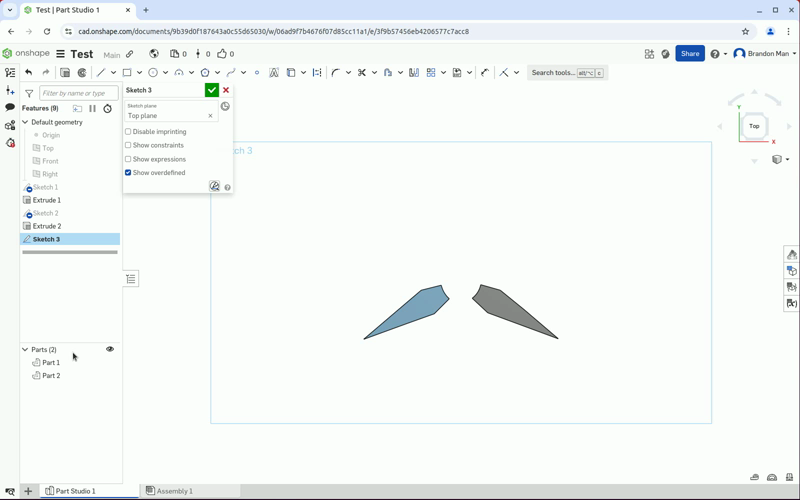
key(y)
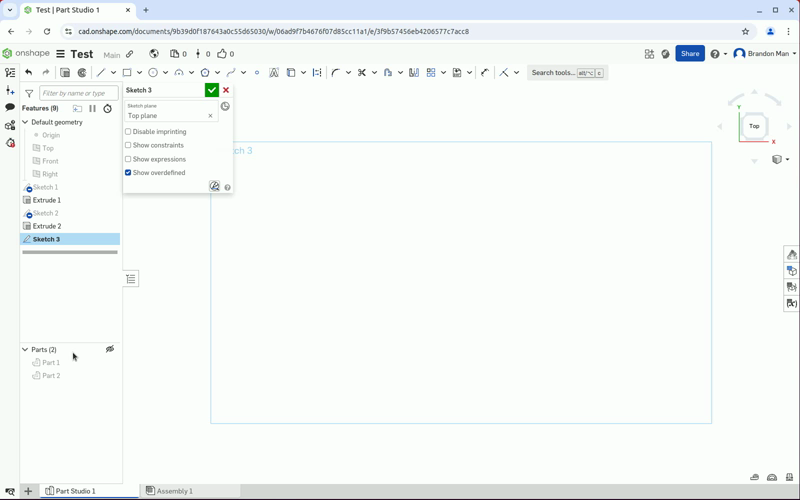
key(a)
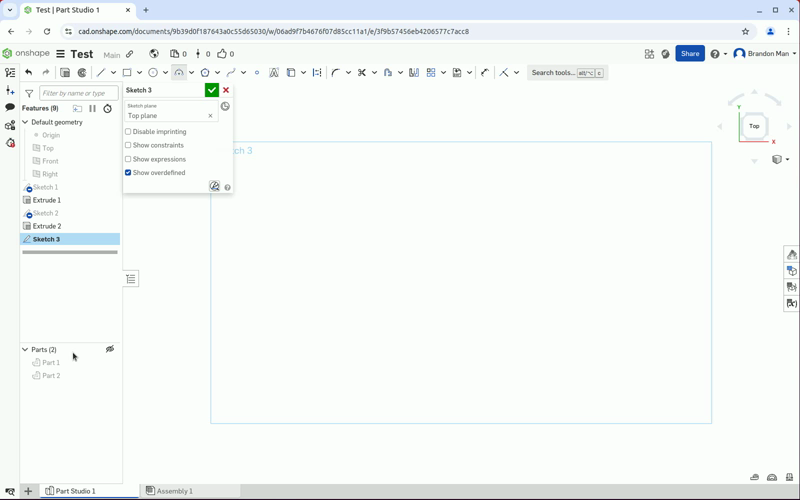
key_down(shift)
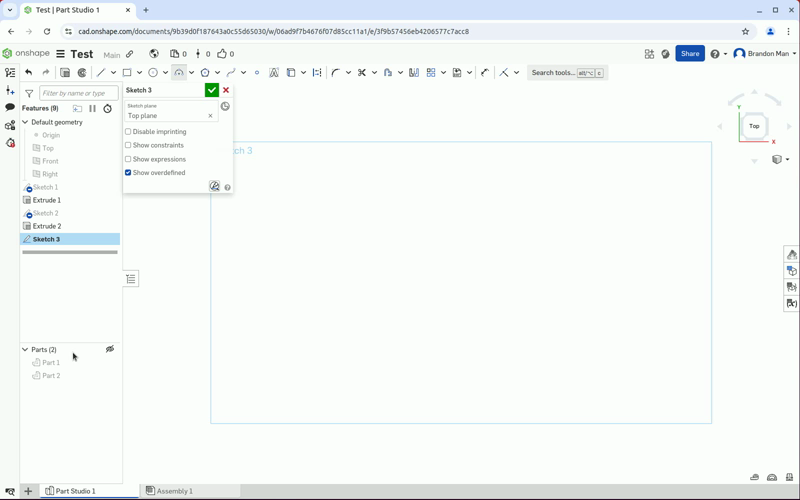
mouse_move(460, 262)
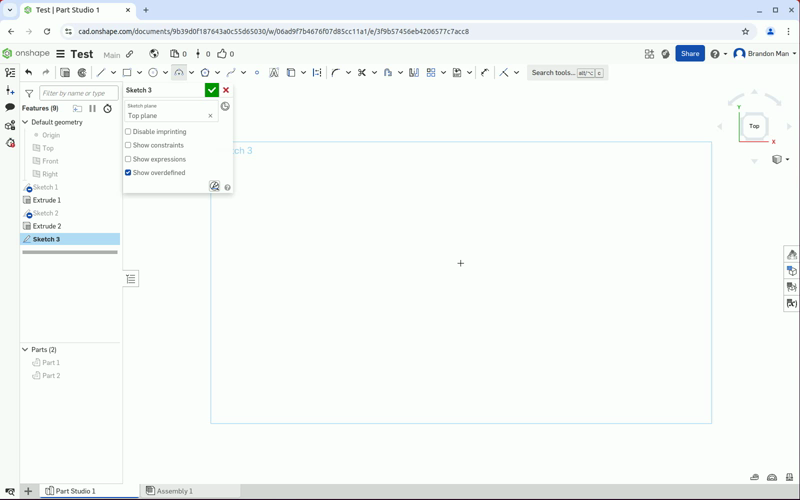
click(460, 262)
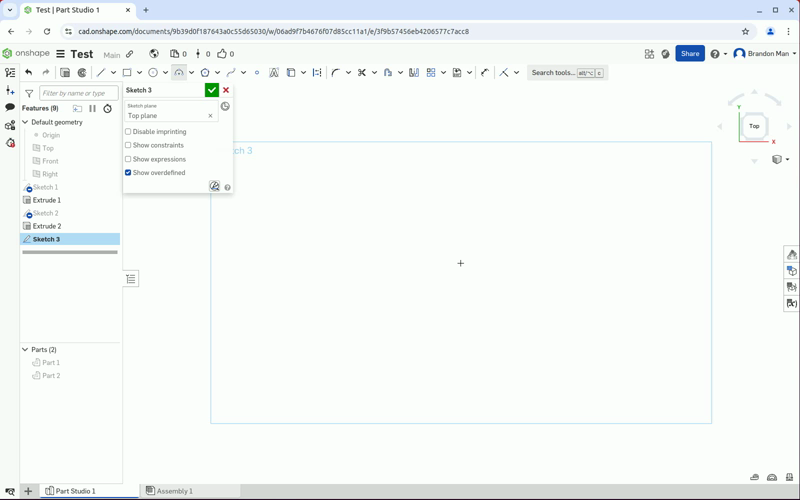
key_up(shift)
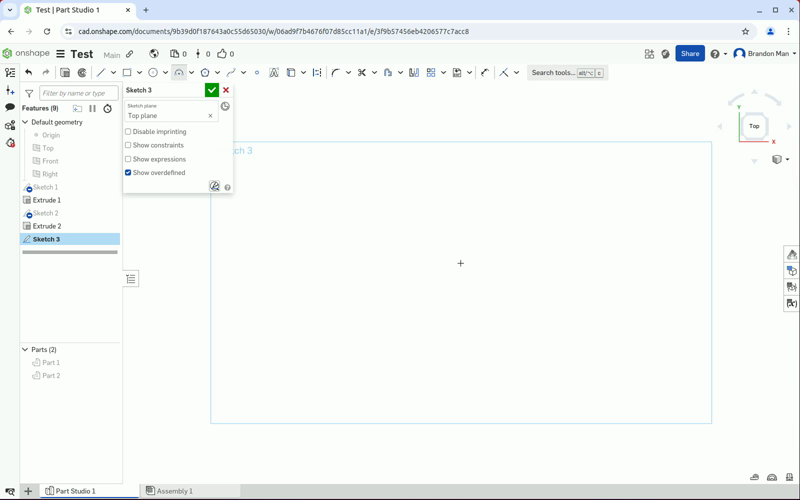
key_down(shift)
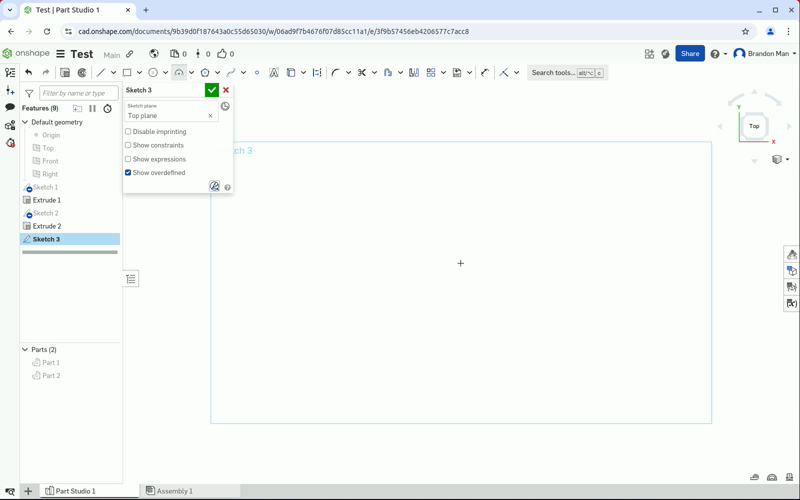
mouse_move(468, 264)
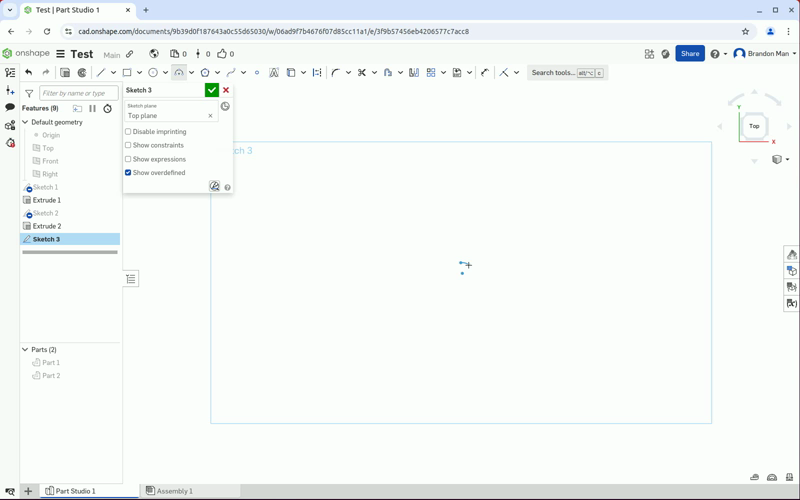
click(468, 264)
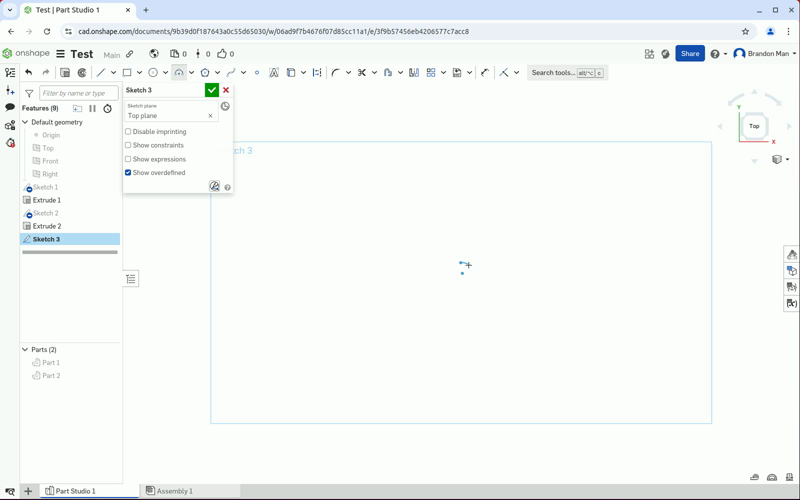
mouse_move(464, 263)
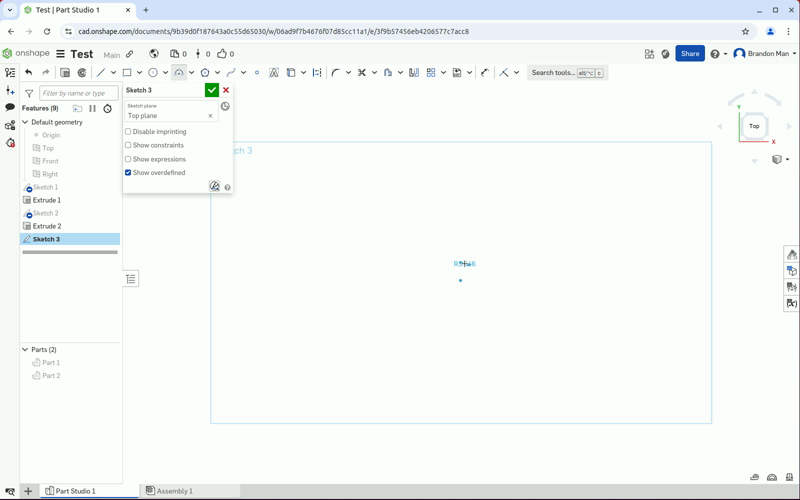
click(464, 263)
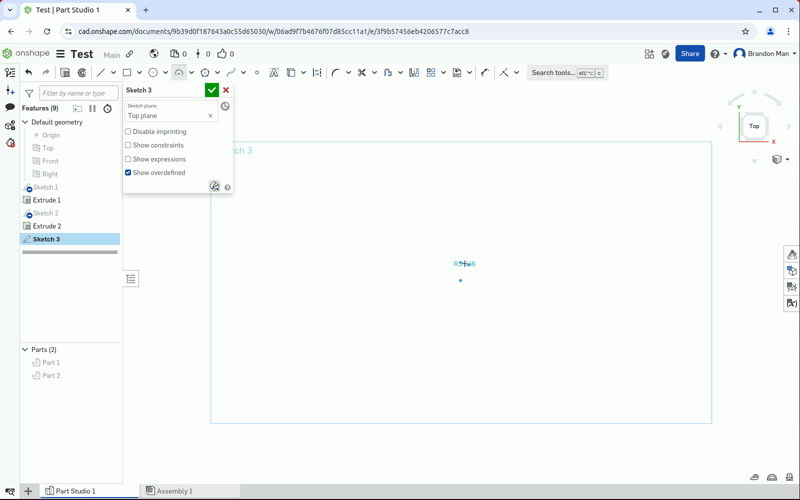
key_up(shift)
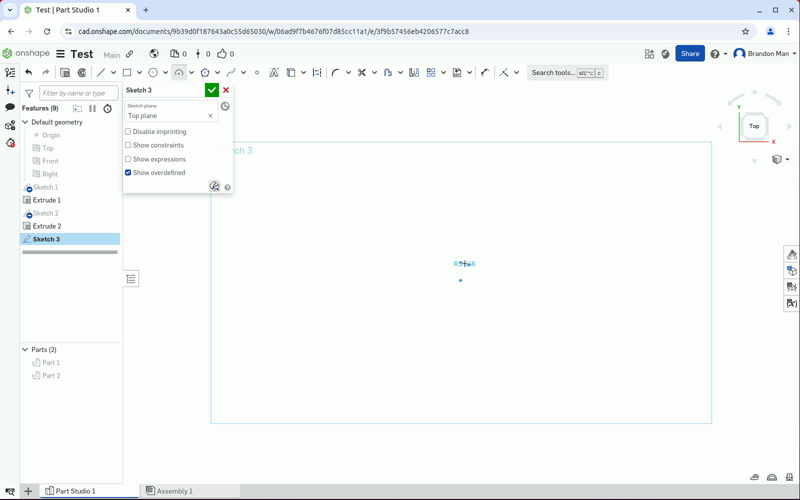
key(esc)
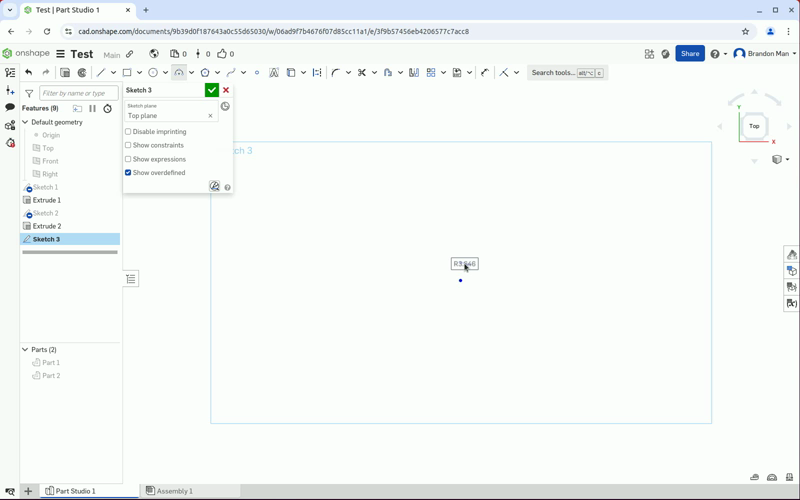
key(l)
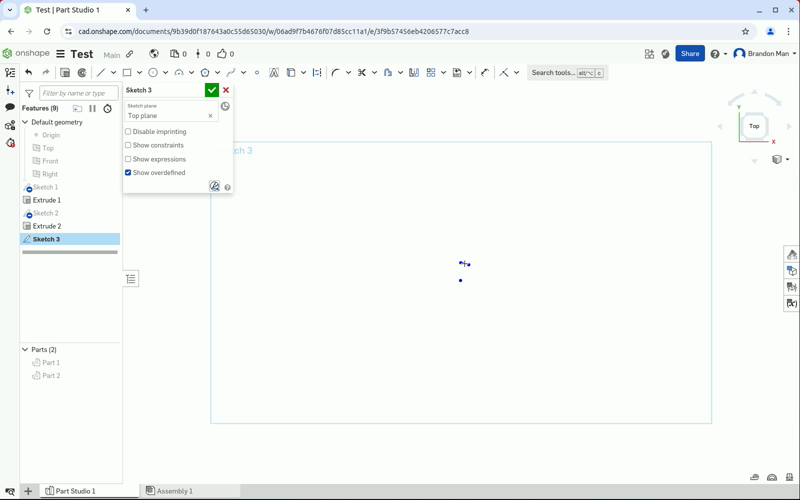
mouse_move(468, 264)
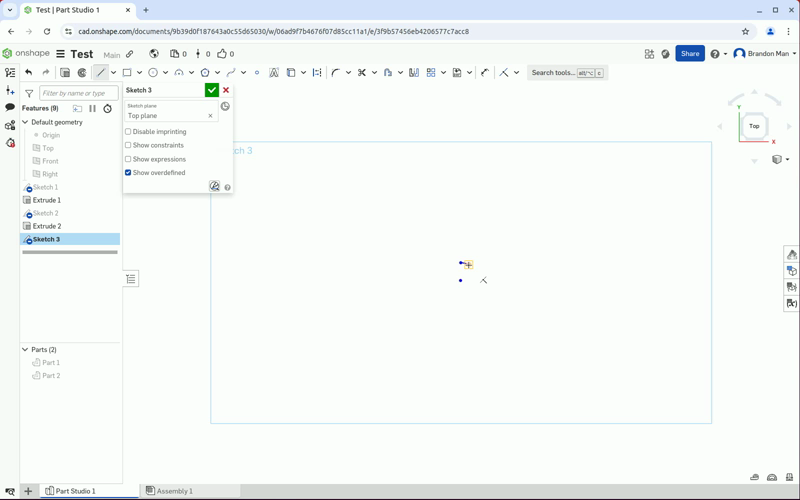
scroll(6)
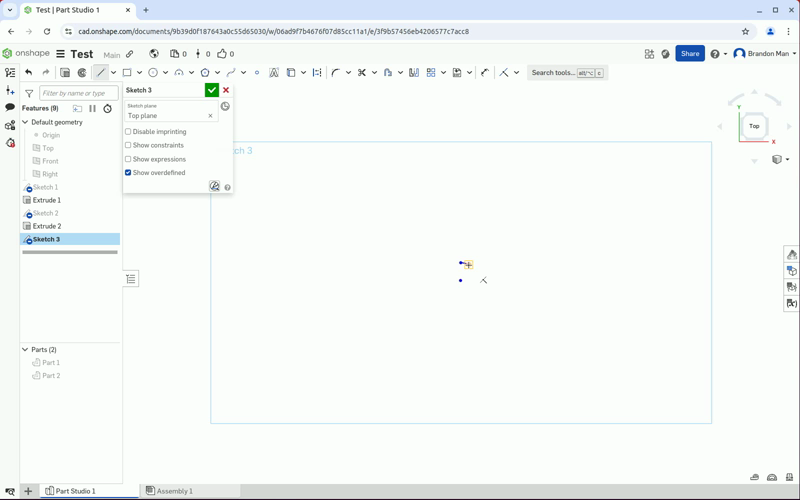
scroll(6)
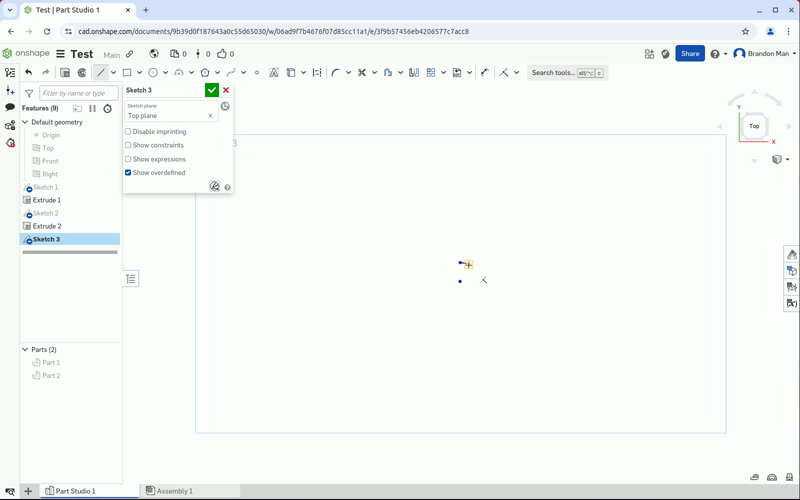
scroll(6)
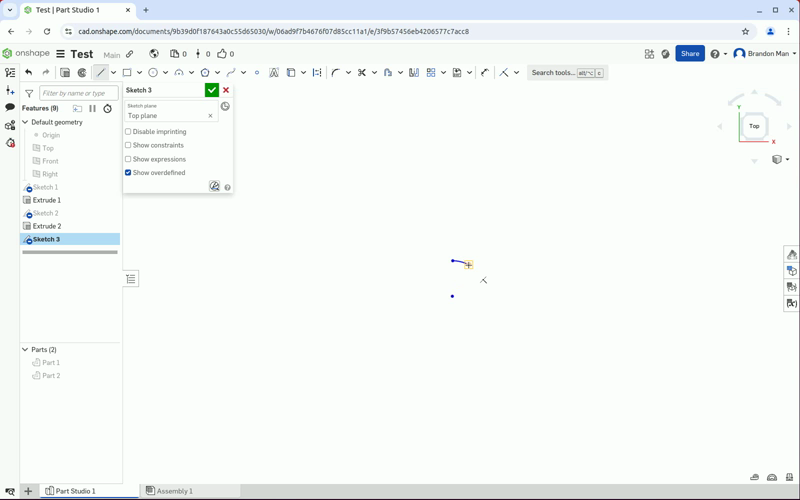
scroll(6)
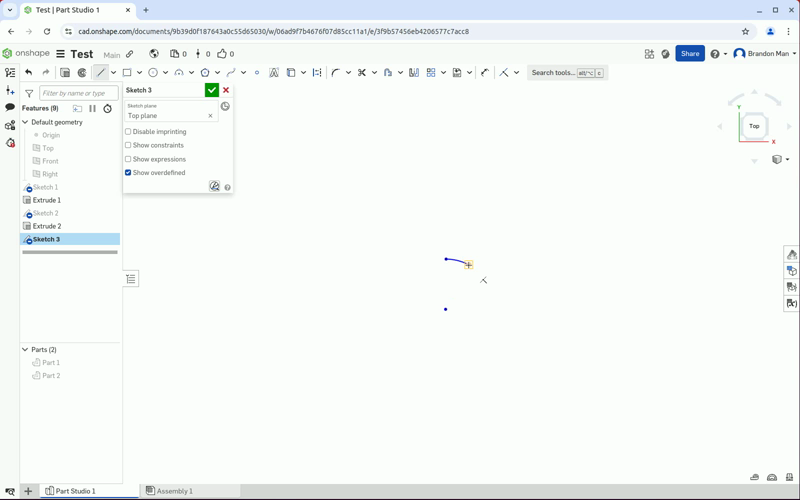
scroll(6)
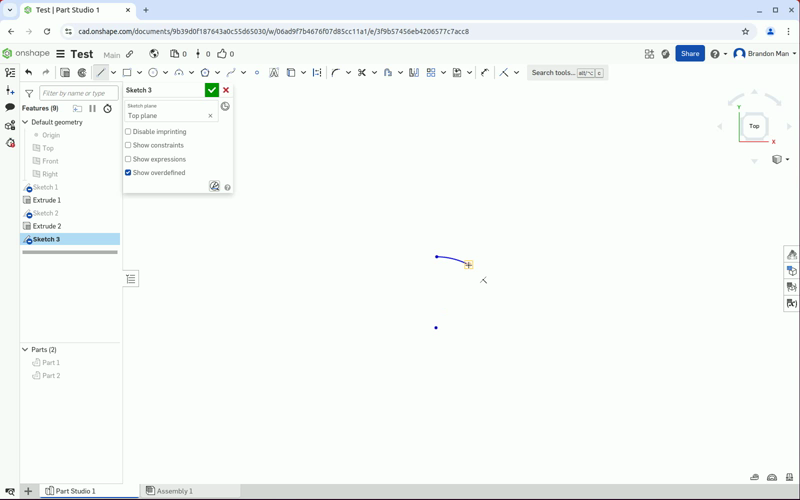
scroll(6)
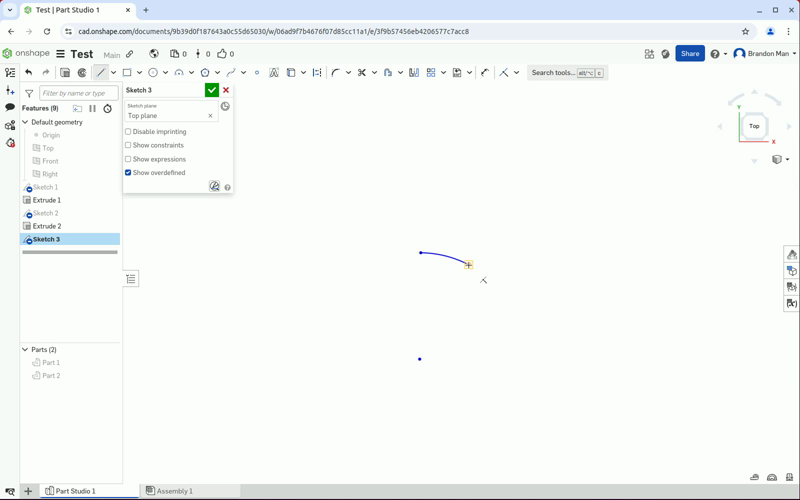
scroll(6)
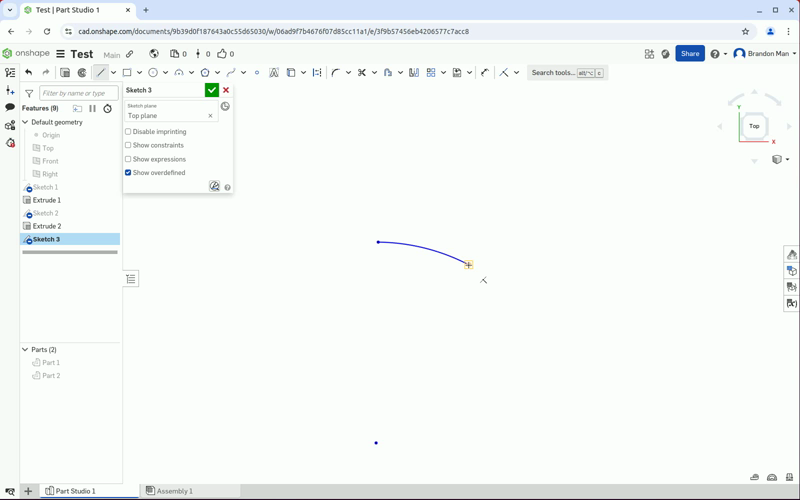
click(468, 264)
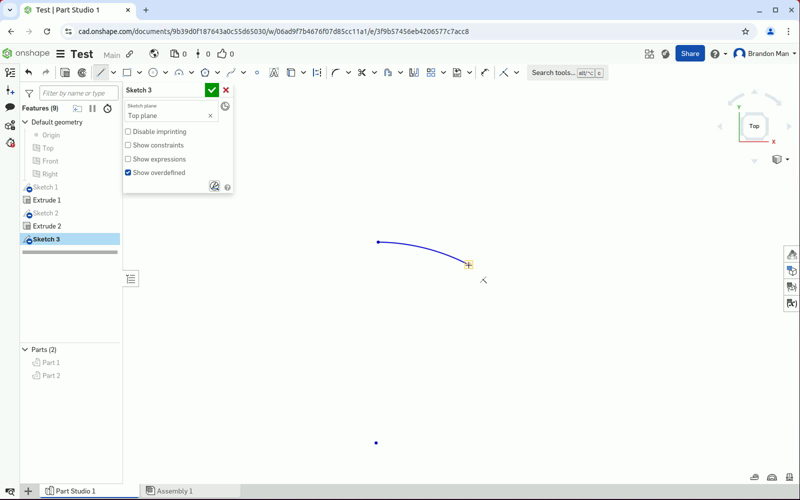
scroll(-6)
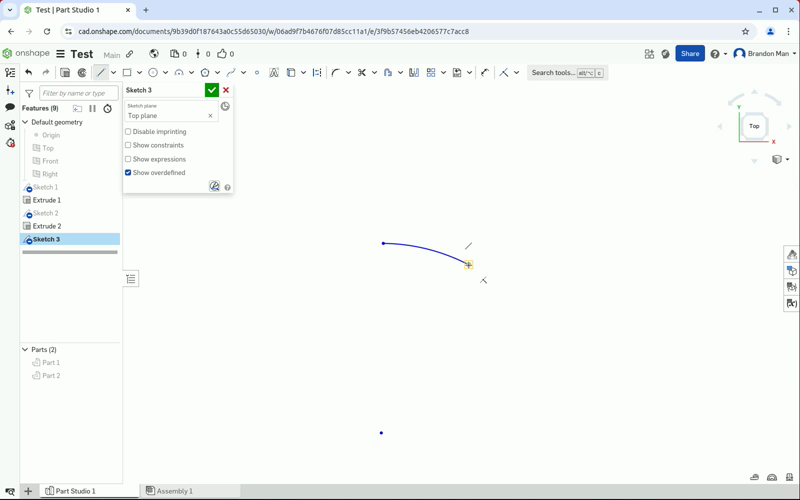
scroll(-6)
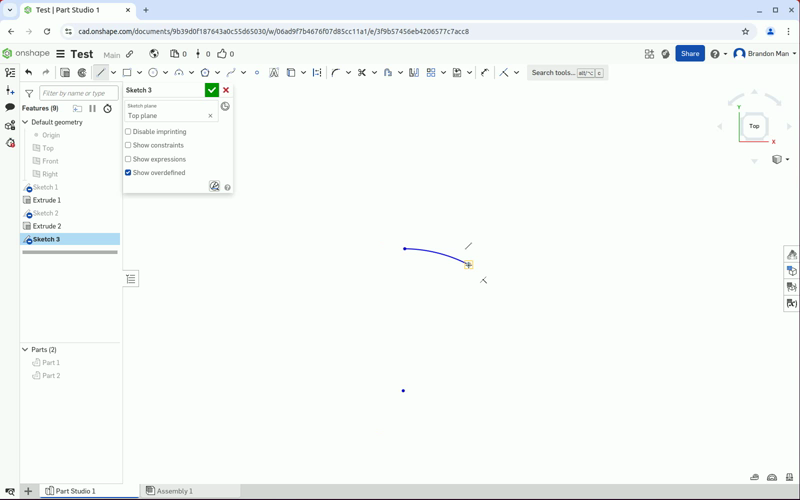
scroll(-6)
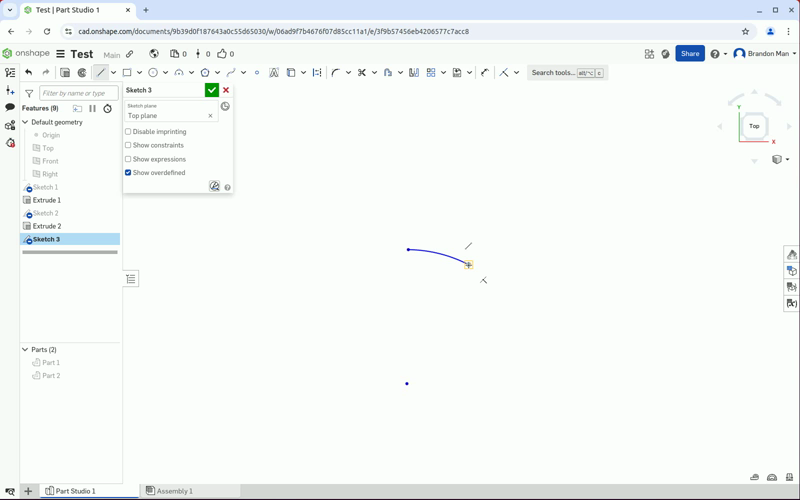
scroll(-6)
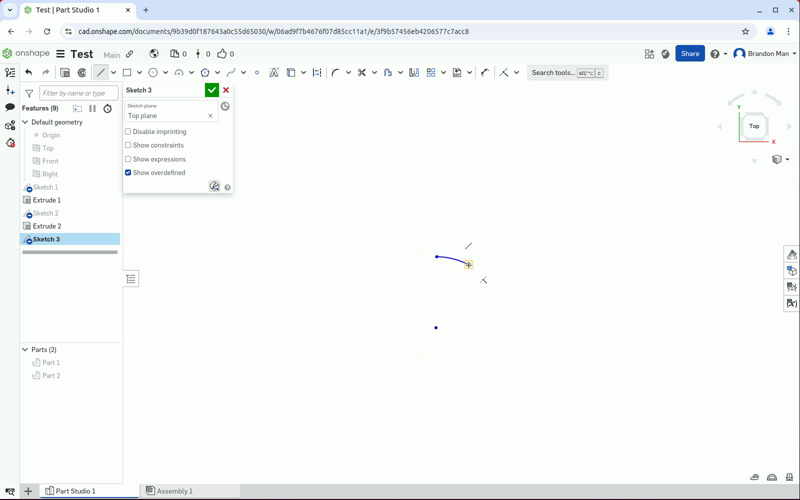
scroll(-6)
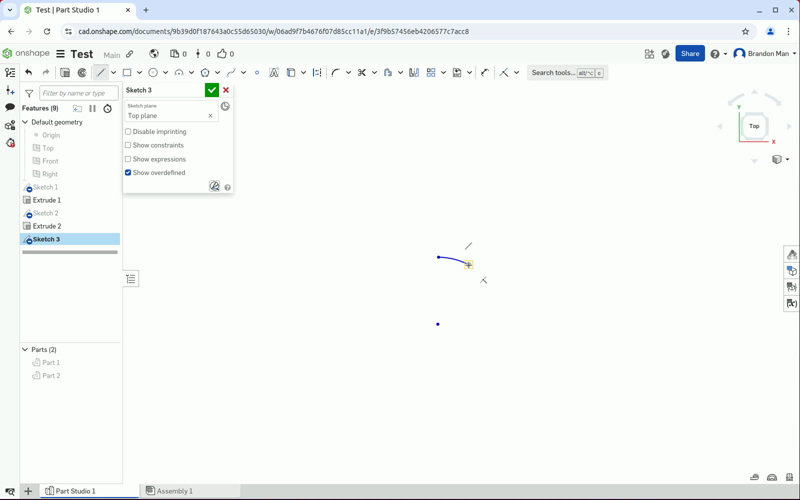
scroll(-6)
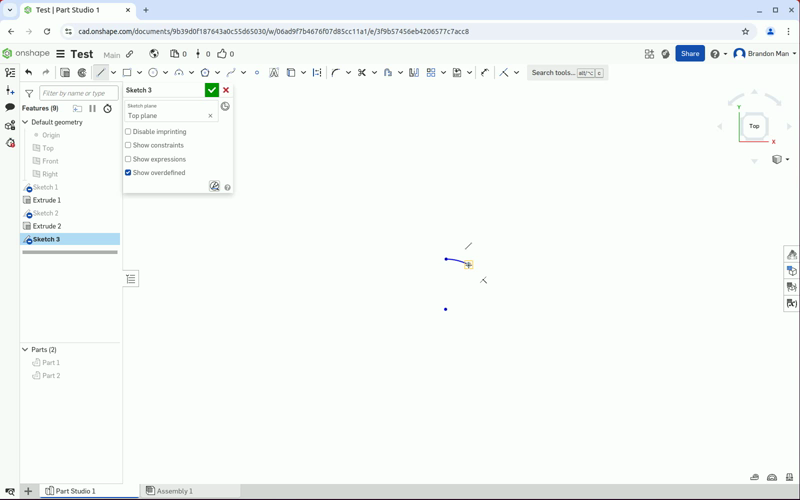
scroll(-6)
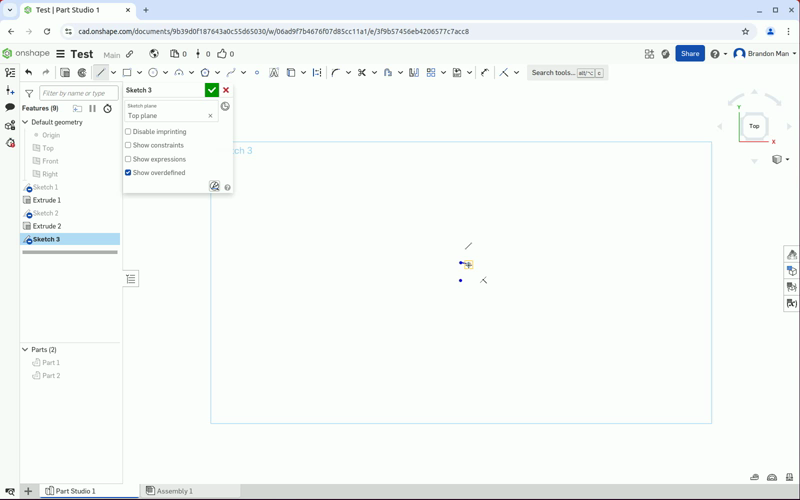
key_down(shift)
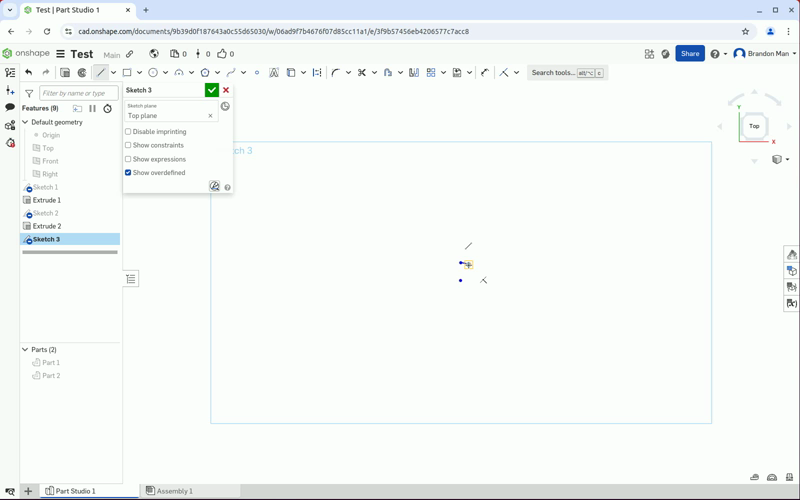
mouse_move(498, 264)
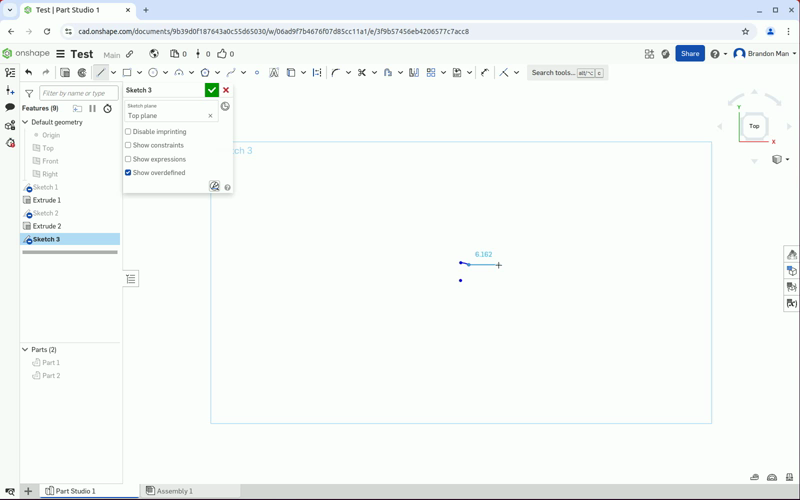
mouse_move(473, 244)
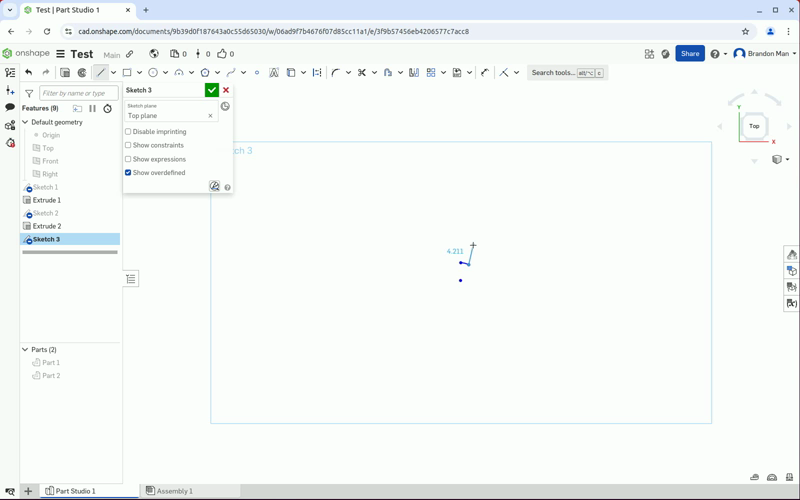
click(473, 244)
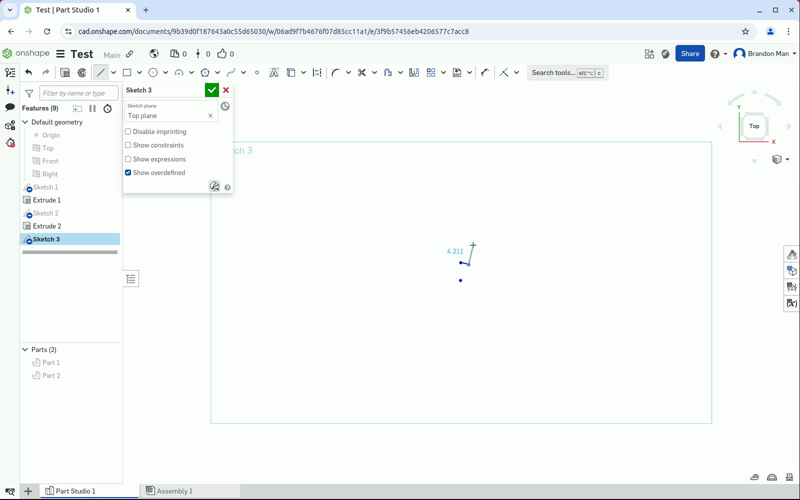
key_up(shift)
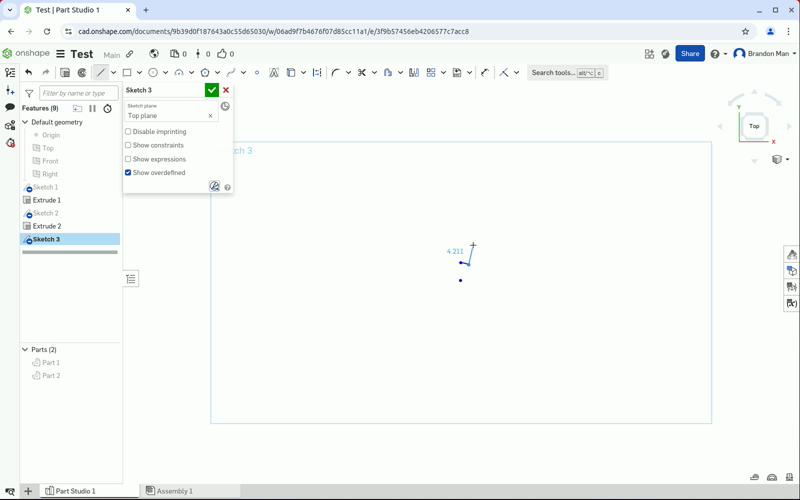
key_down(shift)
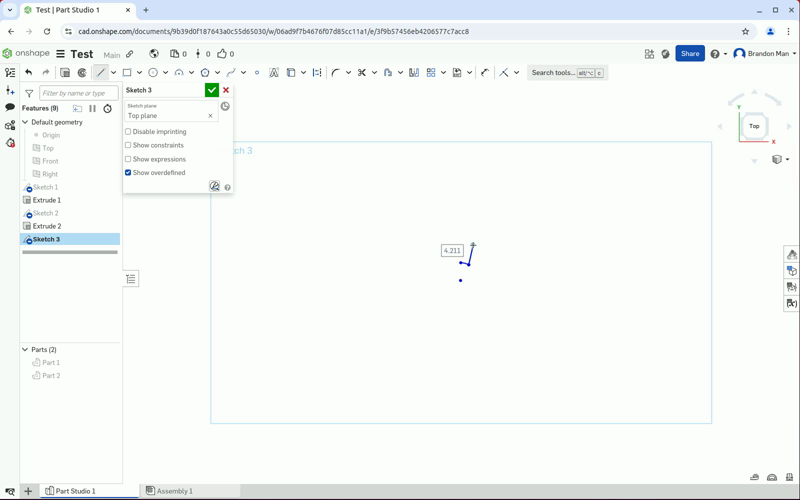
mouse_move(503, 244)
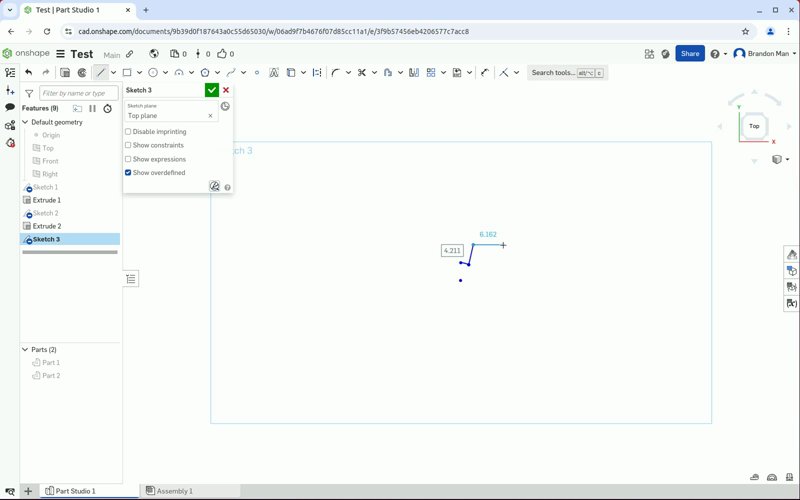
mouse_move(468, 214)
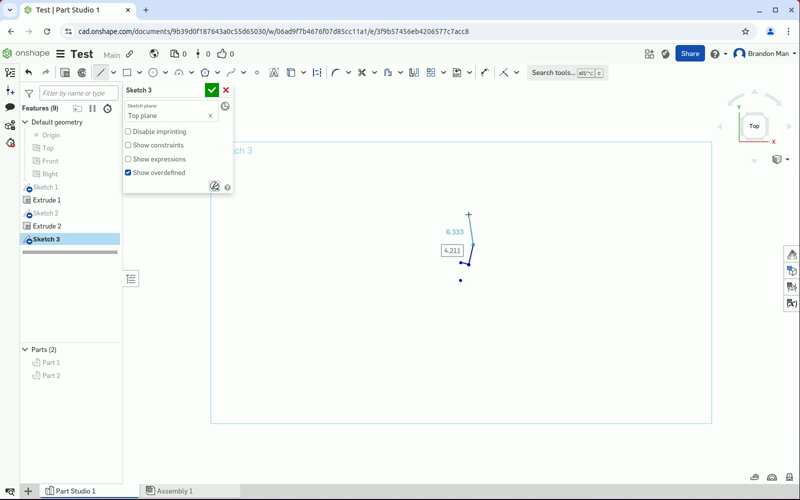
click(468, 214)
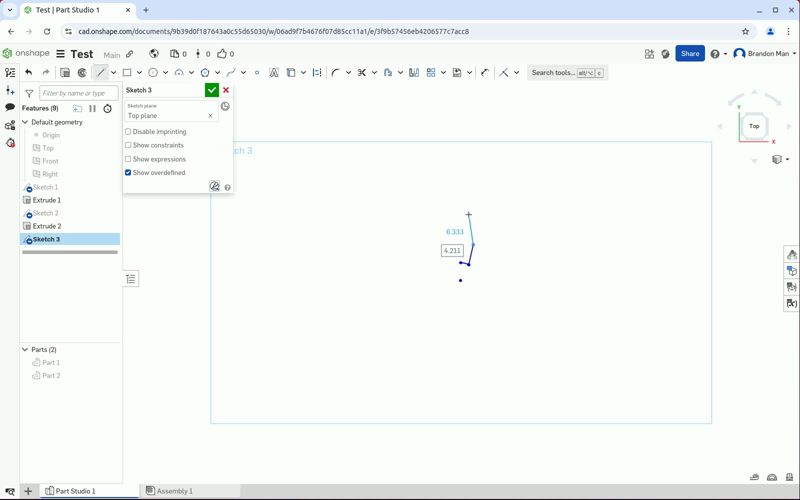
key_up(shift)
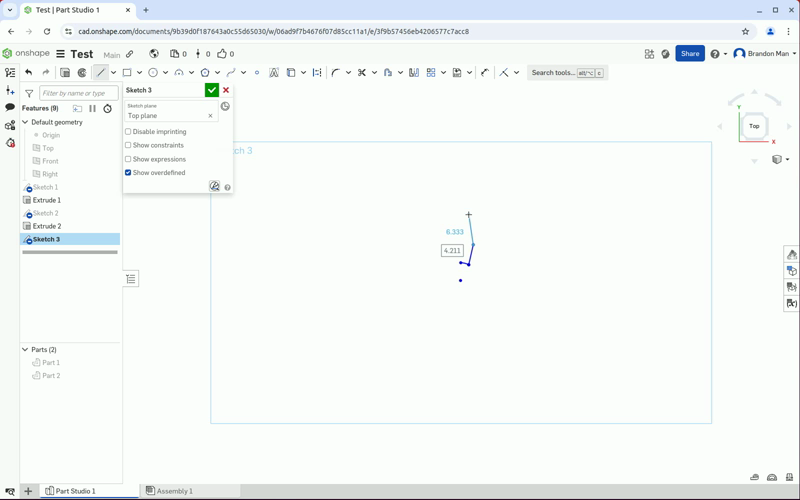
key_down(shift)
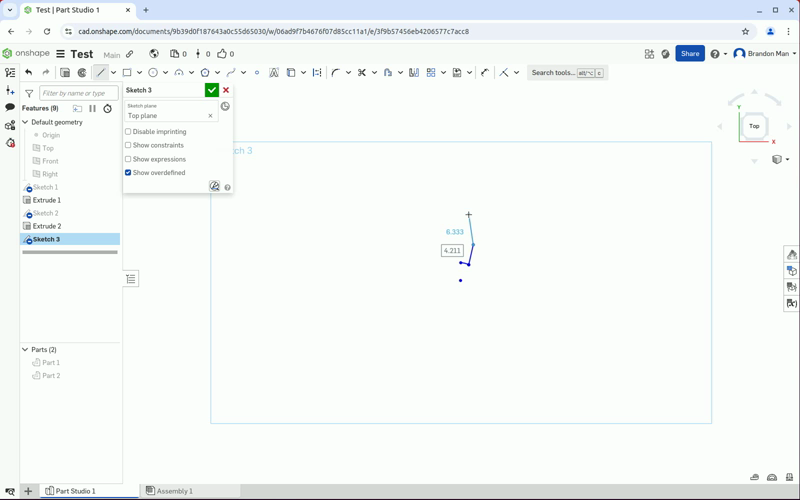
mouse_move(498, 214)
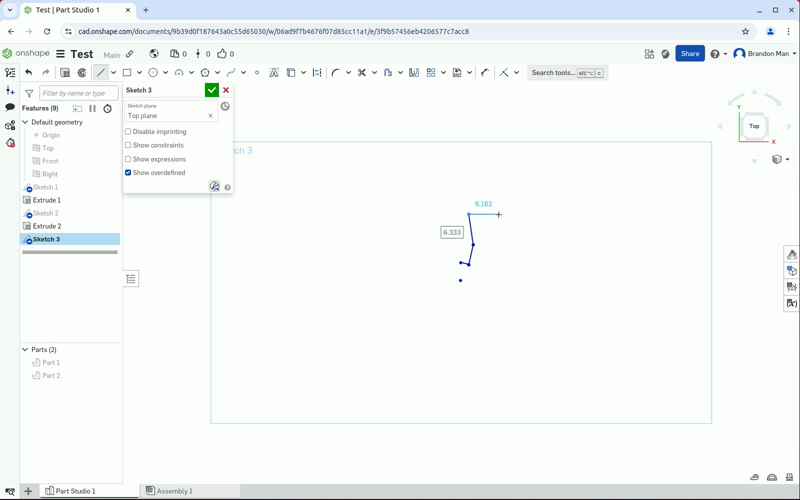
mouse_move(460, 170)
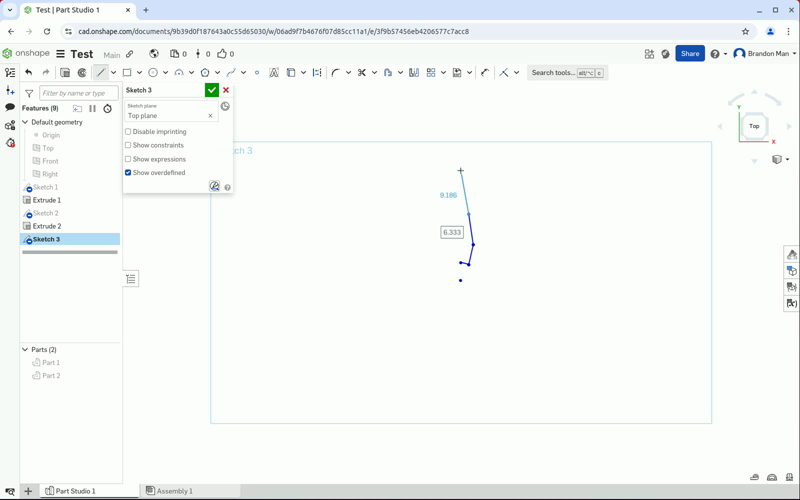
click(460, 170)
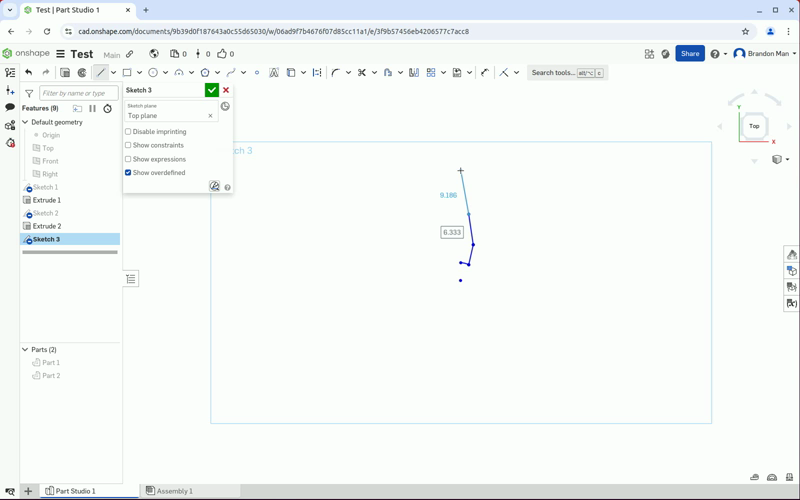
key_up(shift)
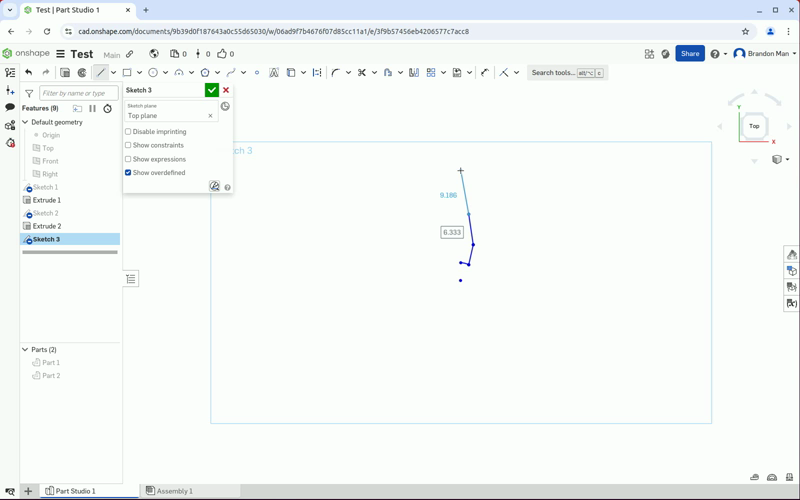
key_down(shift)
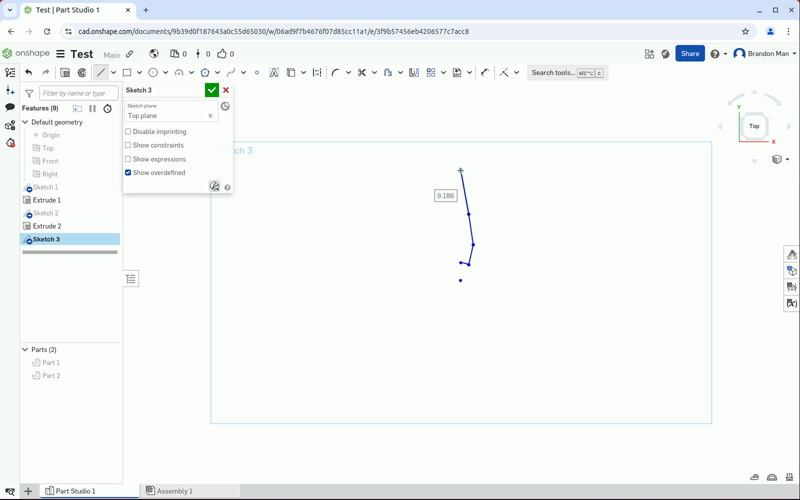
mouse_move(460, 262)
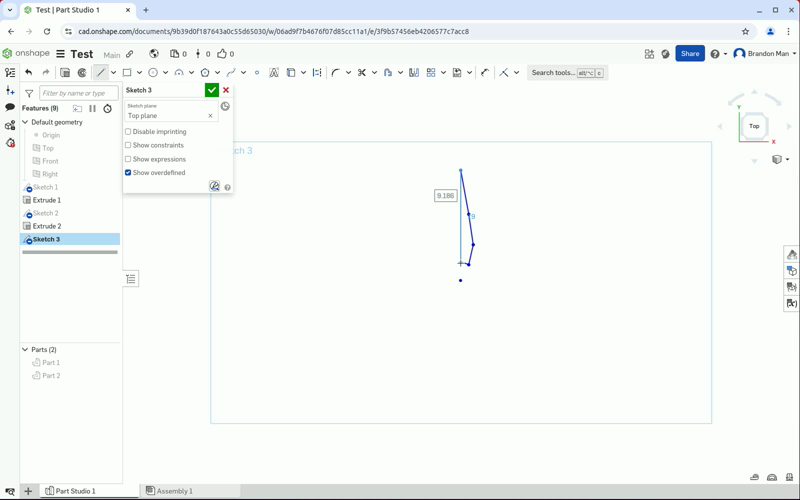
scroll(6)
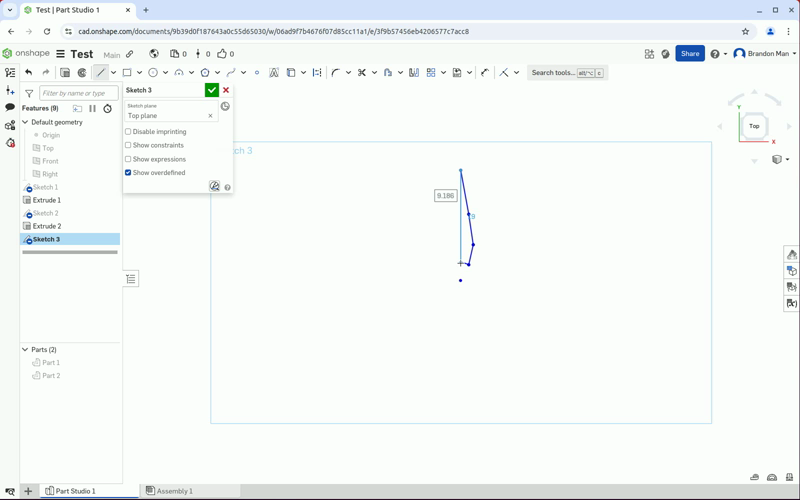
scroll(6)
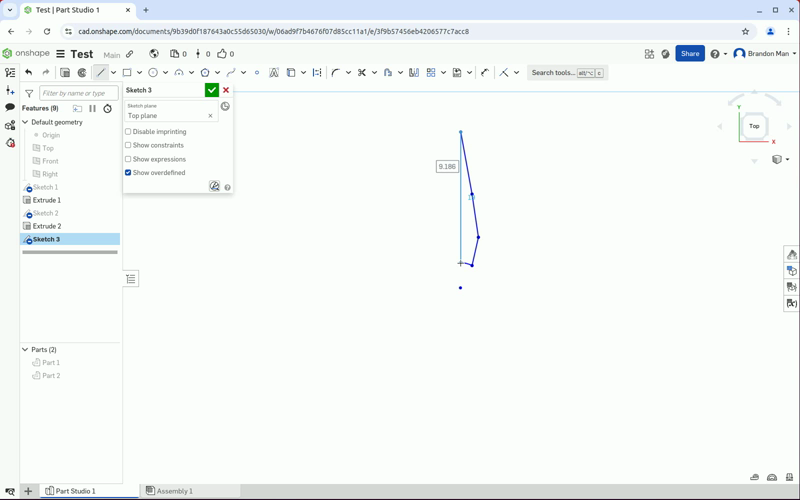
scroll(6)
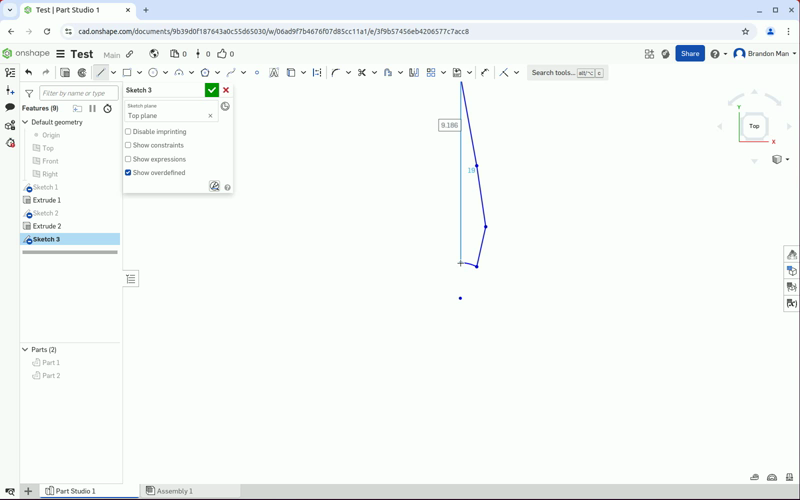
scroll(6)
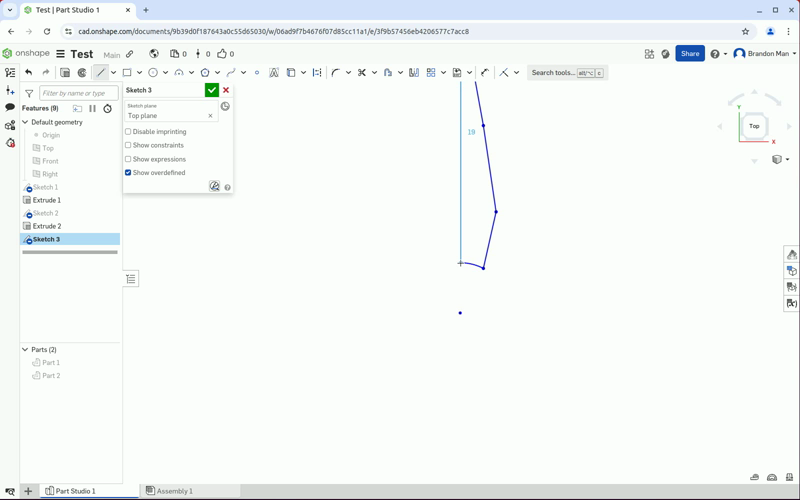
scroll(6)
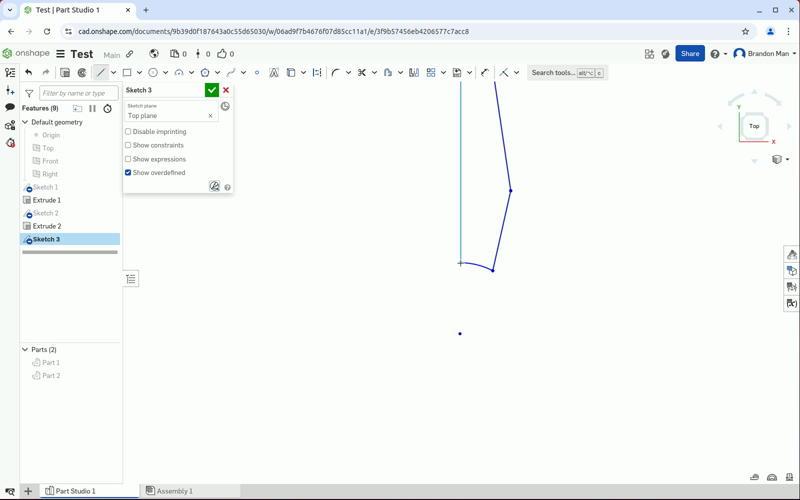
scroll(6)
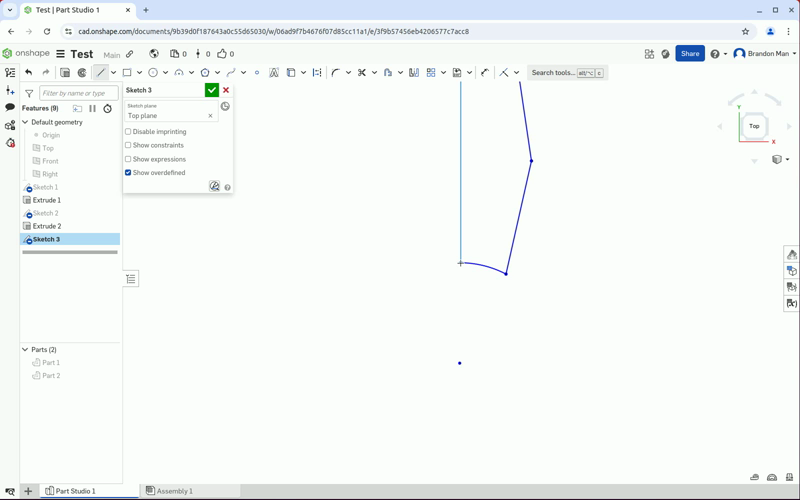
scroll(6)
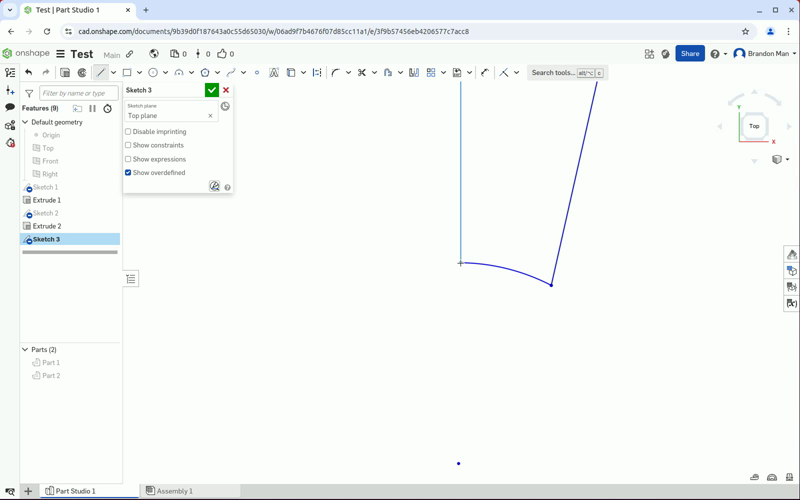
key_up(shift)
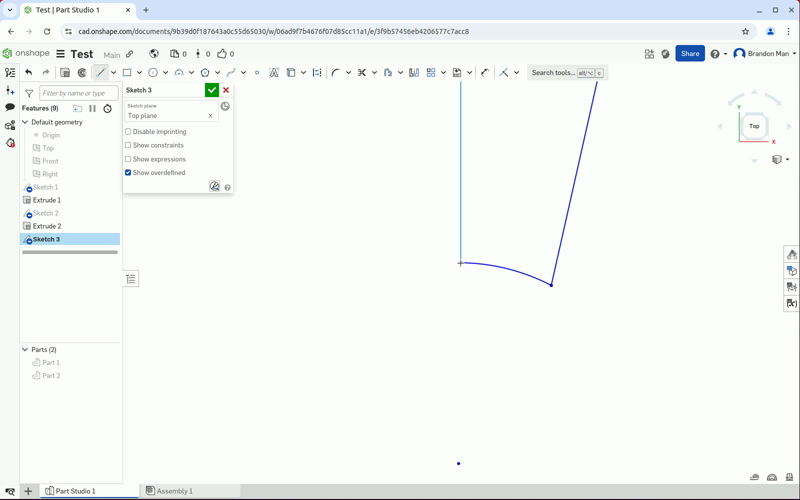
click(460, 262)
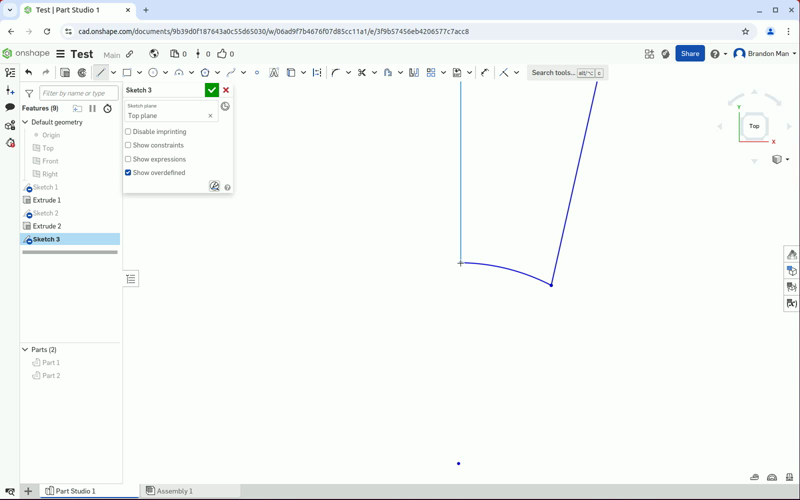
scroll(-6)
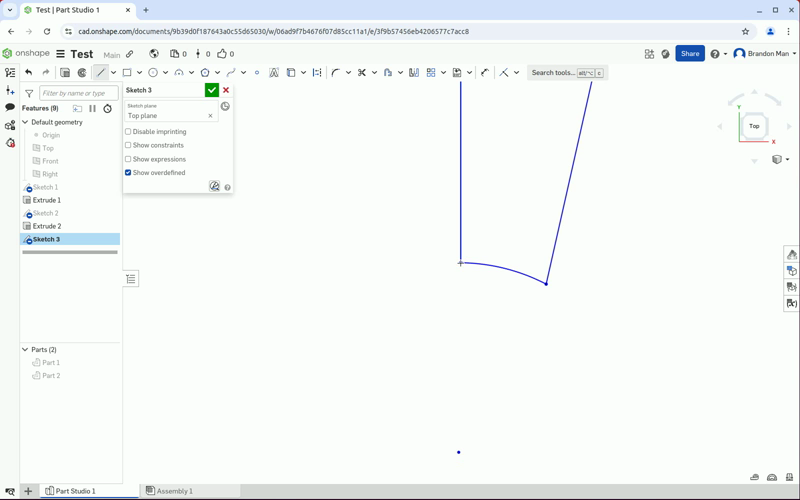
scroll(-6)
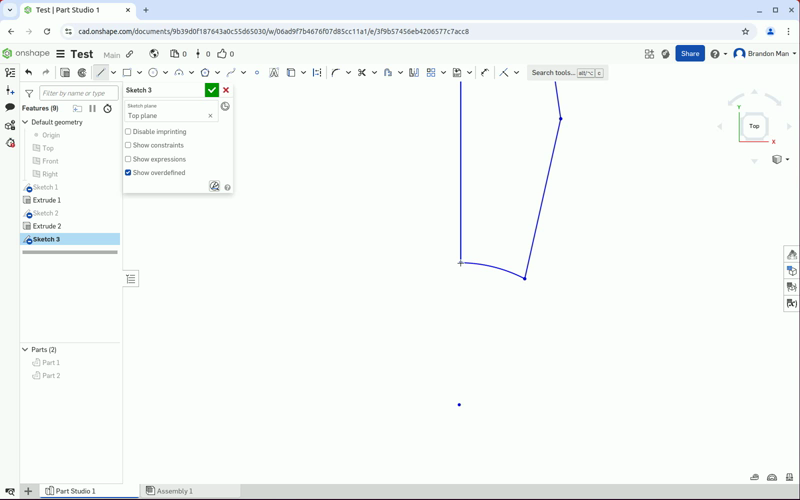
scroll(-6)
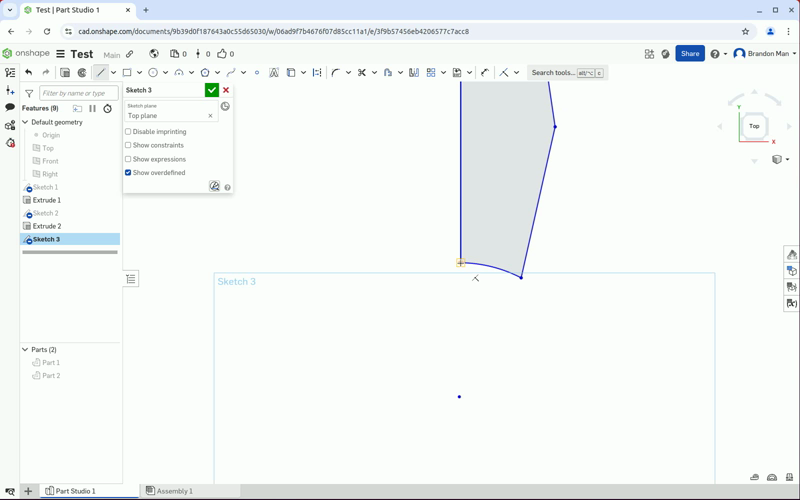
scroll(-6)
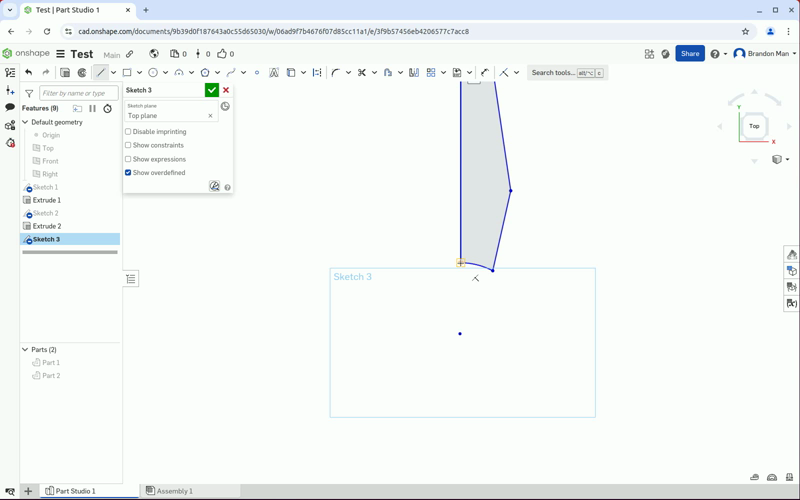
scroll(-6)
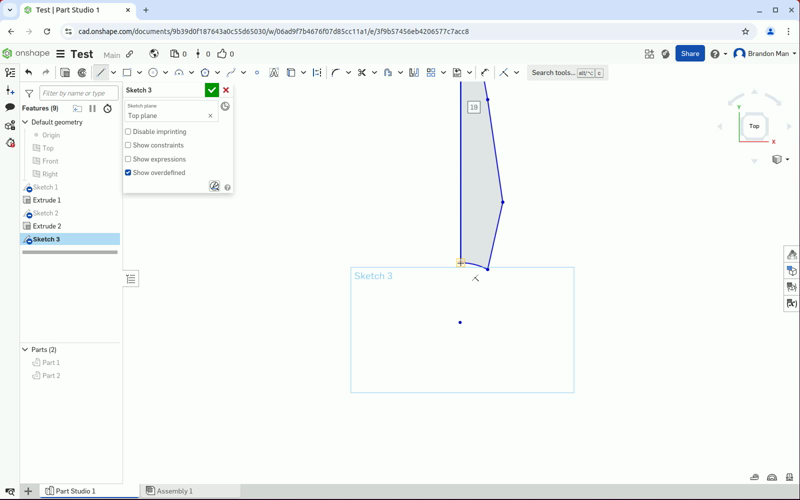
scroll(-6)
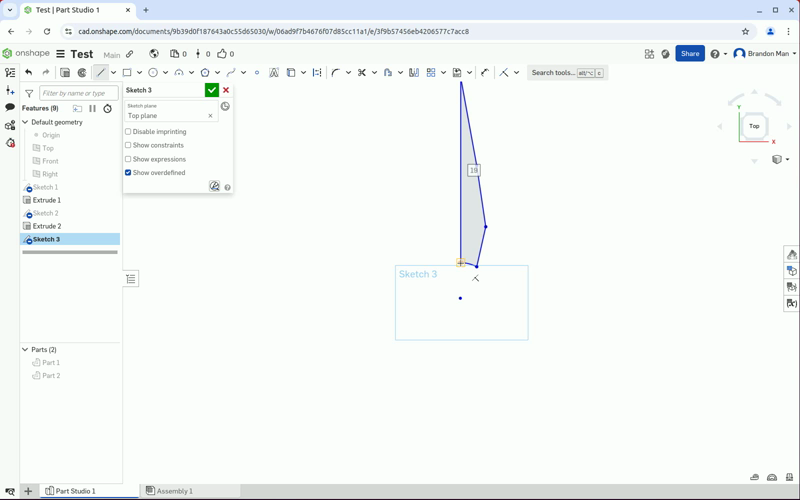
scroll(-6)
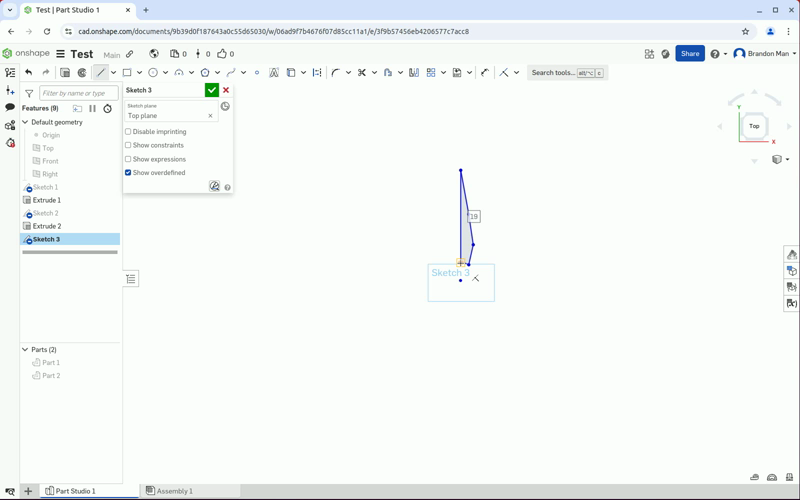
key(esc)
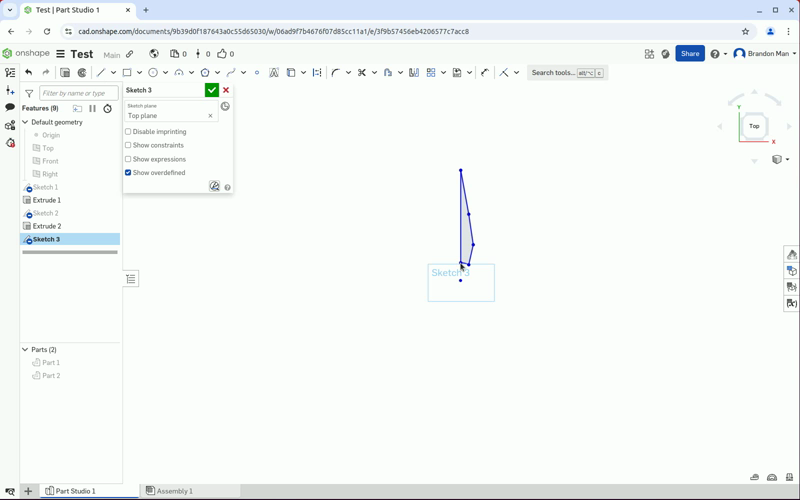
mouse_move(464, 224)
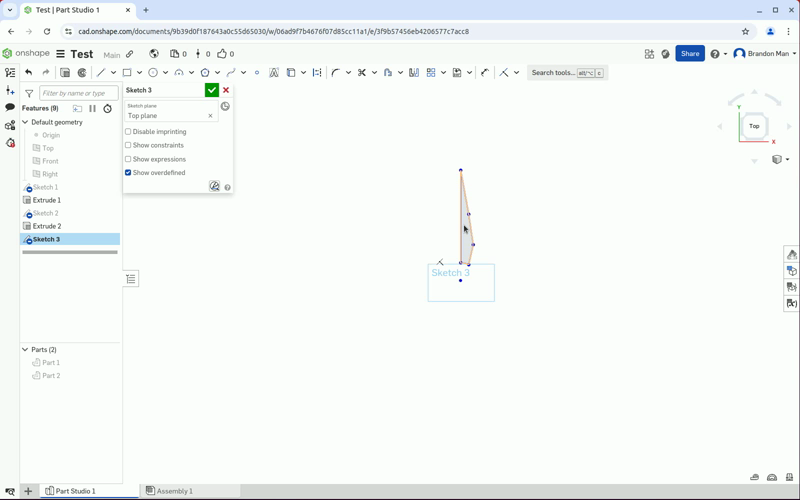
scroll(6)
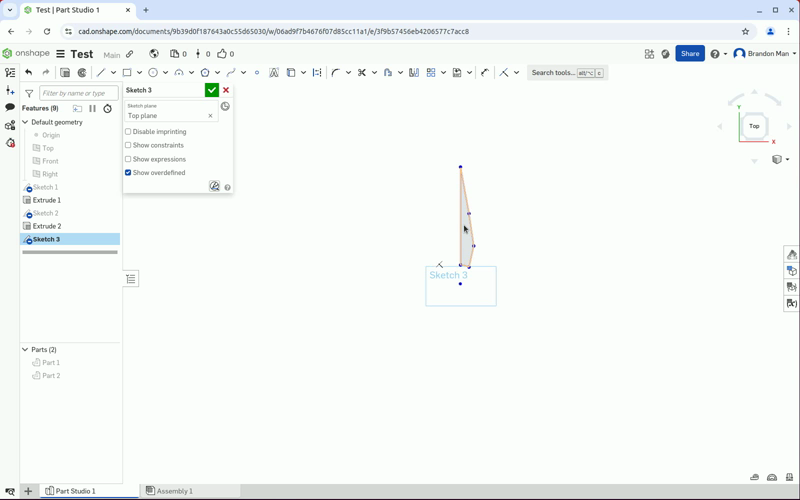
scroll(6)
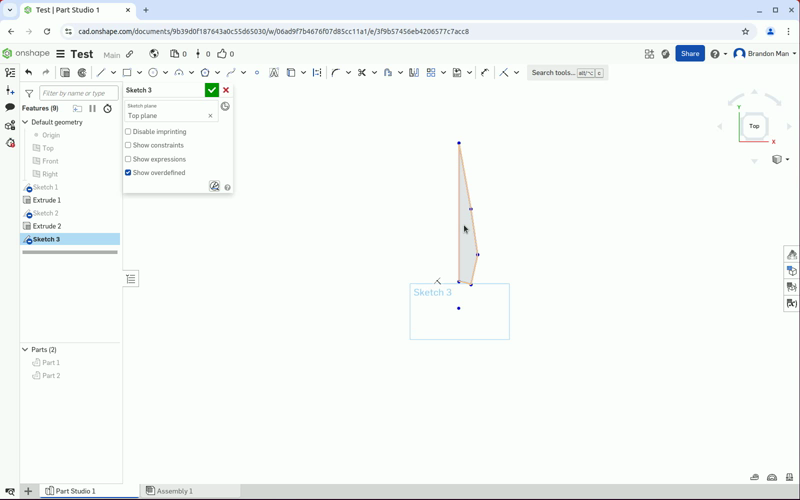
scroll(6)
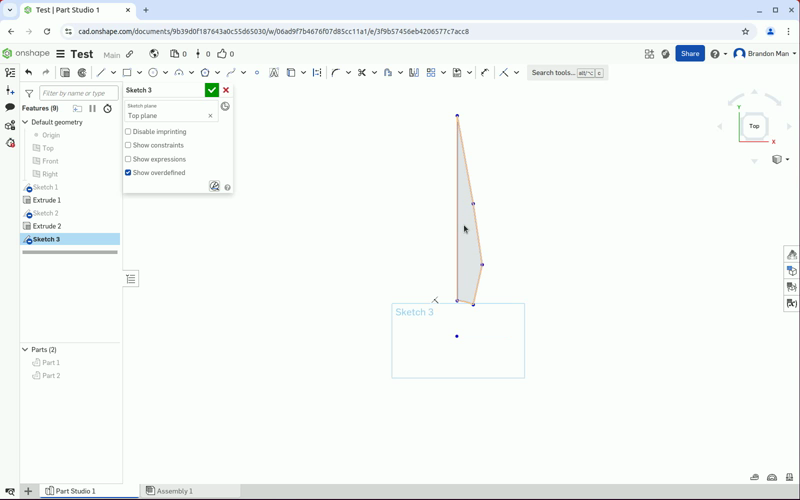
scroll(6)
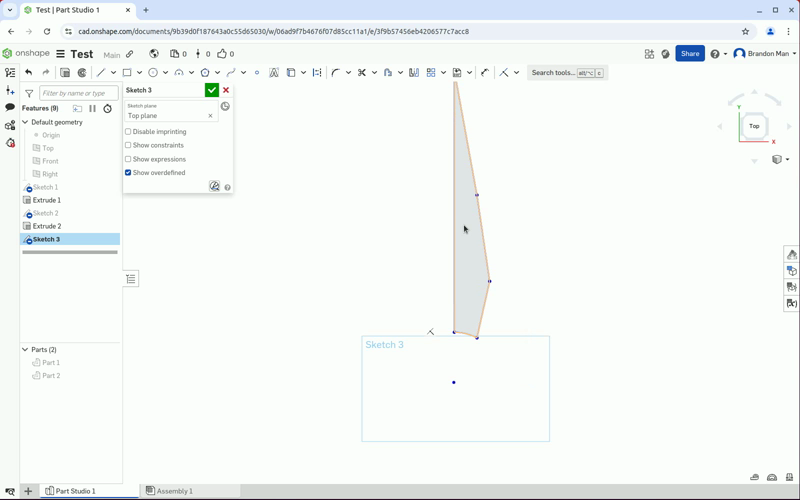
scroll(6)
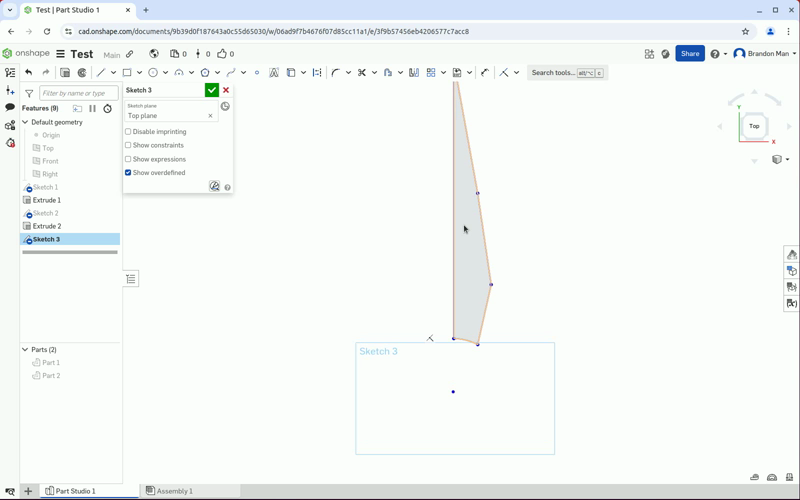
scroll(6)
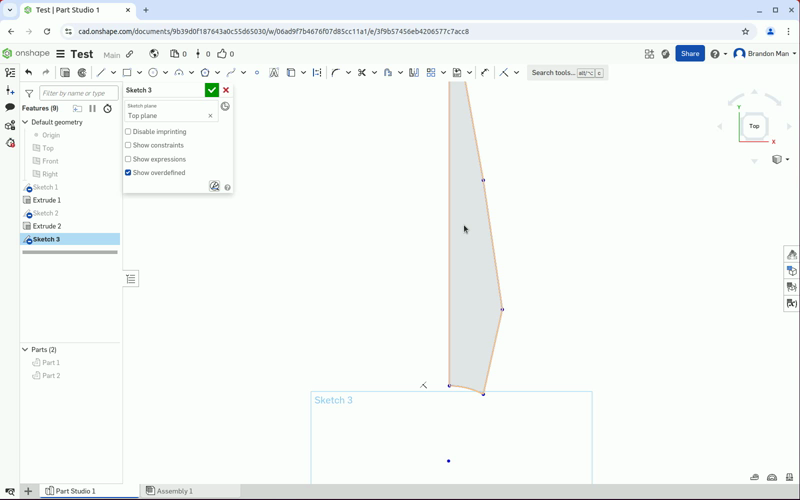
scroll(6)
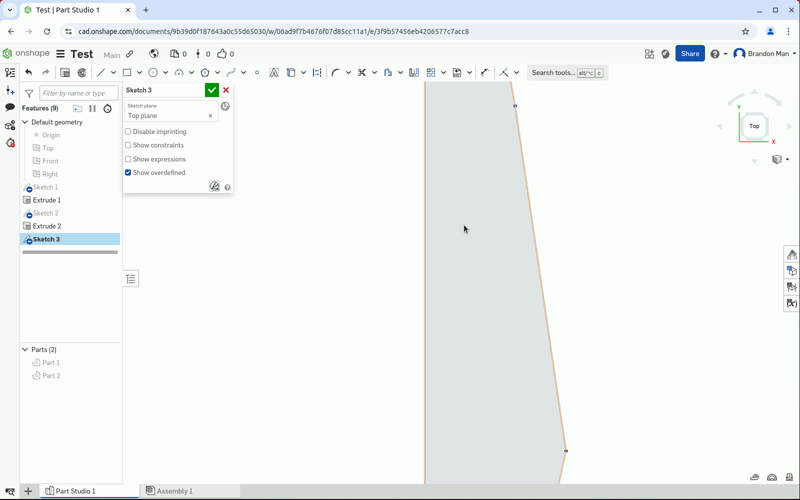
click(464, 224)
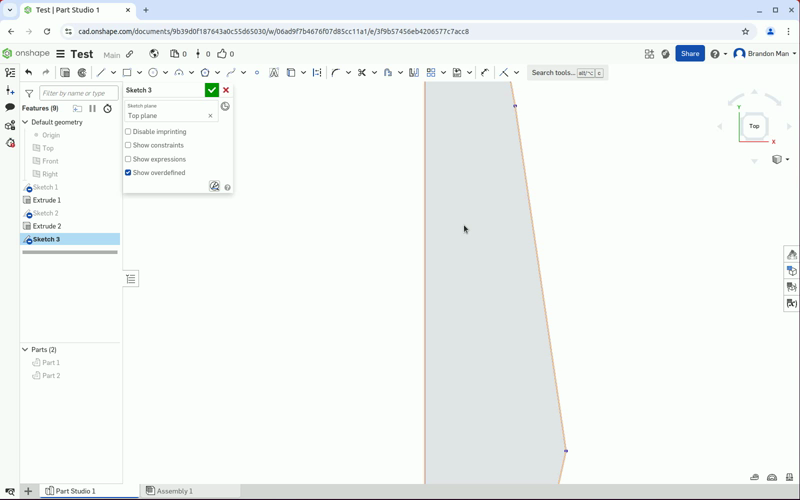
scroll(-6)
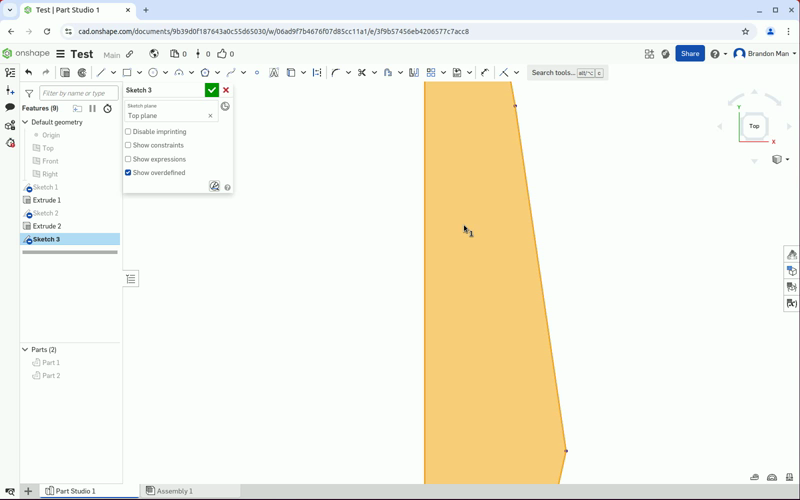
scroll(-6)
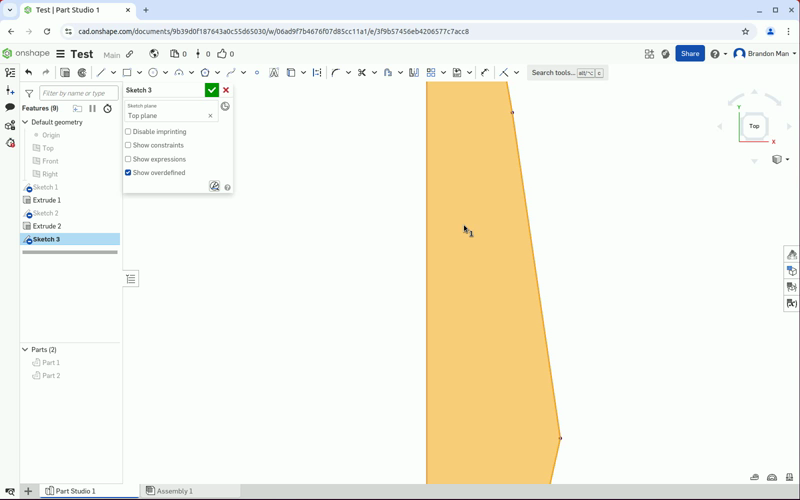
scroll(-6)
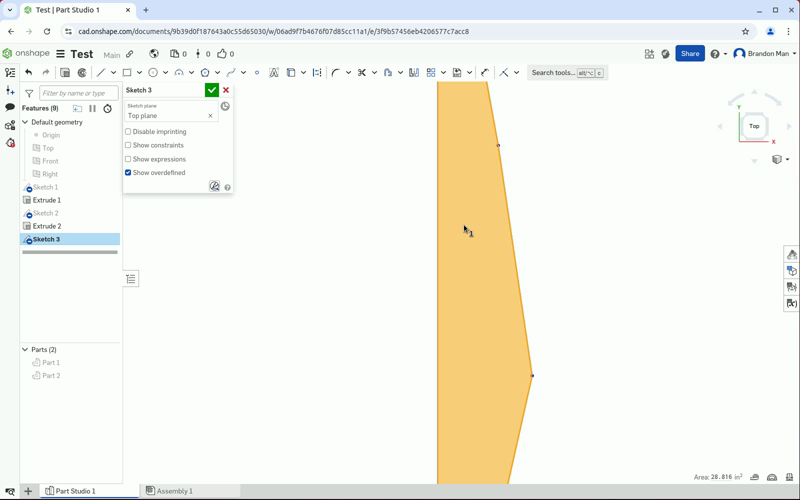
scroll(-6)
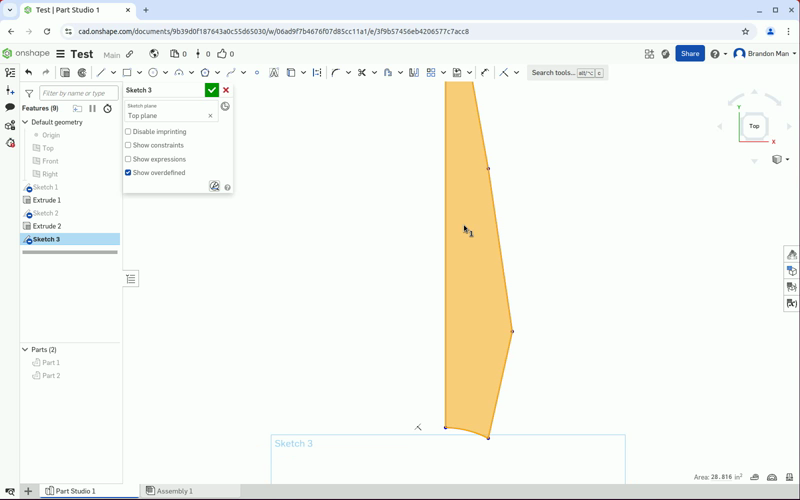
scroll(-6)
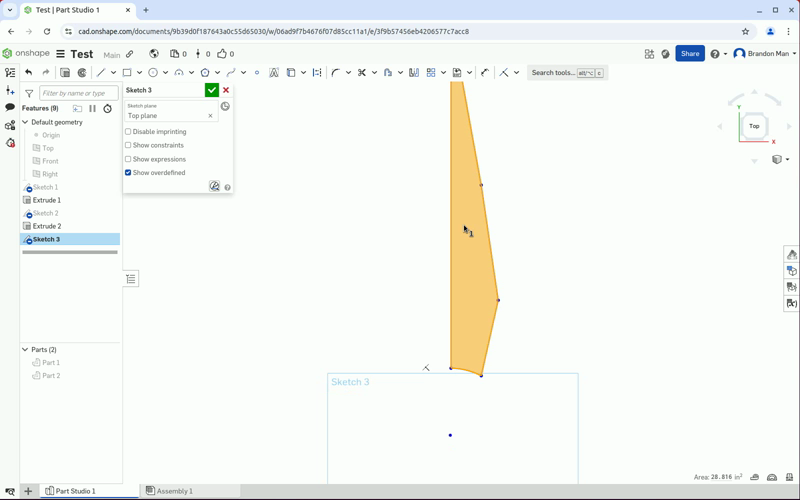
scroll(-6)
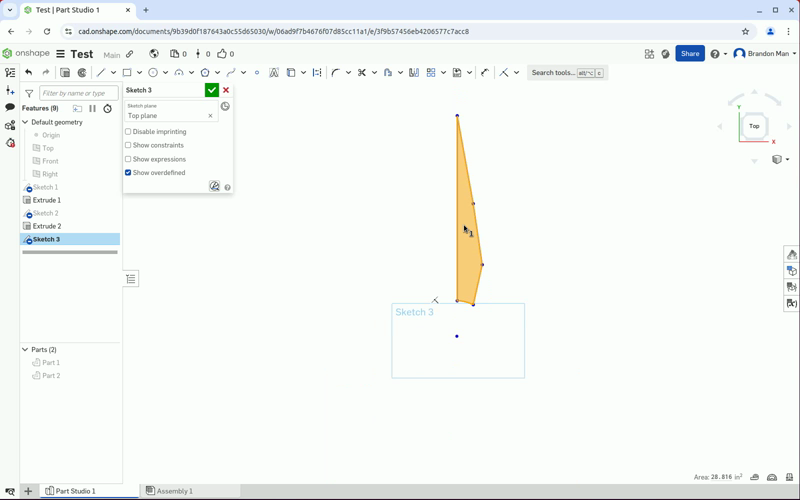
scroll(-6)
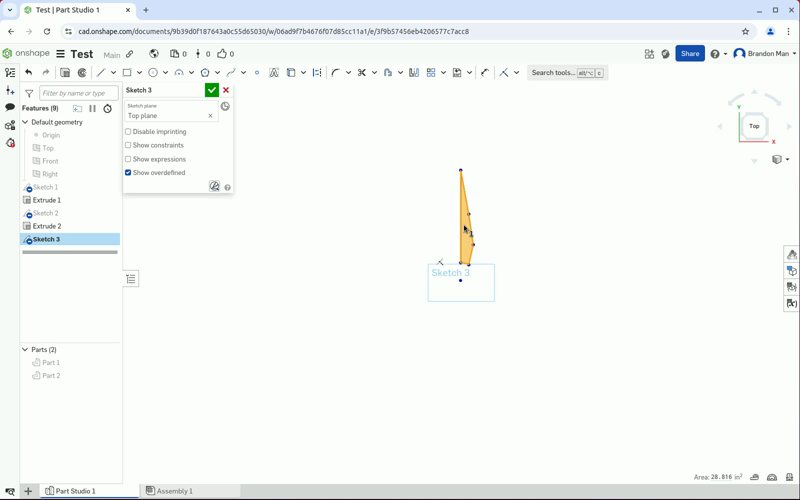
mouse_move(73, 352)
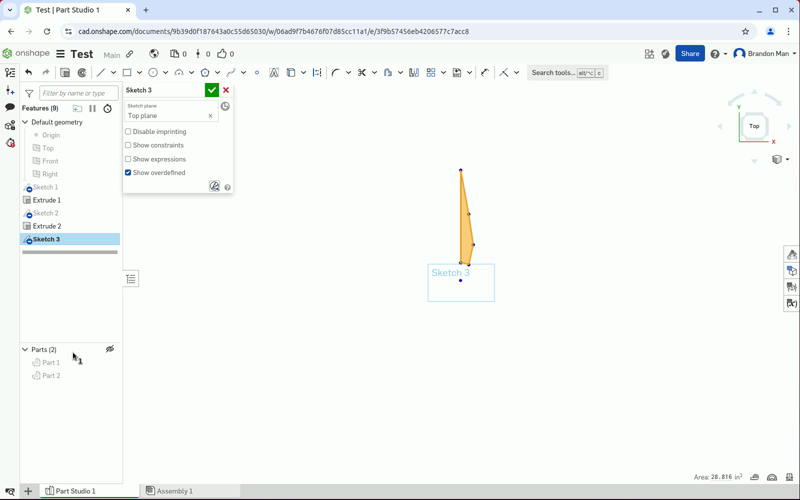
key(shift+y)
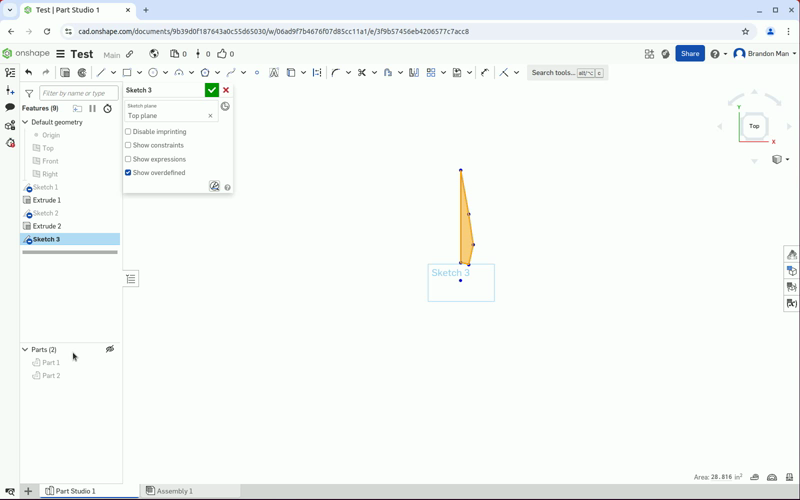
key(shift+e)
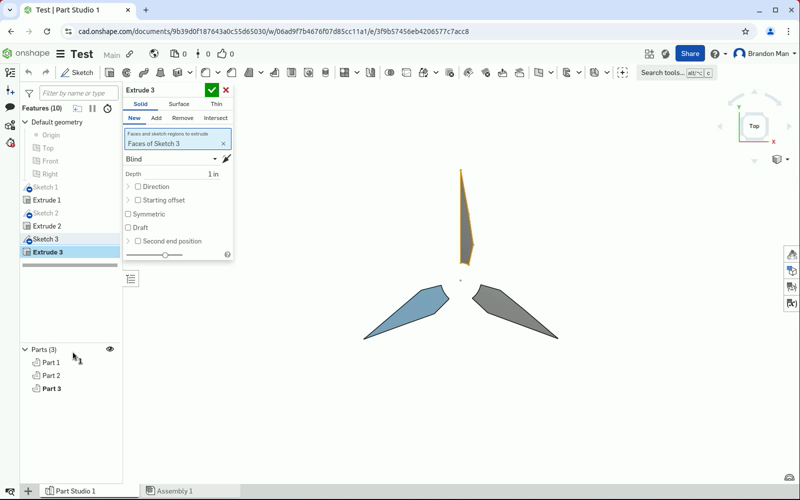
mouse_move(143, 106)
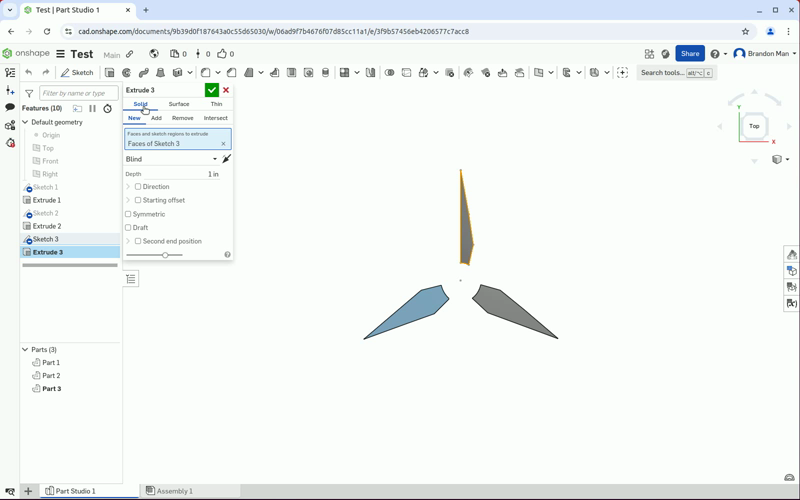
click(143, 106)
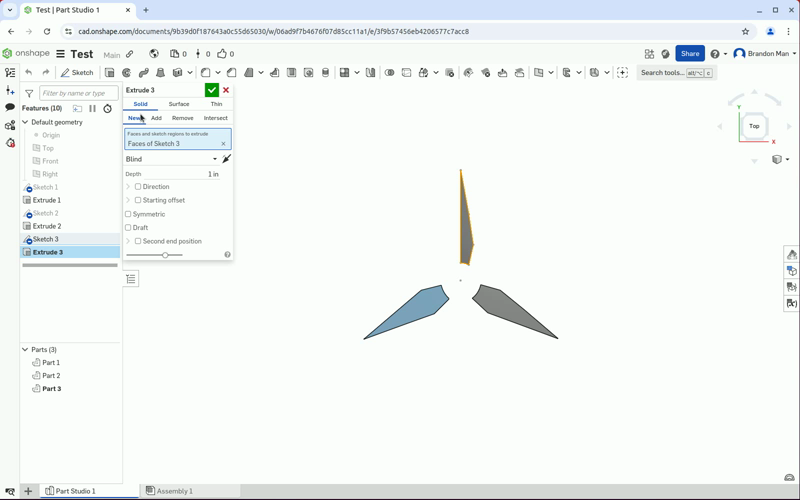
mouse_move(137, 120)
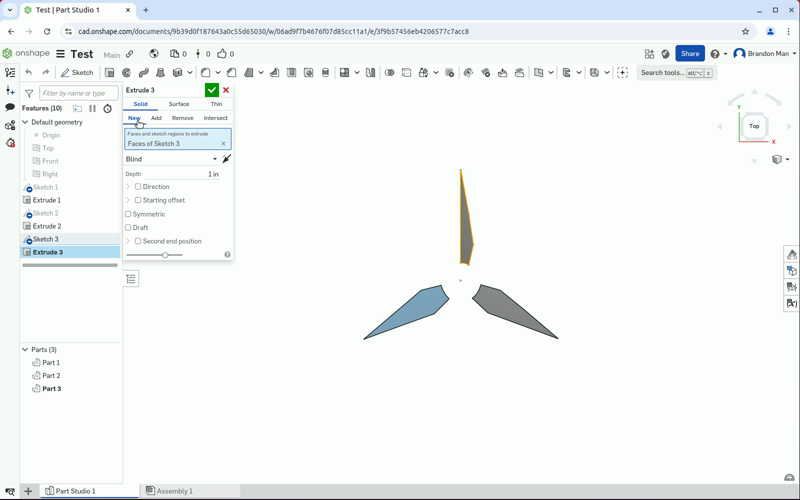
click(137, 120)
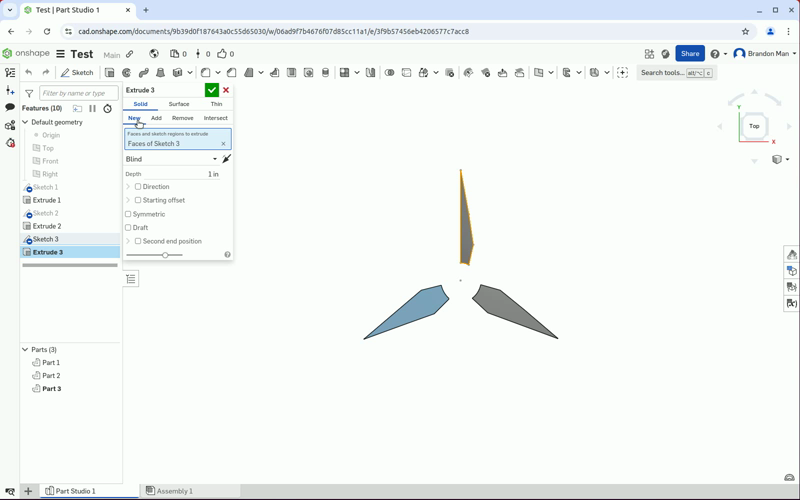
key(tab, 4)
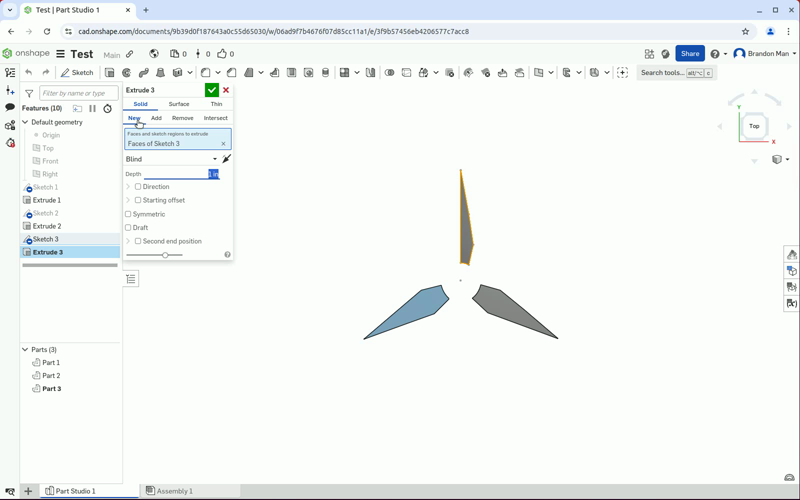
text(4.814)
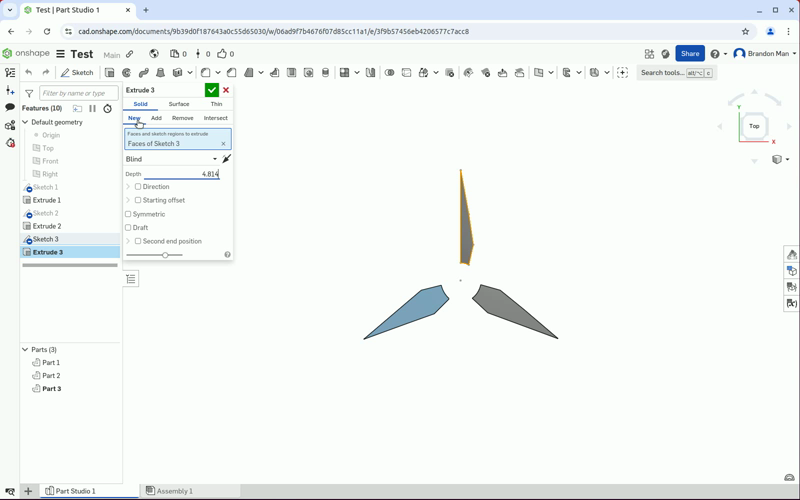
key(enter)
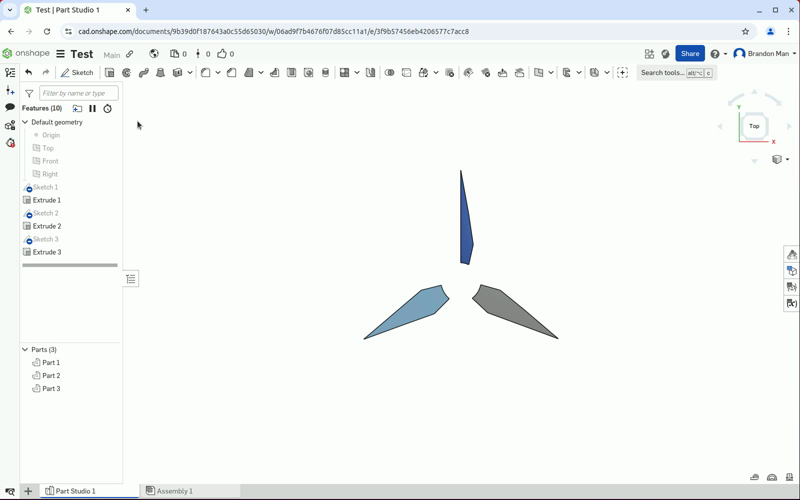
key(shift+h)
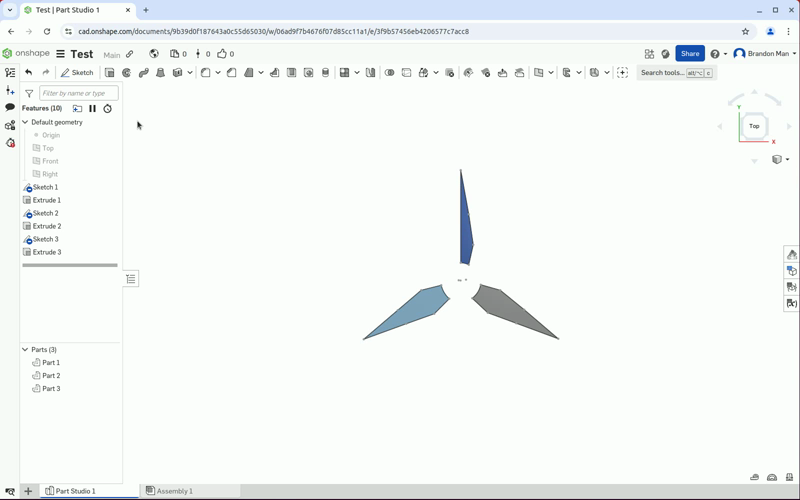
key(shift+h)
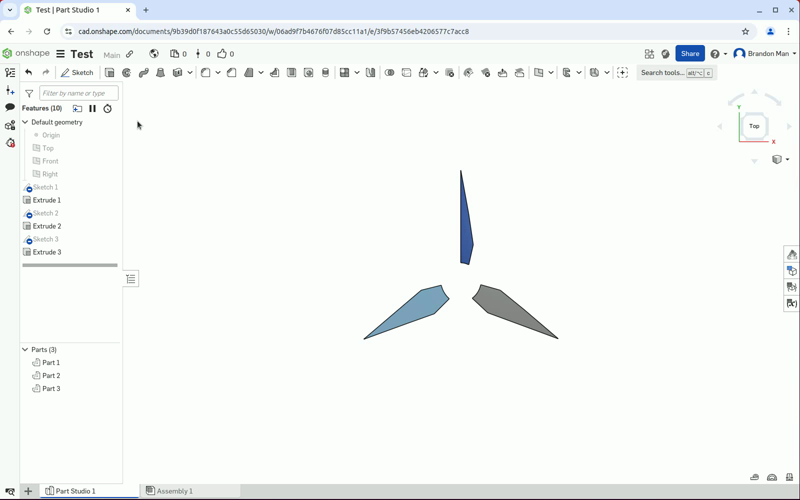
mouse_move(73, 189)
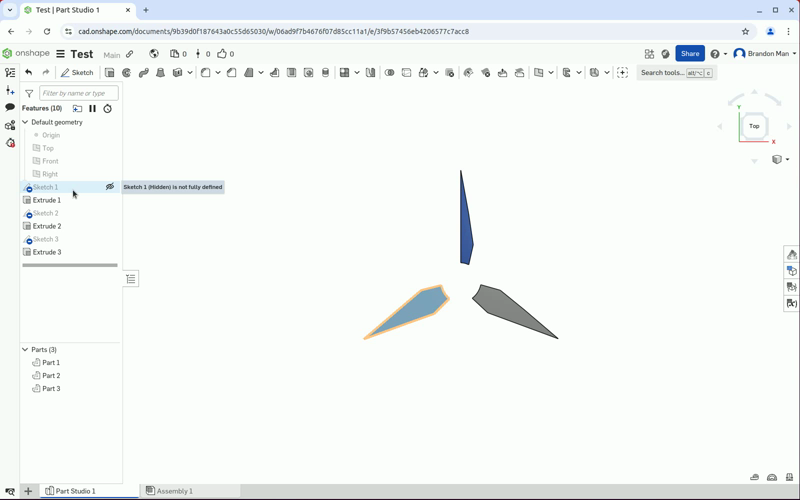
click(73, 189)
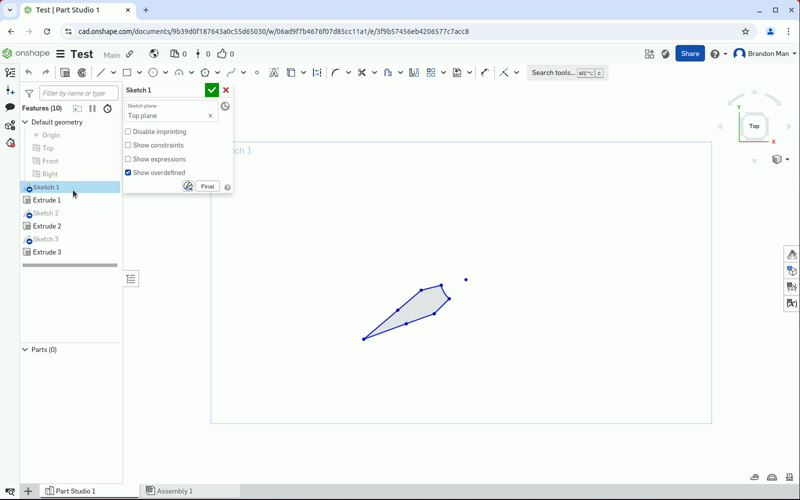
mouse_move(229, 92)
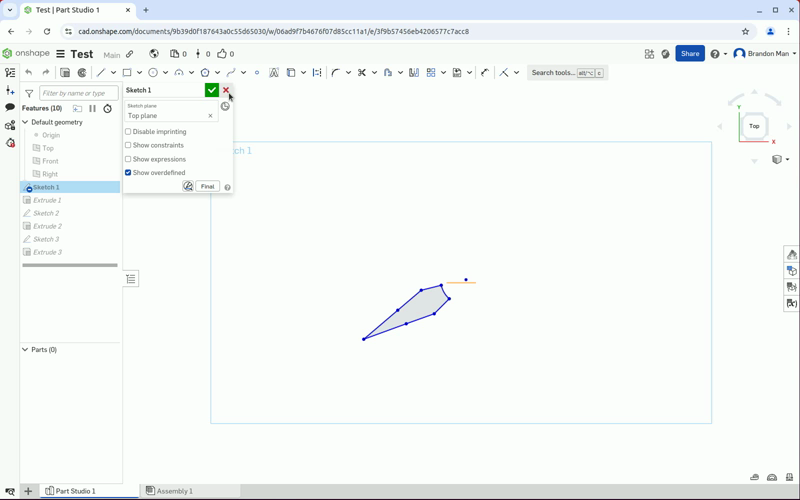
click(229, 92)
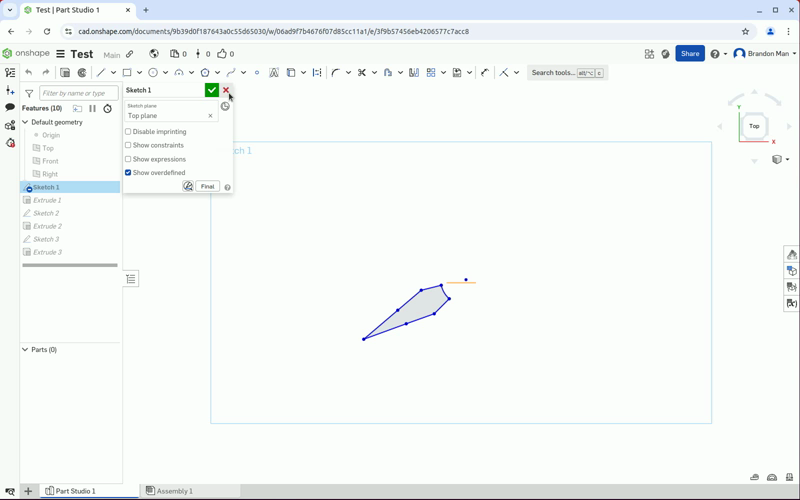
key(shift+s)
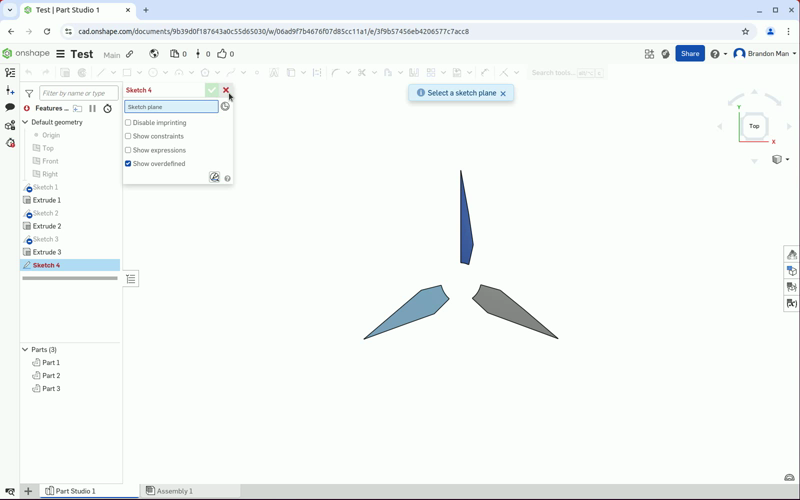
mouse_move(73, 150)
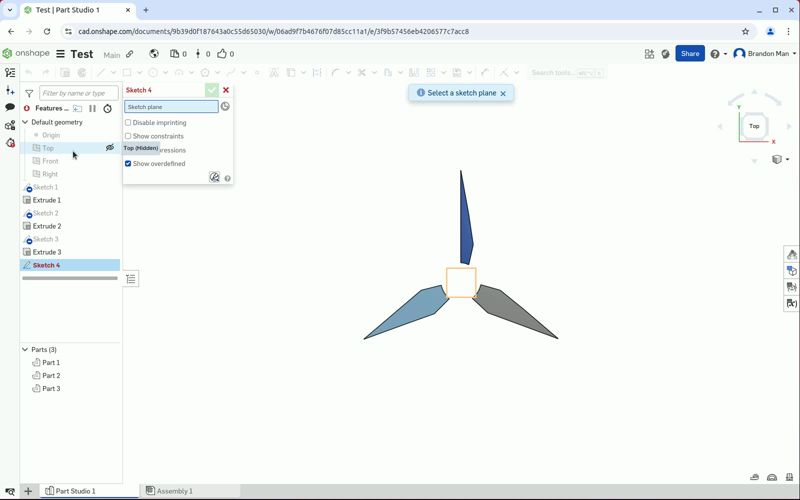
click(73, 150)
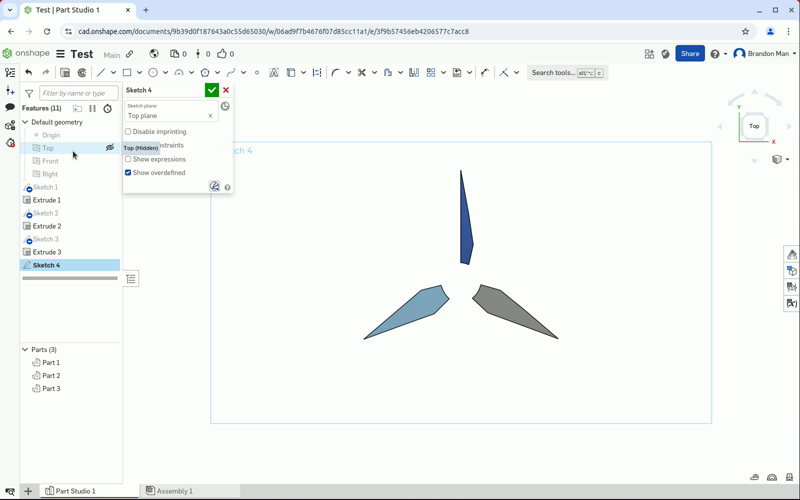
mouse_move(73, 352)
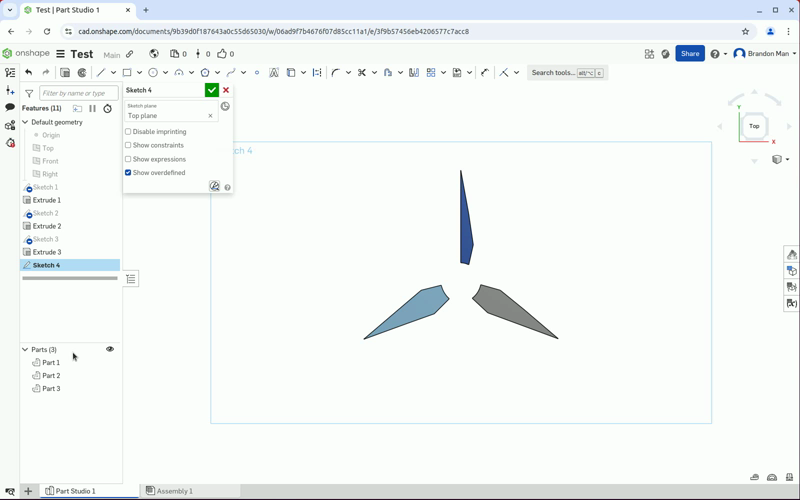
key(y)
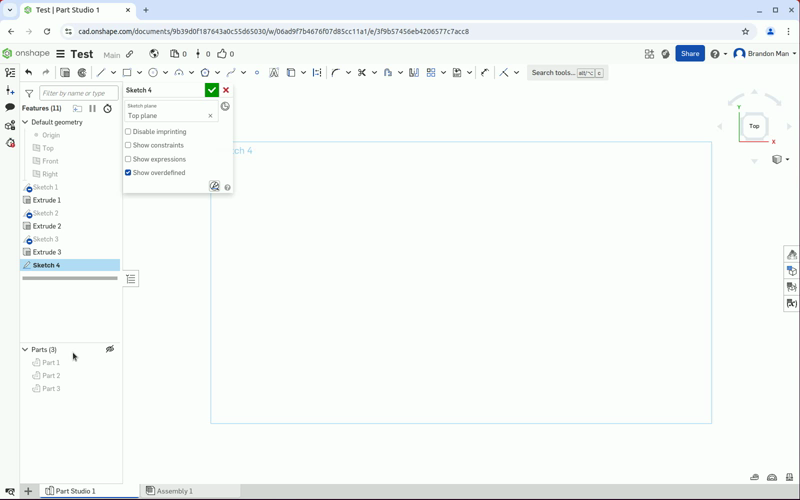
key(c)
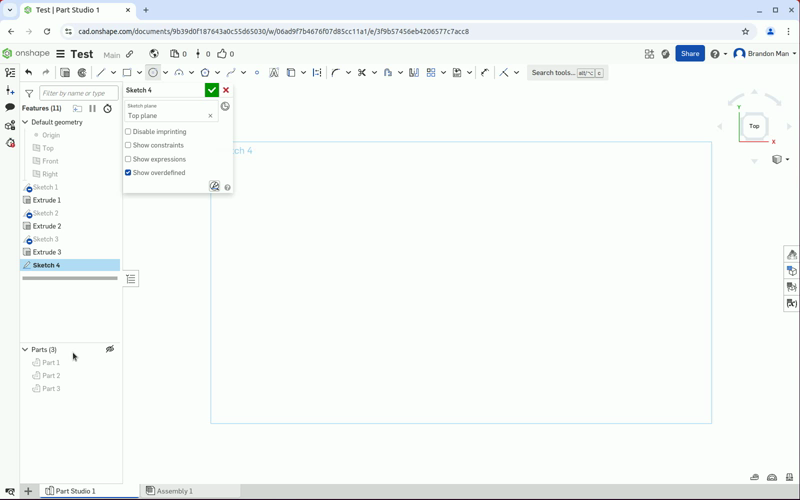
key_down(shift)
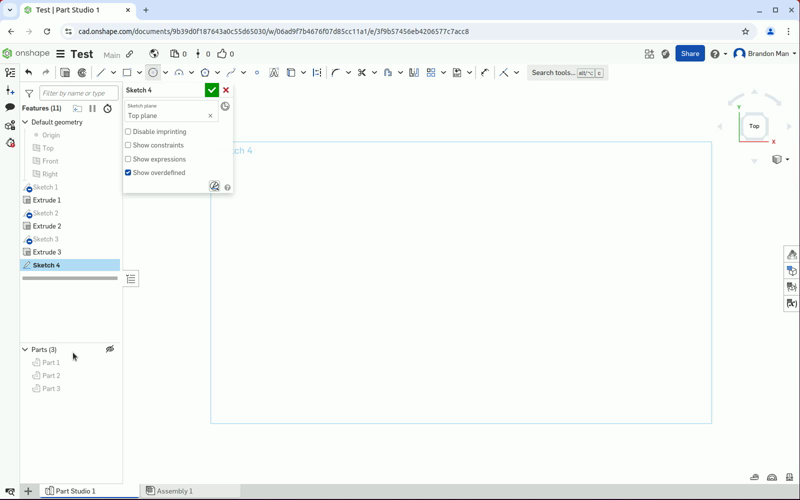
mouse_move(461, 282)
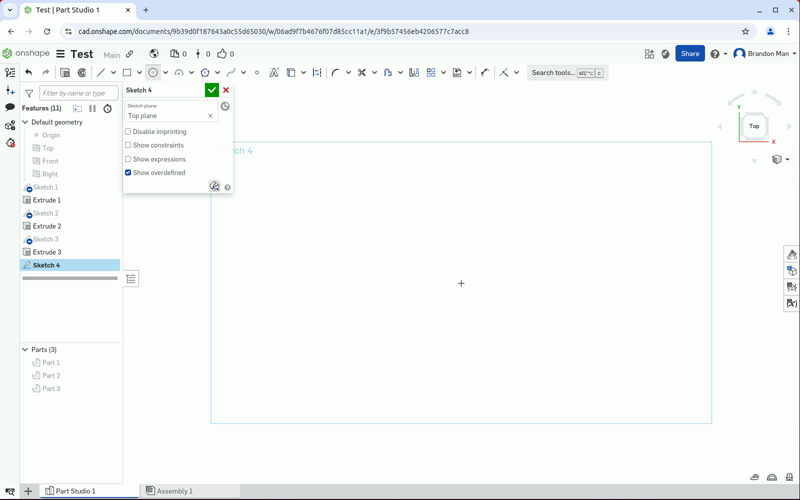
click(461, 282)
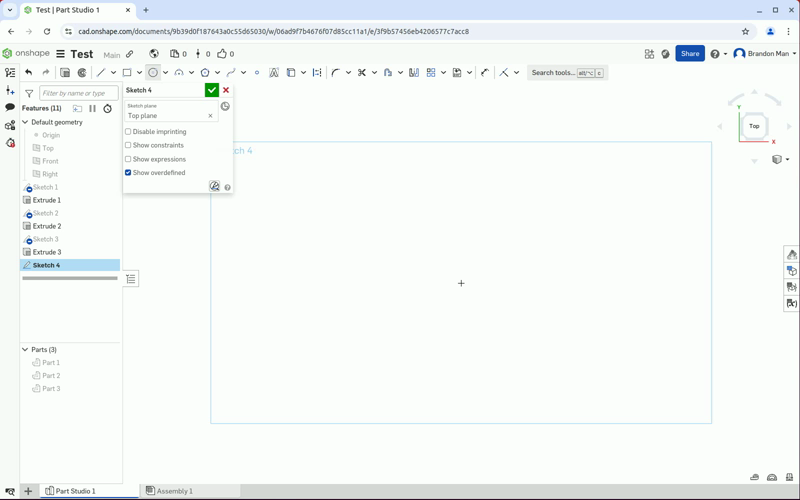
key_up(shift)
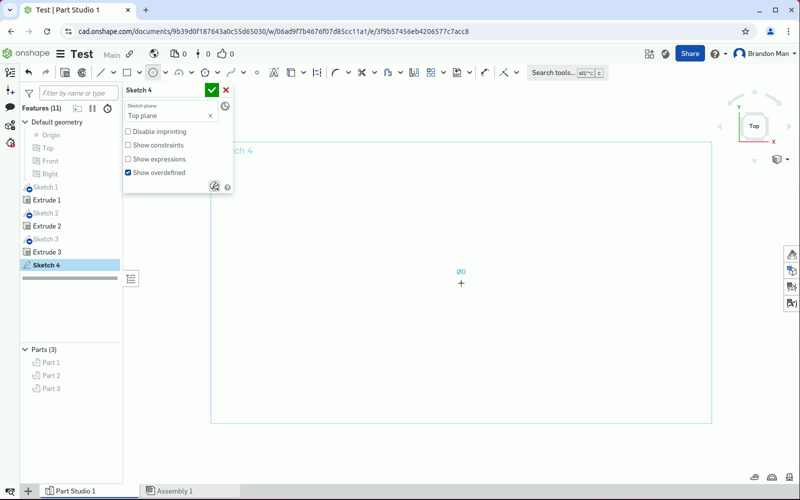
mouse_move(481, 282)
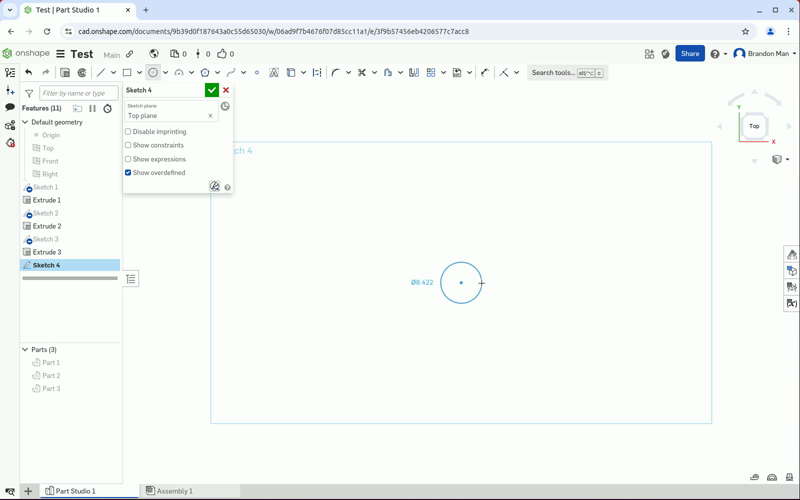
click(481, 282)
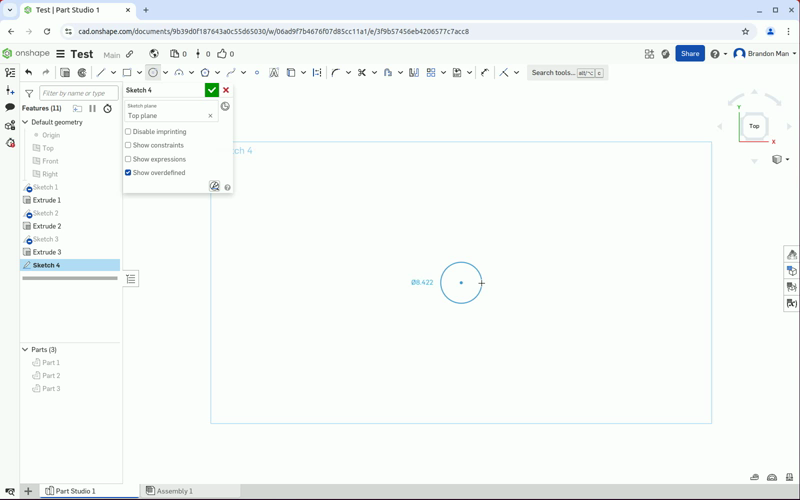
key(esc)
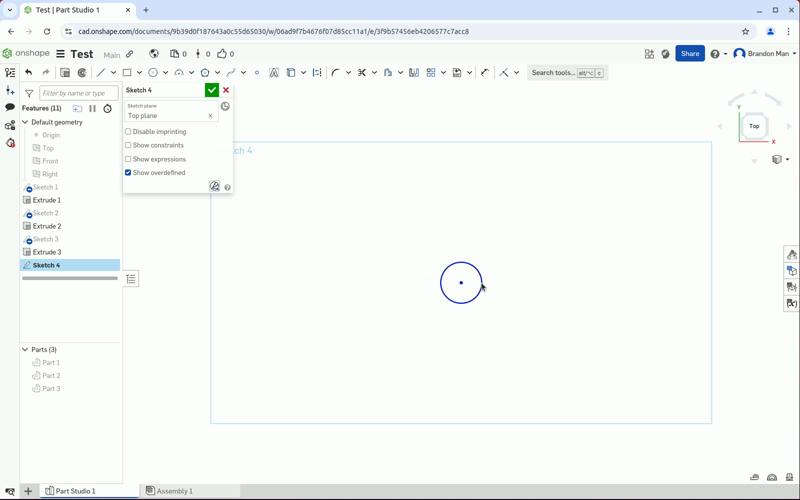
mouse_move(468, 286)
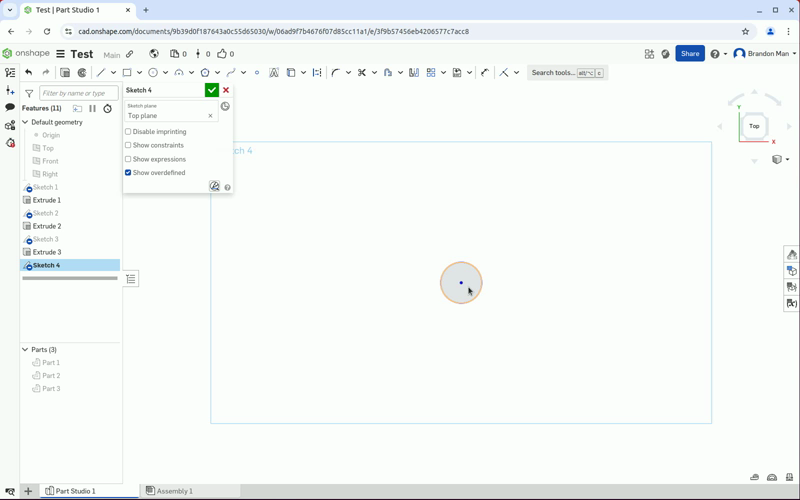
scroll(6)
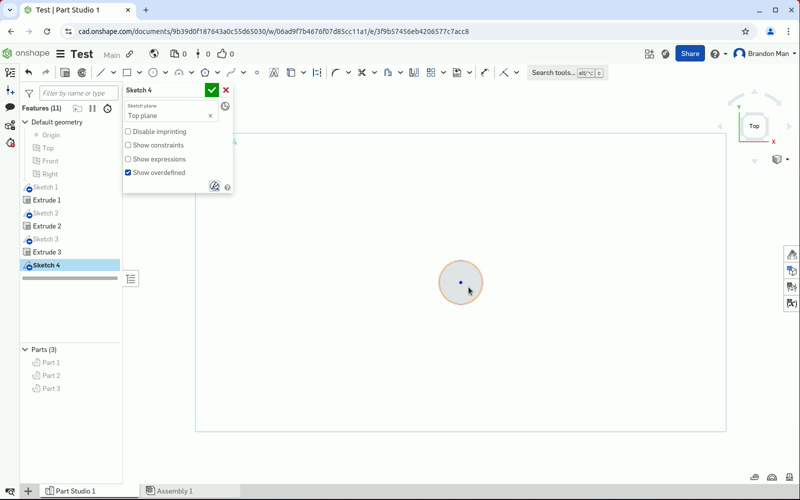
scroll(6)
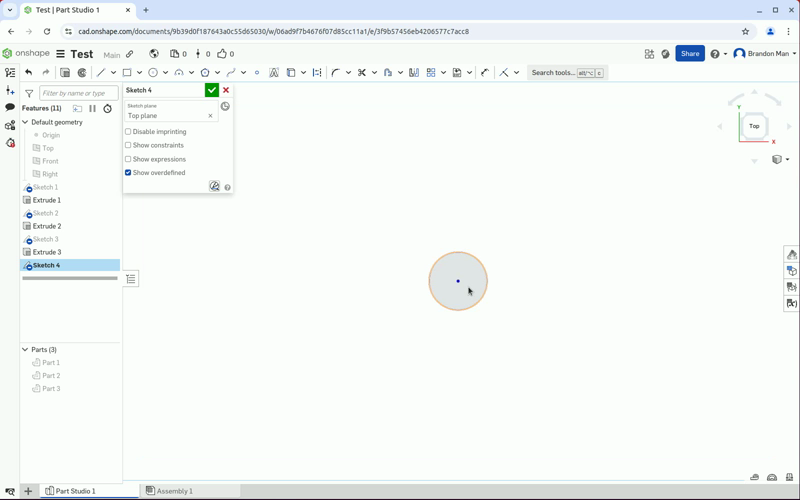
scroll(6)
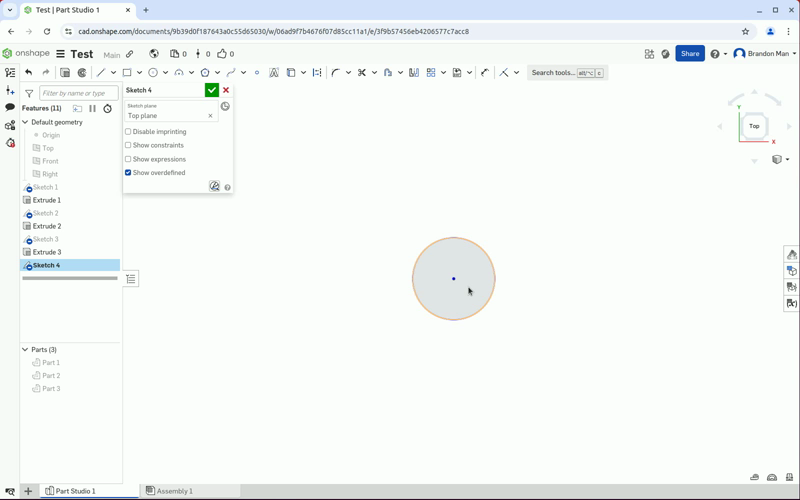
scroll(6)
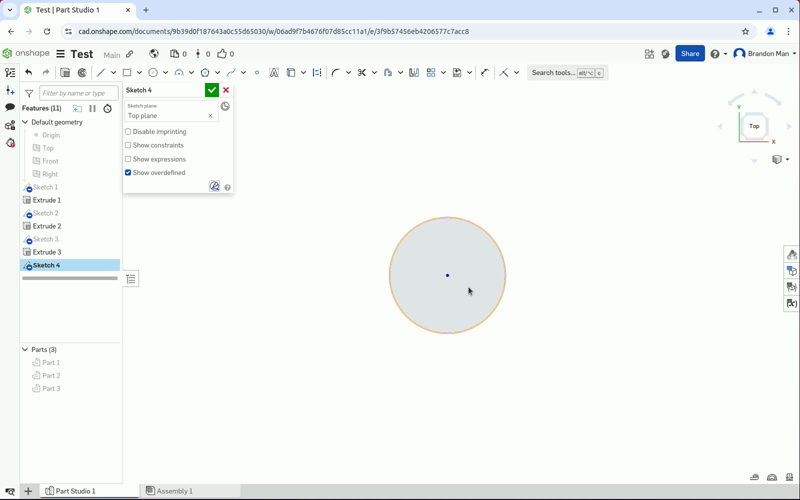
scroll(6)
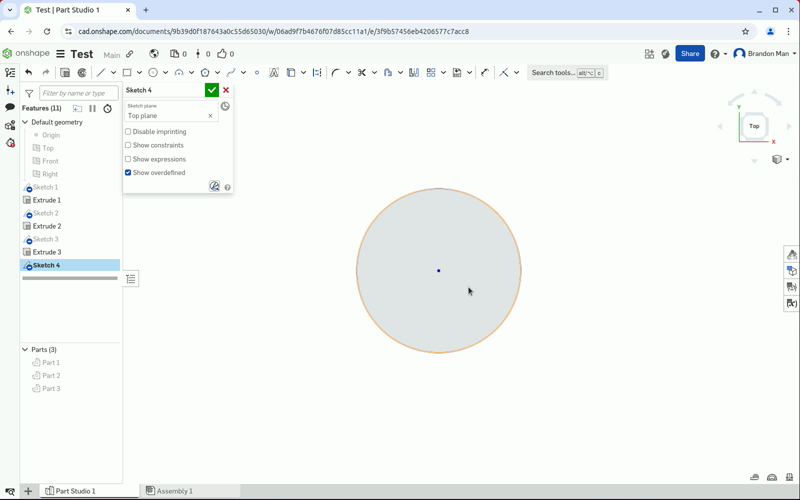
scroll(6)
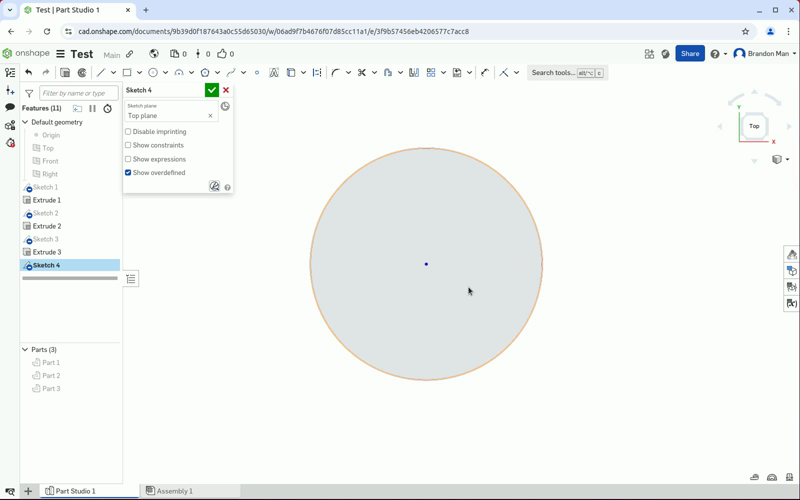
scroll(6)
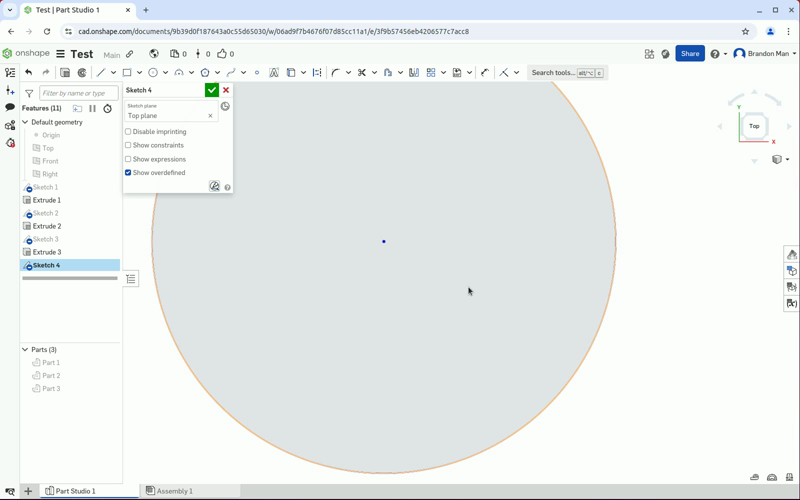
click(468, 286)
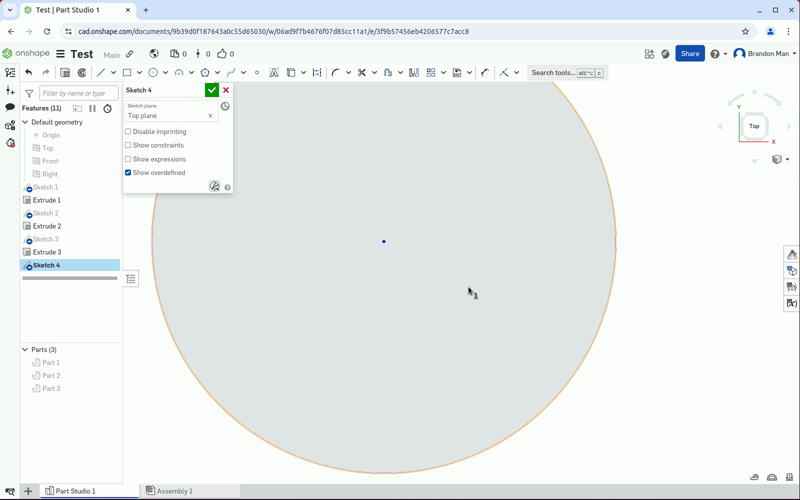
scroll(-6)
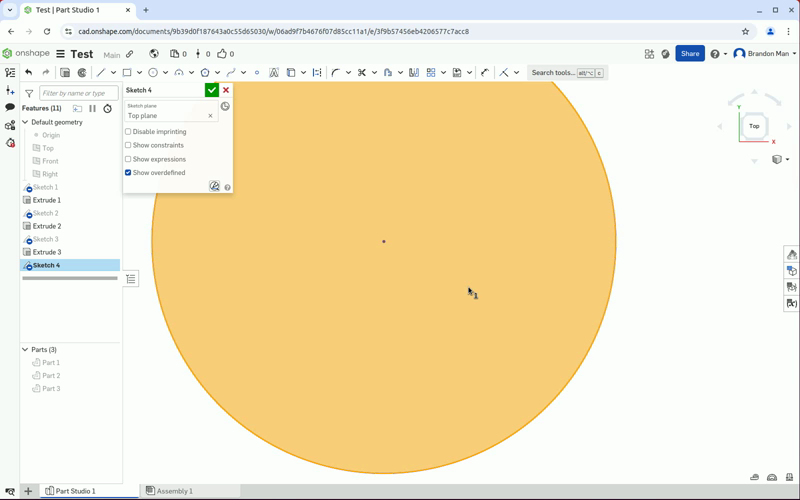
scroll(-6)
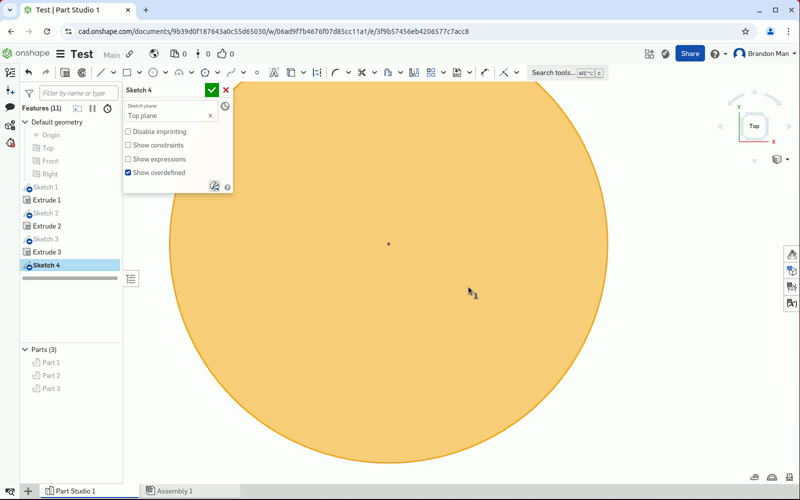
scroll(-6)
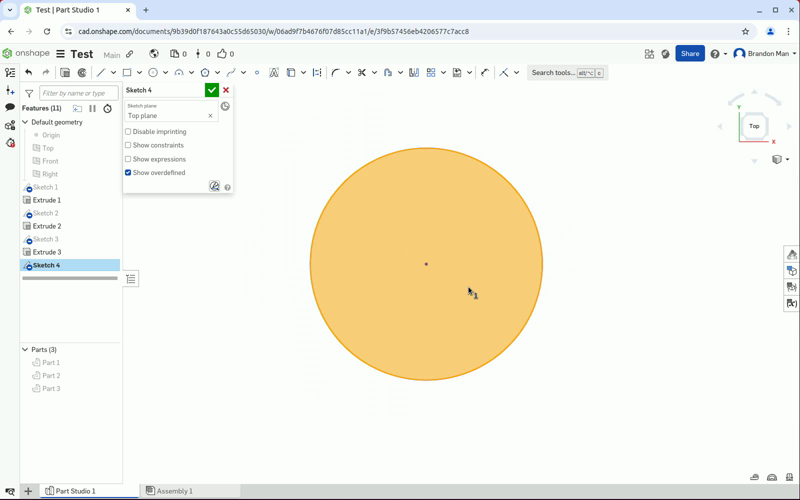
scroll(-6)
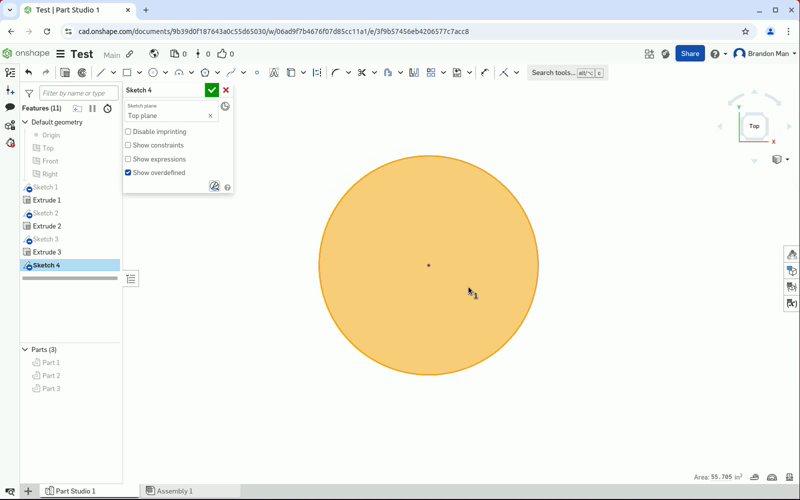
scroll(-6)
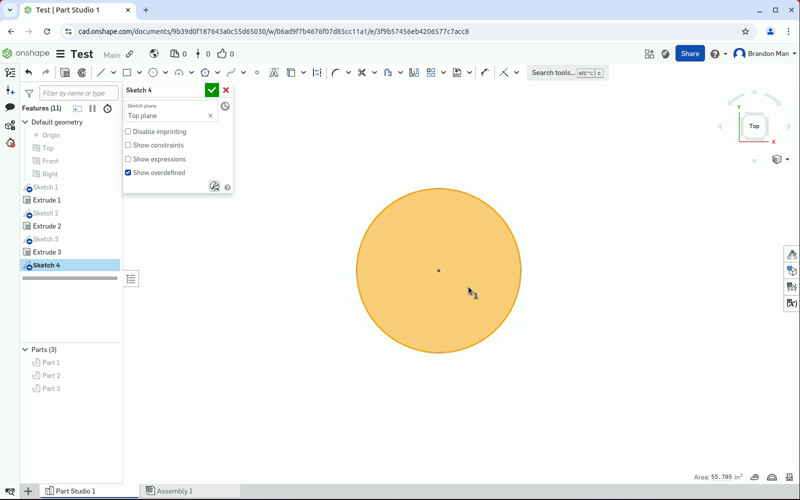
scroll(-6)
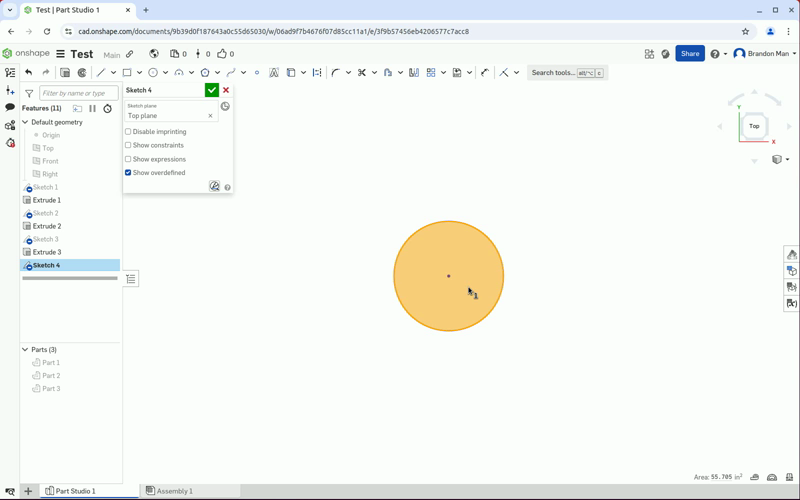
scroll(-6)
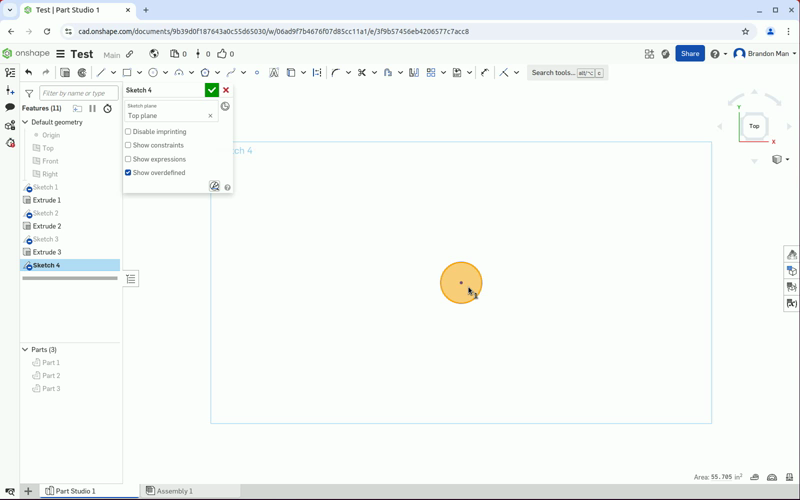
mouse_move(73, 352)
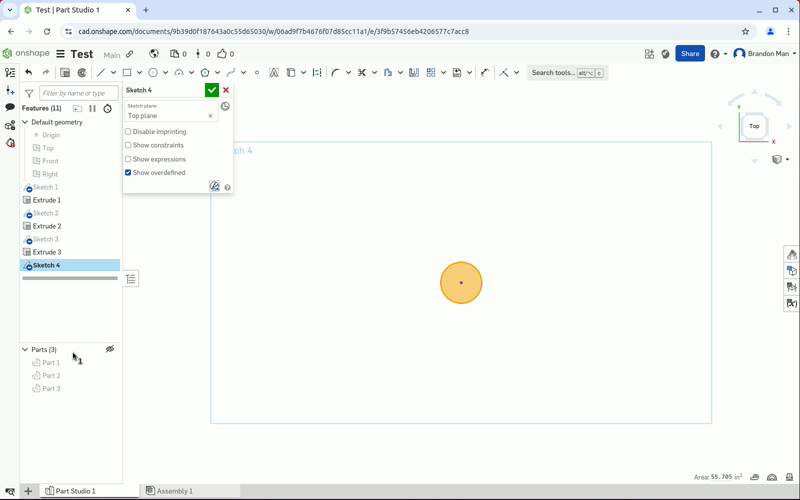
key(shift+y)
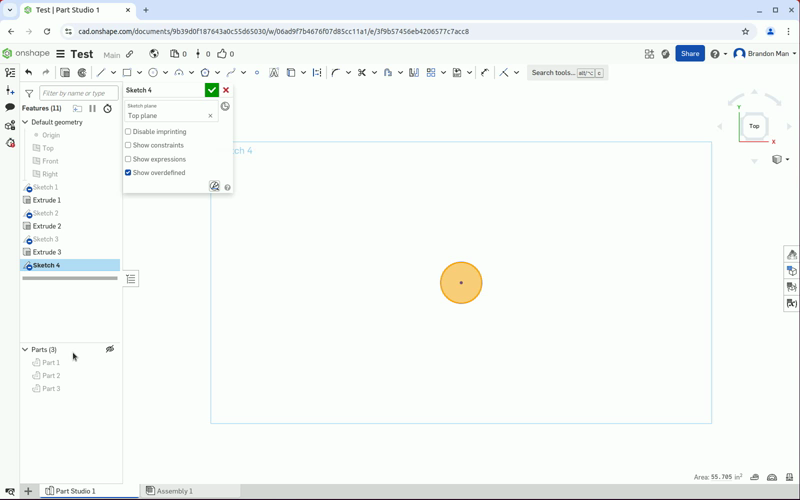
key(shift+e)
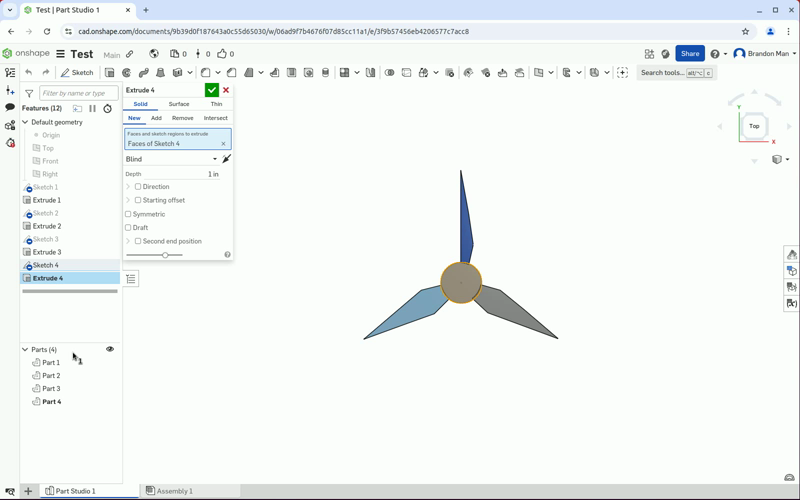
mouse_move(143, 106)
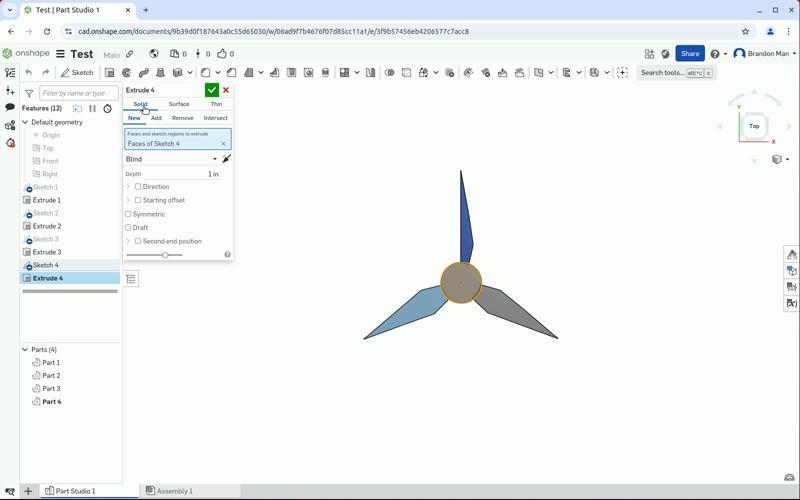
click(143, 106)
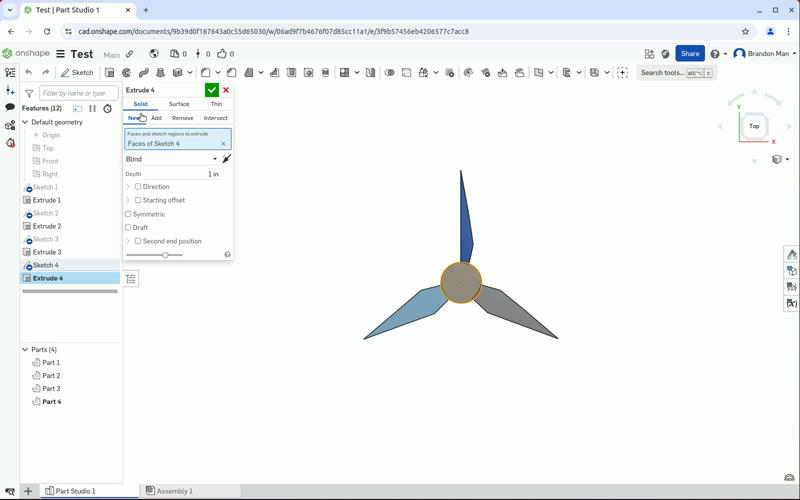
mouse_move(137, 120)
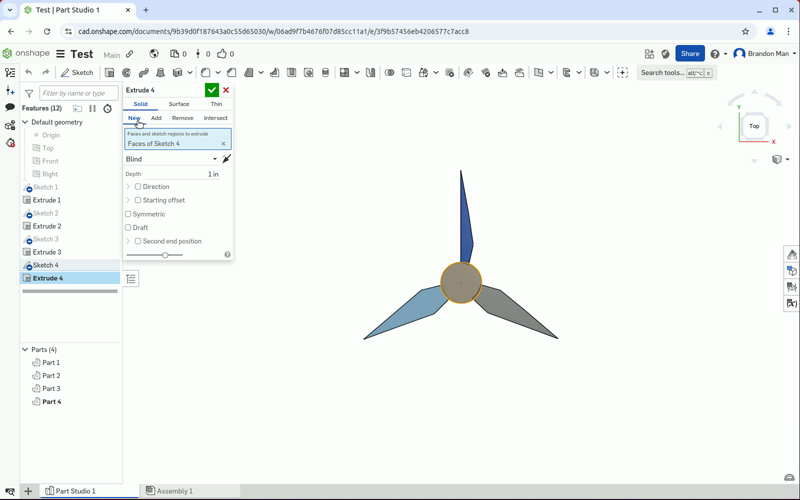
click(137, 120)
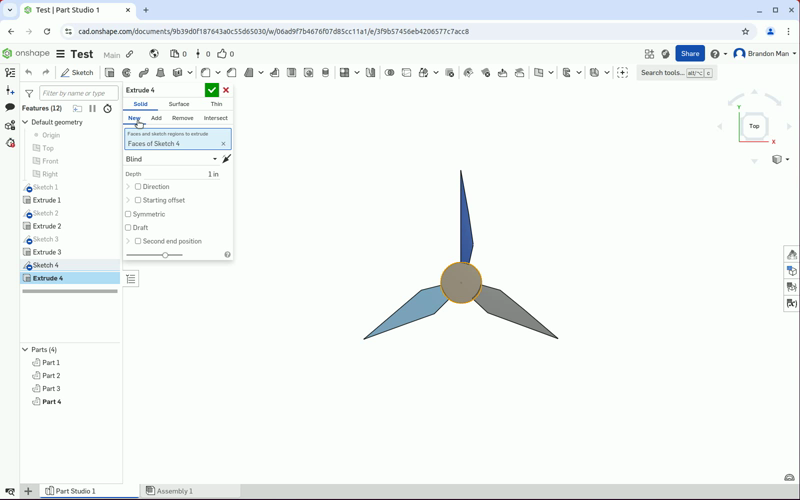
key(tab, 4)
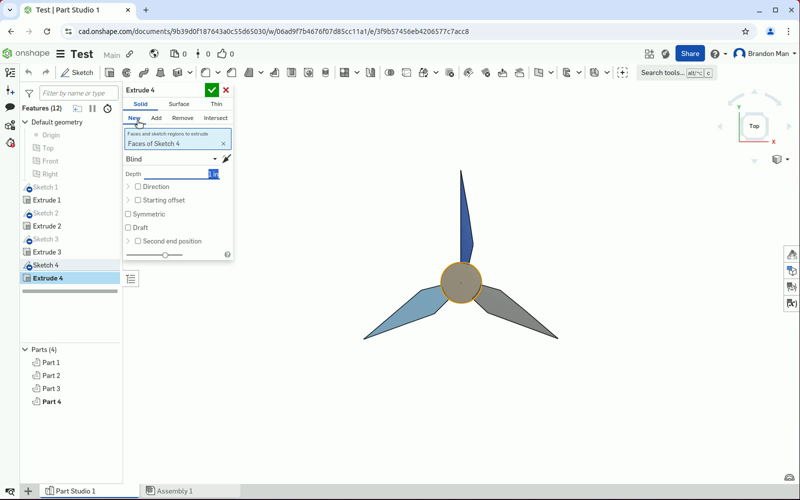
text(4.814)
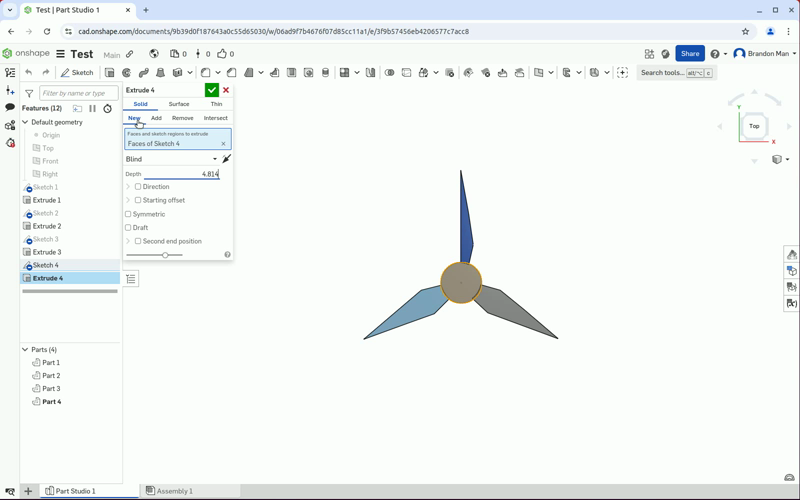
key(enter)
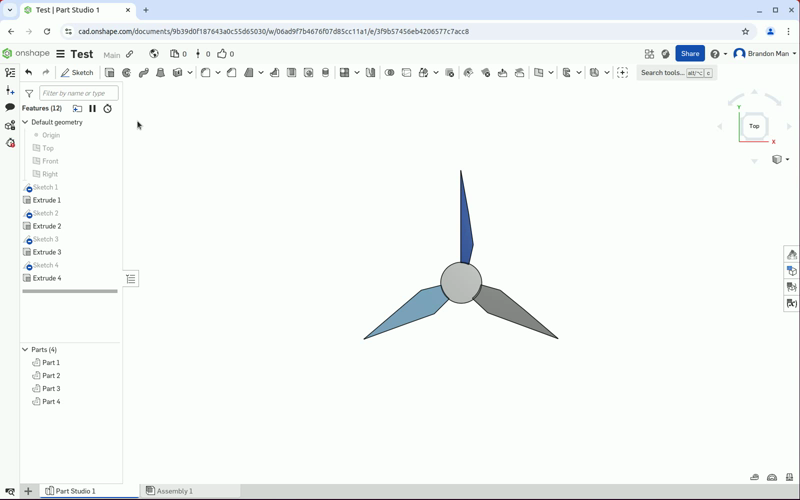
key(shift+h)
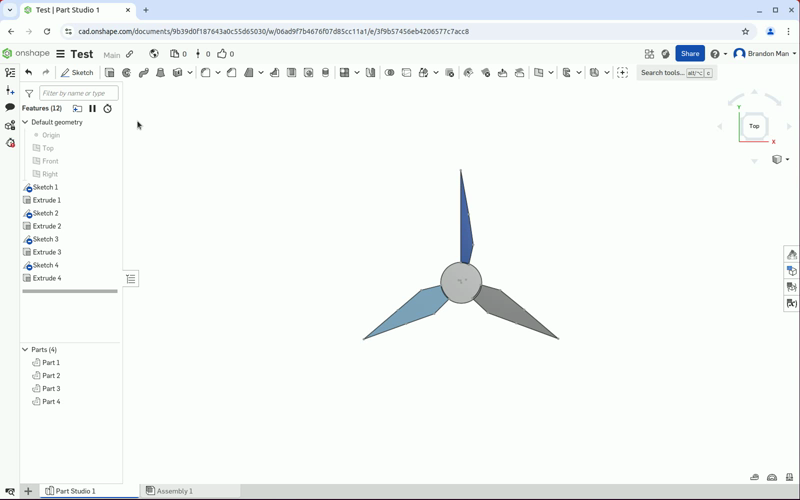
key(shift+h)
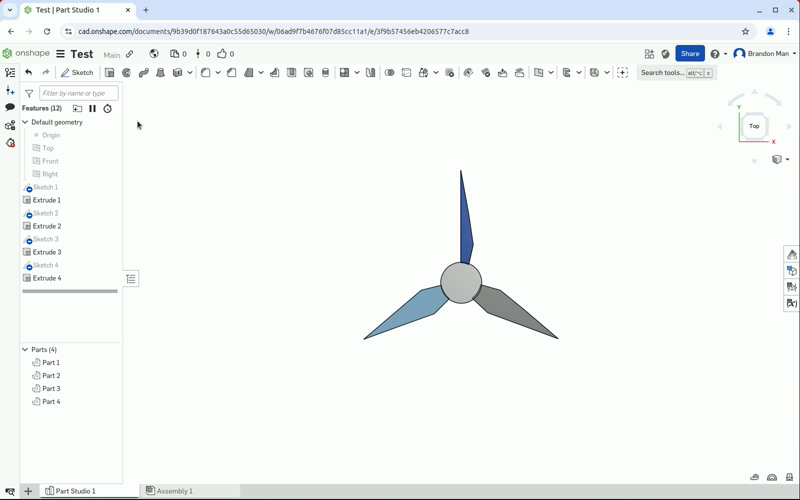
mouse_move(73, 189)
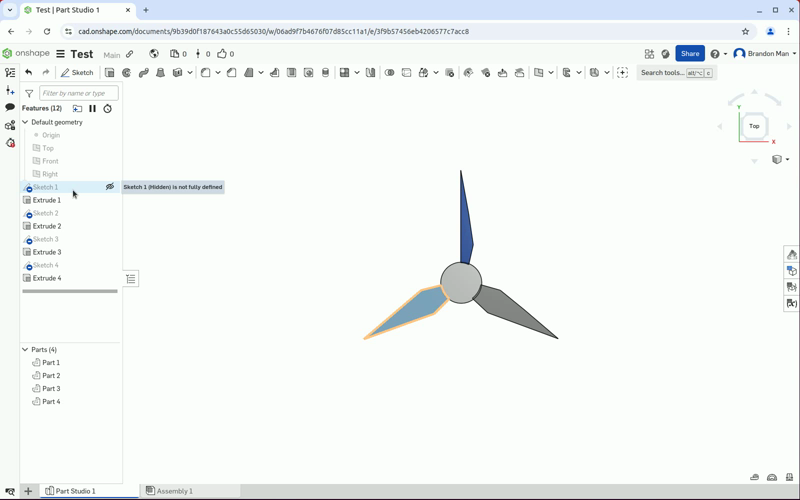
click(73, 189)
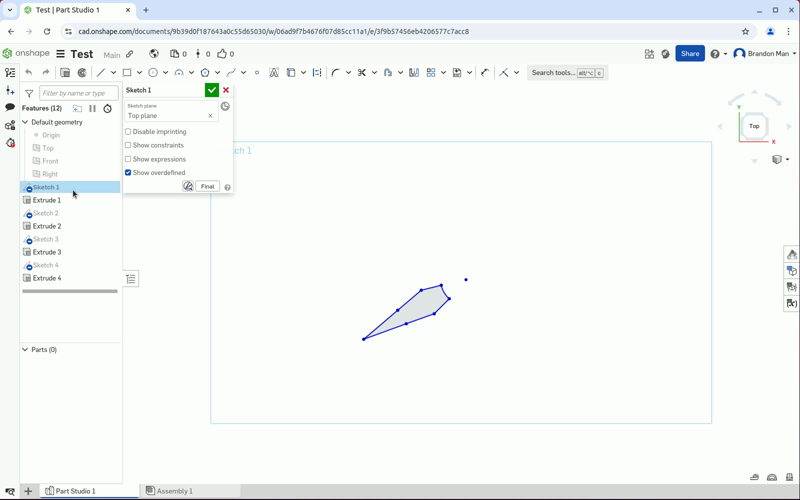
mouse_move(229, 92)
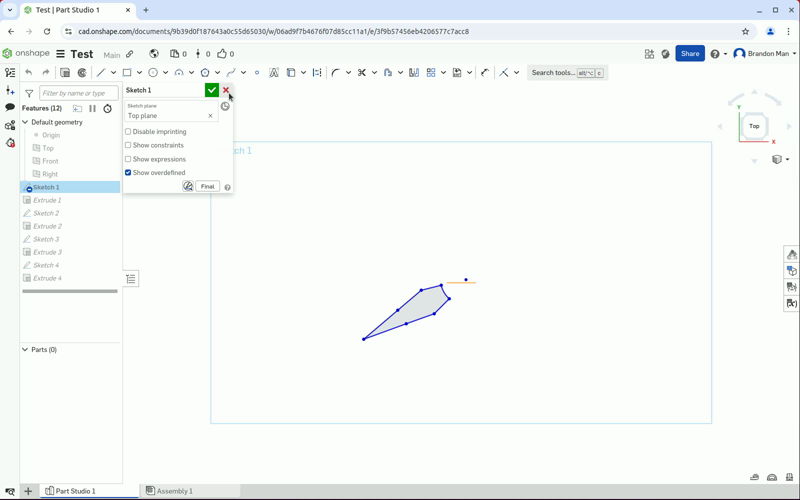
click(229, 92)
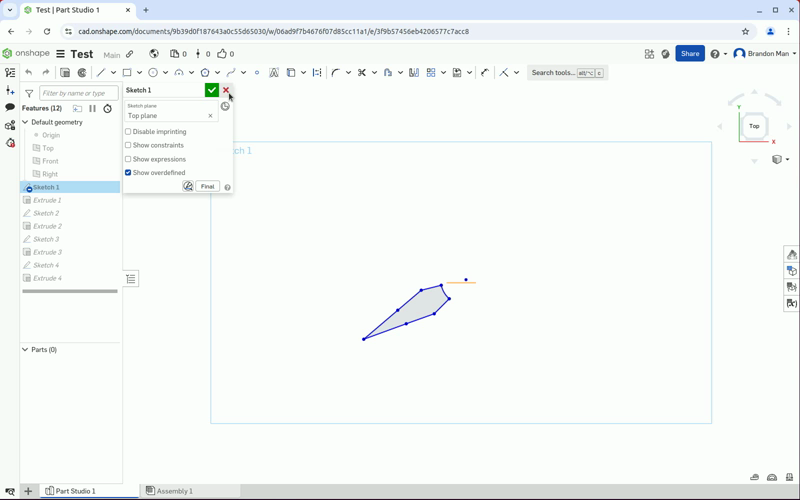
key(shift+s)
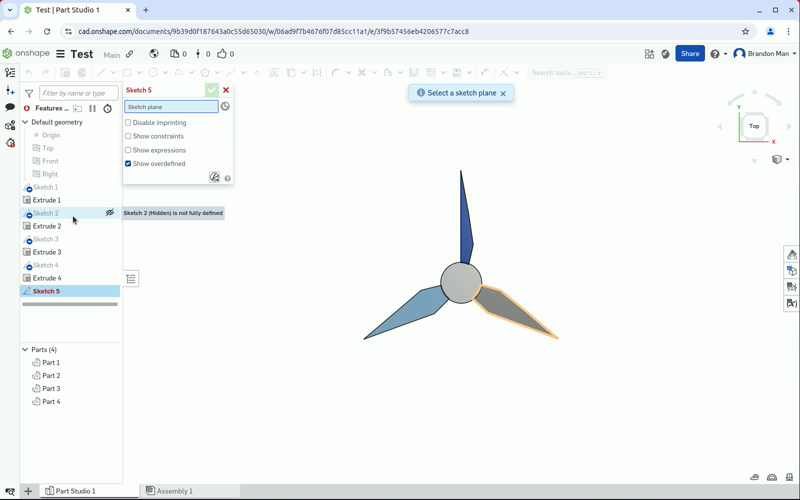
scroll(3)
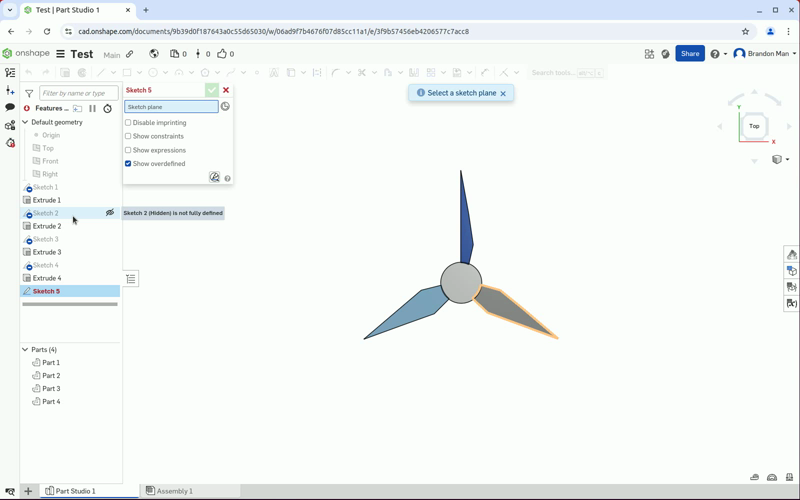
mouse_move(73, 150)
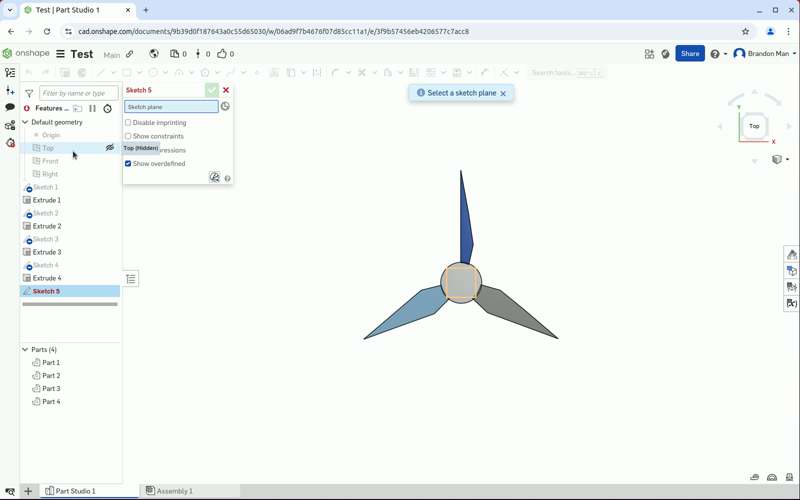
click(73, 150)
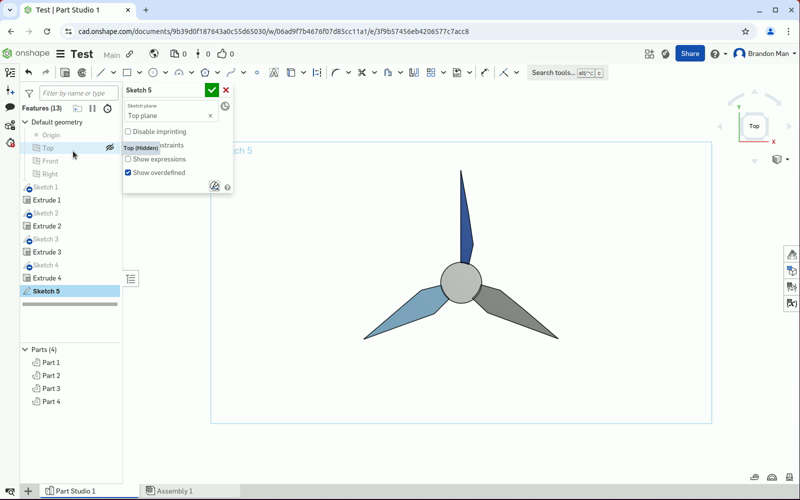
mouse_move(73, 352)
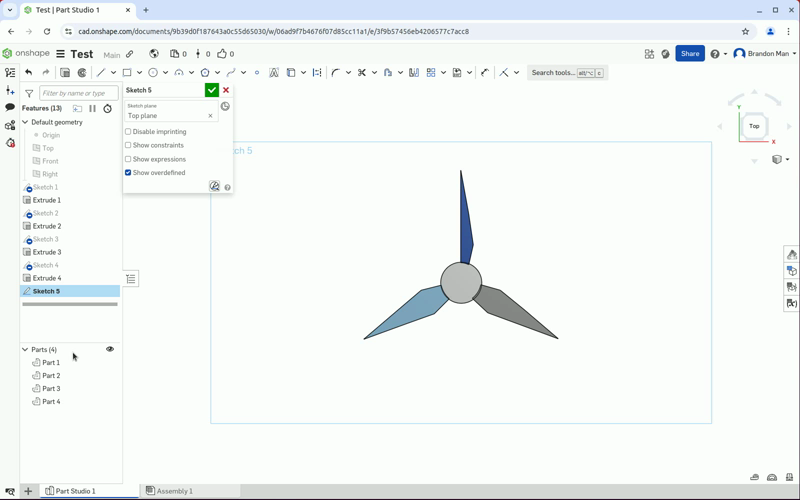
key(y)
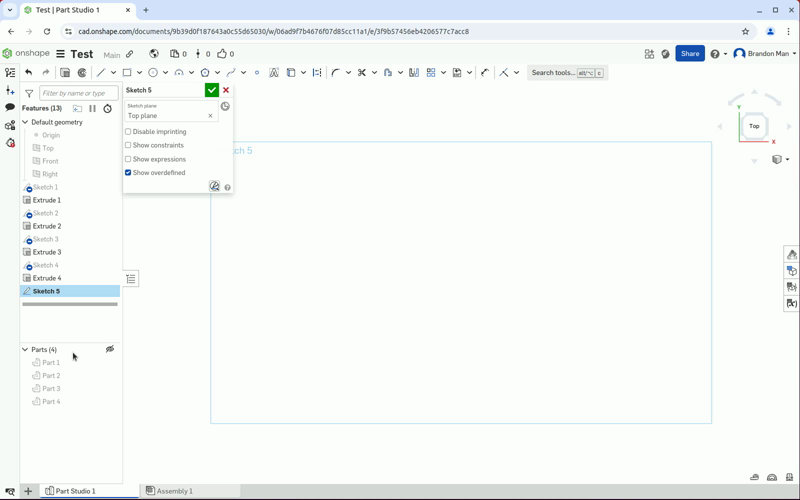
key(l)
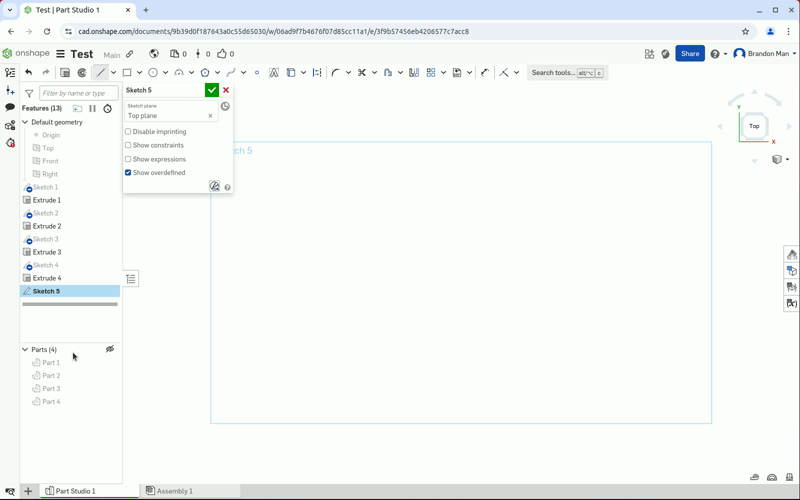
key_down(shift)
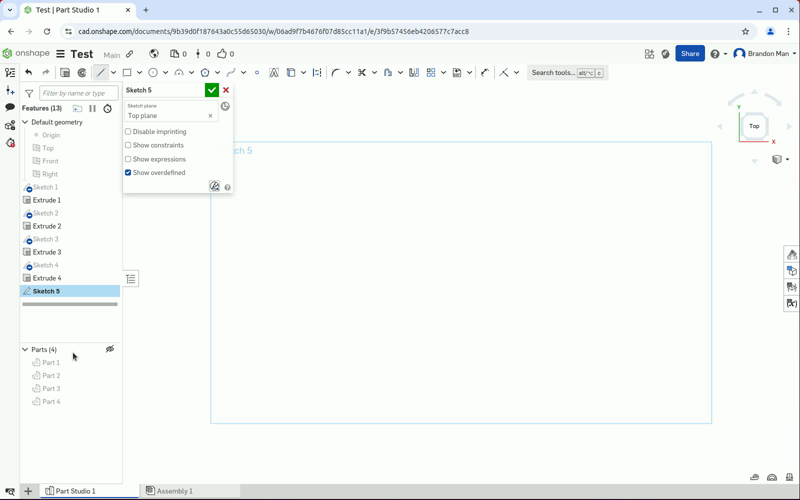
mouse_move(447, 244)
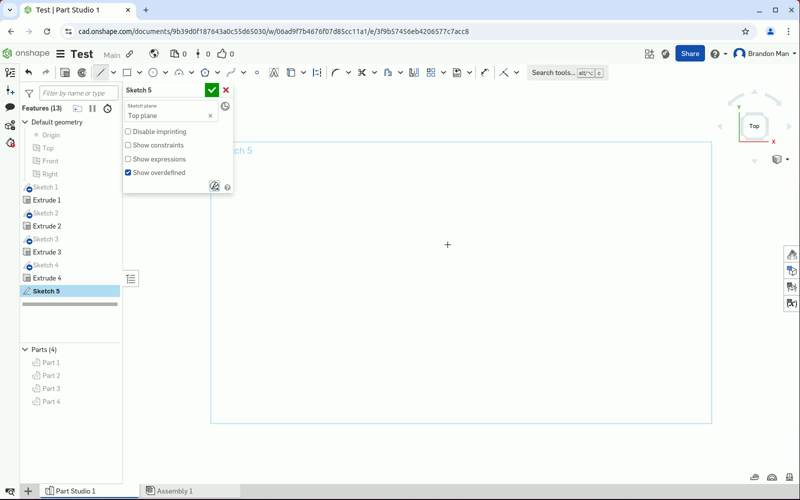
click(447, 244)
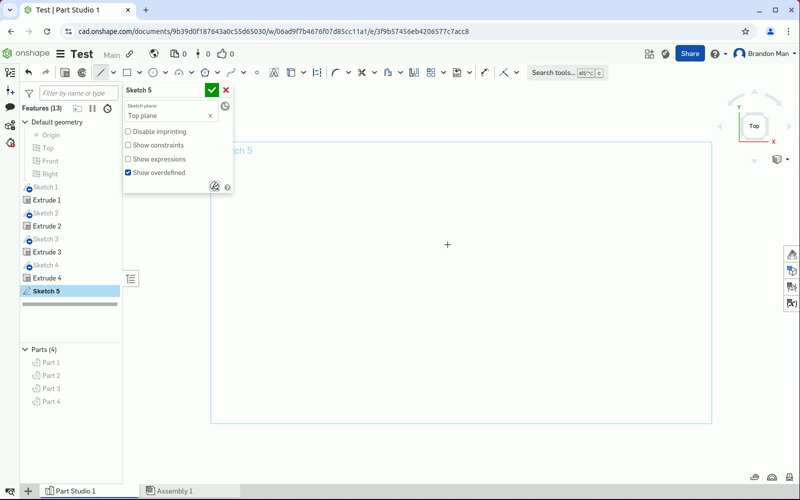
key_up(shift)
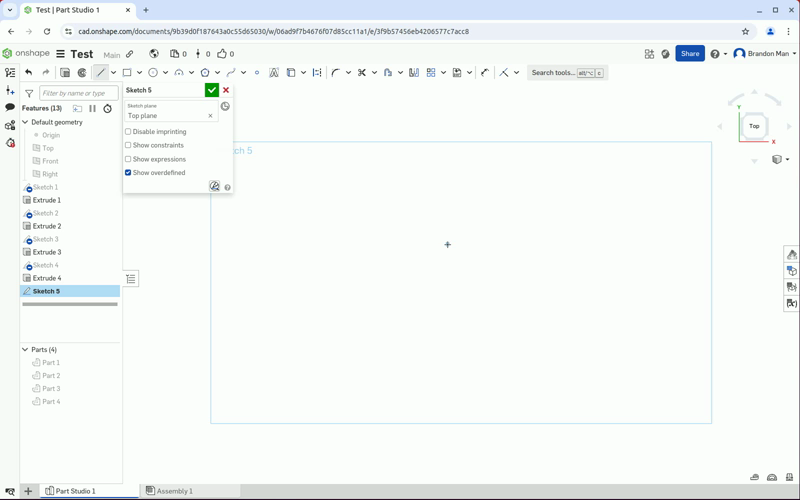
key_down(shift)
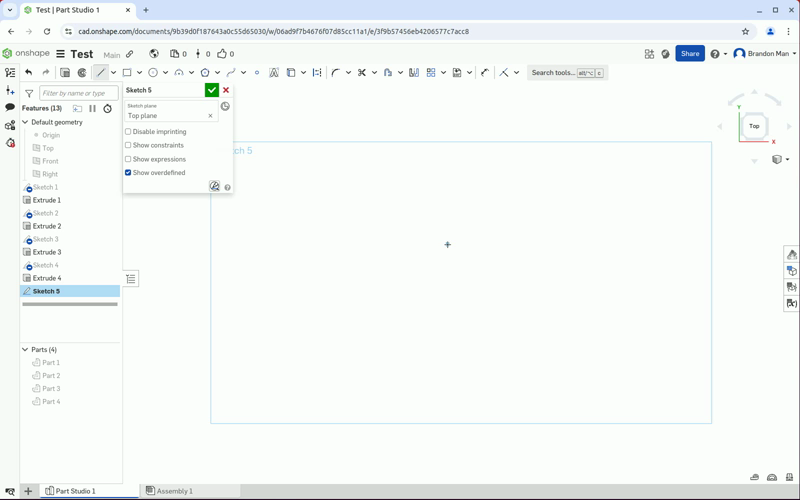
mouse_move(477, 244)
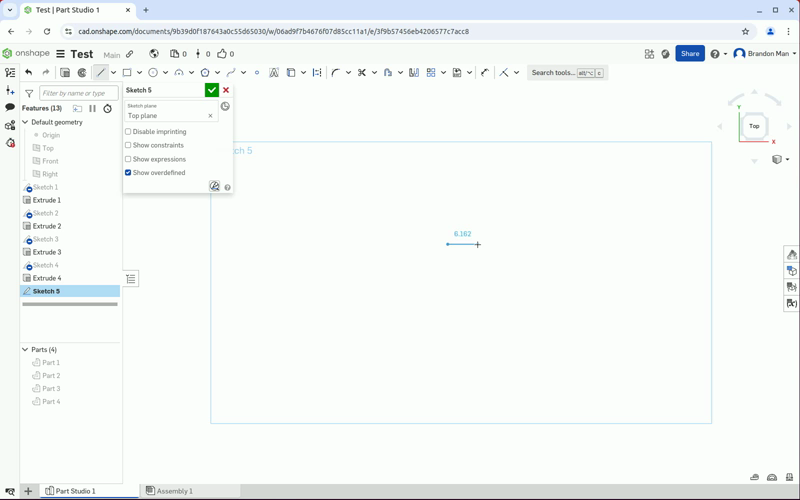
mouse_move(453, 264)
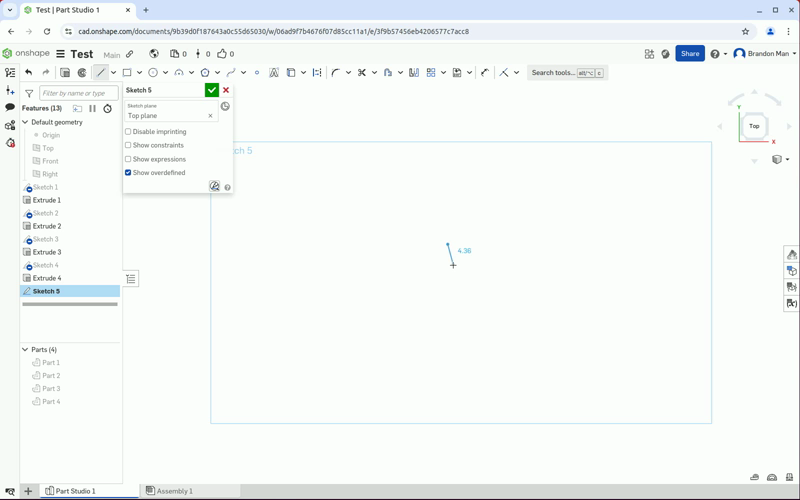
click(453, 264)
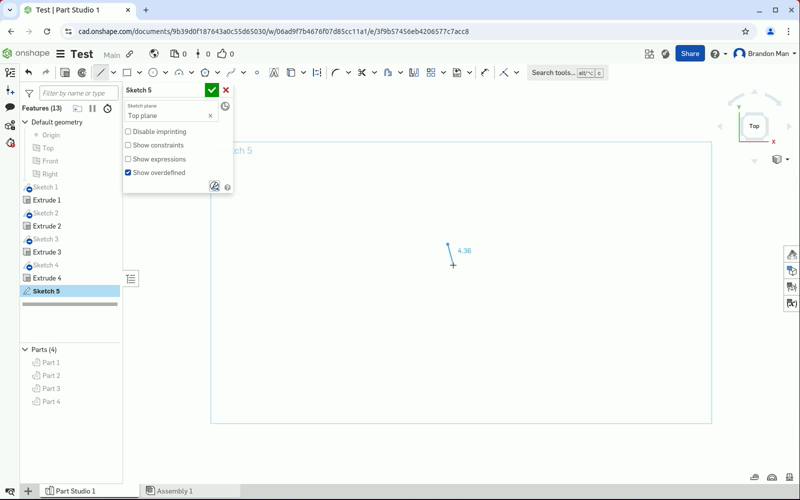
key_up(shift)
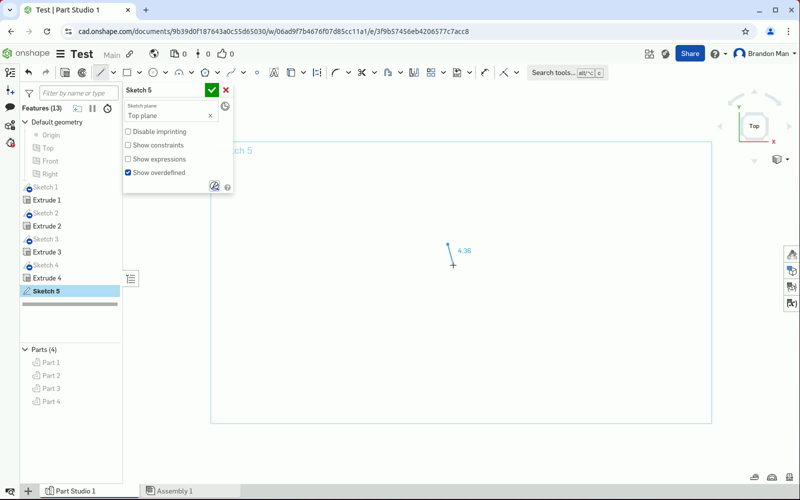
key(esc)
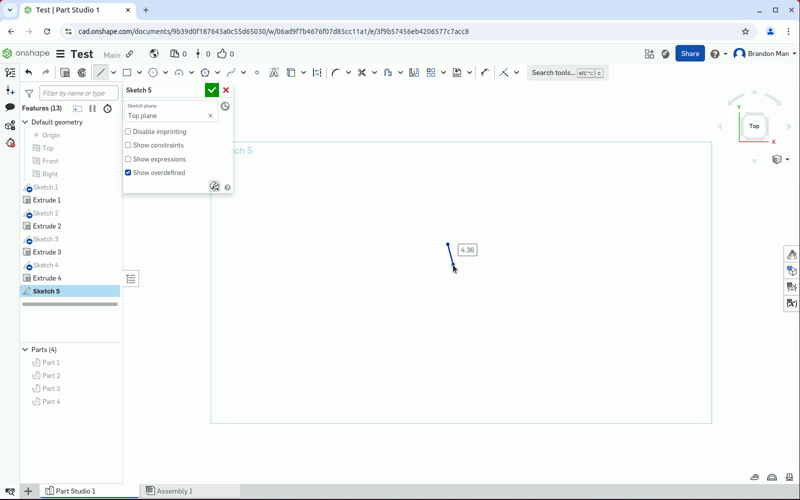
key(a)
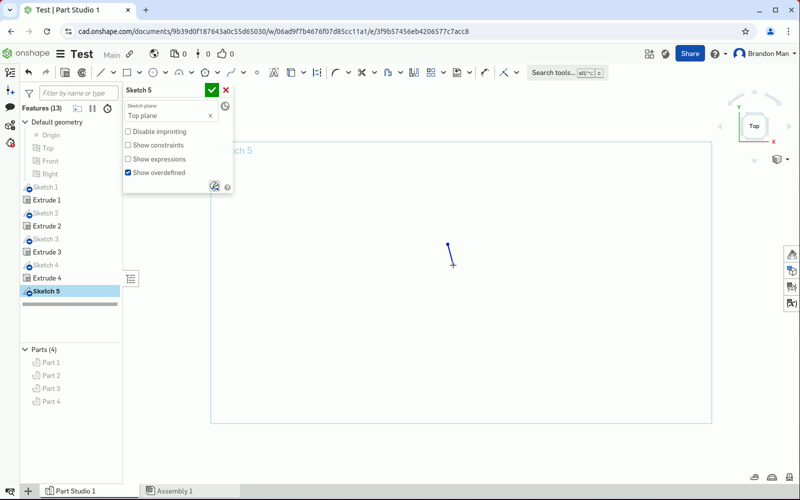
mouse_move(453, 264)
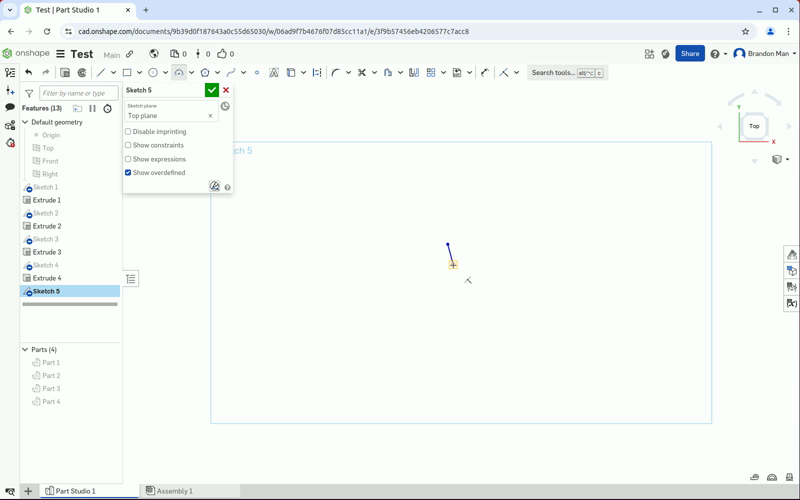
click(453, 264)
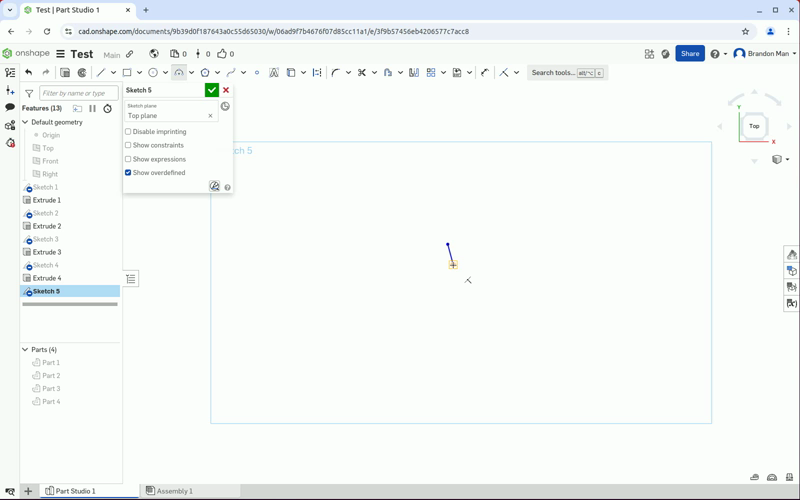
key_down(shift)
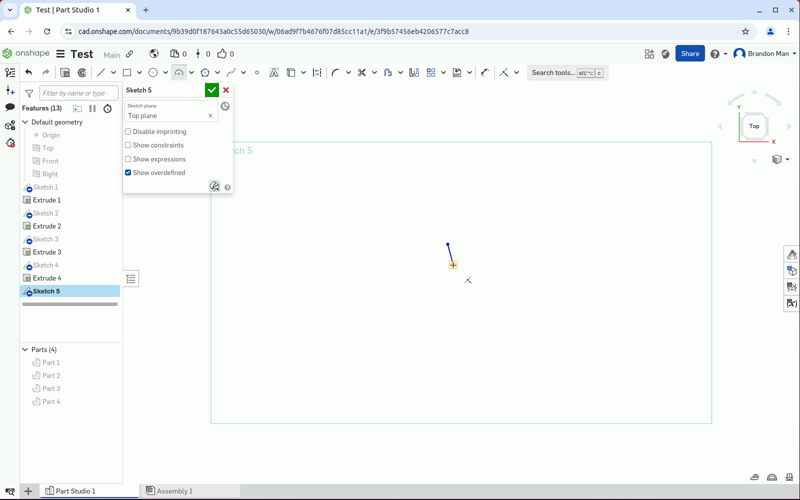
mouse_move(461, 262)
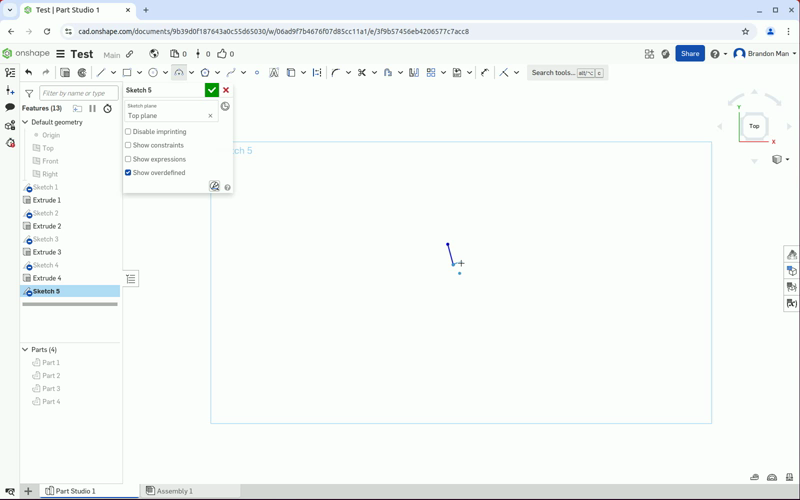
click(461, 262)
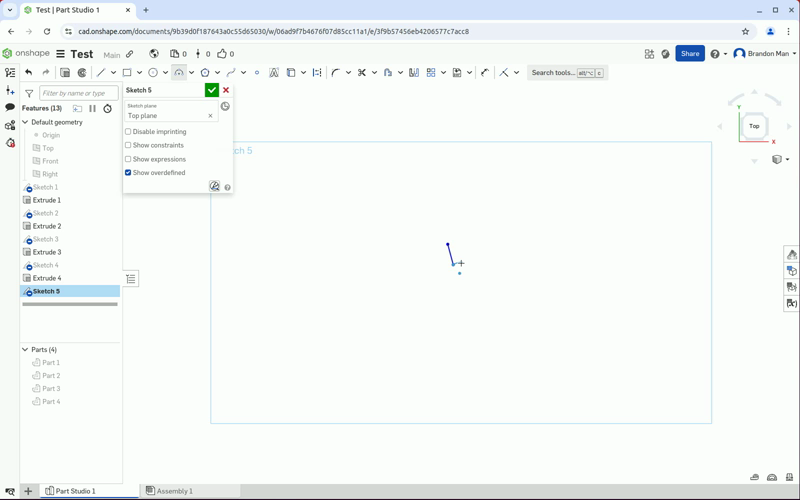
mouse_move(457, 263)
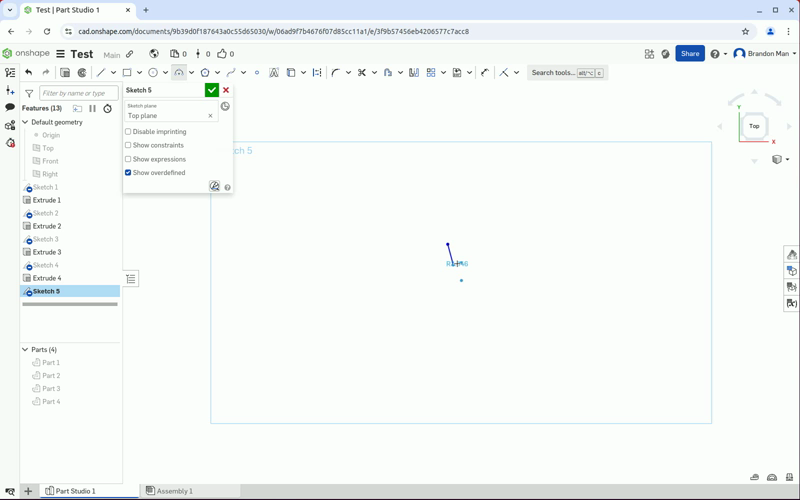
scroll(6)
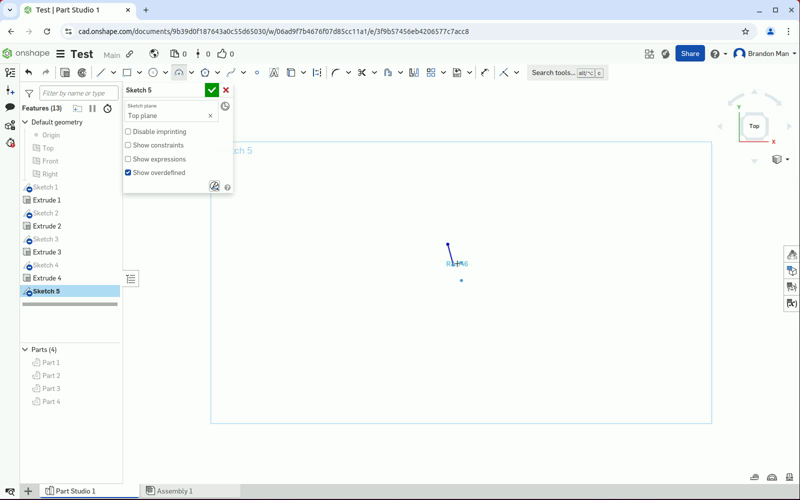
scroll(6)
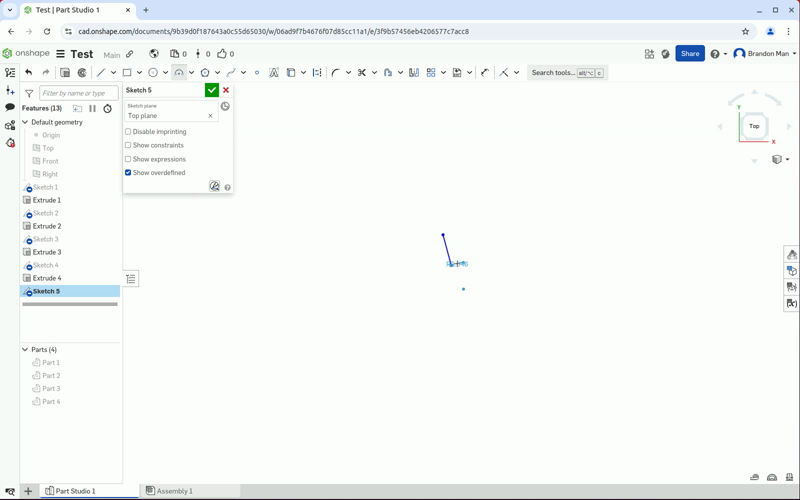
scroll(6)
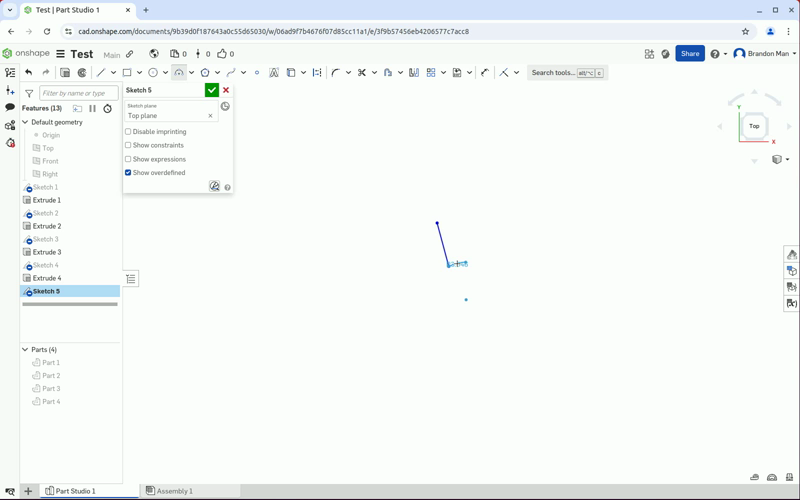
scroll(6)
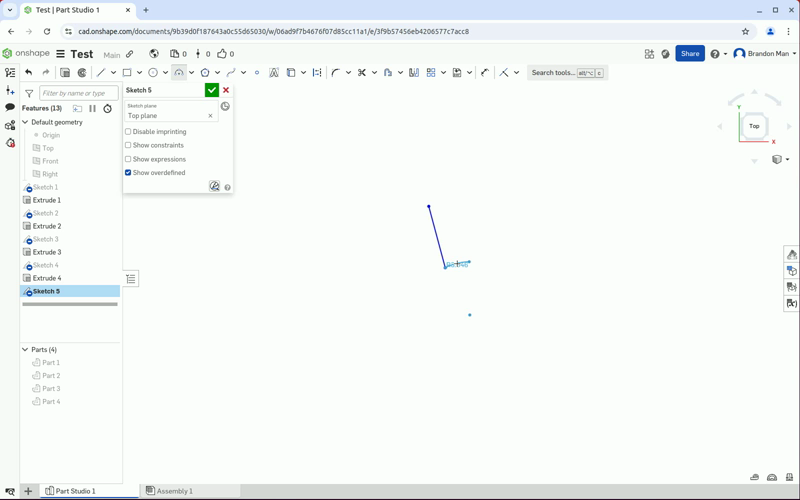
scroll(6)
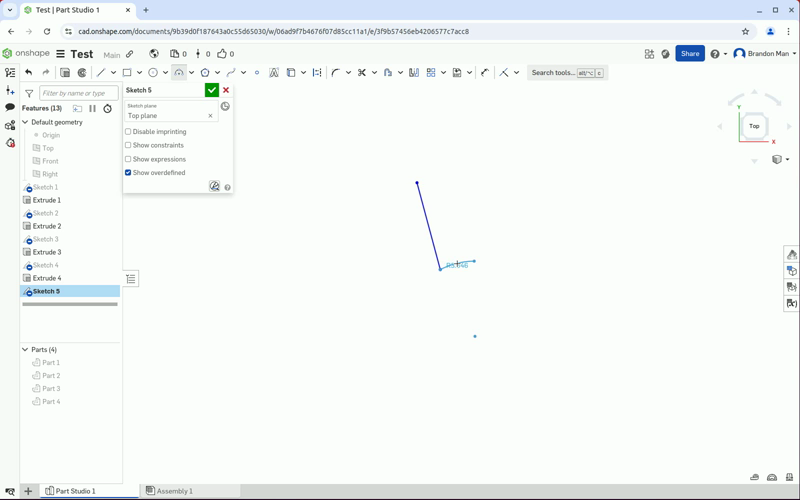
scroll(6)
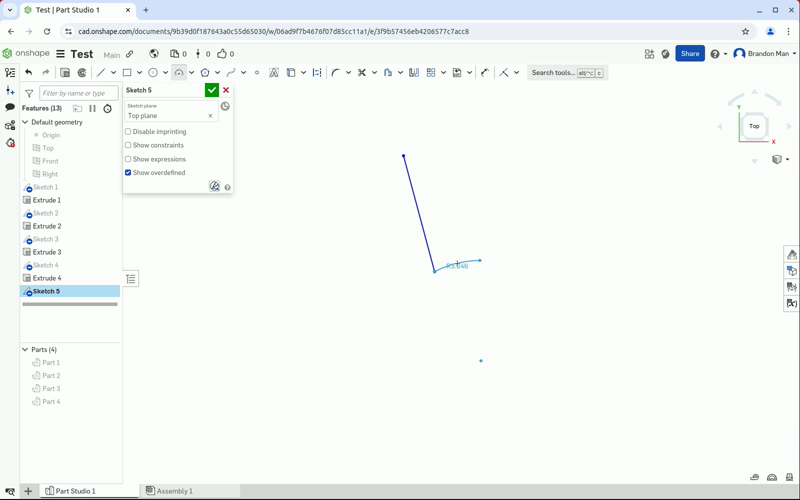
scroll(6)
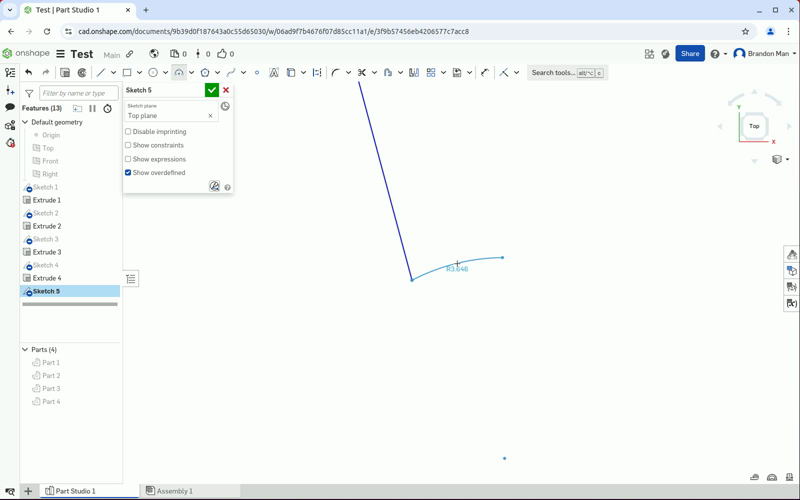
click(457, 263)
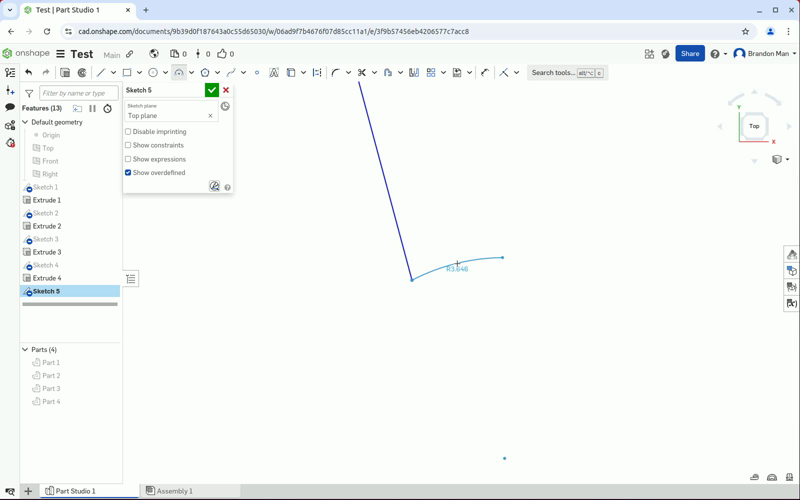
scroll(-6)
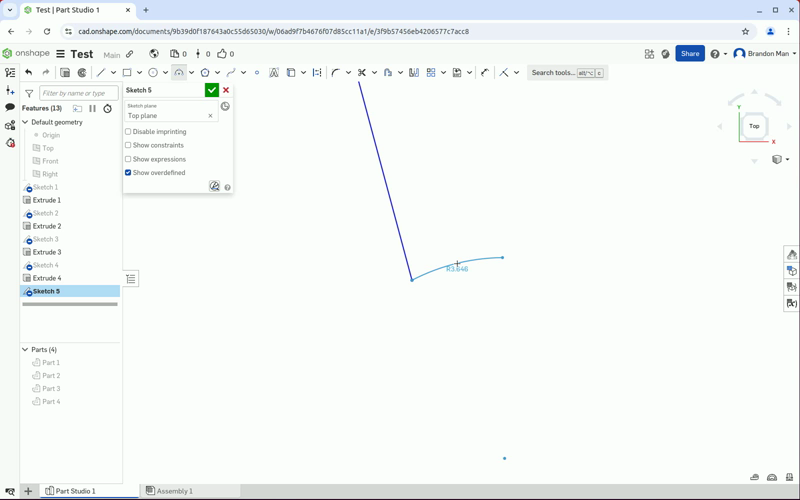
scroll(-6)
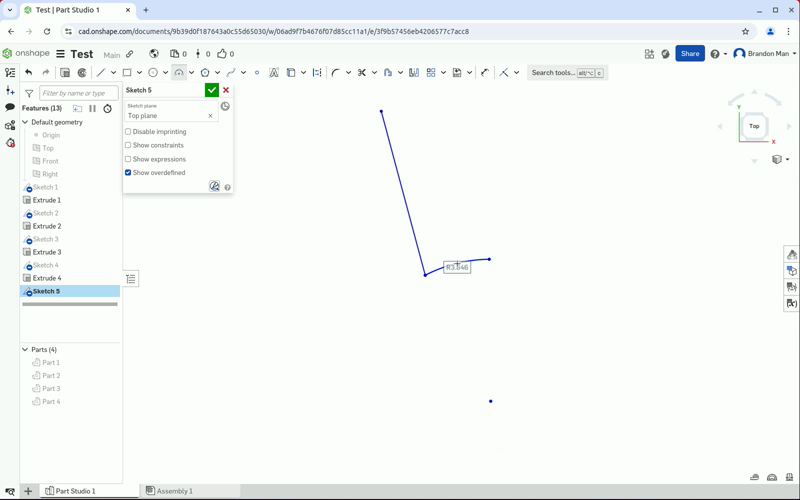
scroll(-6)
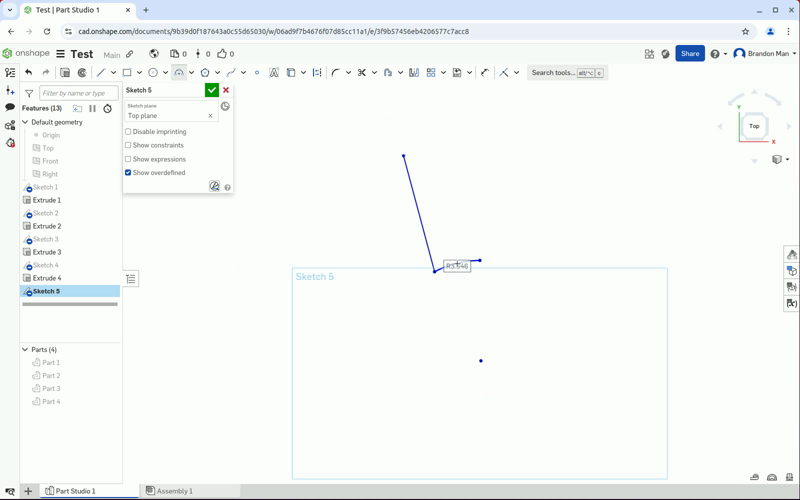
scroll(-6)
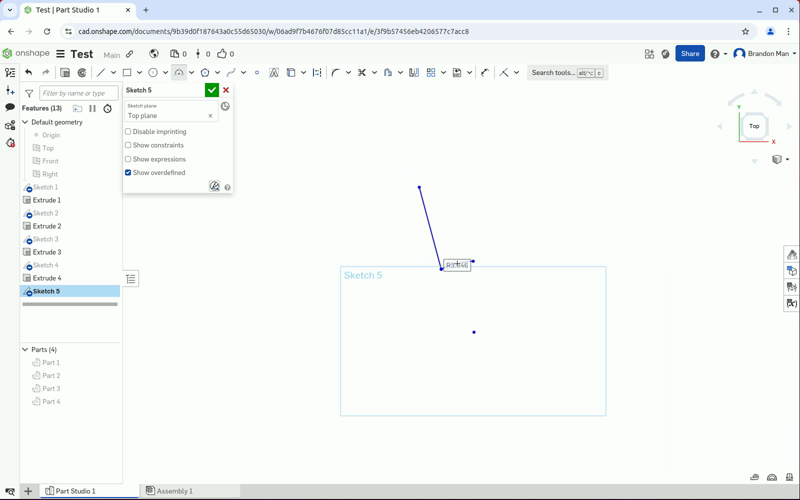
scroll(-6)
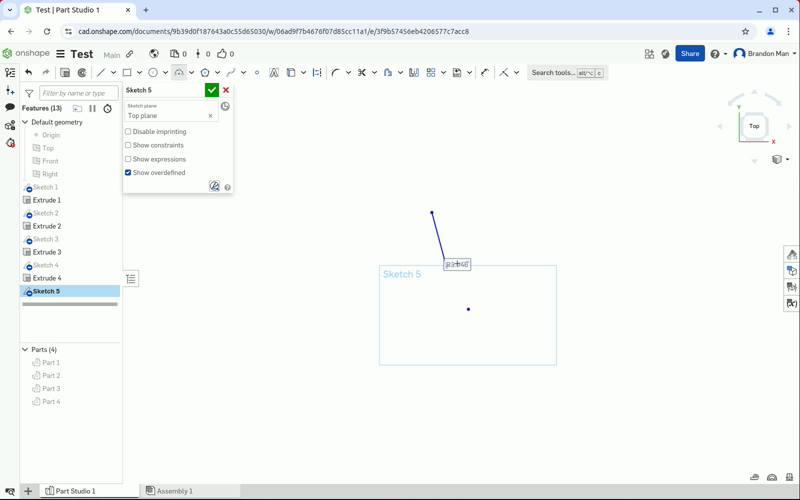
scroll(-6)
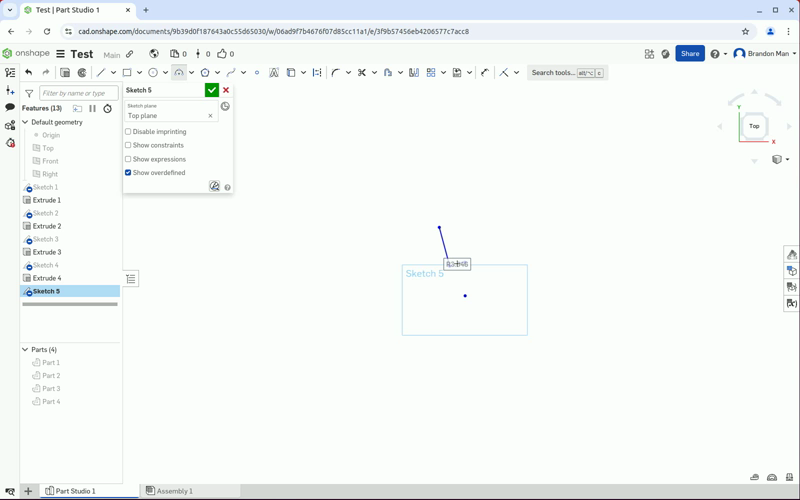
scroll(-6)
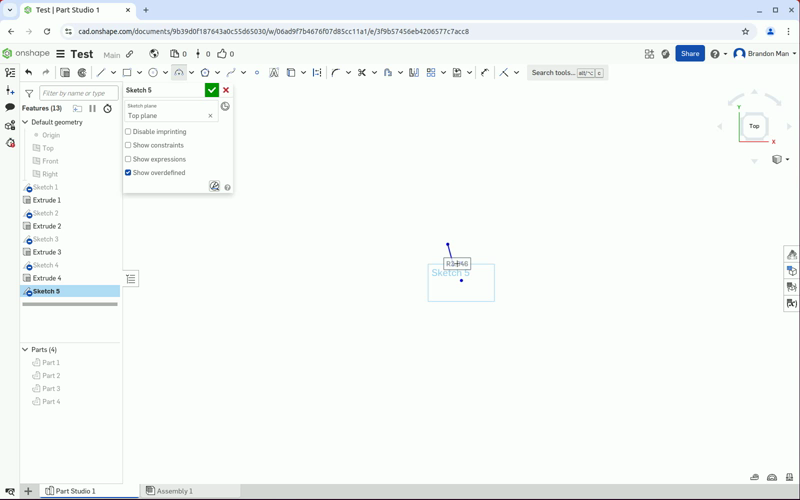
key_up(shift)
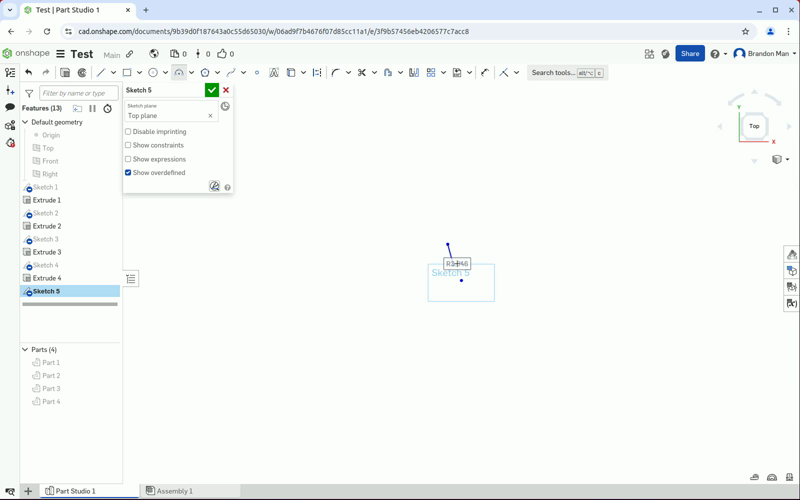
key(esc)
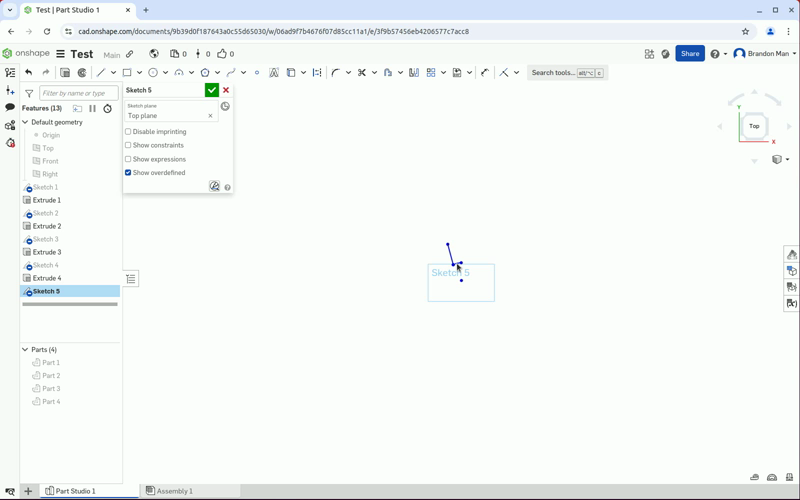
key(l)
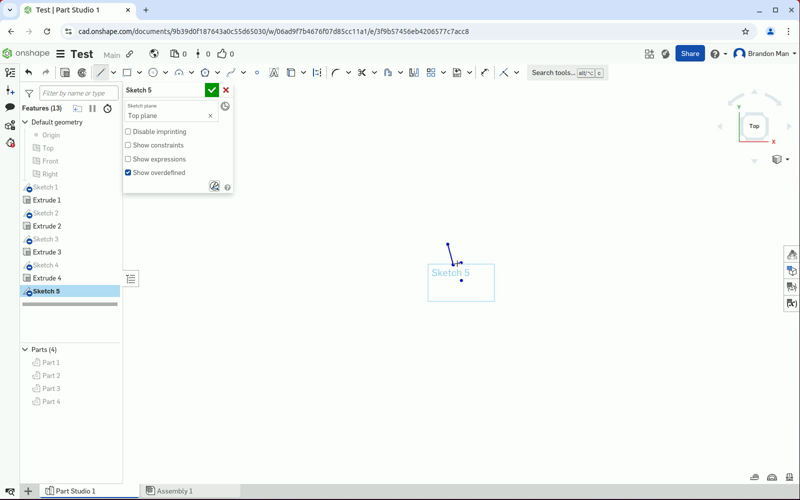
mouse_move(461, 262)
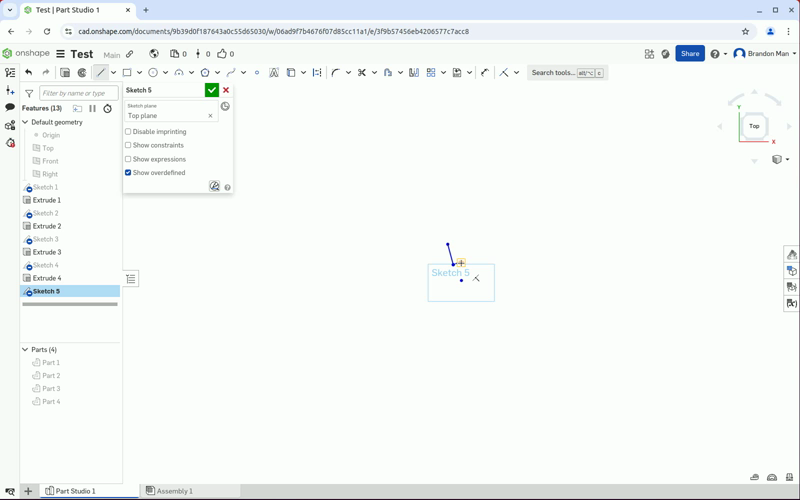
scroll(6)
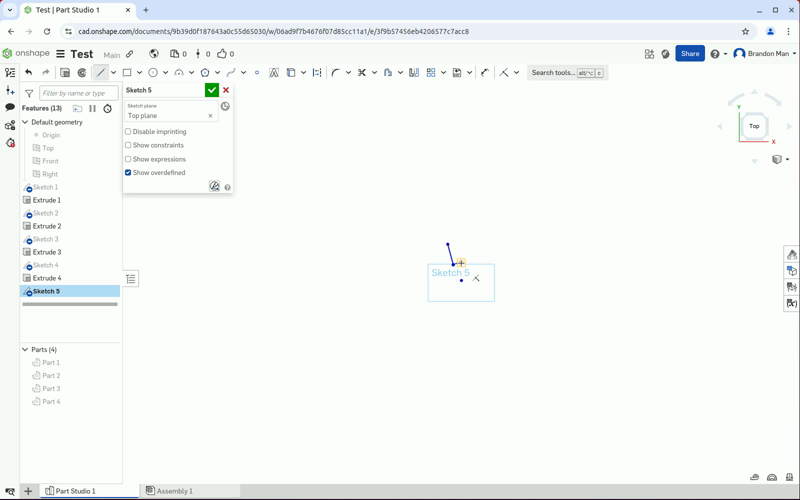
scroll(6)
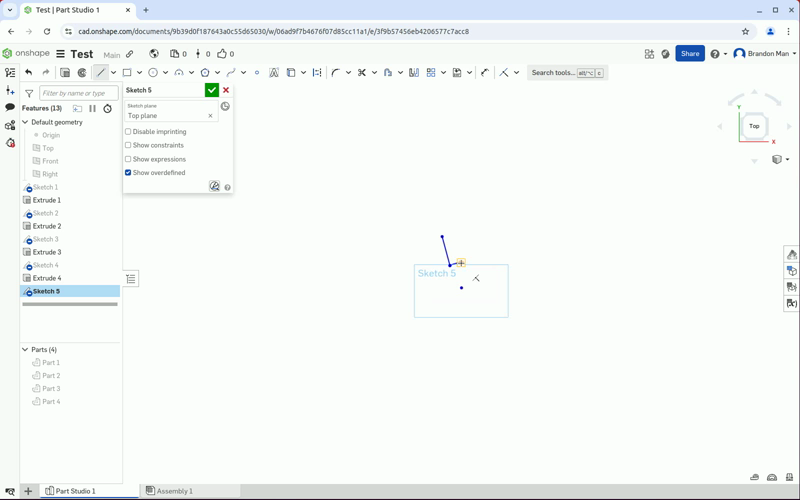
scroll(6)
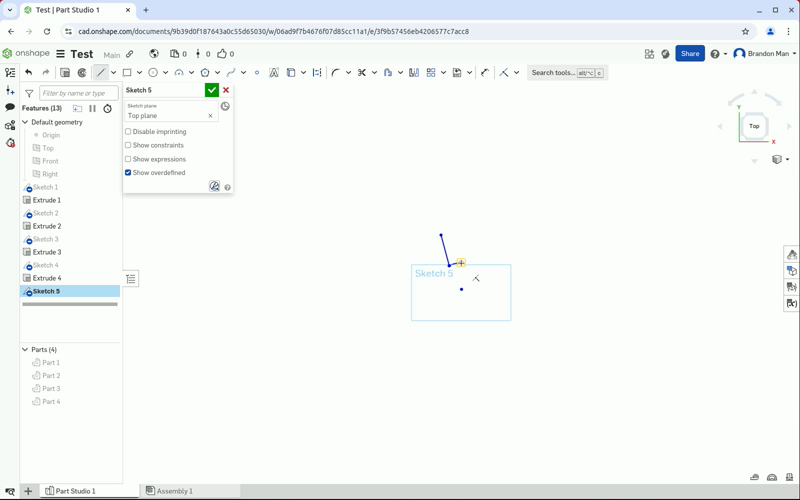
scroll(6)
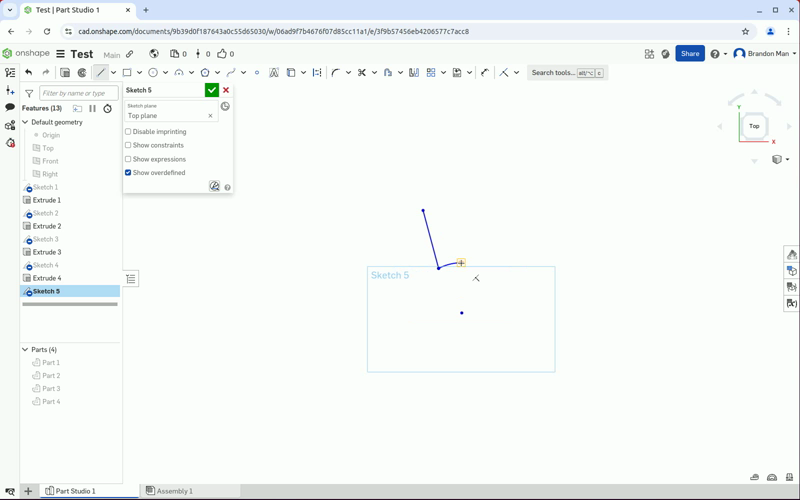
scroll(6)
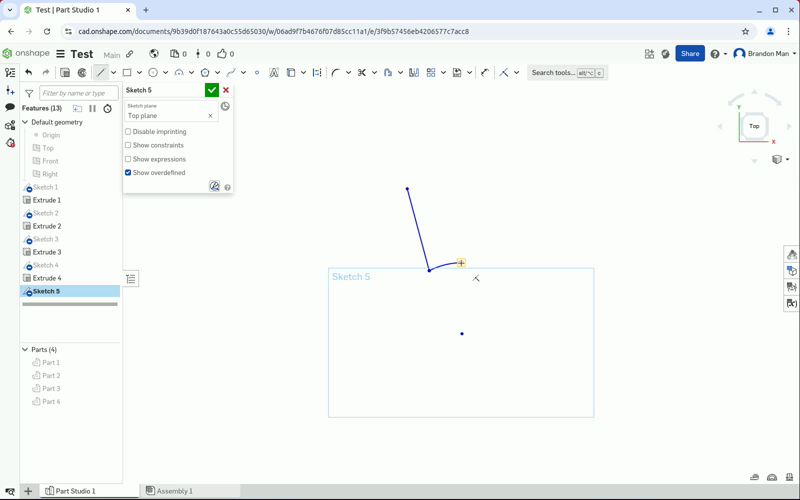
scroll(6)
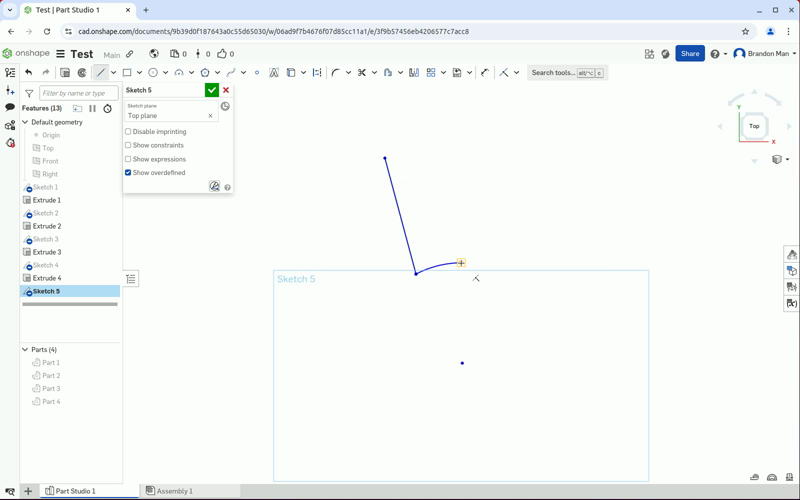
scroll(6)
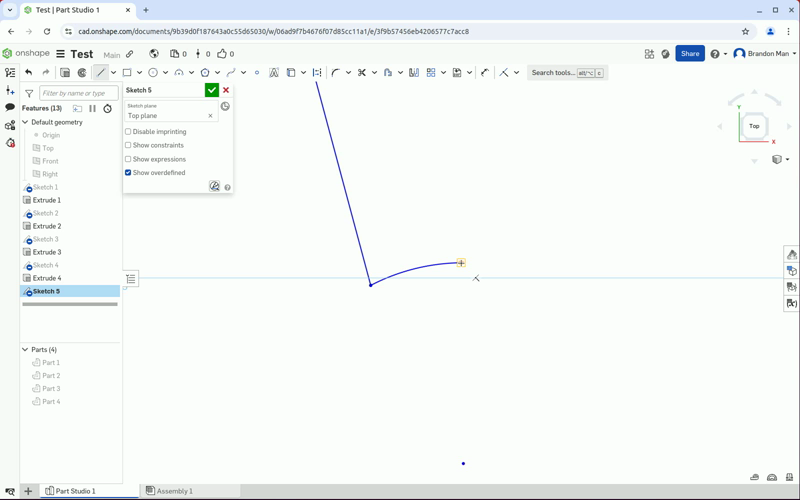
click(461, 262)
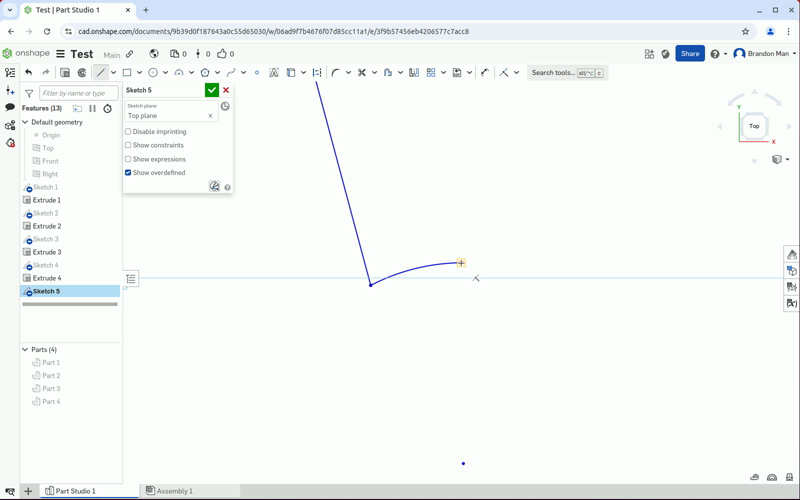
scroll(-6)
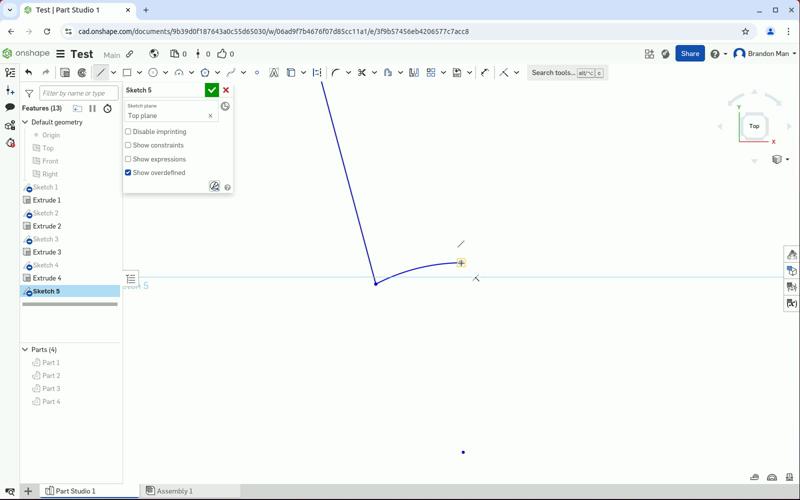
scroll(-6)
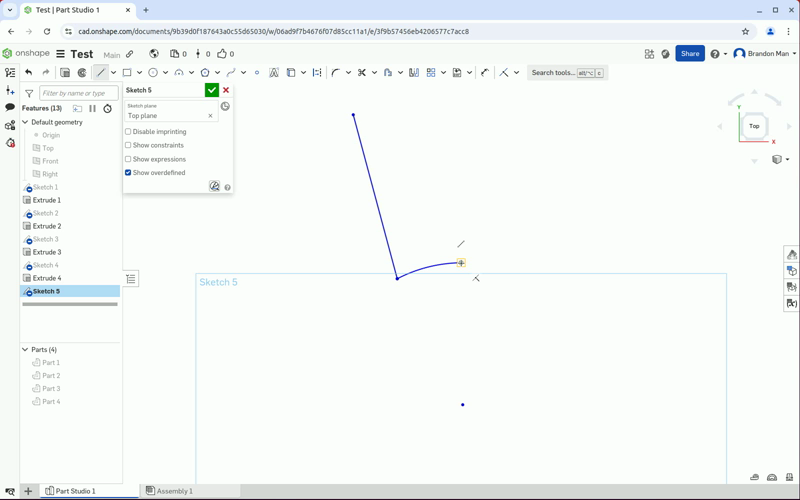
scroll(-6)
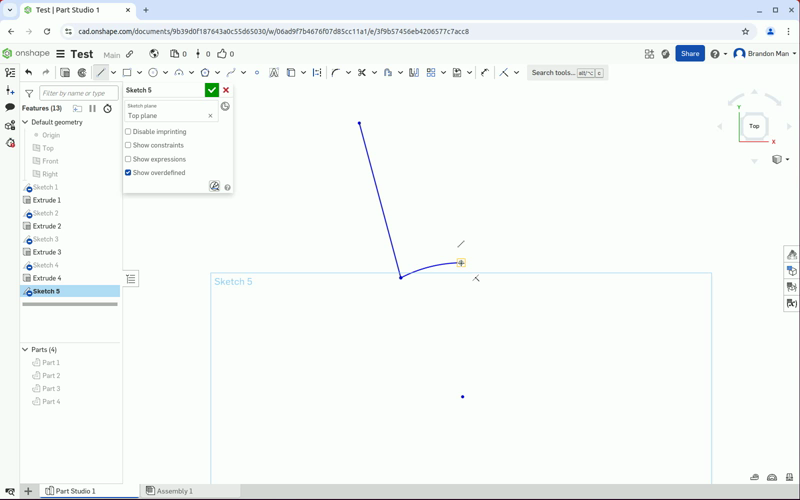
scroll(-6)
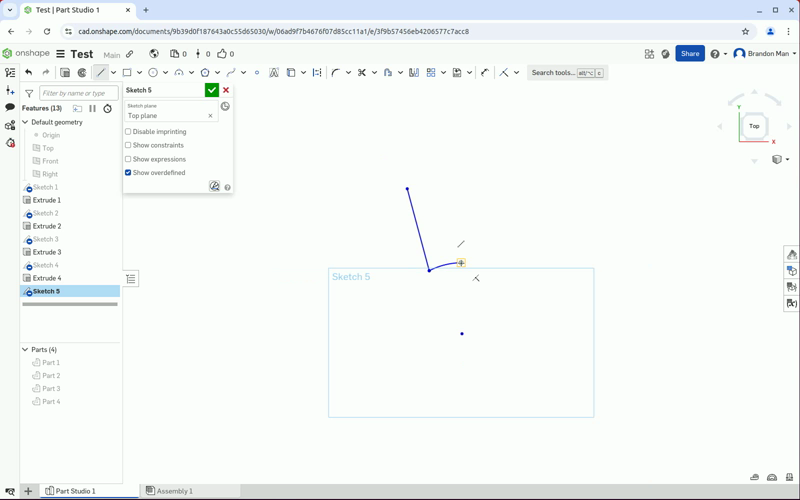
scroll(-6)
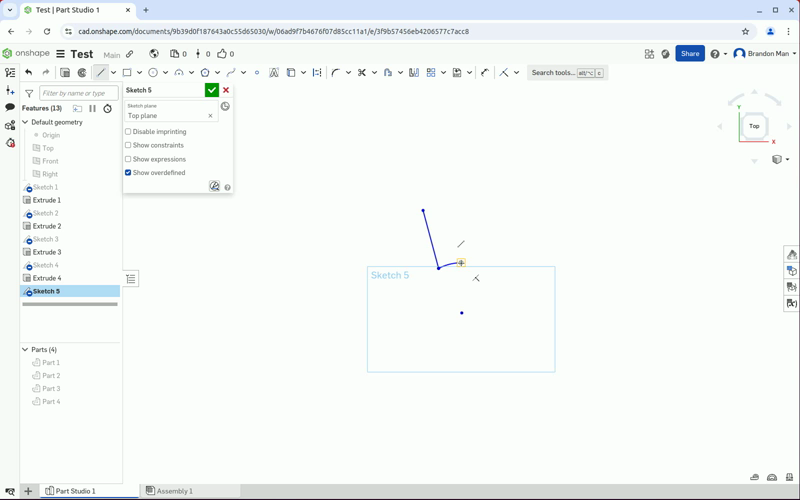
scroll(-6)
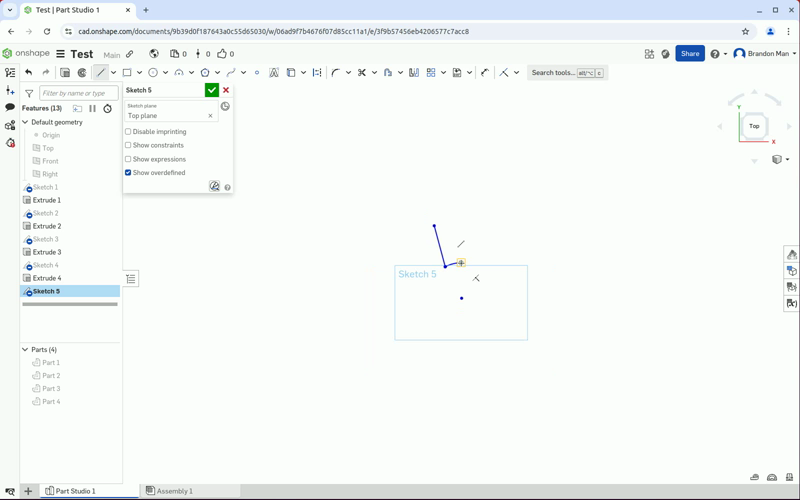
scroll(-6)
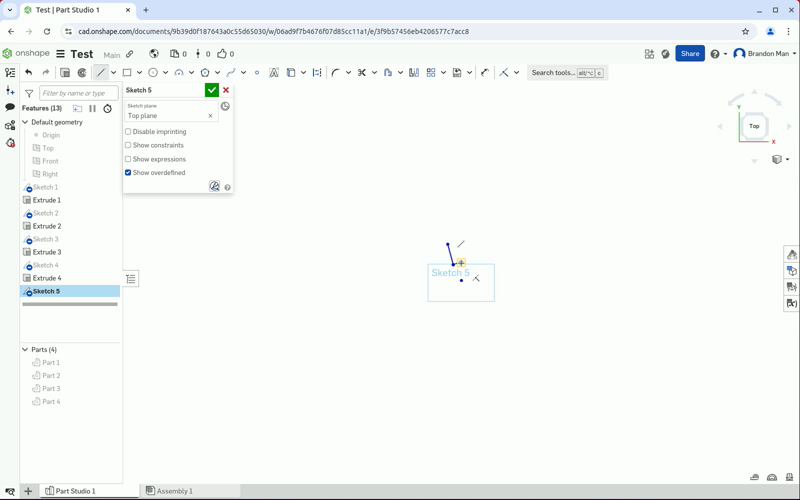
key_down(shift)
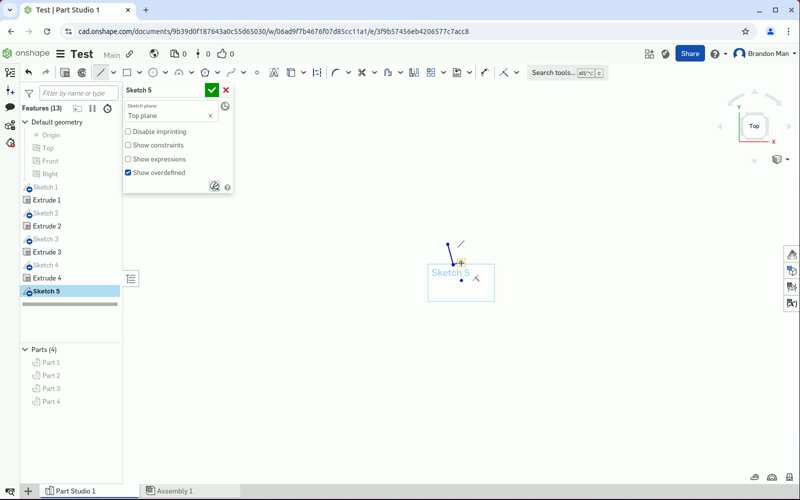
mouse_move(461, 170)
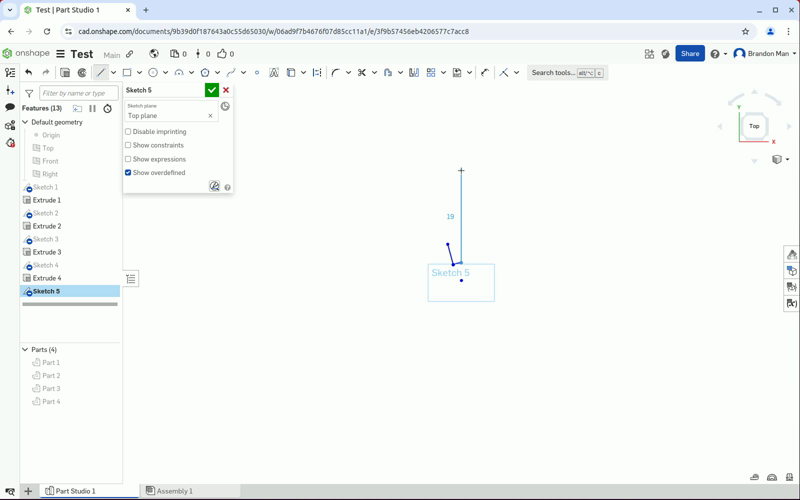
click(461, 170)
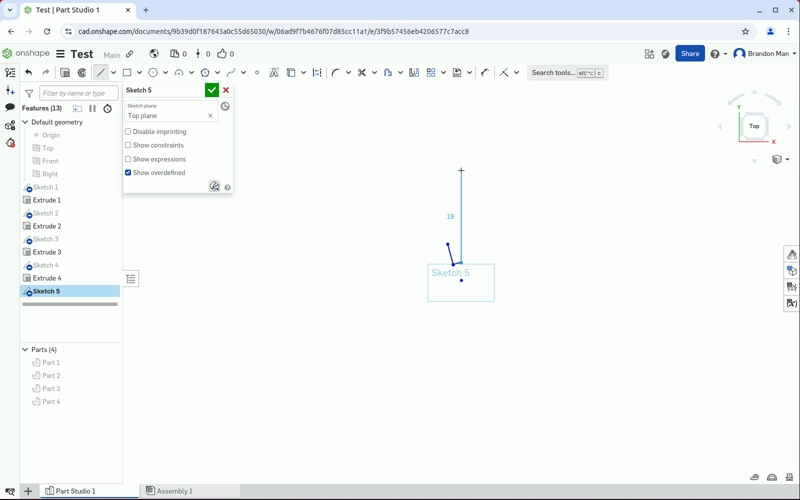
key_up(shift)
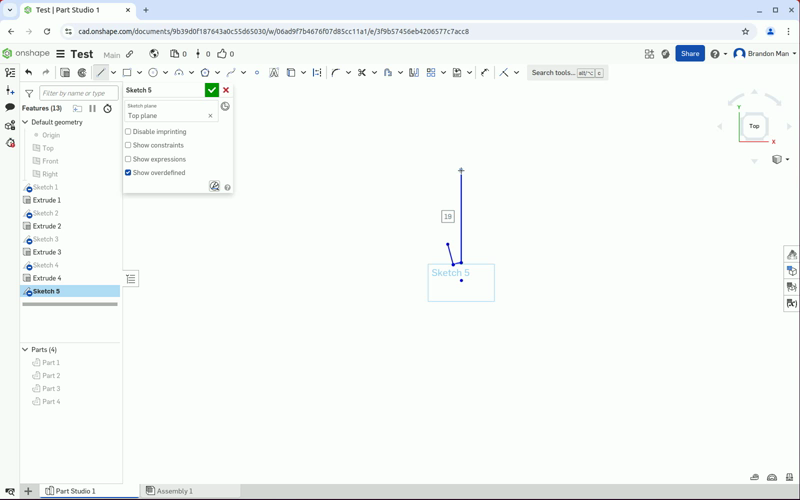
key_down(shift)
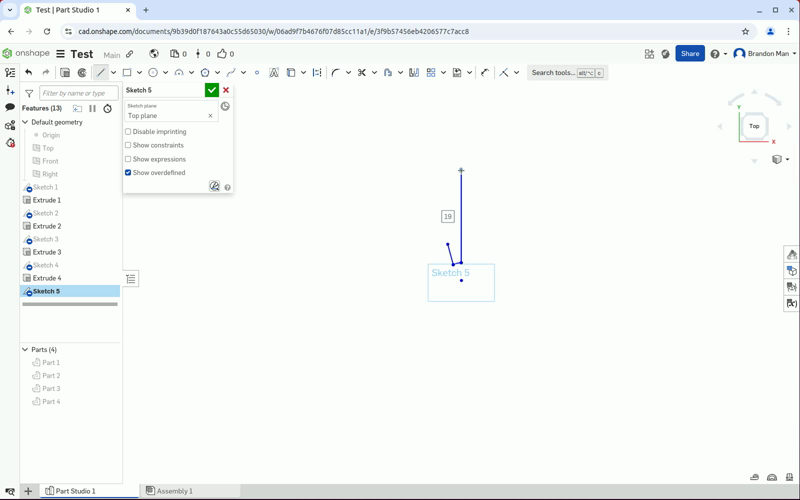
mouse_move(491, 170)
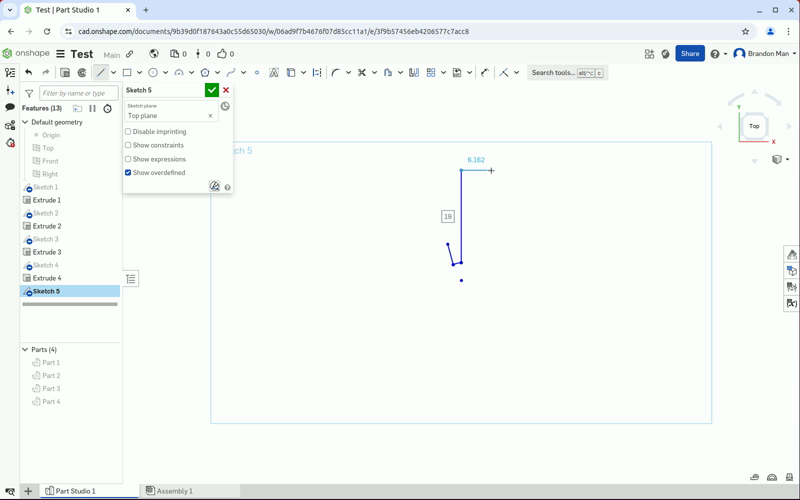
mouse_move(453, 214)
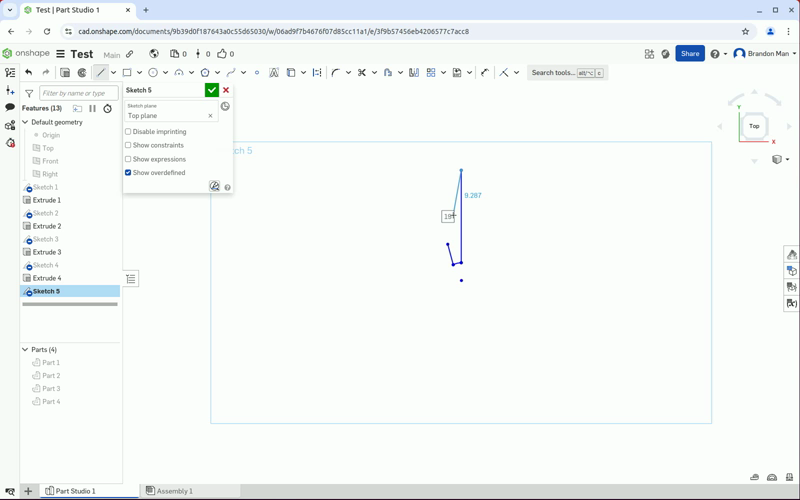
click(453, 214)
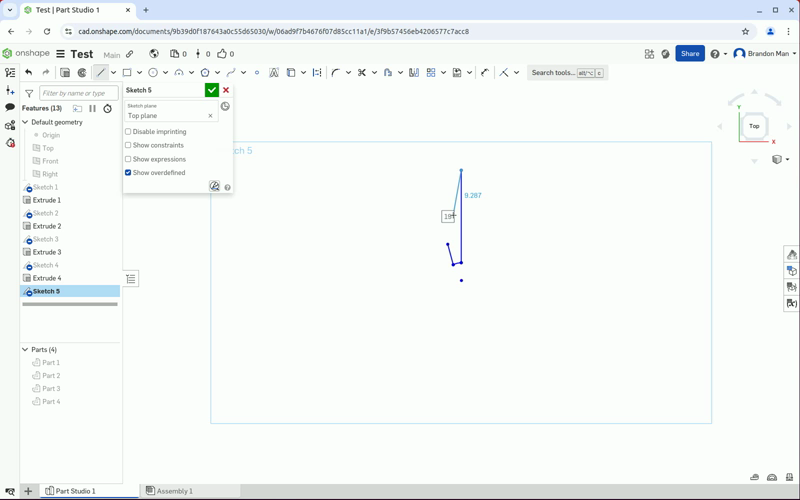
key_up(shift)
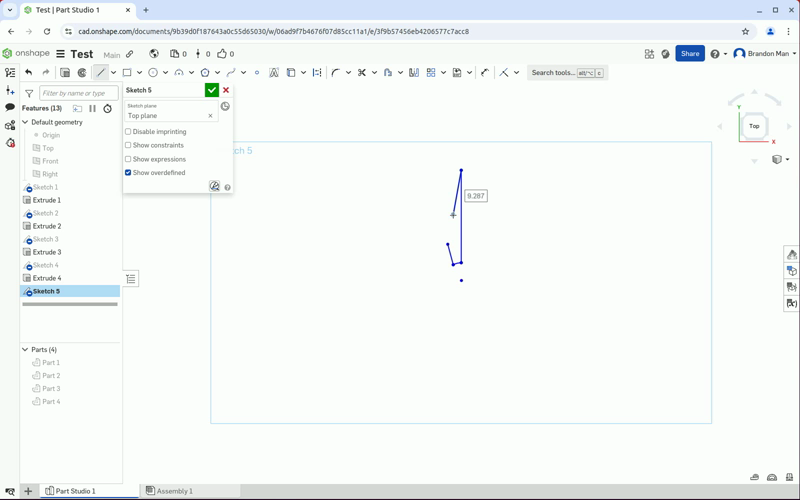
mouse_move(483, 214)
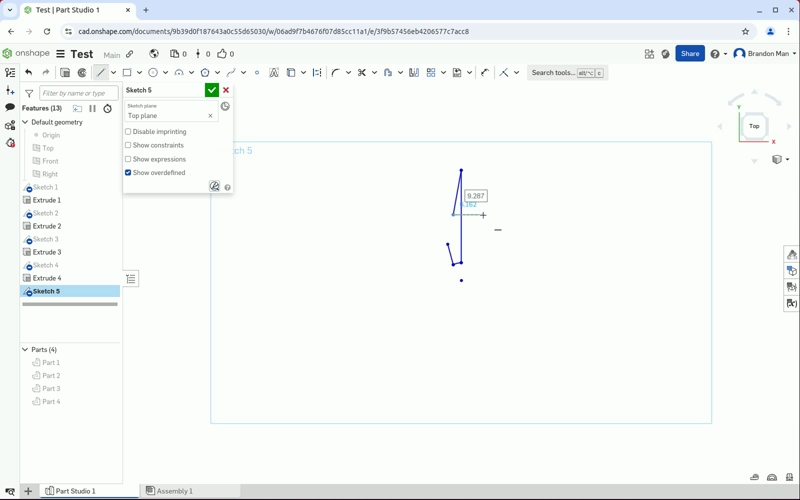
key_down(shift)
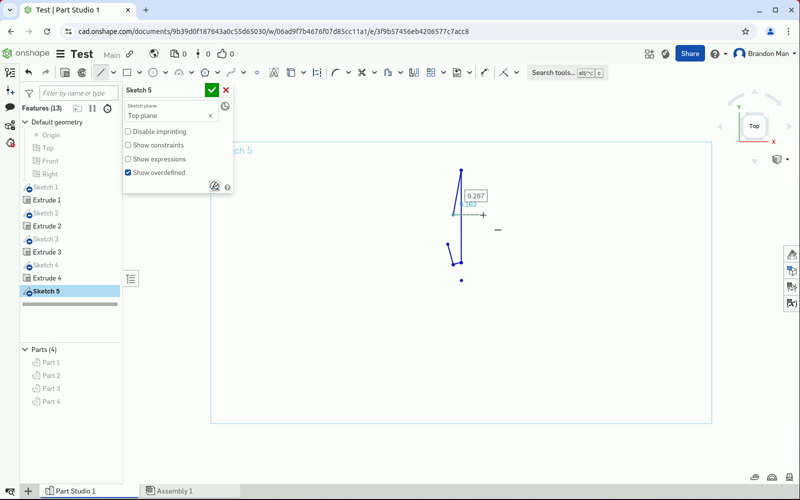
mouse_move(447, 244)
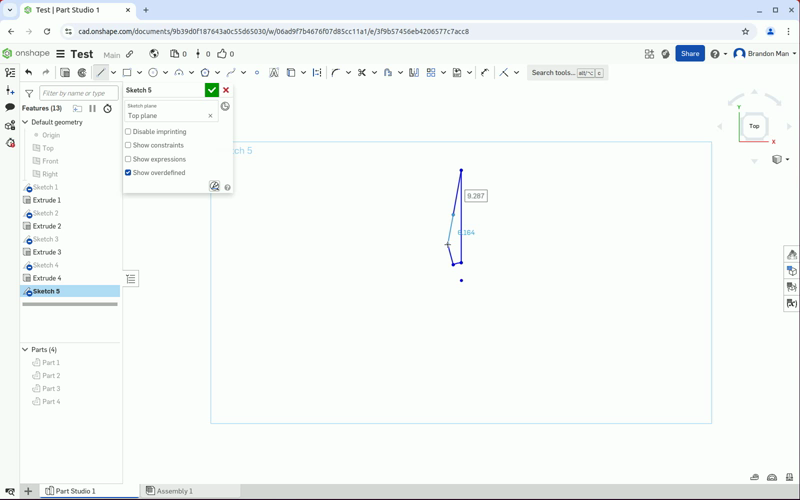
key_up(shift)
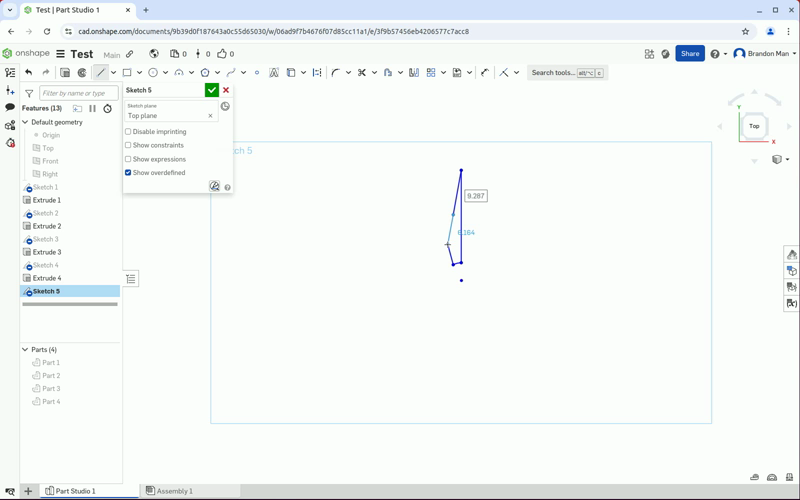
click(447, 244)
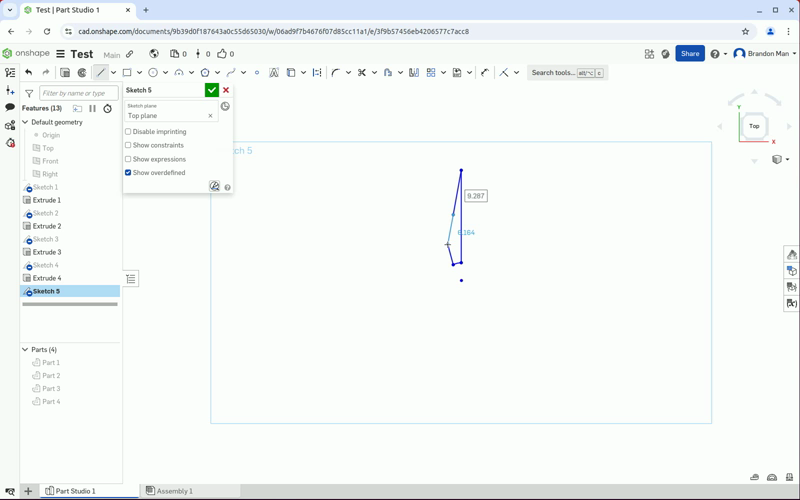
key(esc)
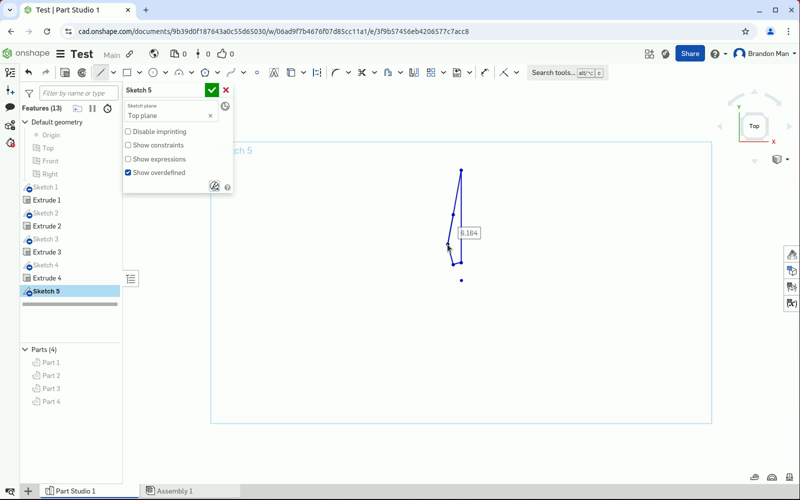
mouse_move(453, 260)
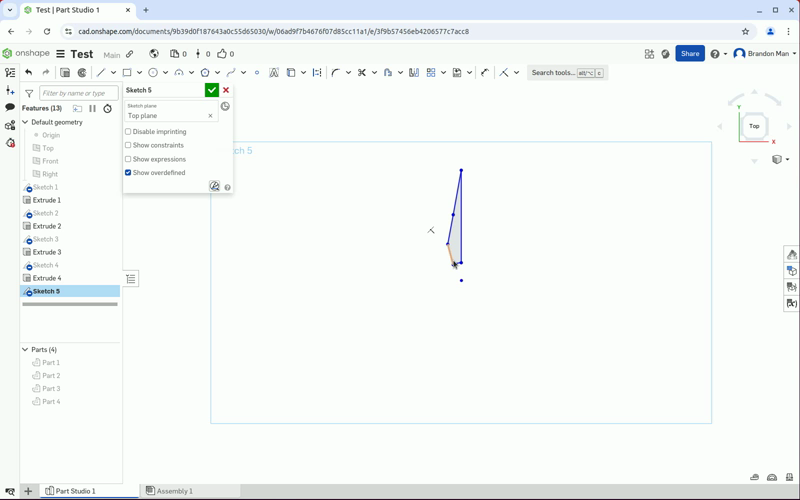
scroll(6)
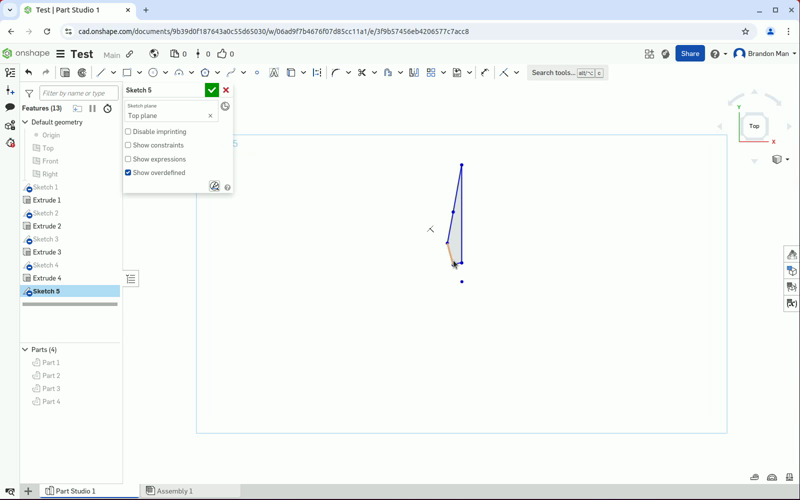
scroll(6)
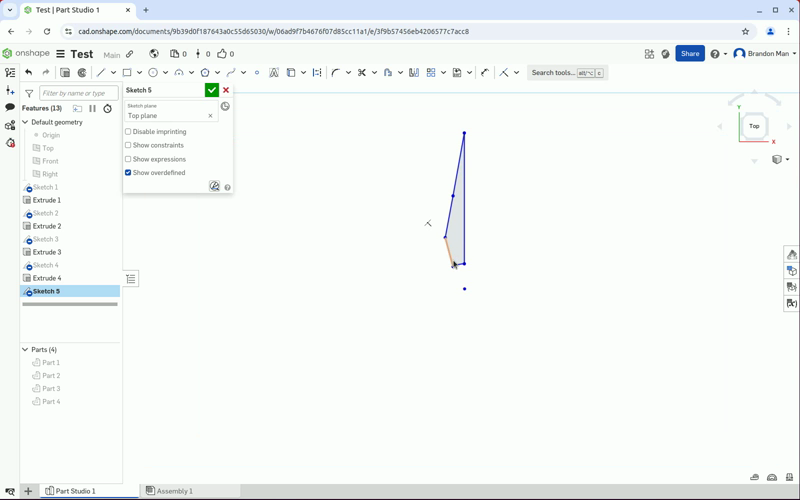
scroll(6)
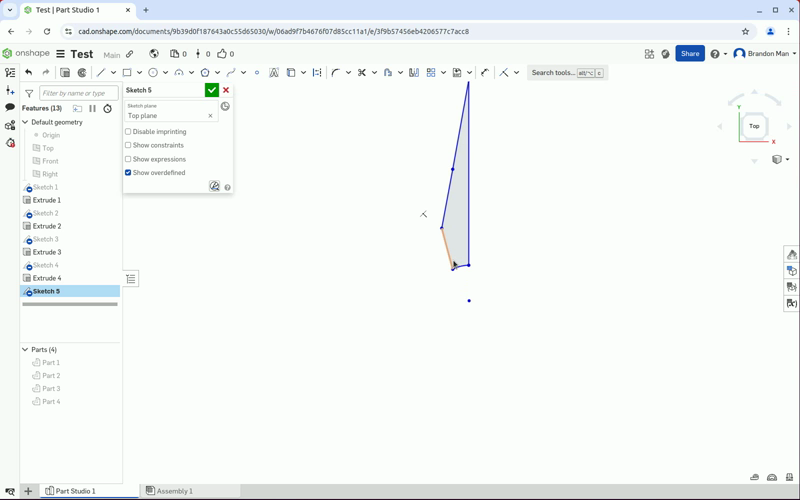
scroll(6)
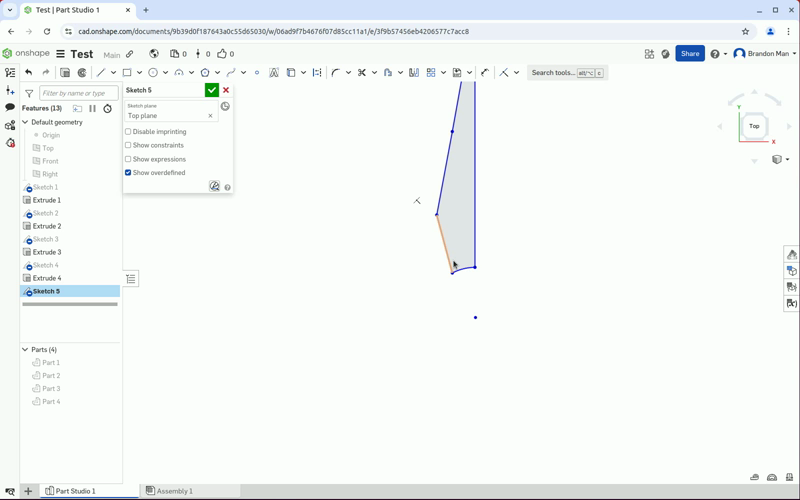
scroll(6)
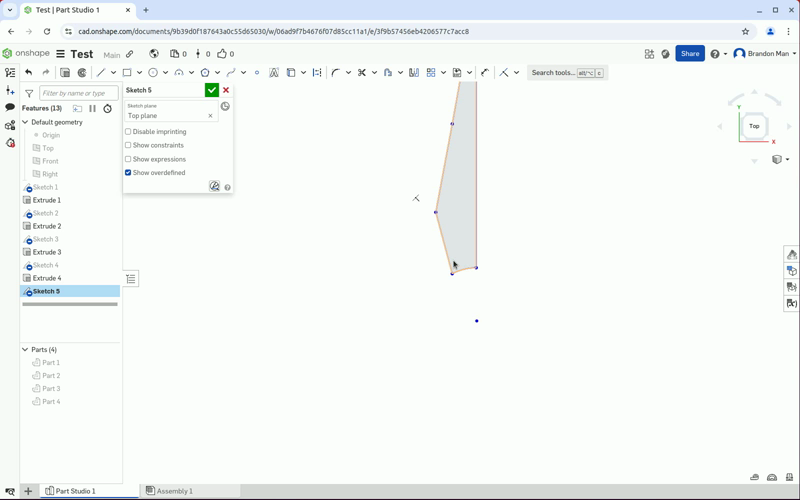
scroll(6)
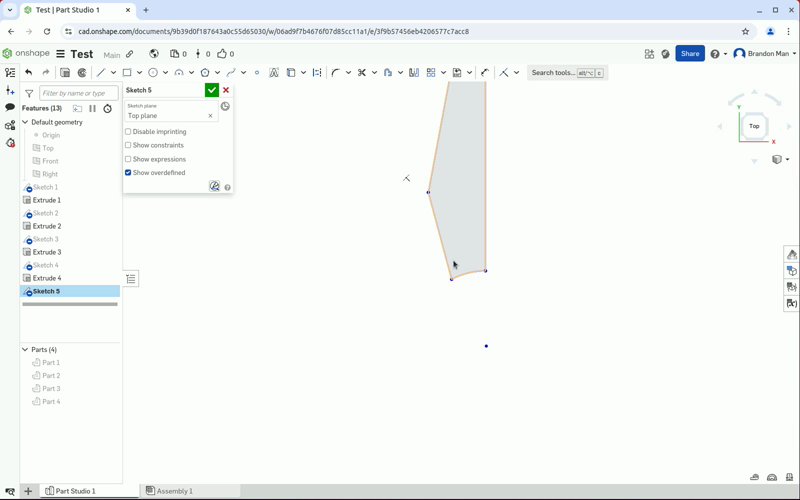
scroll(6)
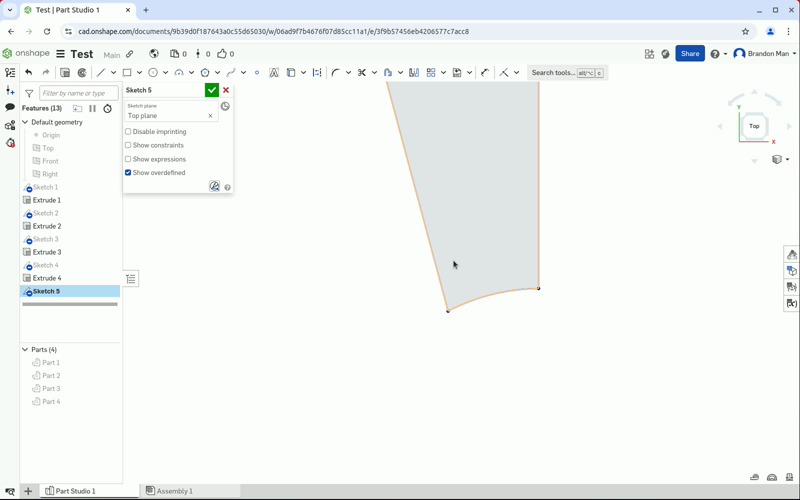
click(453, 260)
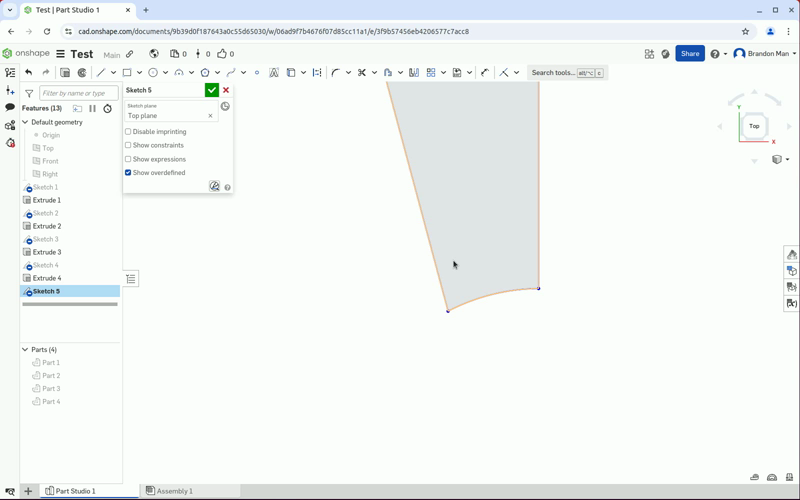
scroll(-6)
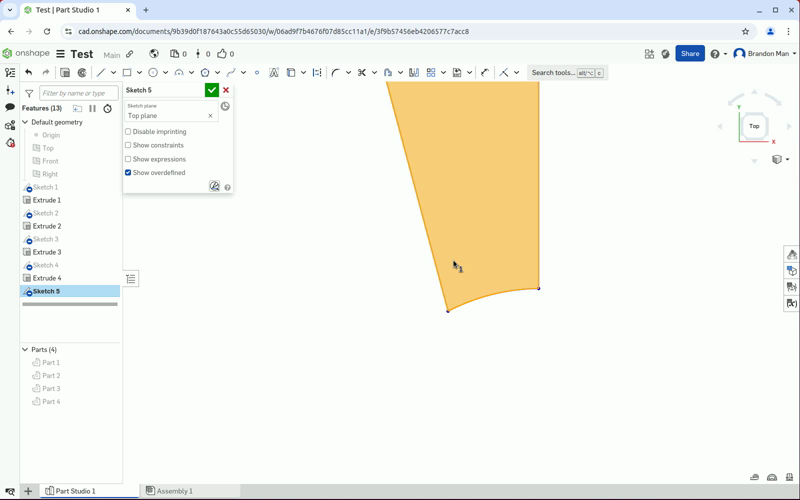
scroll(-6)
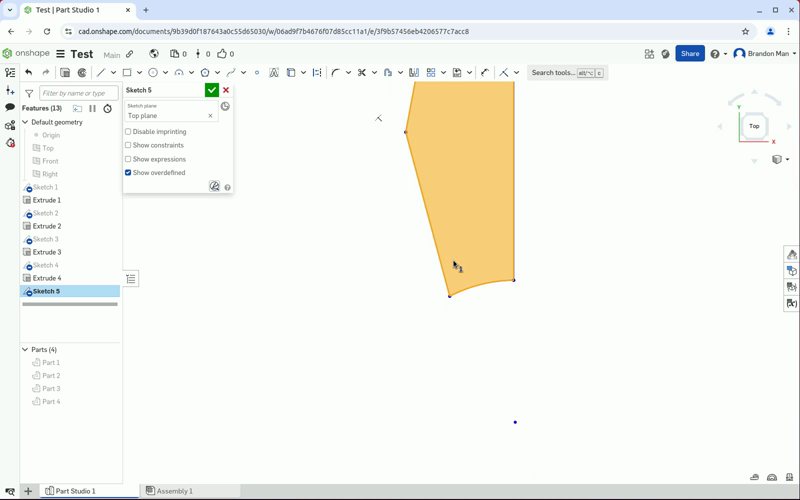
scroll(-6)
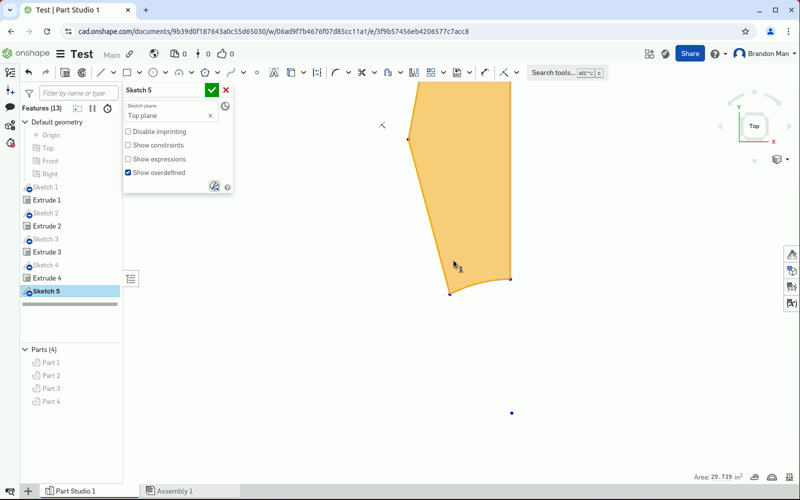
scroll(-6)
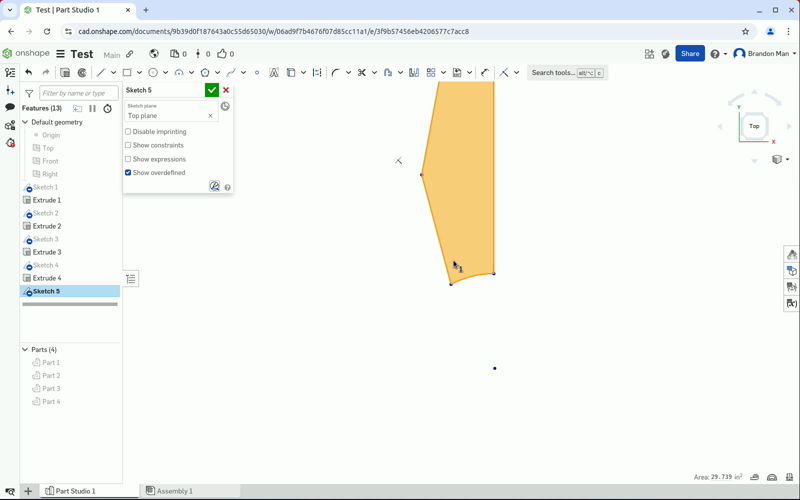
scroll(-6)
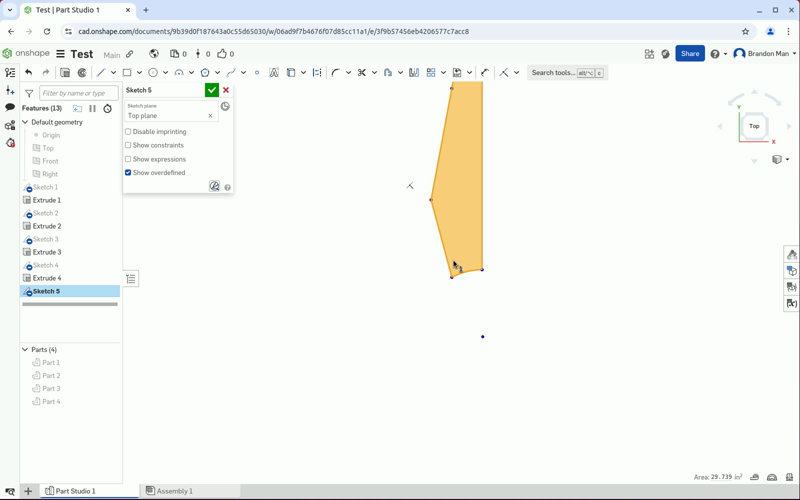
scroll(-6)
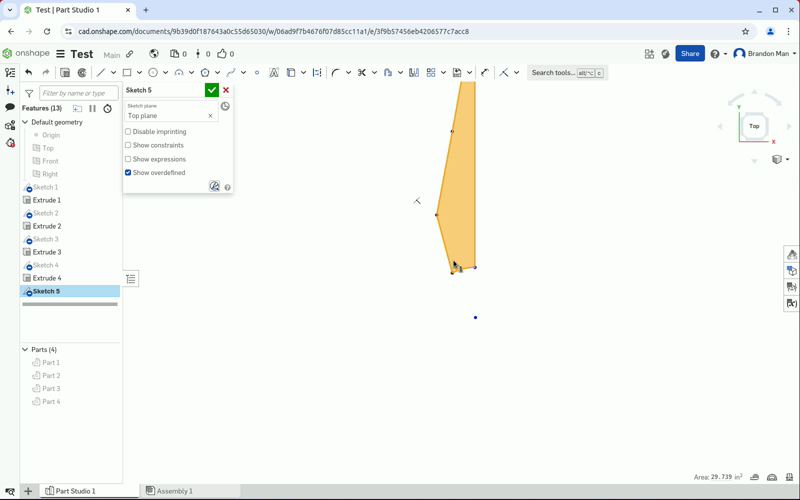
scroll(-6)
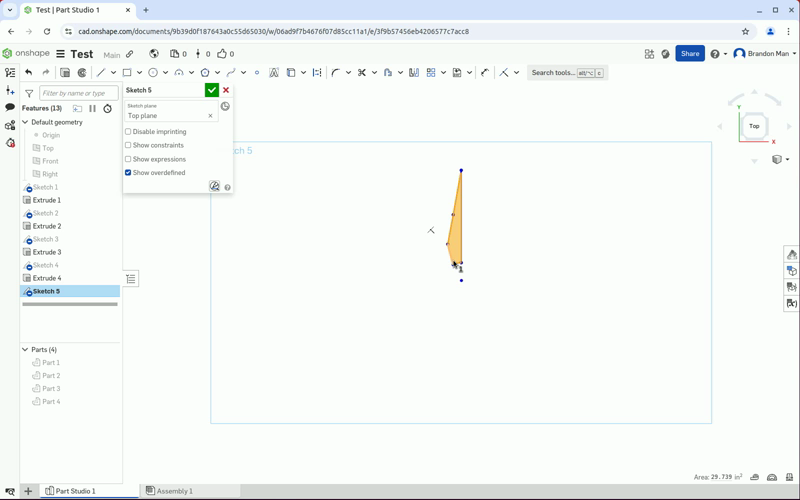
mouse_move(73, 352)
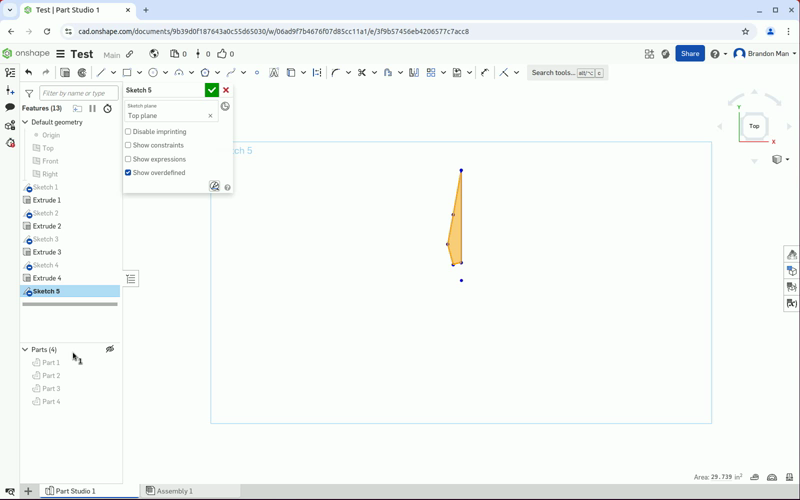
key(shift+y)
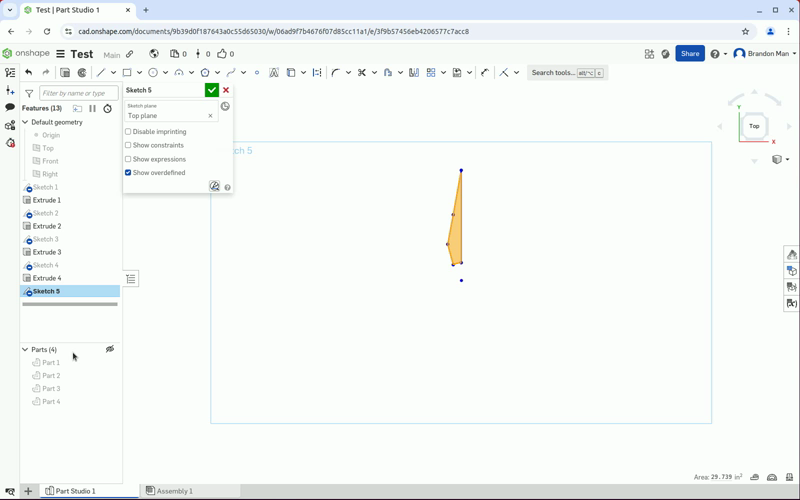
key(shift+e)
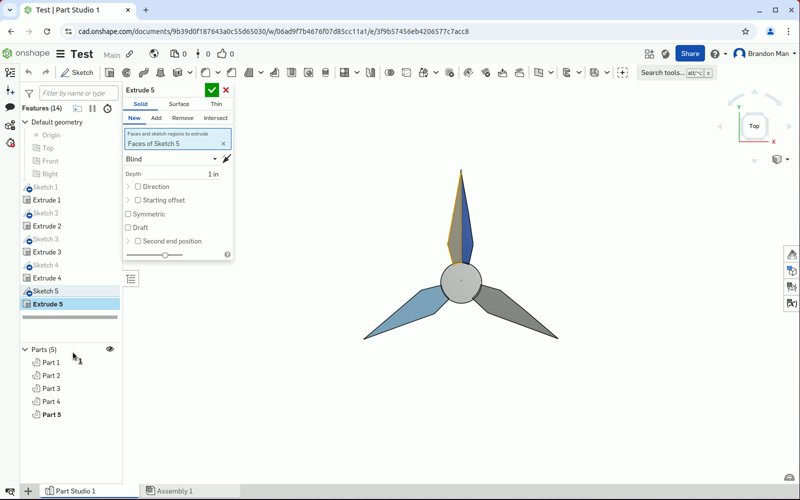
mouse_move(143, 106)
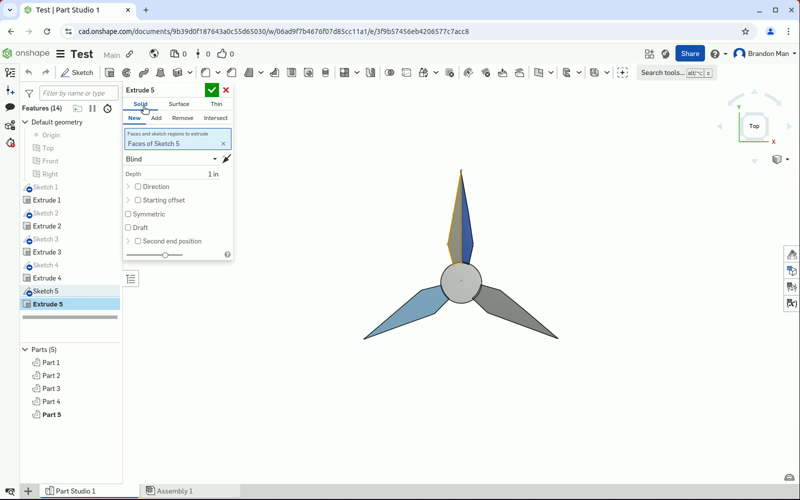
click(143, 106)
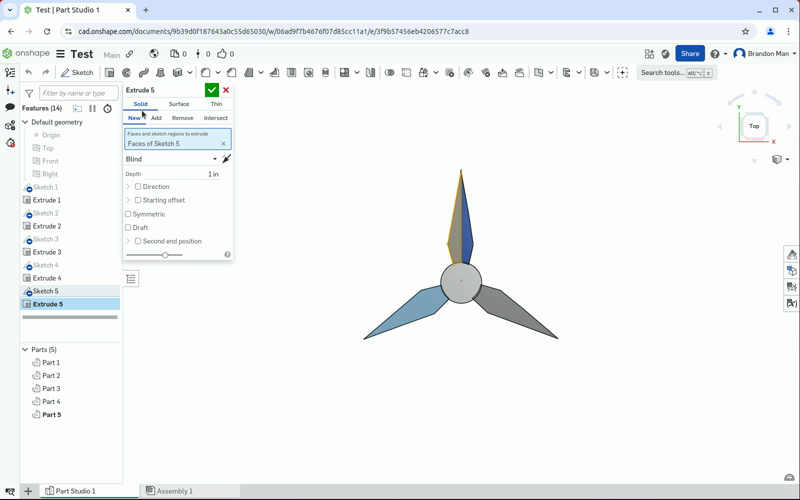
mouse_move(137, 120)
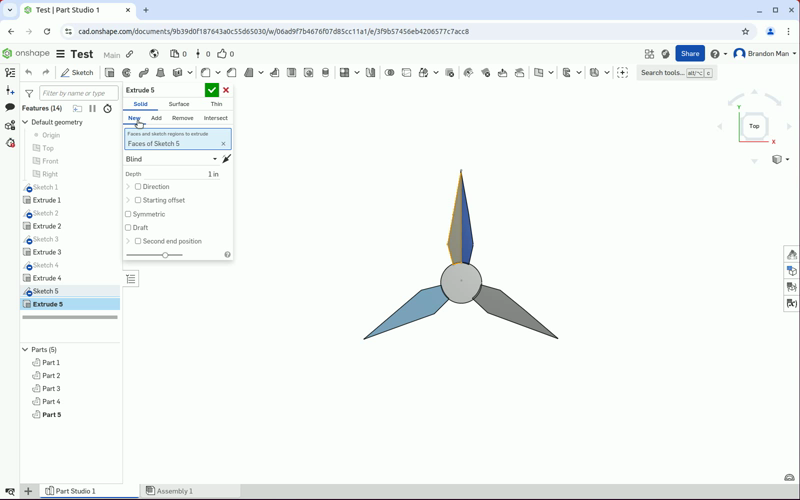
click(137, 120)
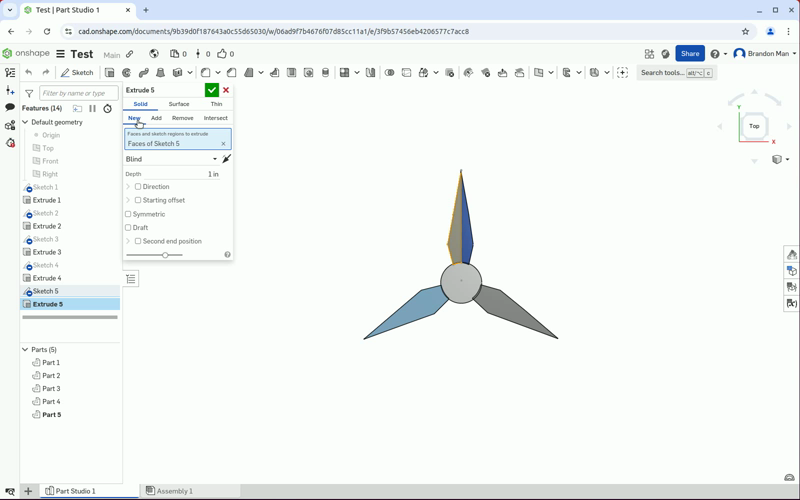
key(tab, 4)
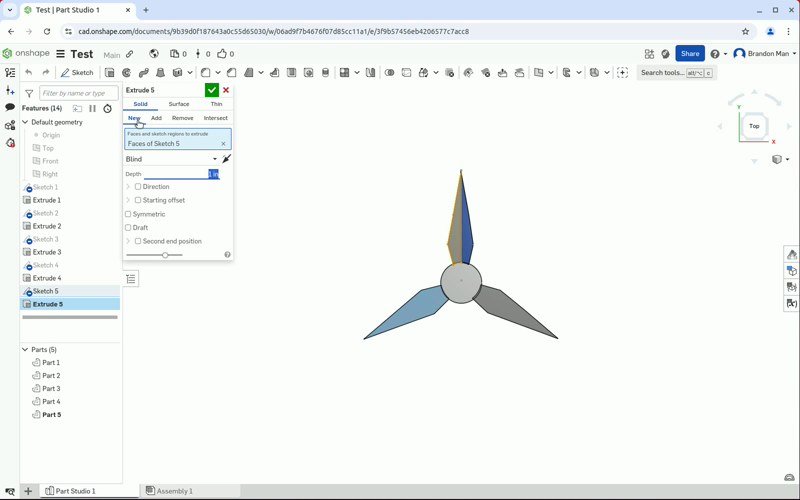
text(4.814)
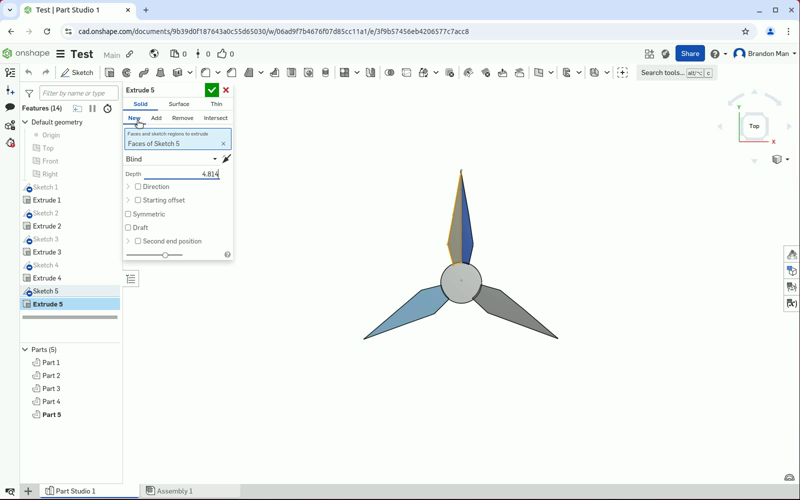
key(enter)
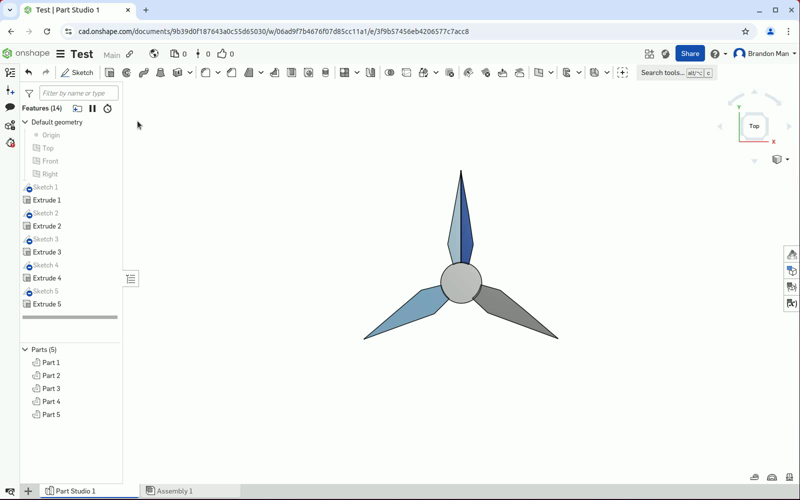
key(shift+h)
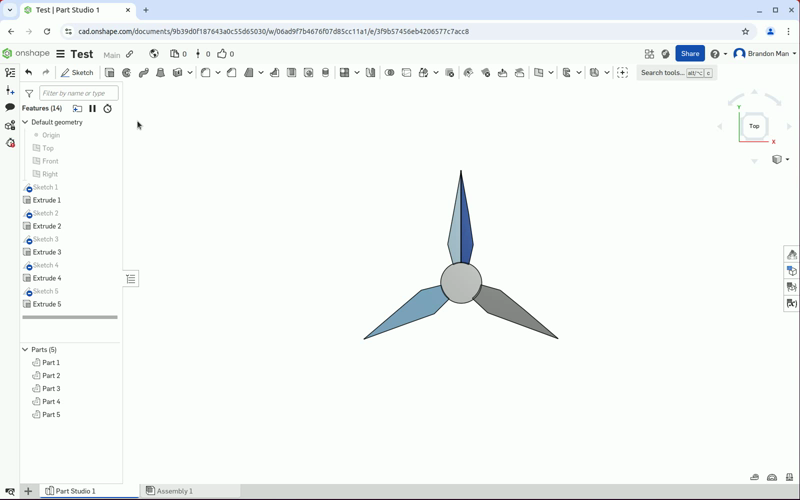
key(shift+h)
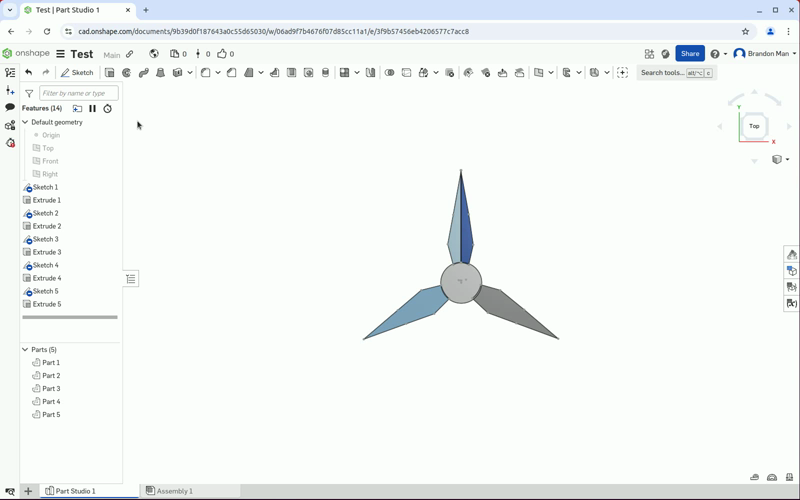
key(shift+7)
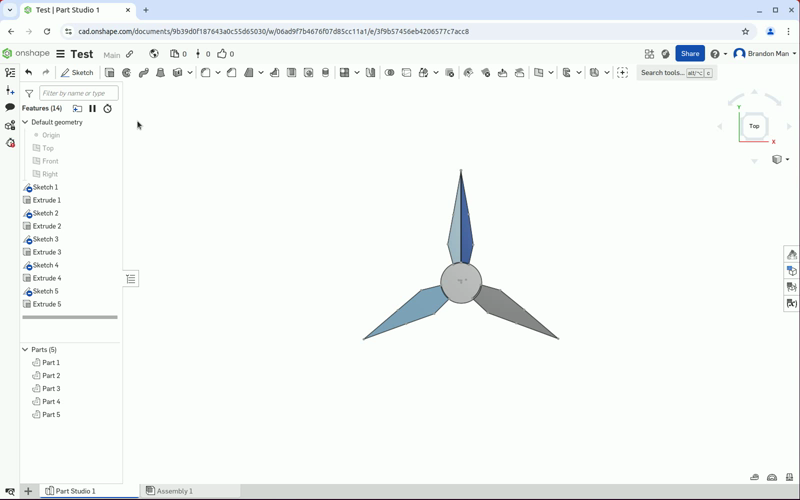
key(up, 3)
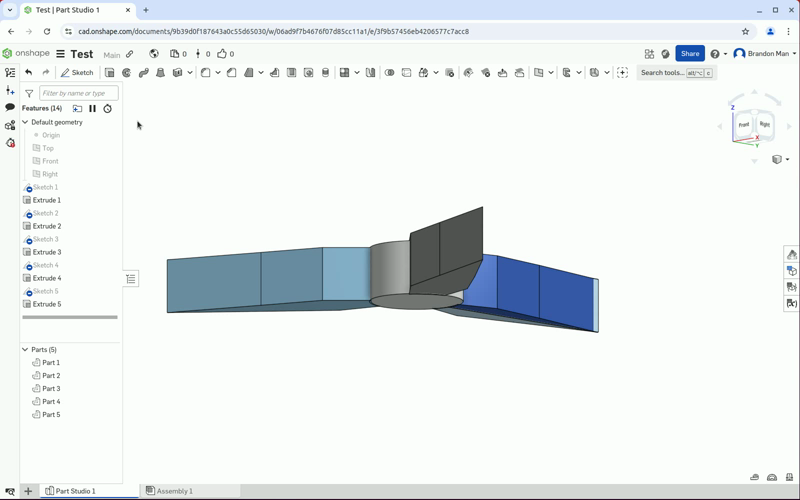
key(left, 3)
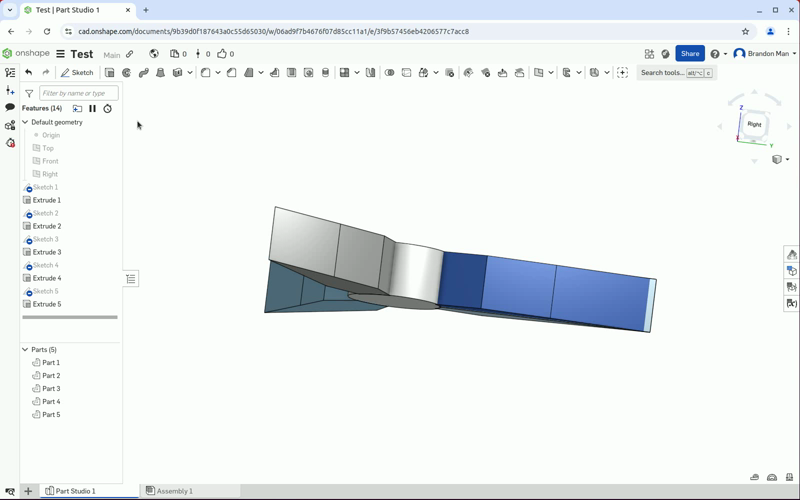
key(right, 3)
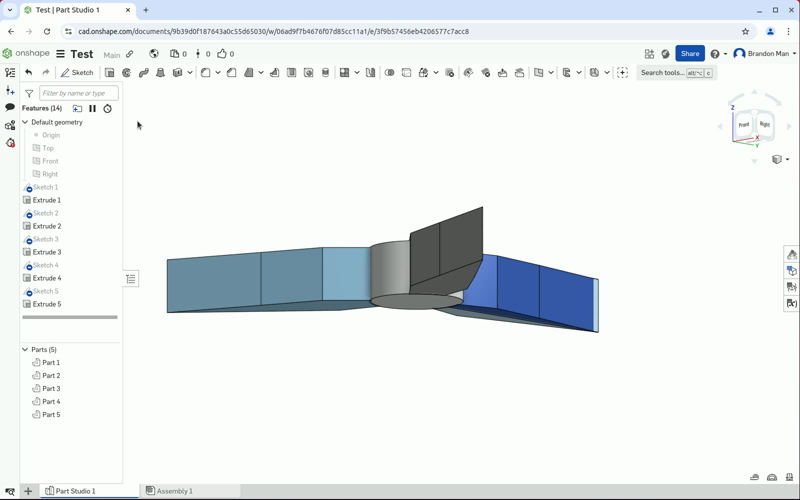
key(down, 3)
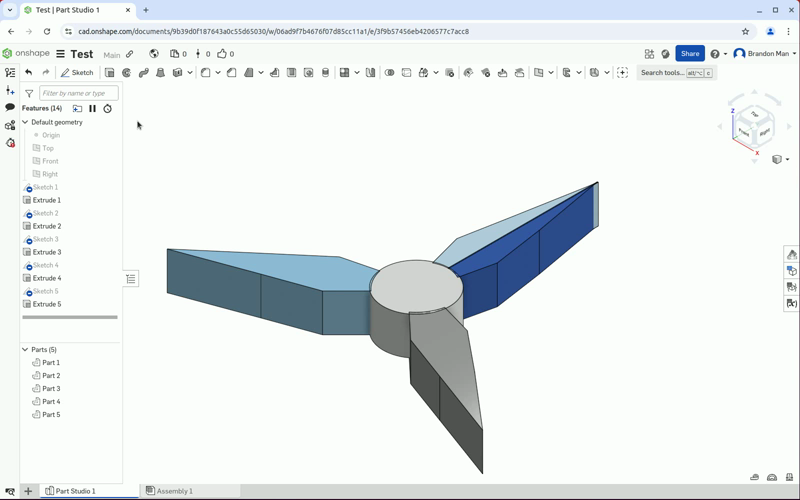
mouse_move(73, 189)
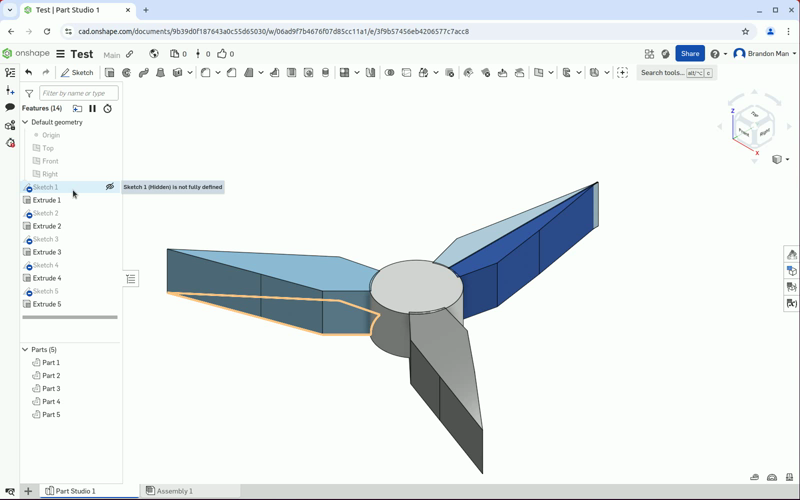
click(73, 189)